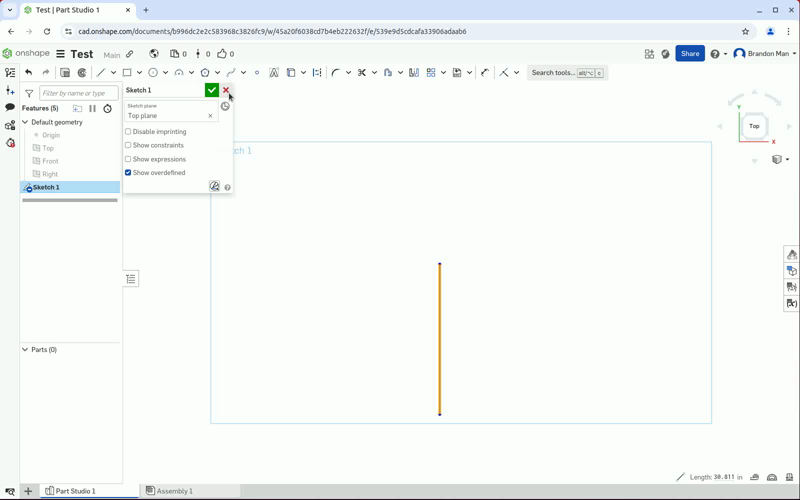
key(shift+h)
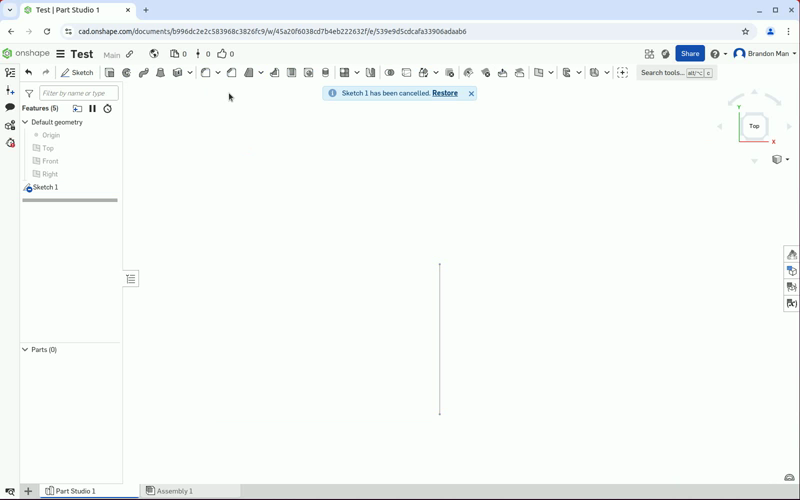
key(shift+s)
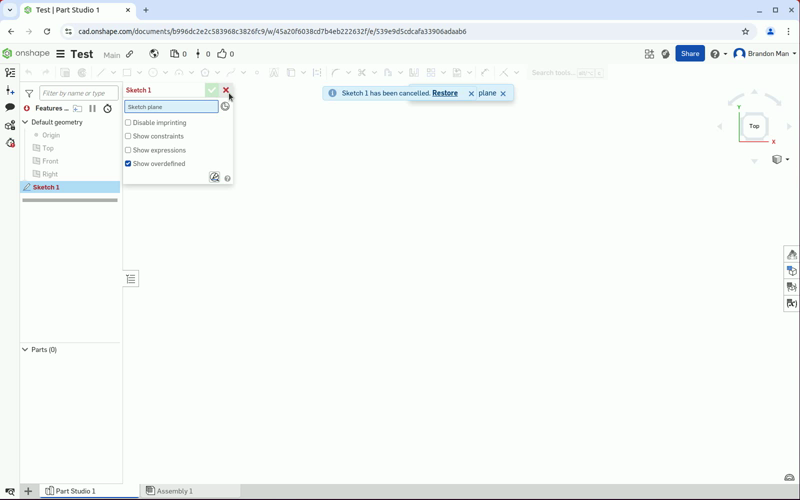
mouse_move(73, 150)
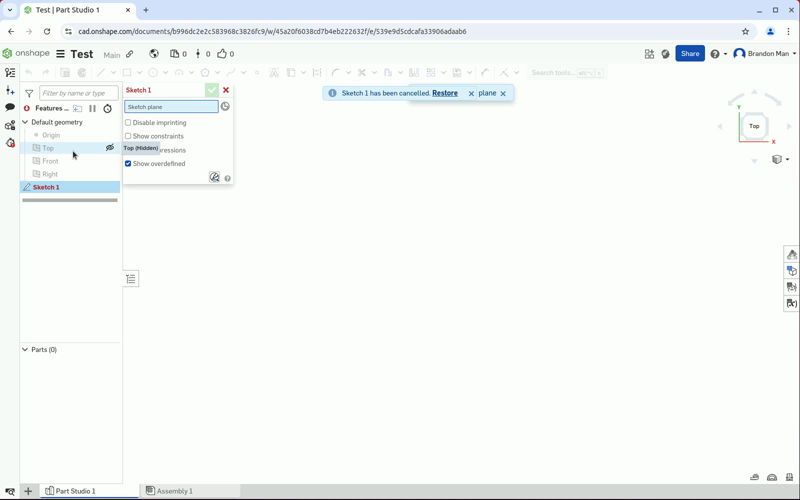
click(73, 150)
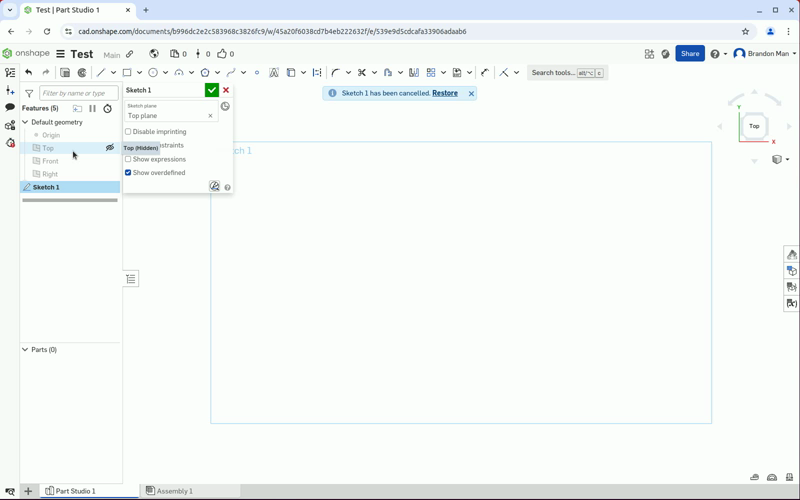
mouse_move(73, 352)
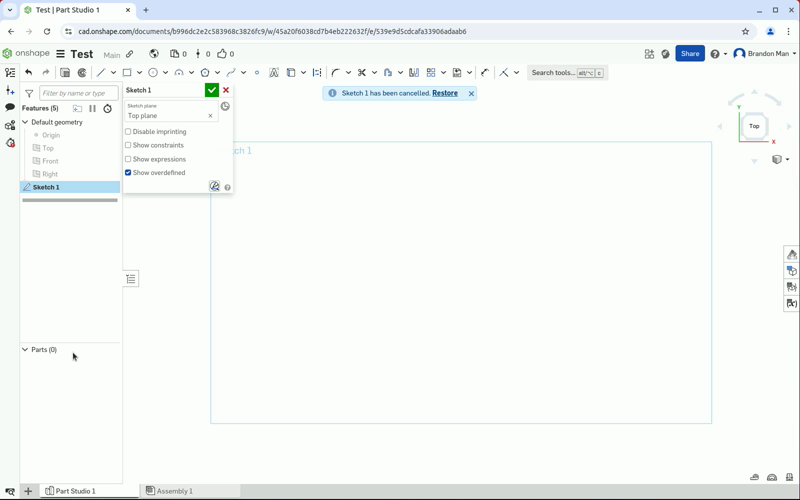
key(y)
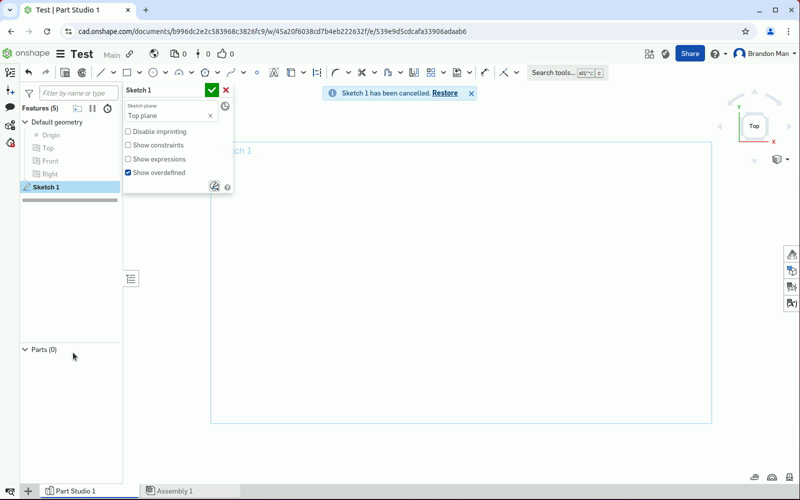
key(l)
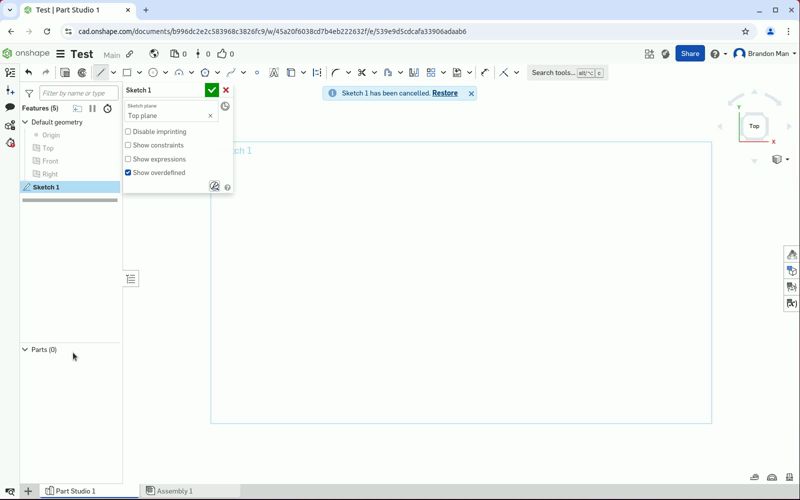
key_down(shift)
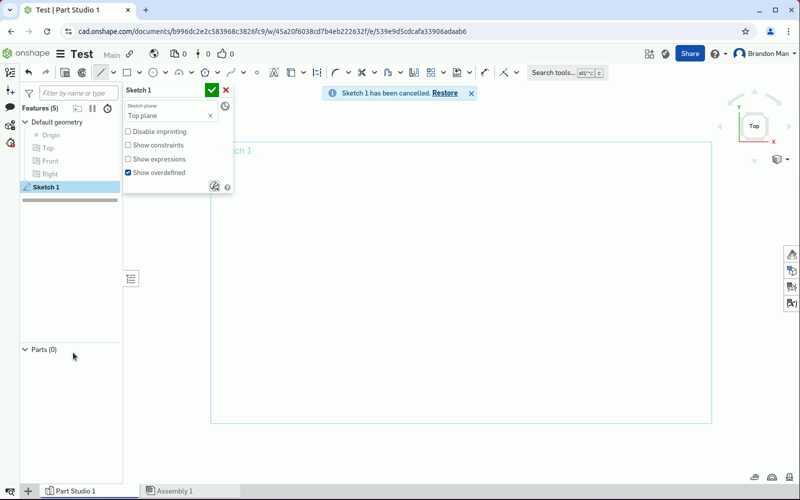
mouse_move(461, 285)
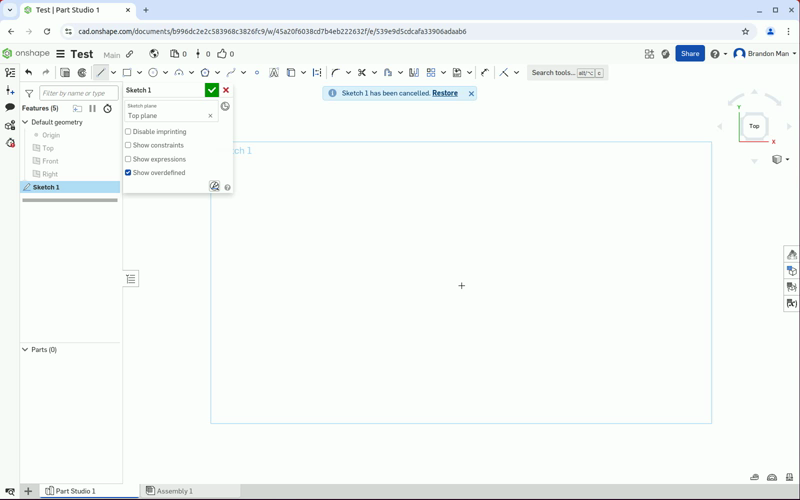
click(461, 285)
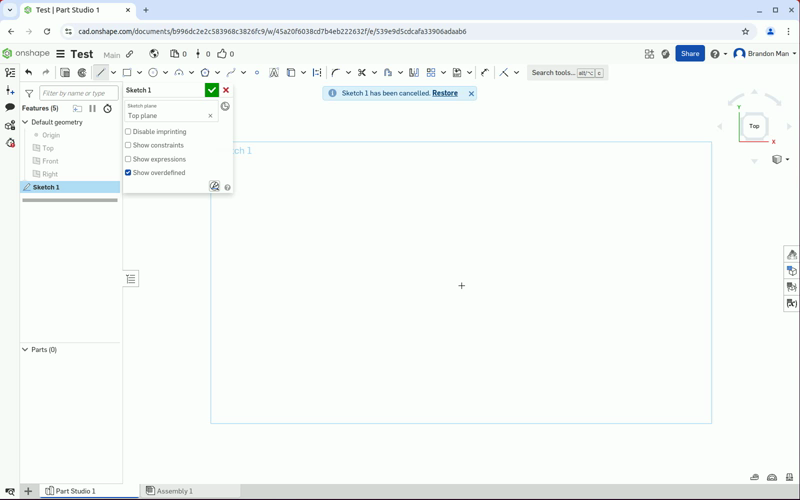
key_up(shift)
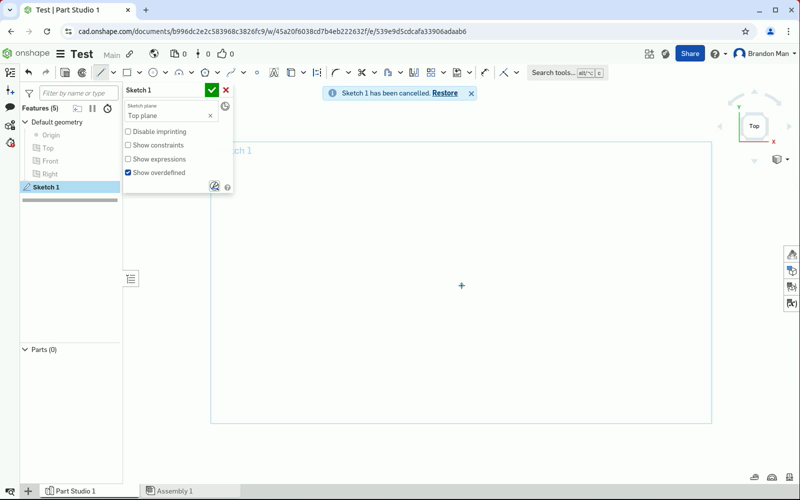
key_down(shift)
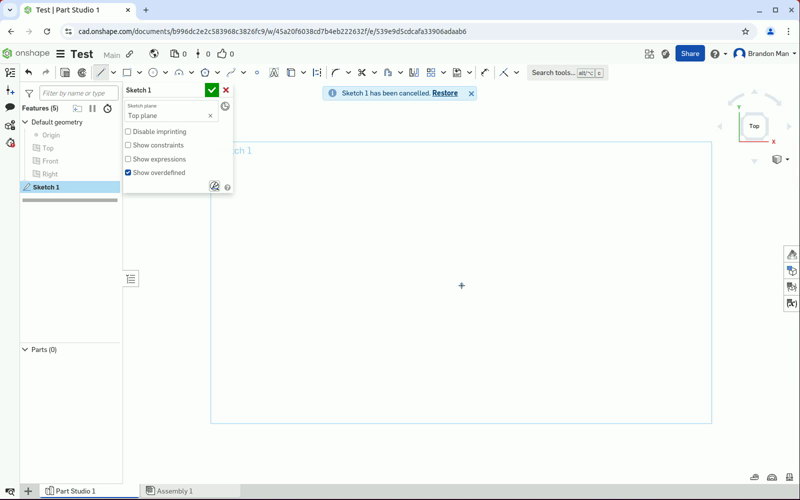
mouse_move(492, 285)
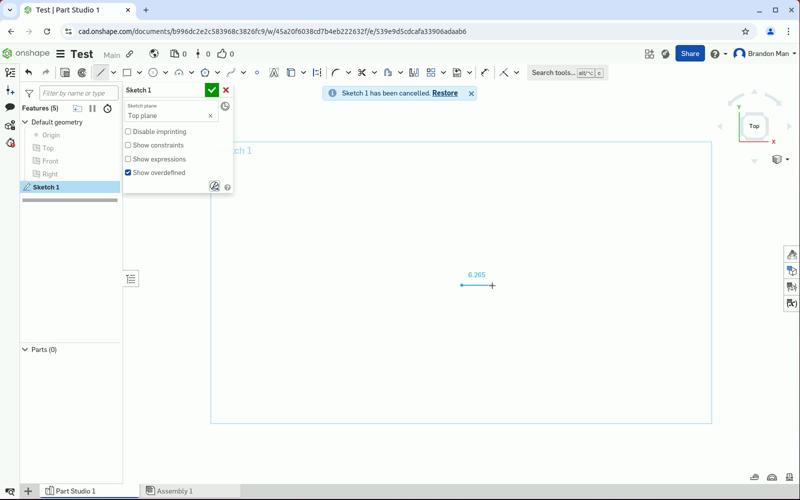
mouse_move(463, 285)
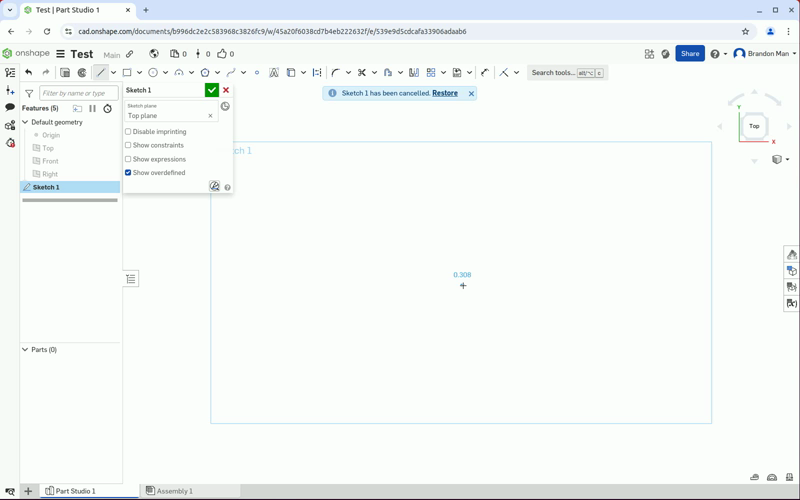
scroll(6)
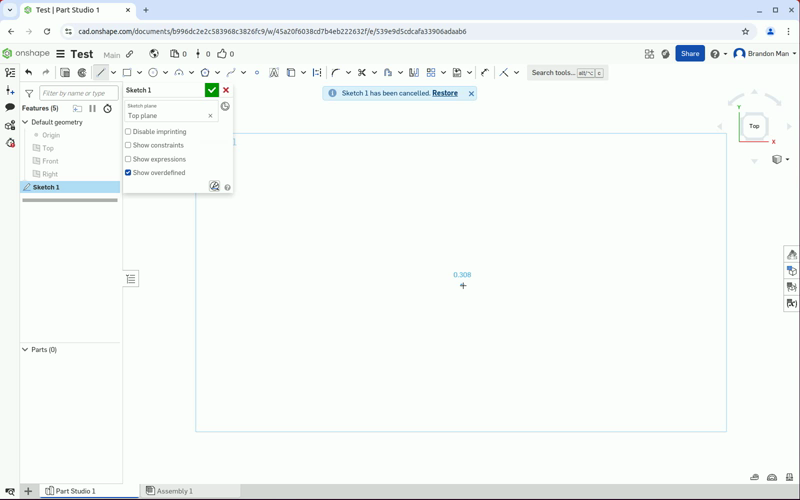
scroll(6)
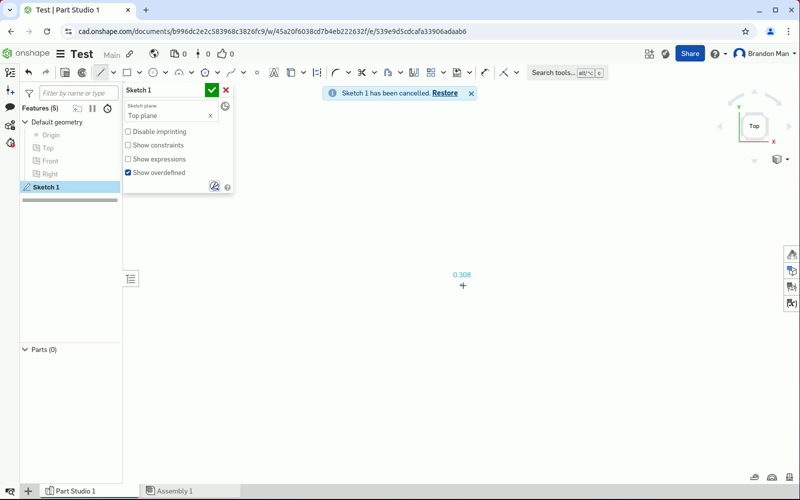
scroll(6)
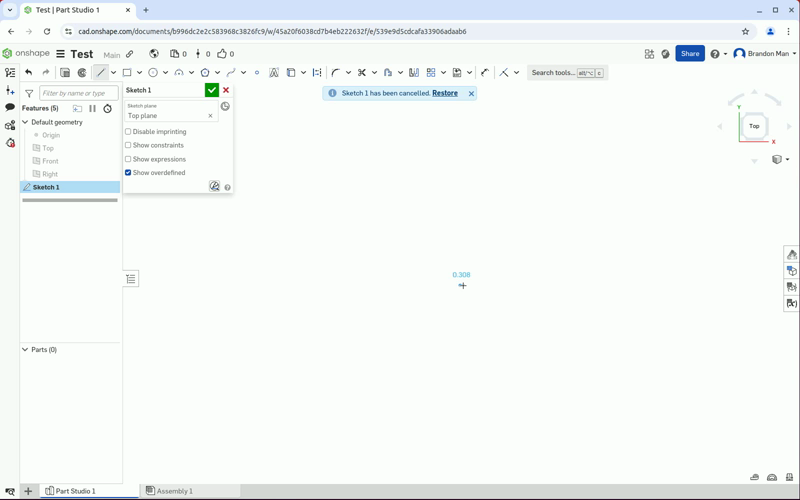
scroll(6)
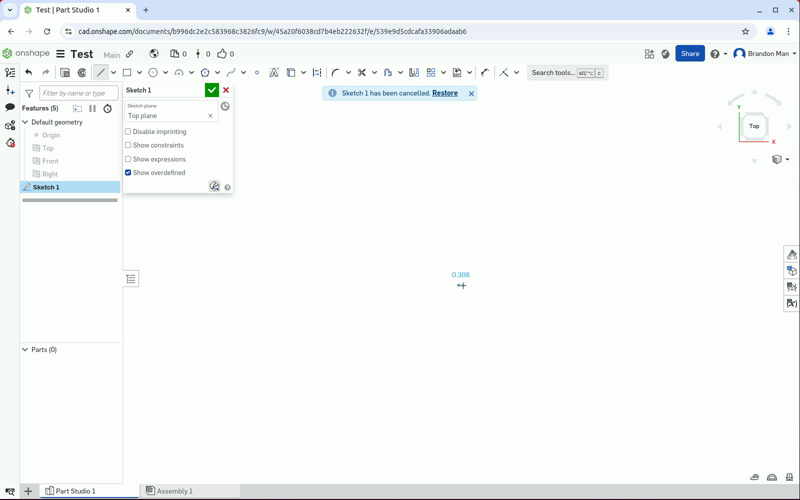
scroll(6)
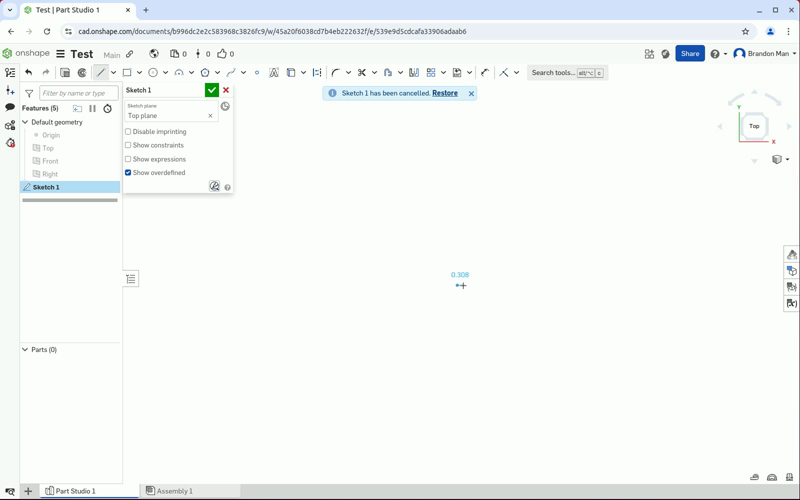
scroll(6)
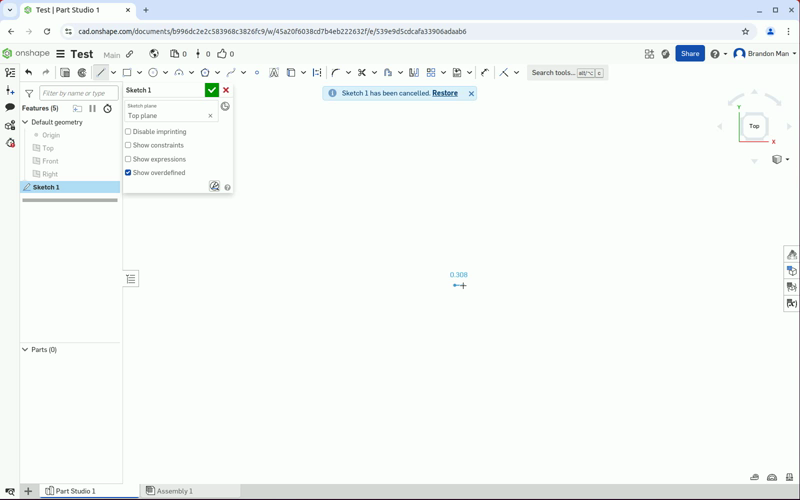
scroll(6)
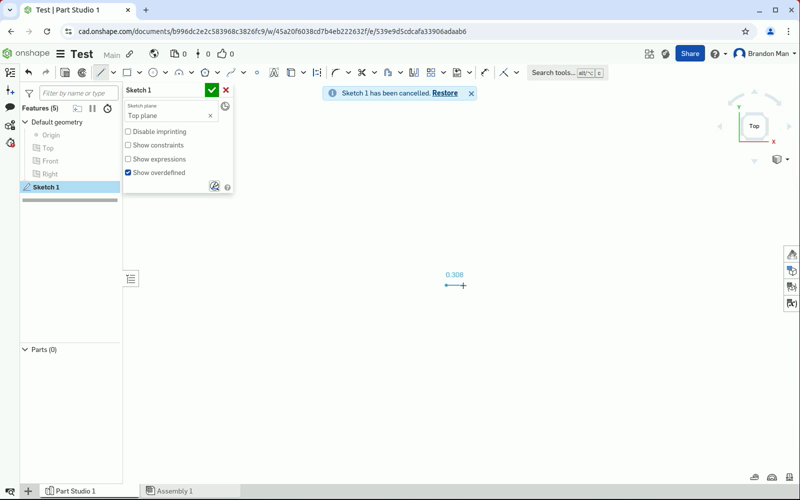
click(463, 285)
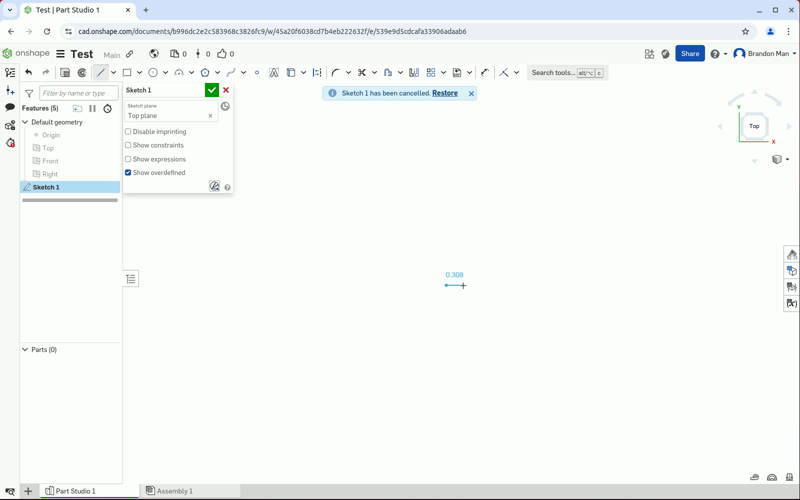
scroll(-6)
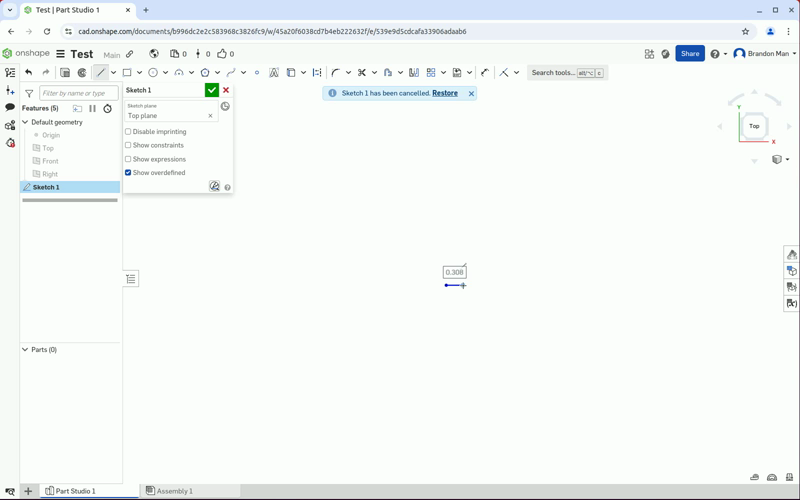
scroll(-6)
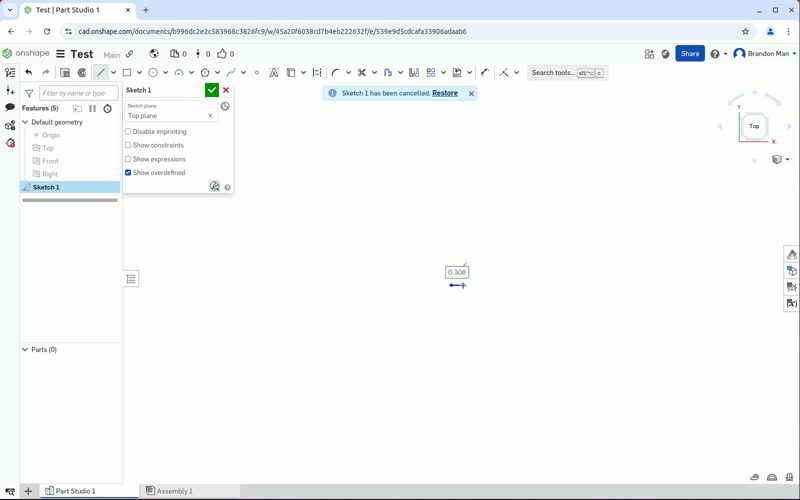
scroll(-6)
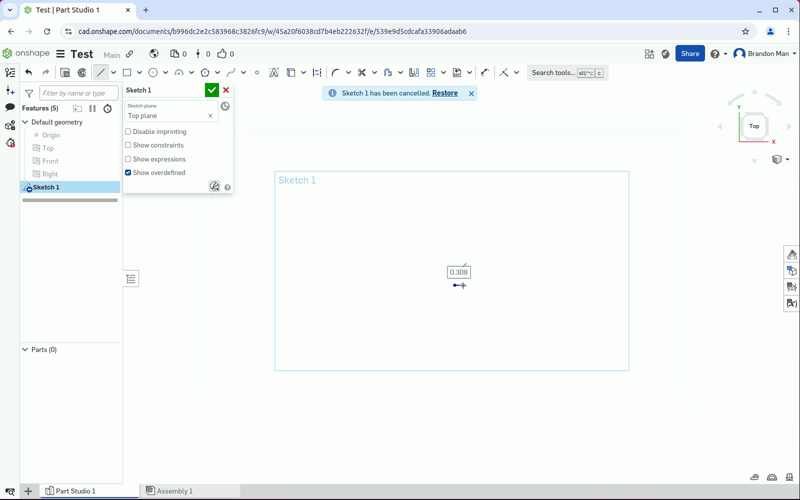
scroll(-6)
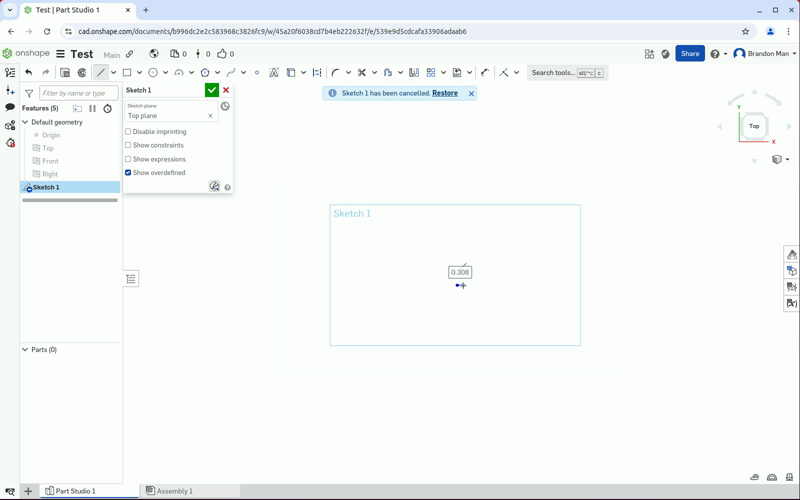
scroll(-6)
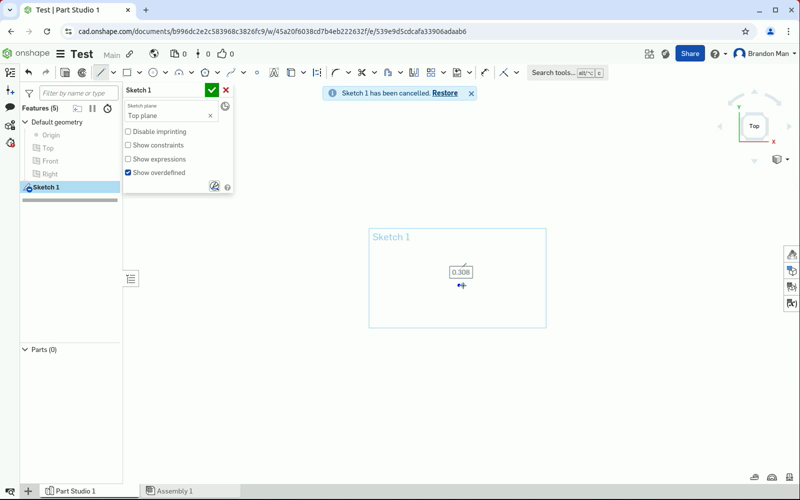
scroll(-6)
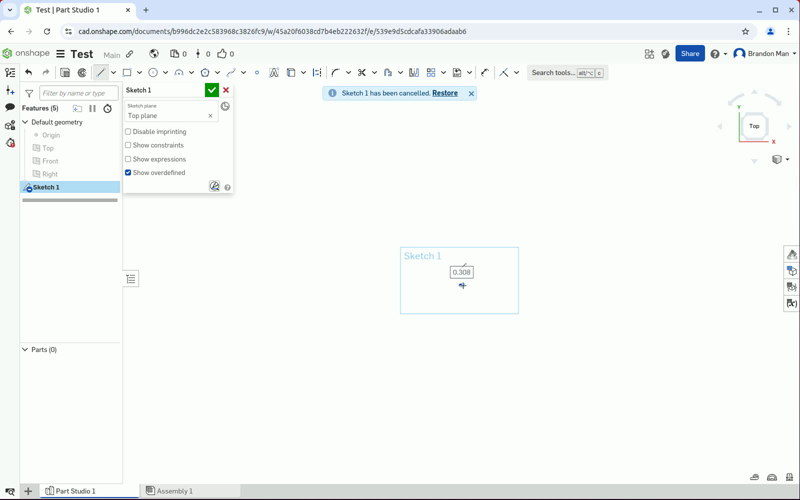
scroll(-6)
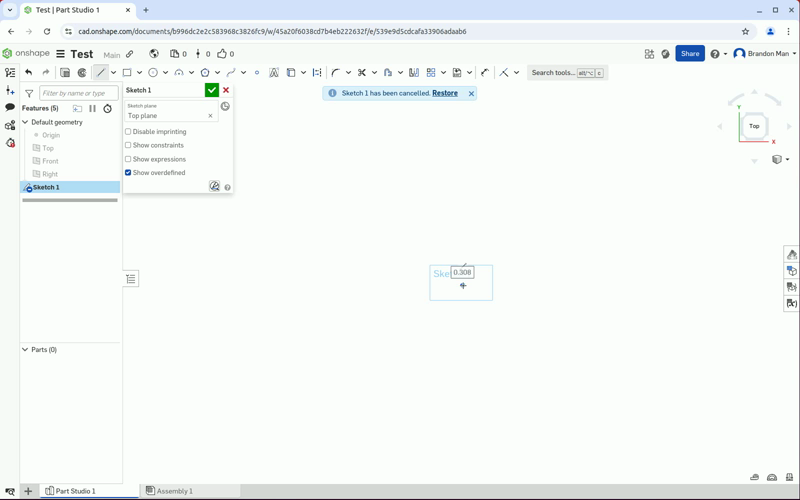
key_up(shift)
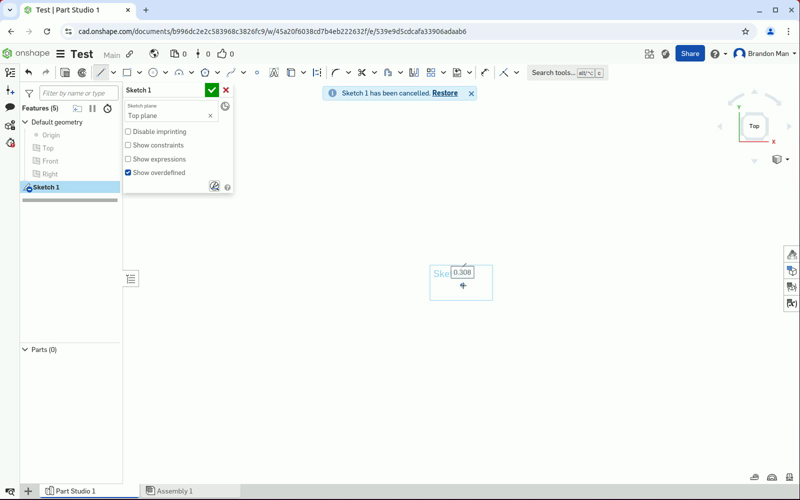
key_down(shift)
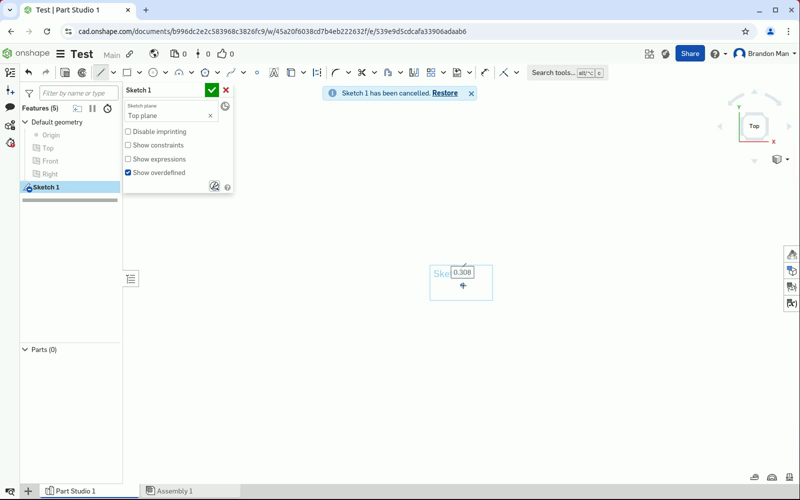
mouse_move(493, 285)
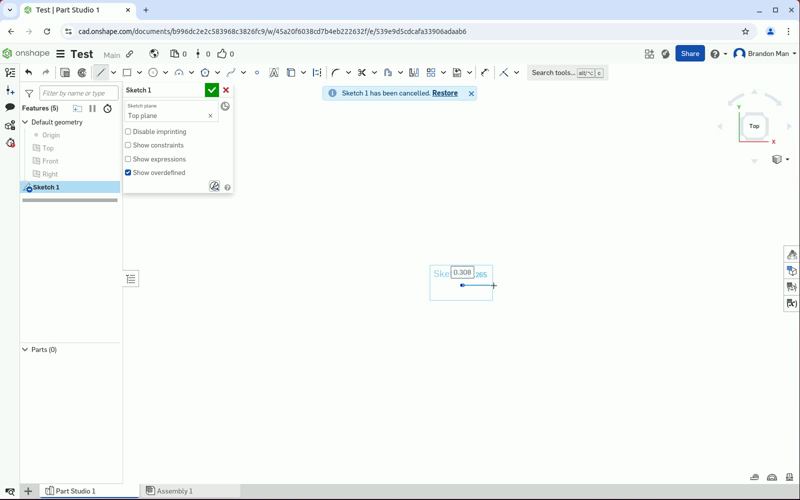
mouse_move(463, 281)
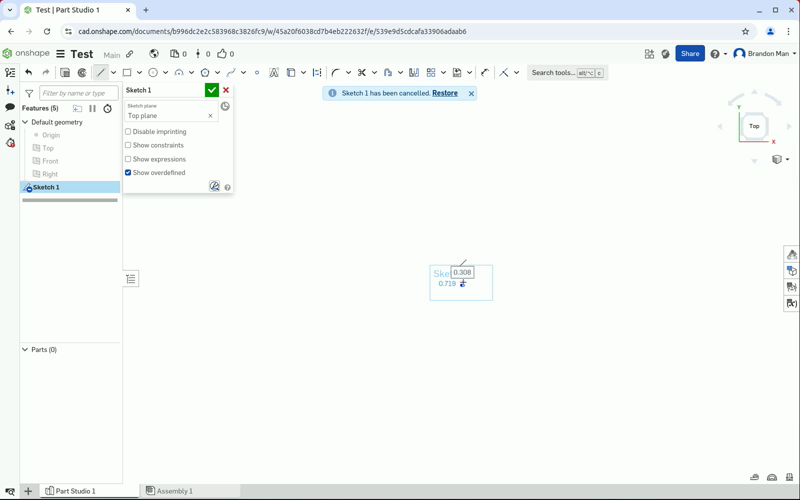
scroll(6)
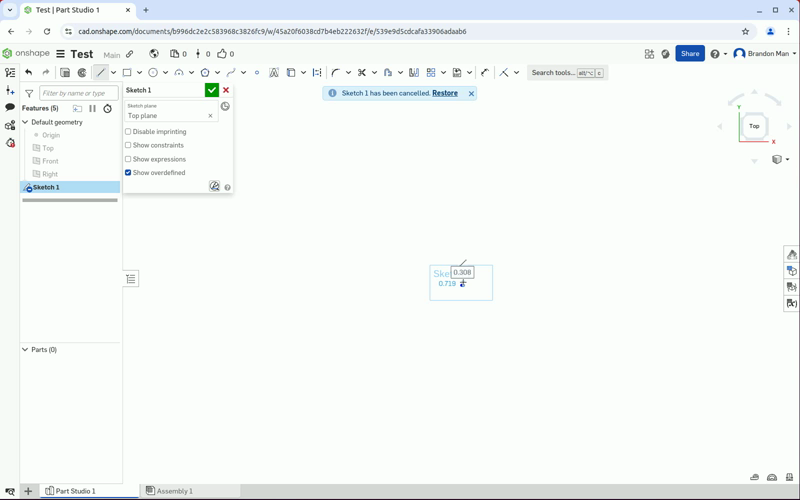
scroll(6)
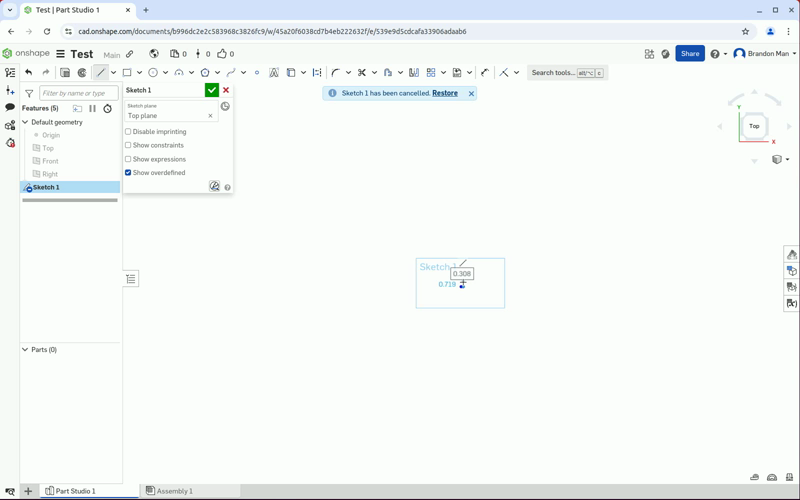
scroll(6)
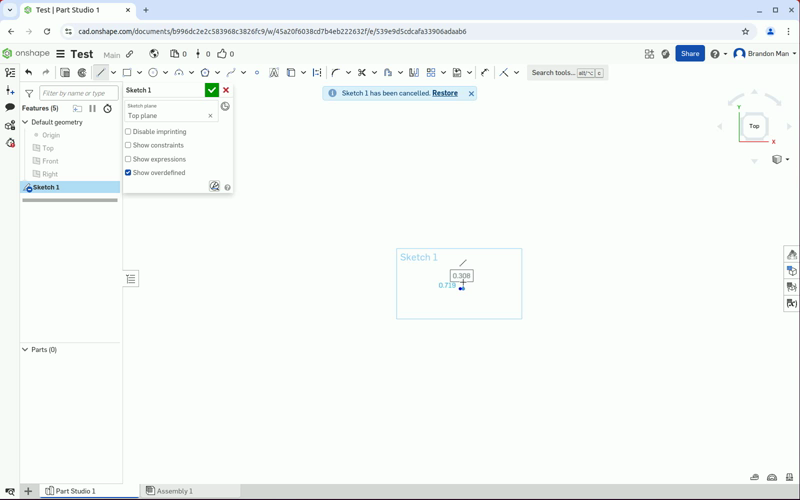
scroll(6)
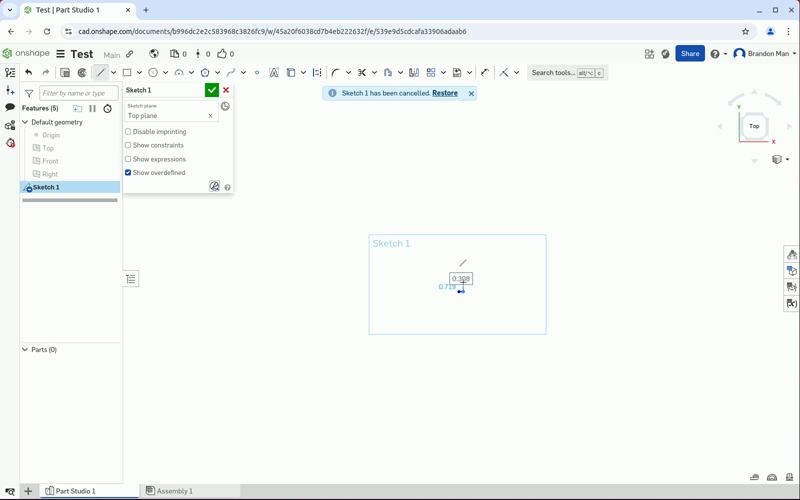
scroll(6)
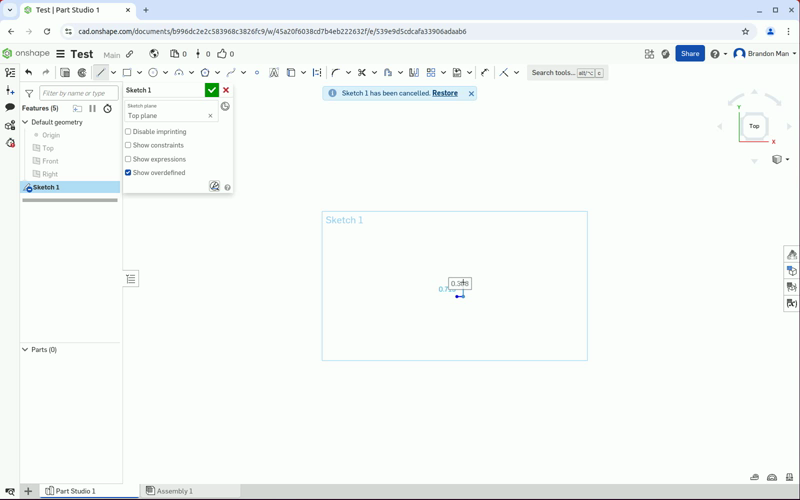
scroll(6)
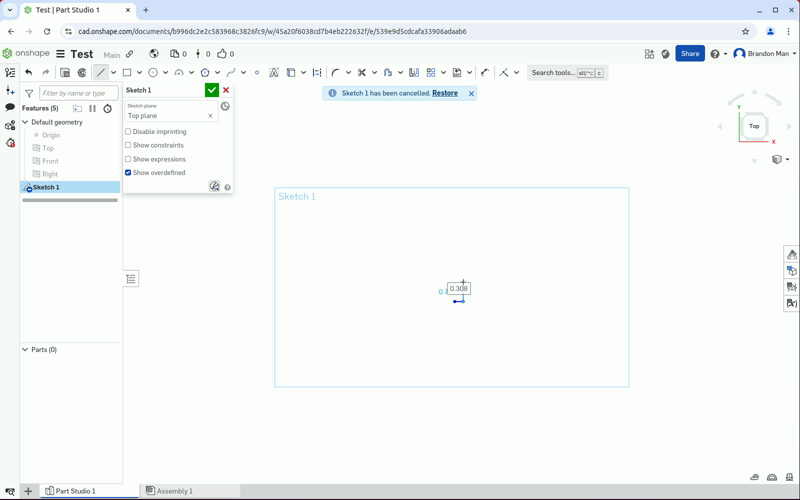
scroll(6)
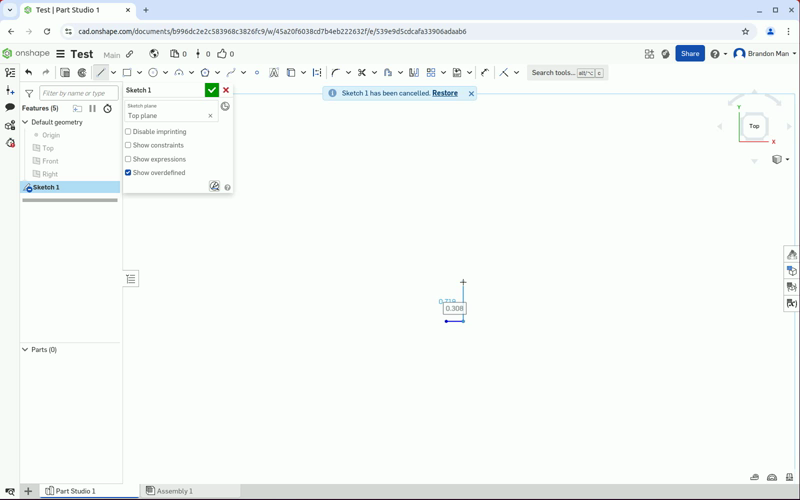
click(463, 281)
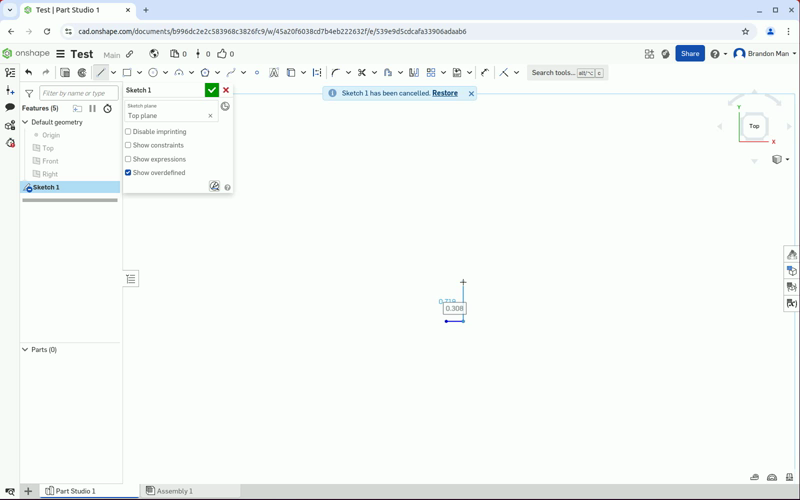
scroll(-6)
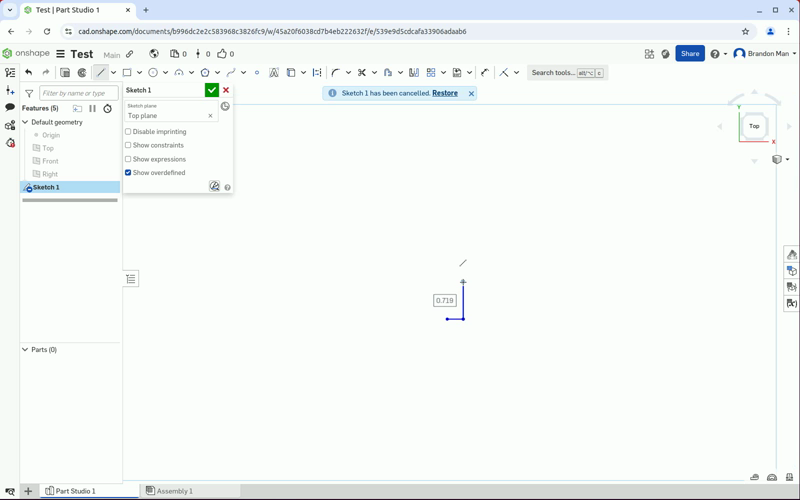
scroll(-6)
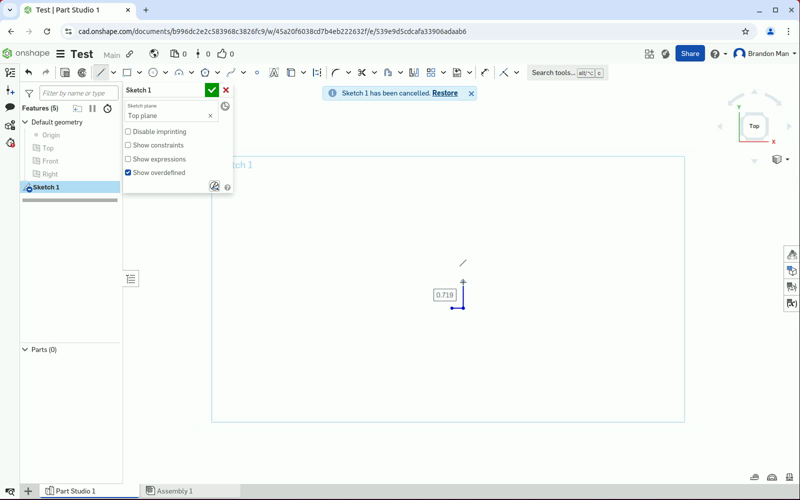
scroll(-6)
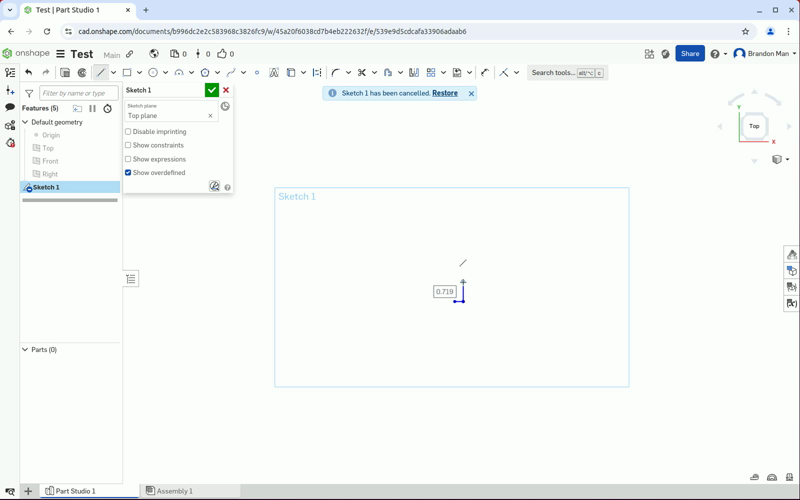
scroll(-6)
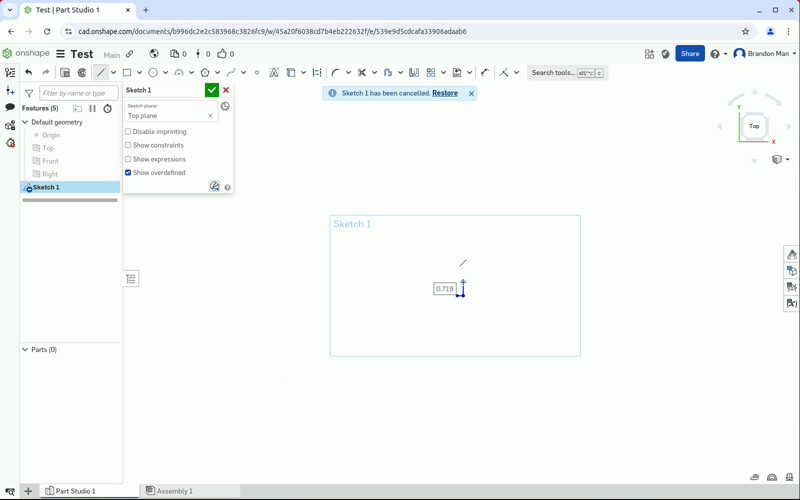
scroll(-6)
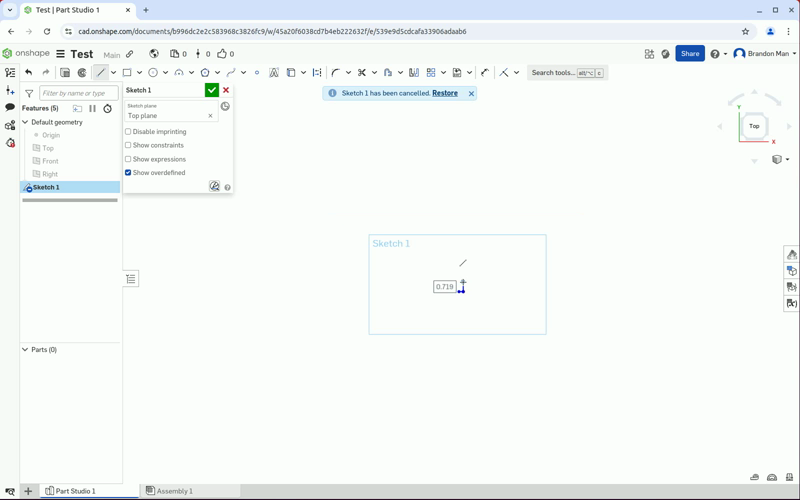
scroll(-6)
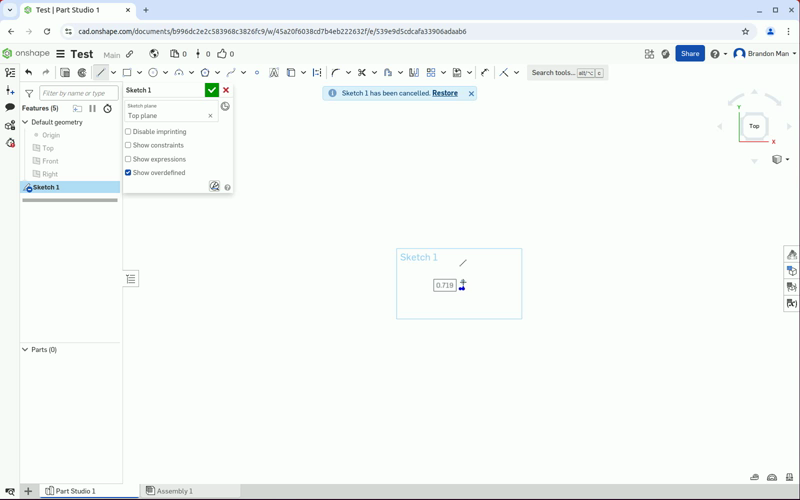
scroll(-6)
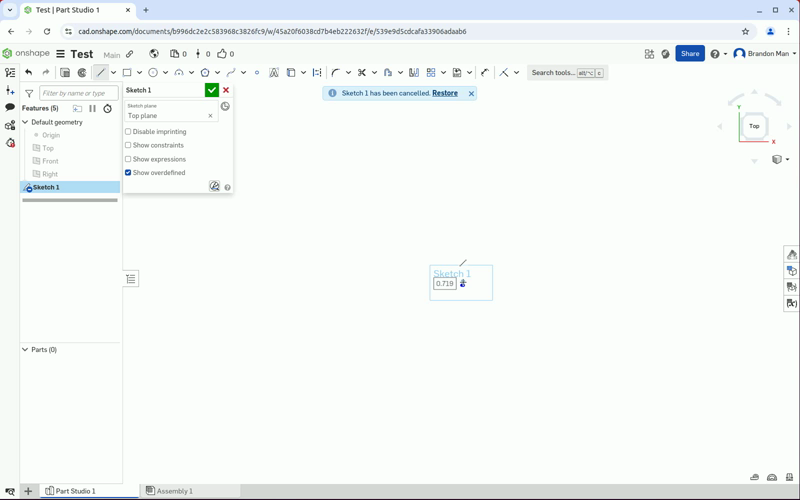
key_up(shift)
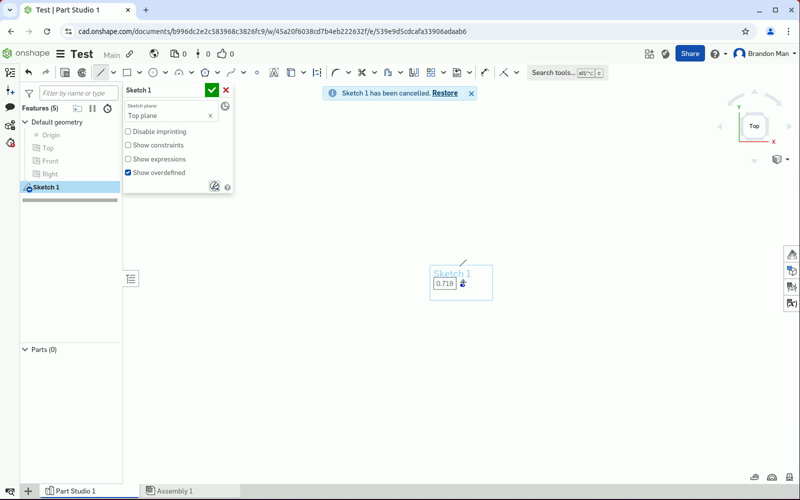
key_down(shift)
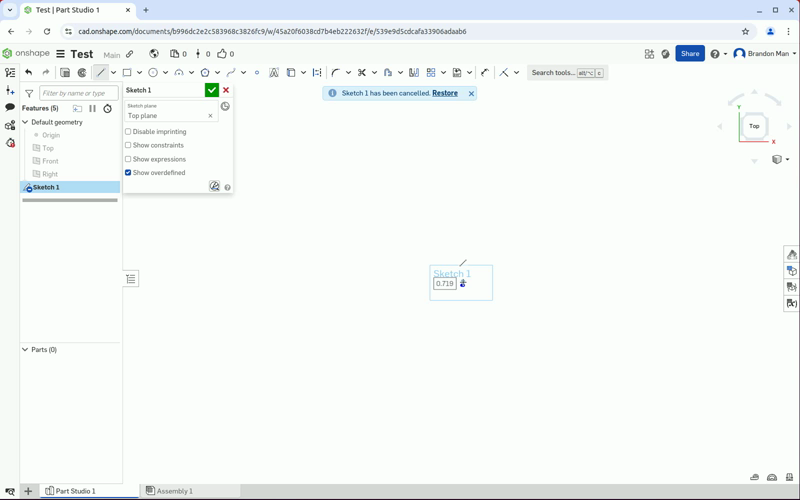
mouse_move(493, 281)
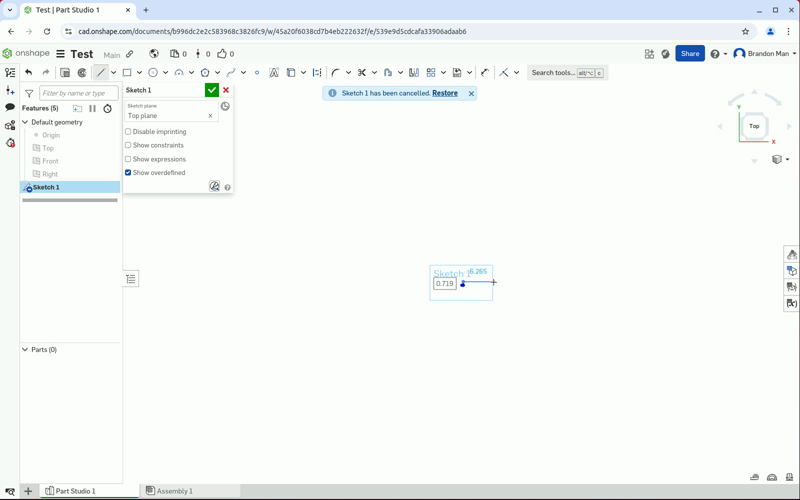
mouse_move(461, 281)
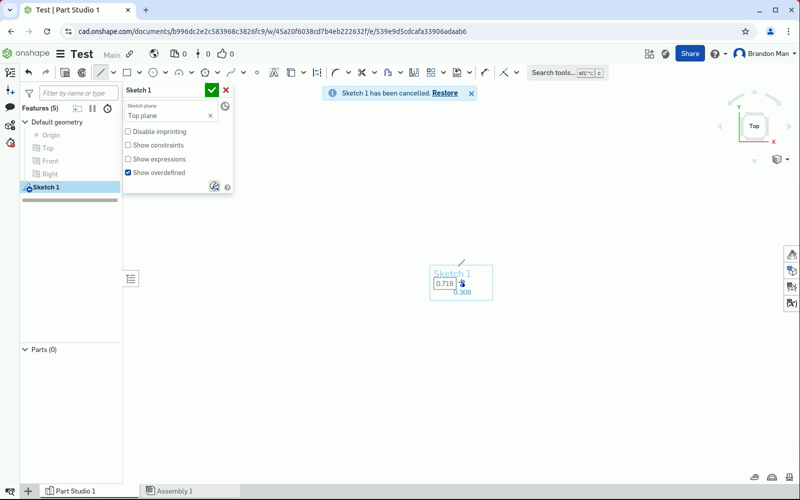
scroll(6)
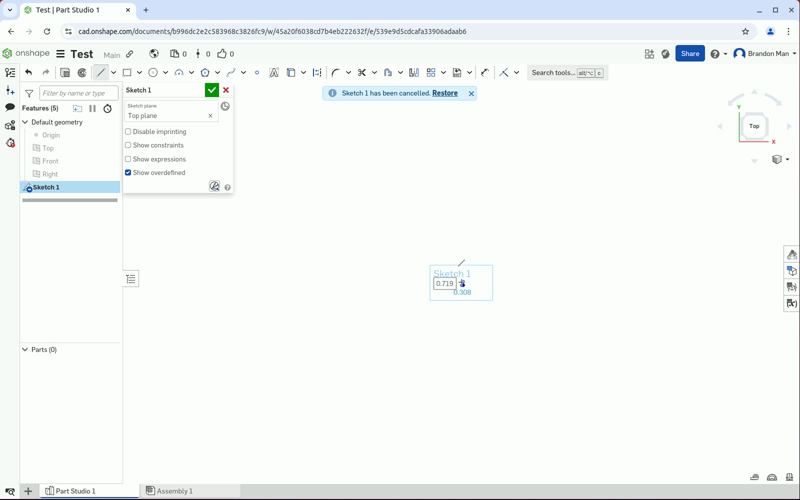
scroll(6)
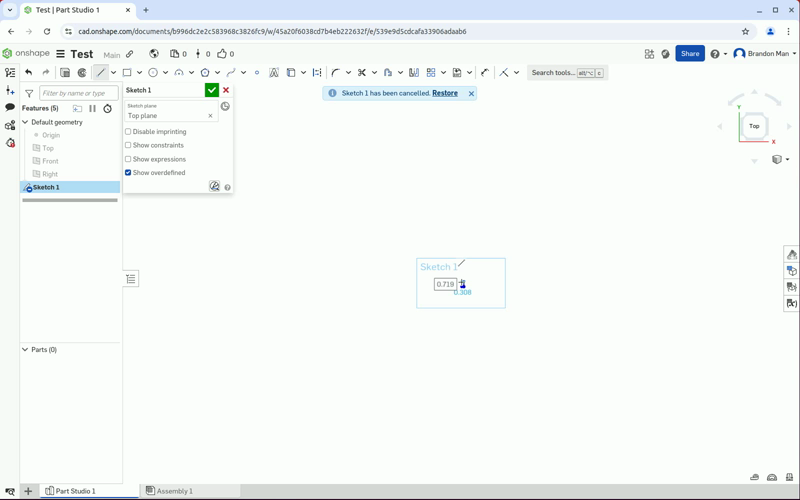
scroll(6)
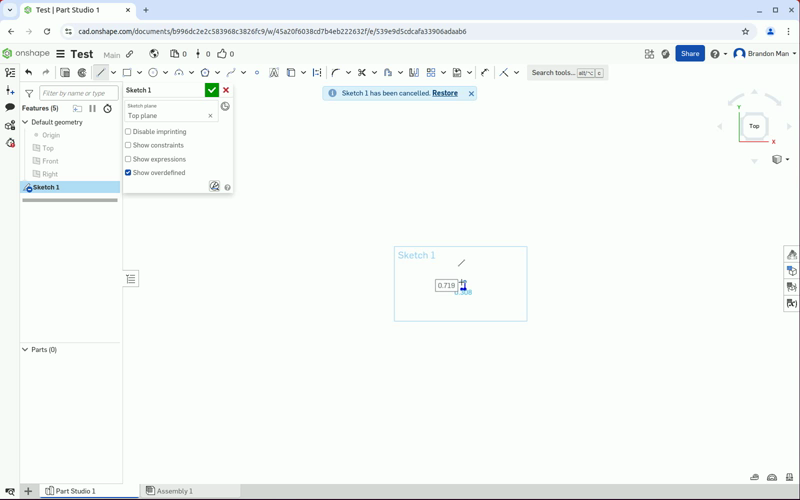
scroll(6)
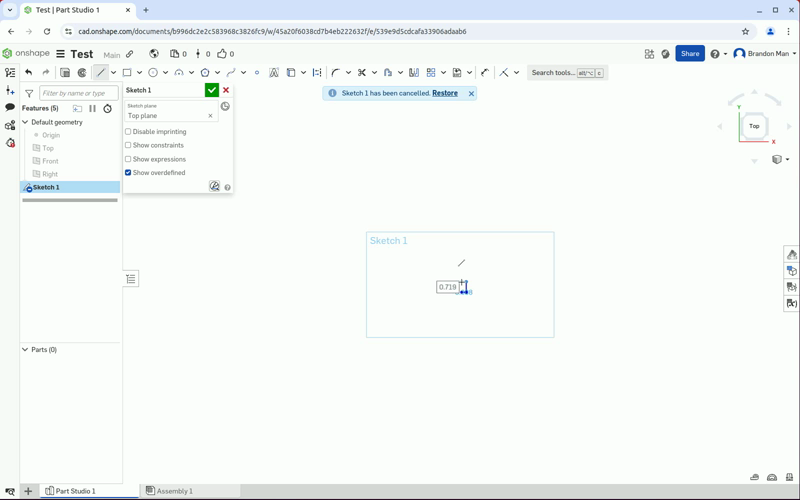
scroll(6)
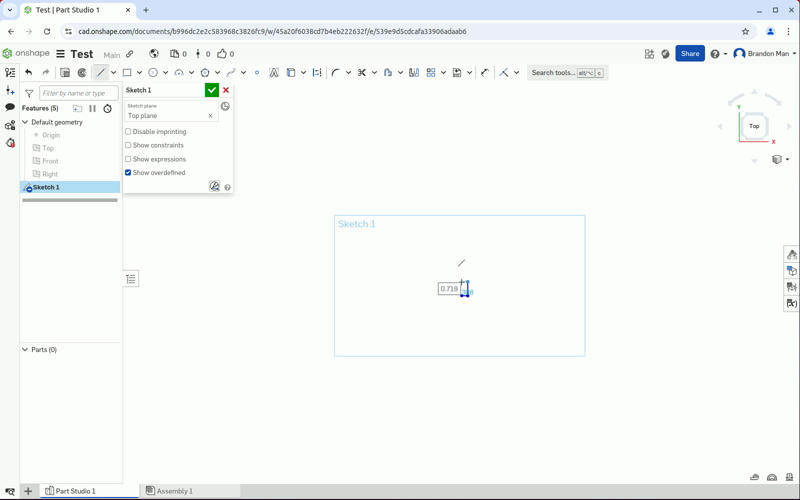
scroll(6)
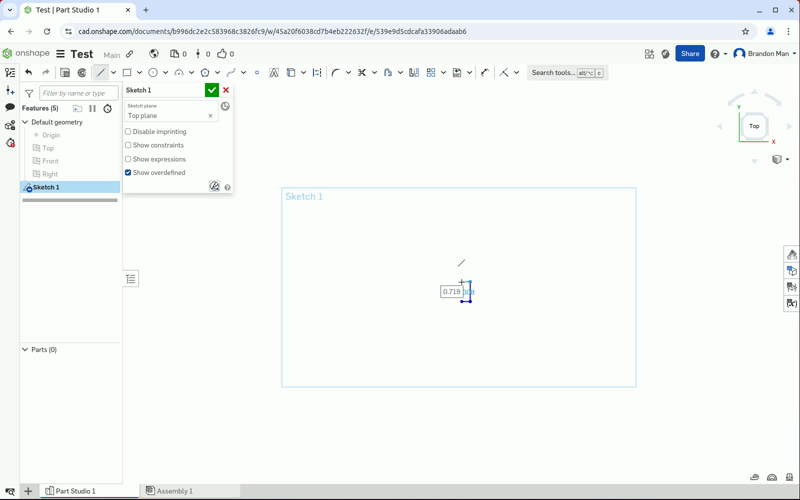
scroll(6)
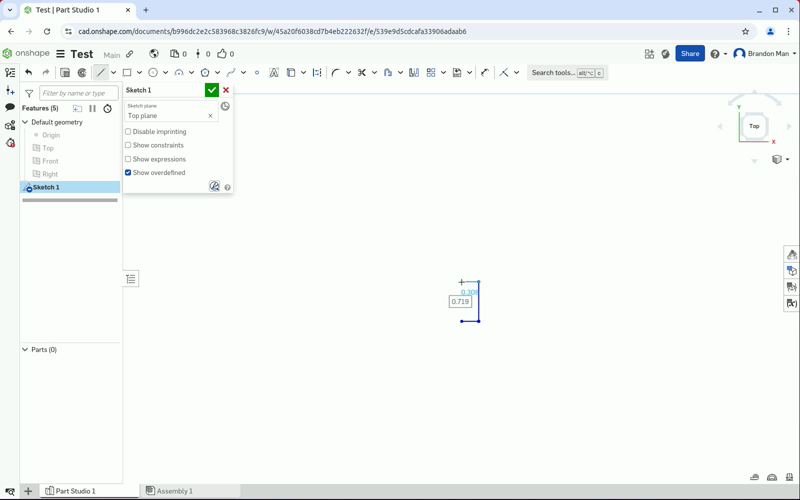
click(461, 281)
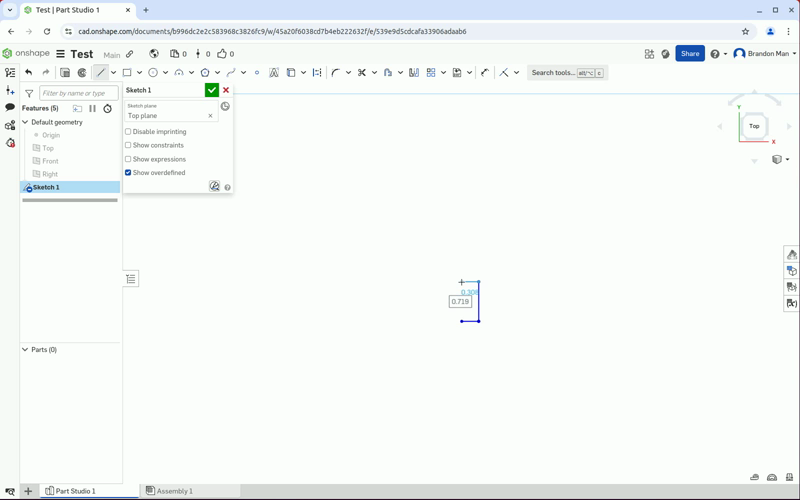
scroll(-6)
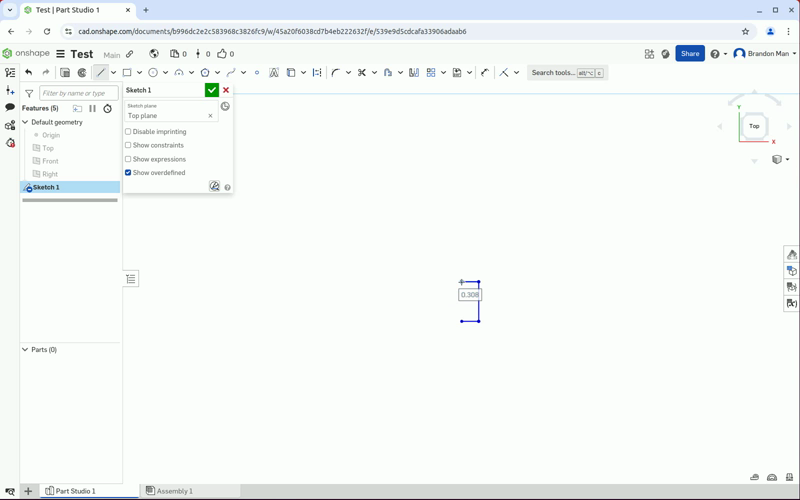
scroll(-6)
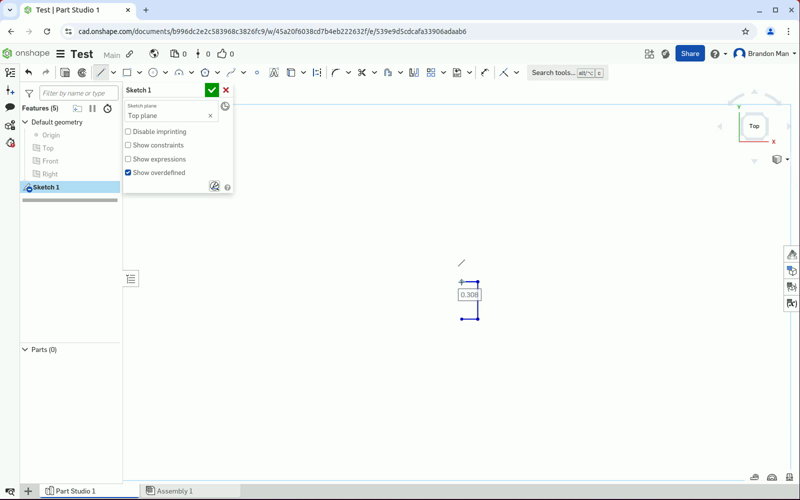
scroll(-6)
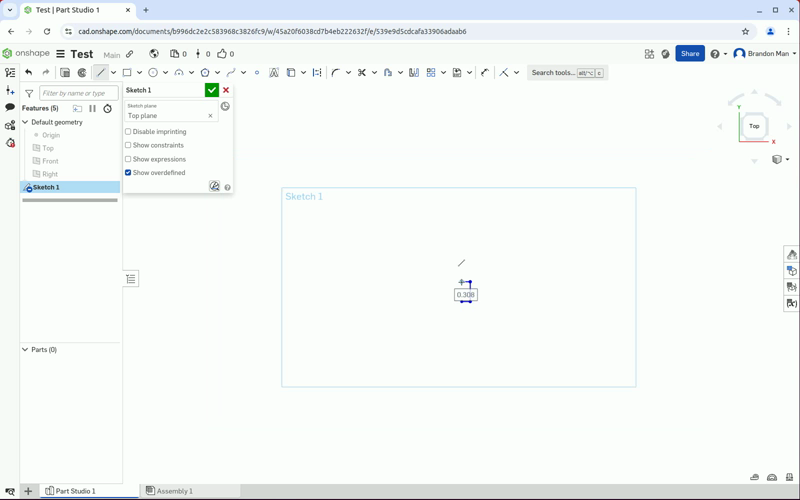
scroll(-6)
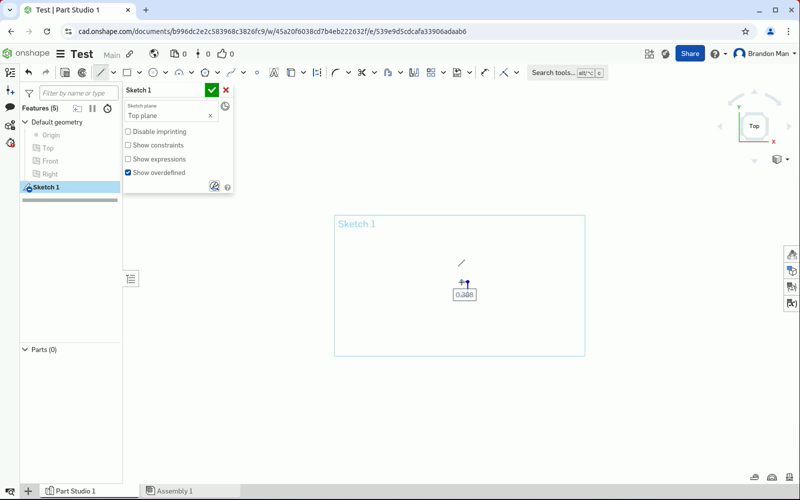
scroll(-6)
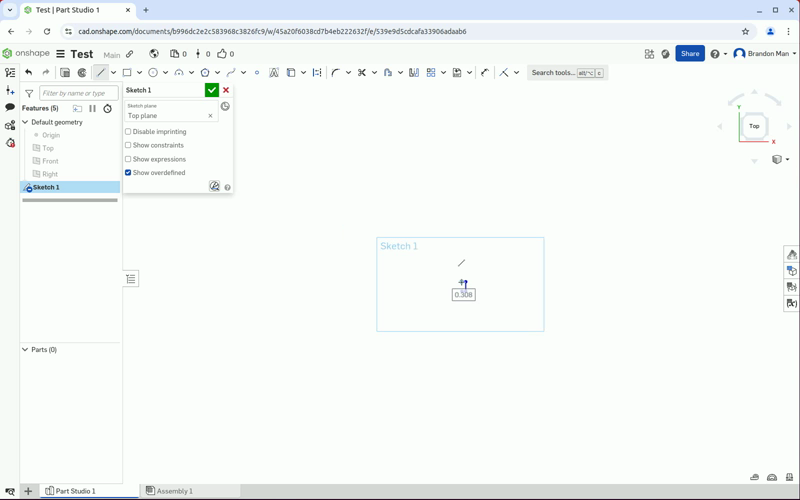
scroll(-6)
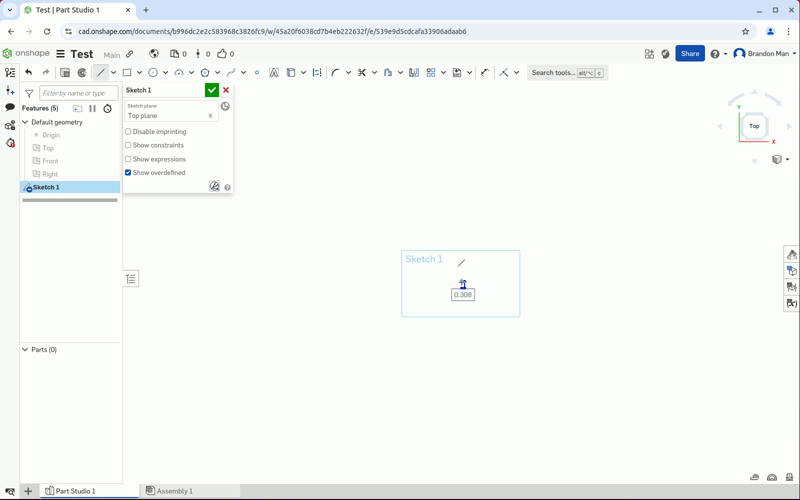
scroll(-6)
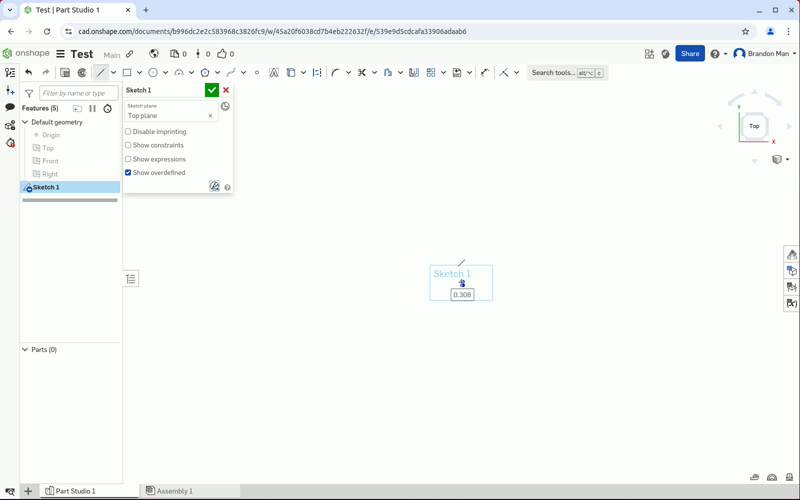
key_up(shift)
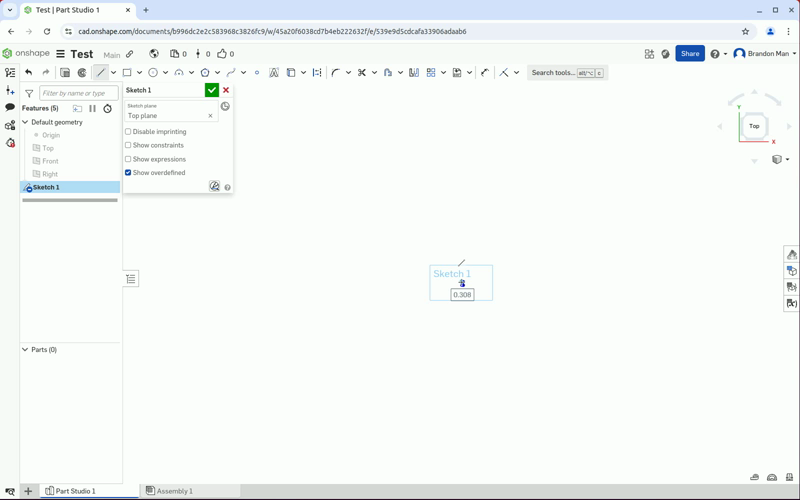
mouse_move(492, 281)
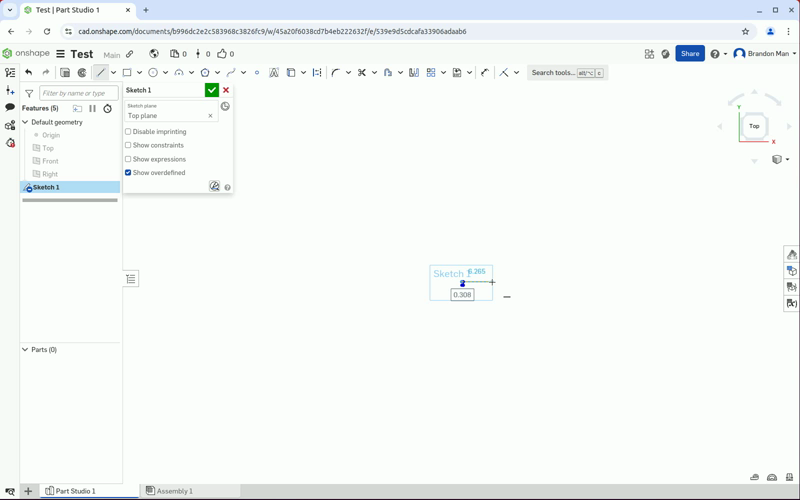
key_down(shift)
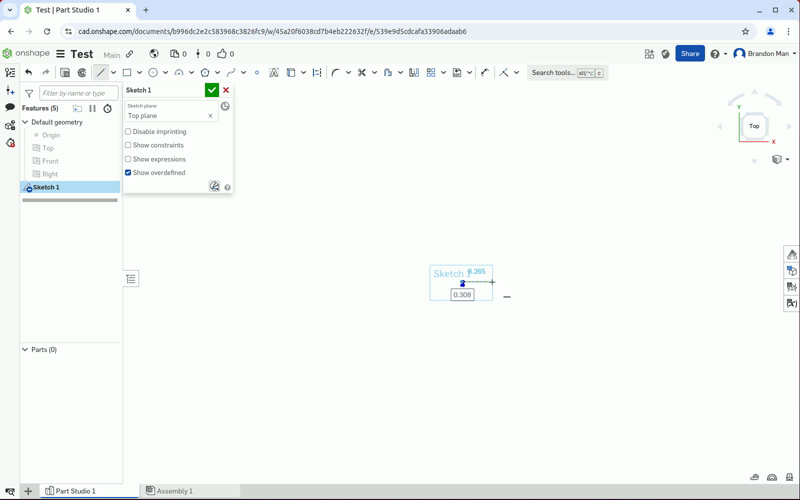
mouse_move(461, 285)
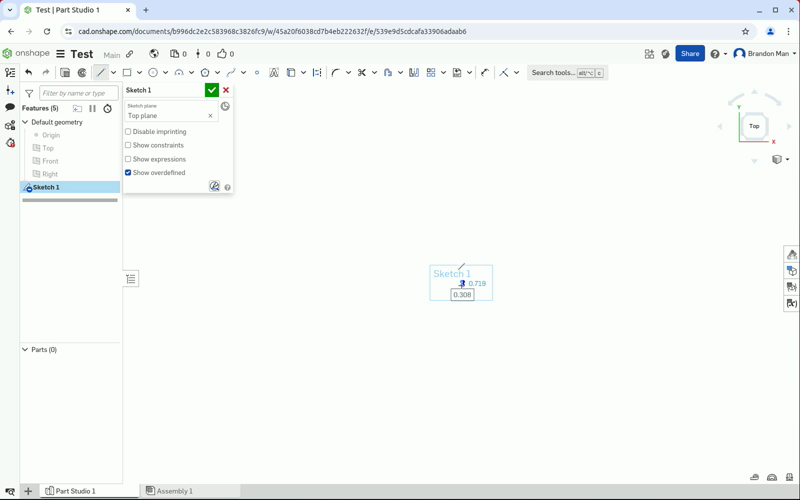
scroll(6)
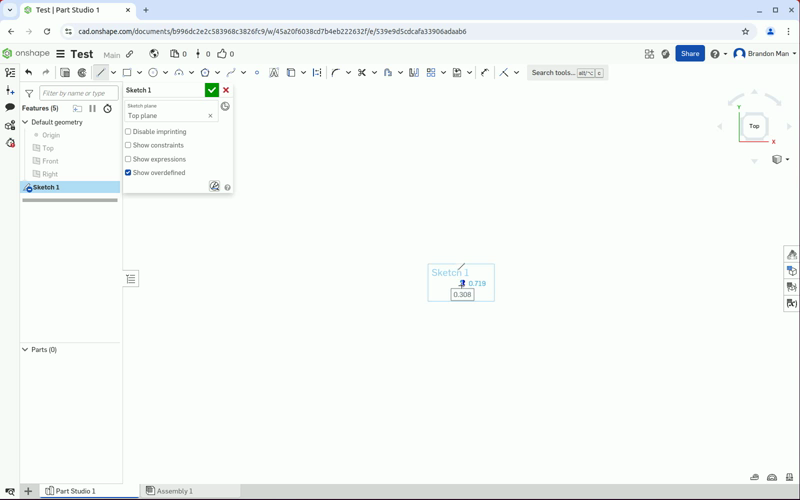
scroll(6)
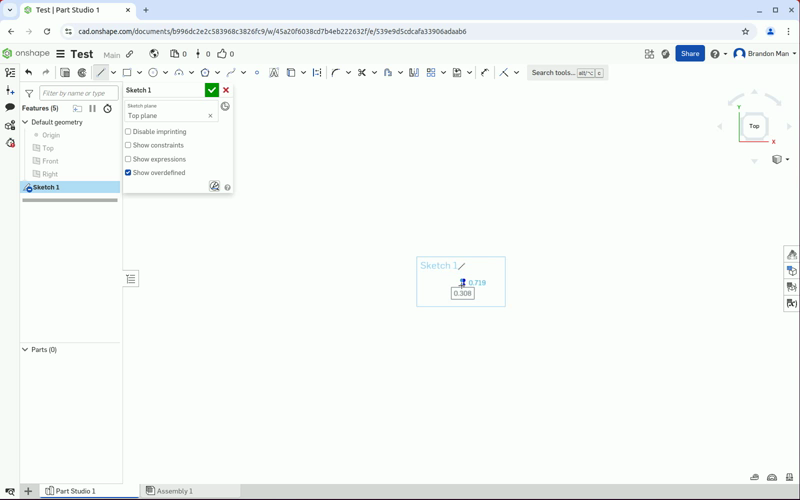
scroll(6)
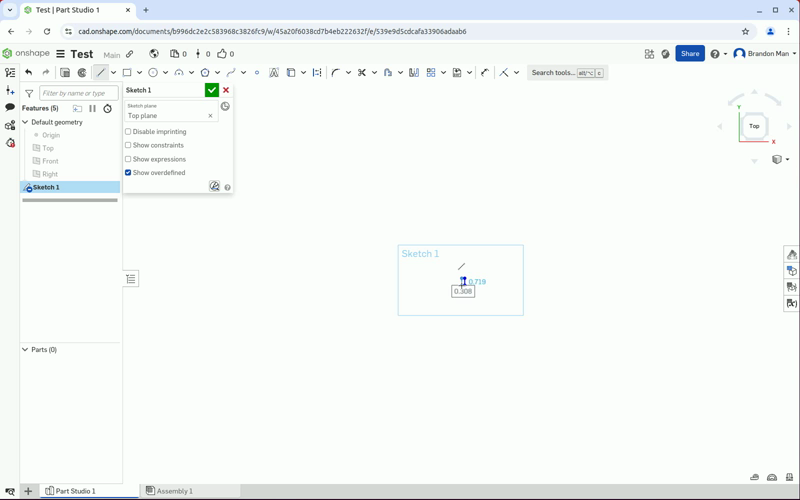
scroll(6)
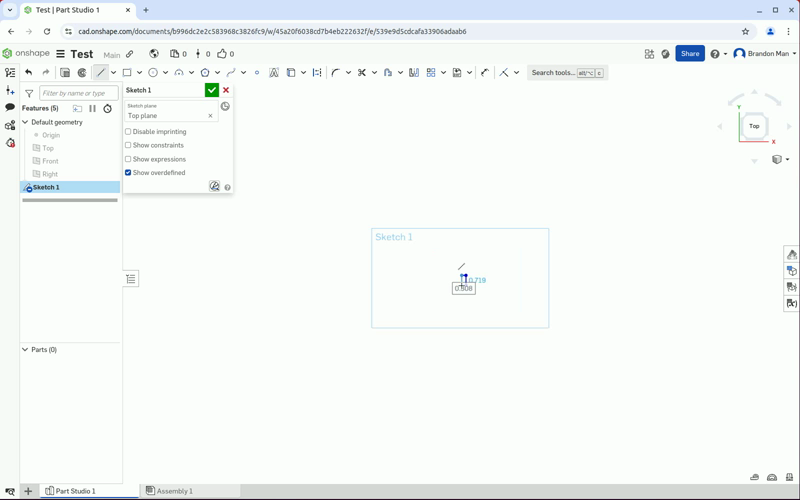
scroll(6)
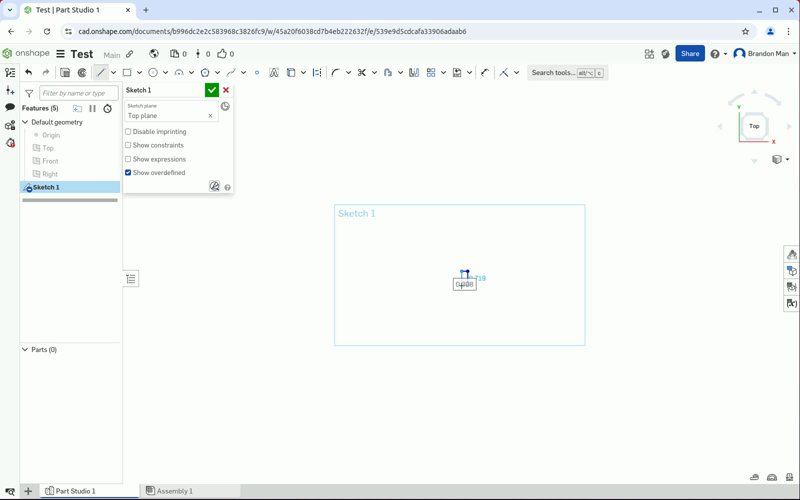
scroll(6)
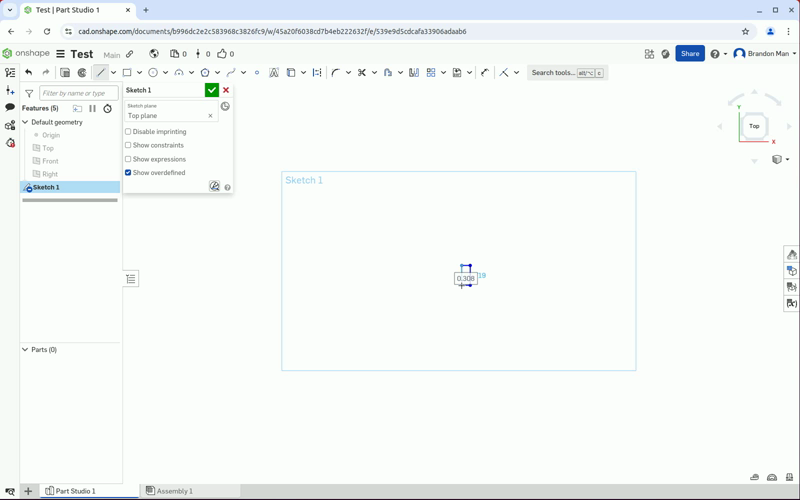
scroll(6)
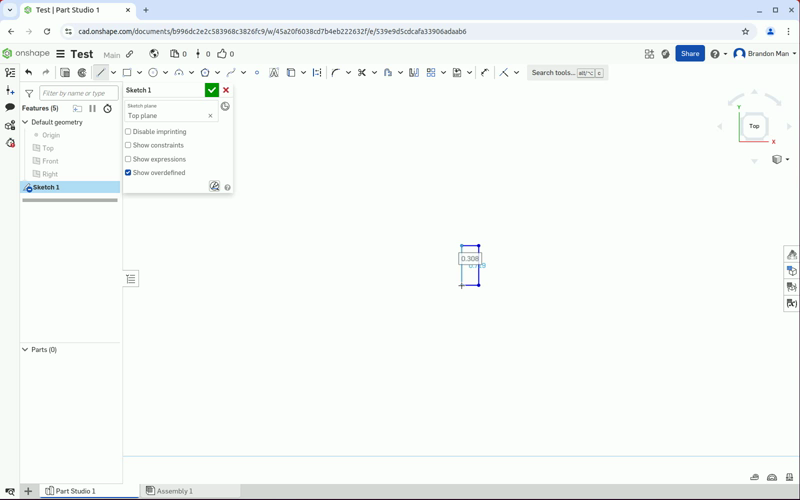
key_up(shift)
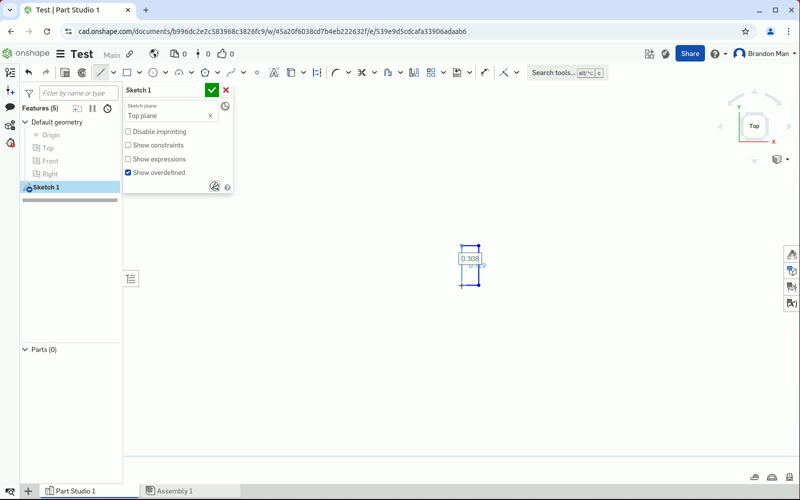
click(461, 285)
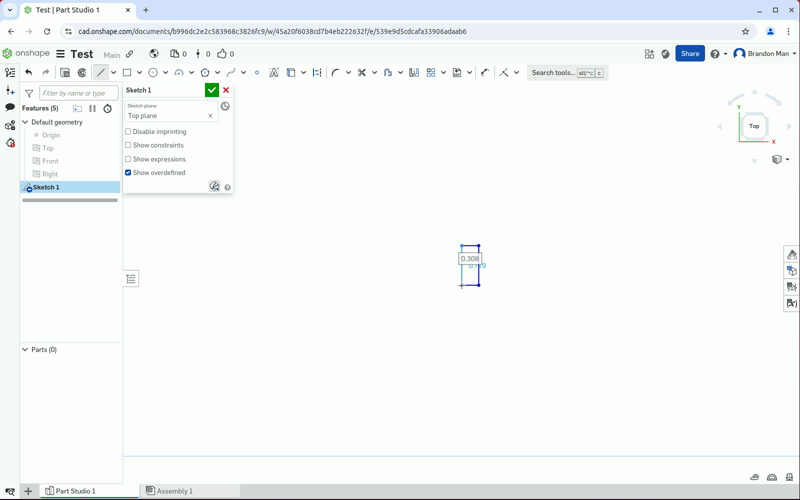
scroll(-6)
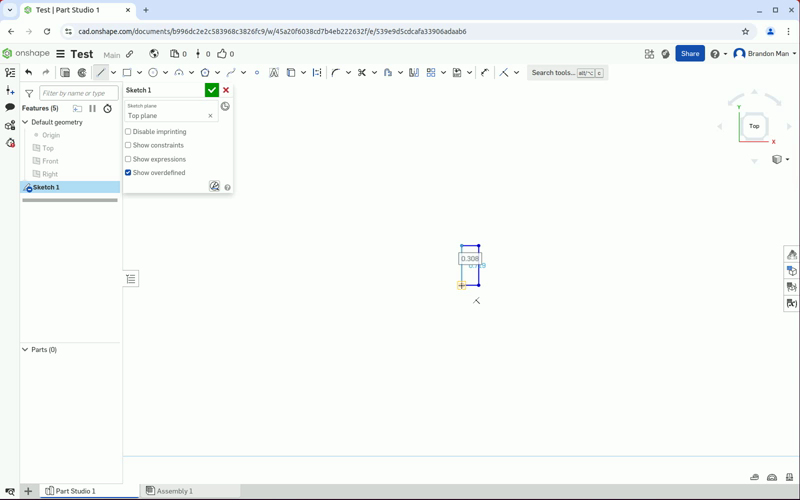
scroll(-6)
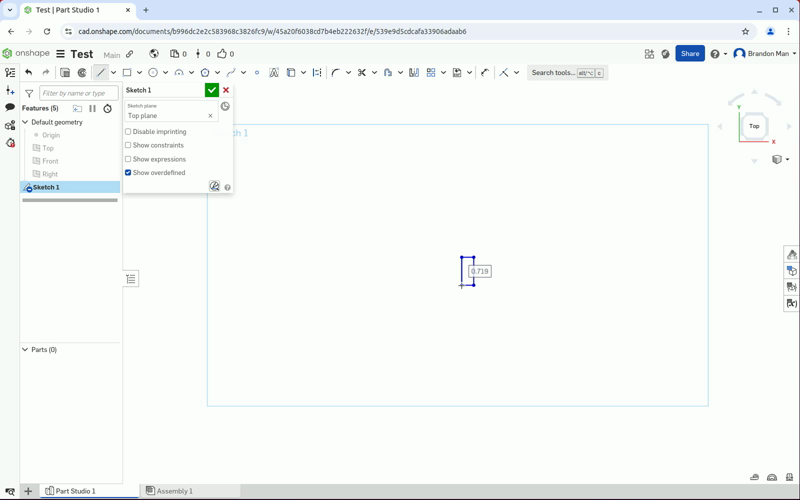
scroll(-6)
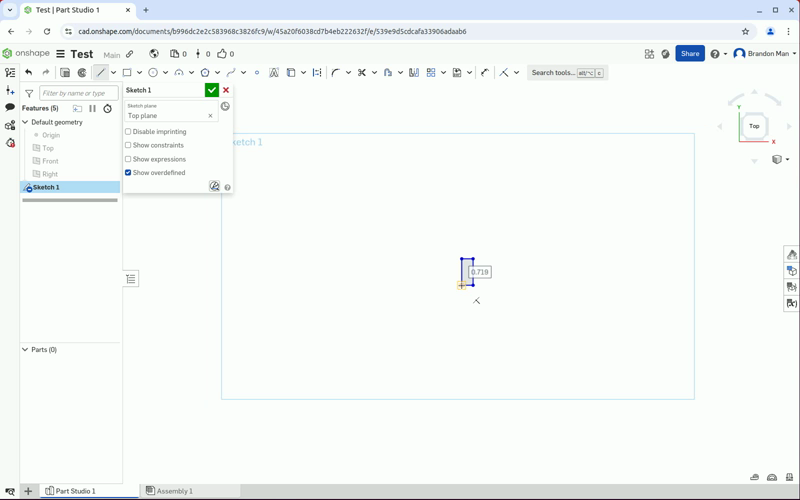
scroll(-6)
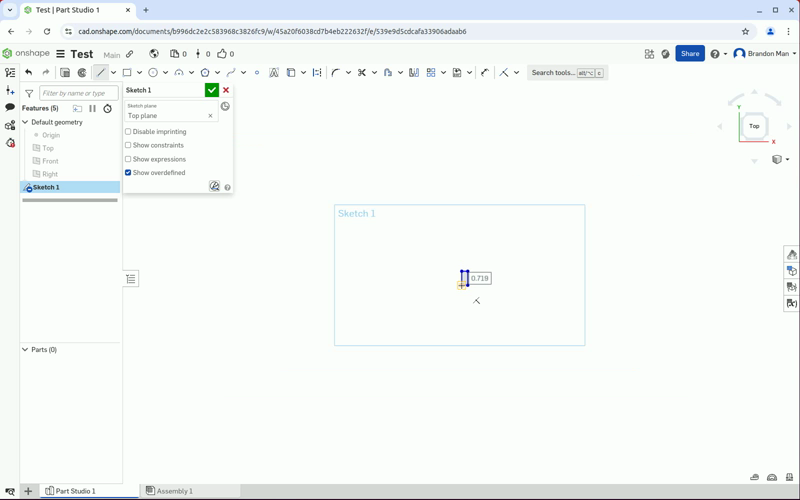
scroll(-6)
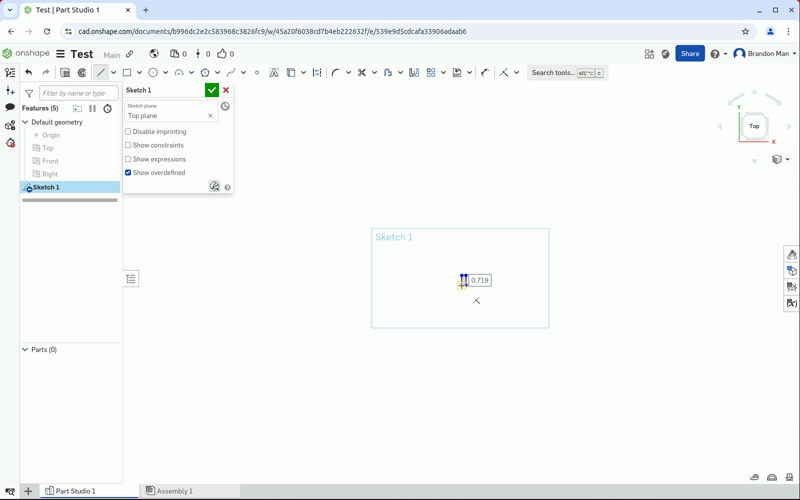
scroll(-6)
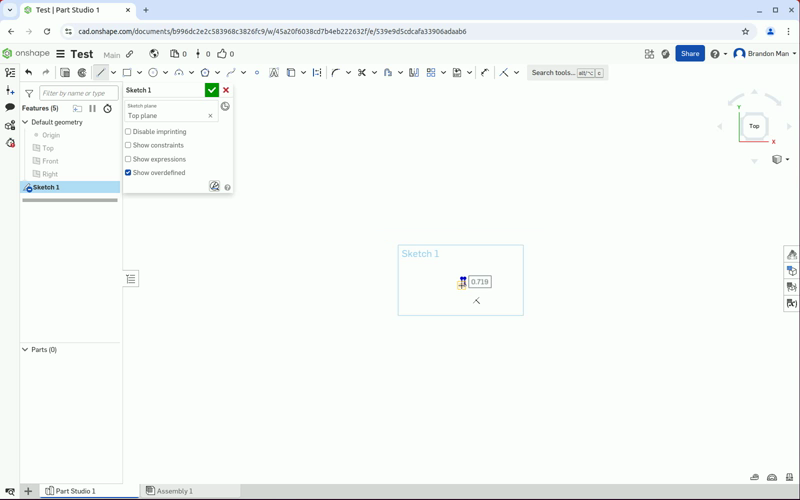
scroll(-6)
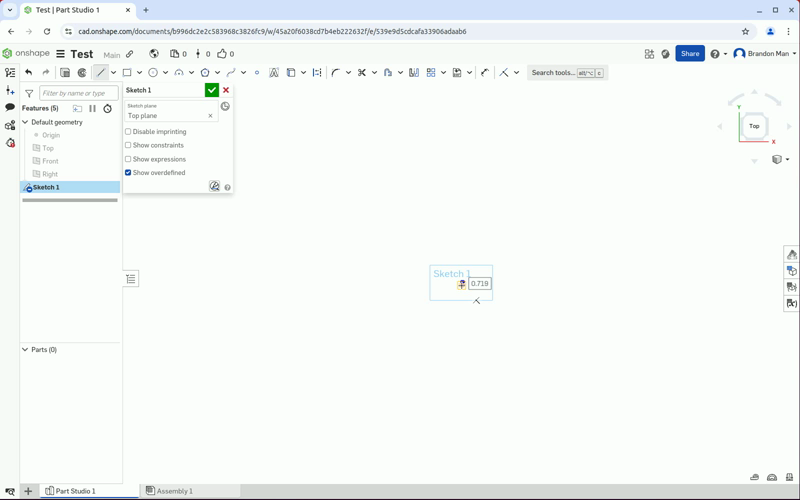
key(esc)
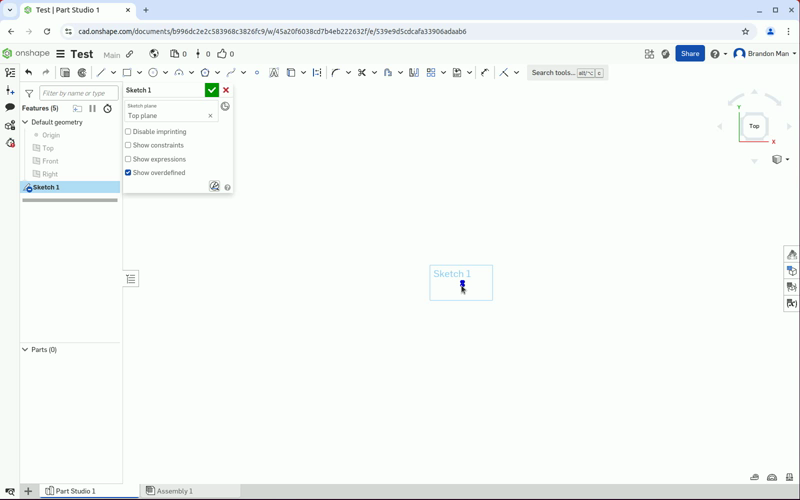
mouse_move(462, 281)
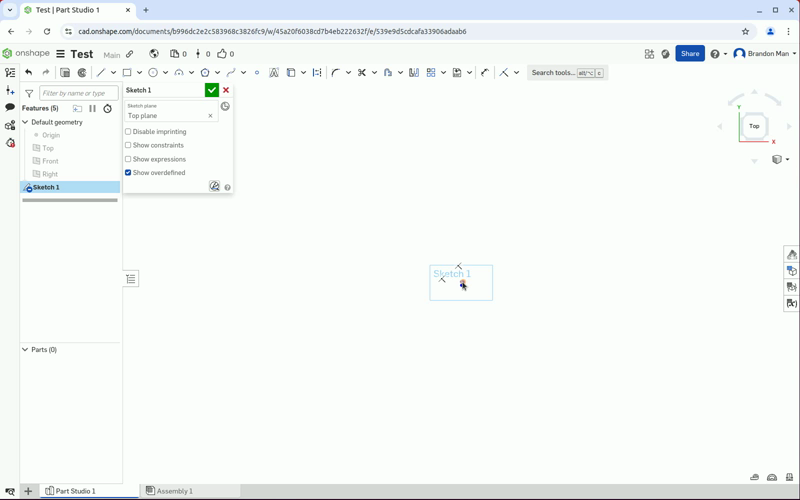
scroll(6)
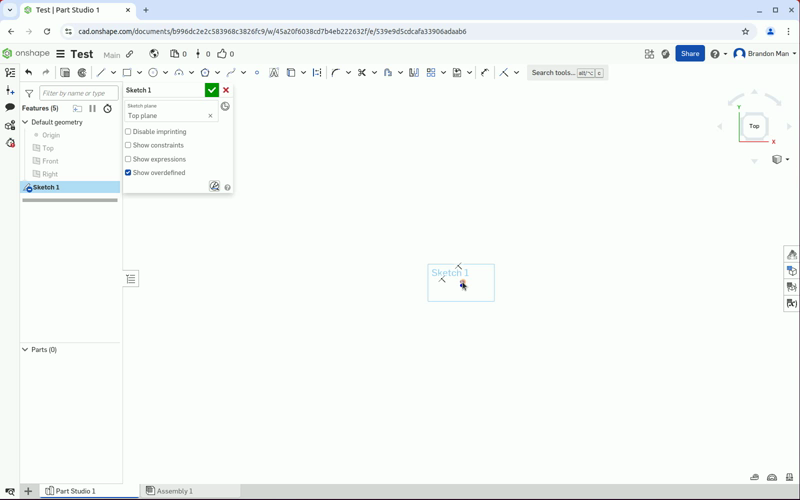
scroll(6)
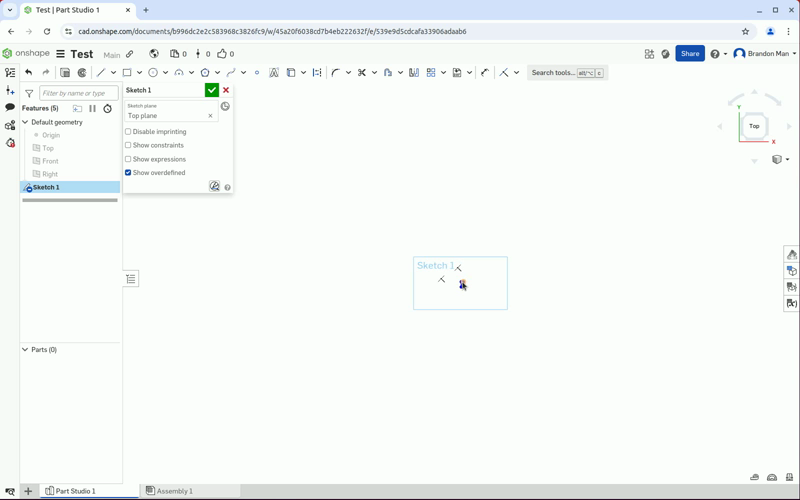
scroll(6)
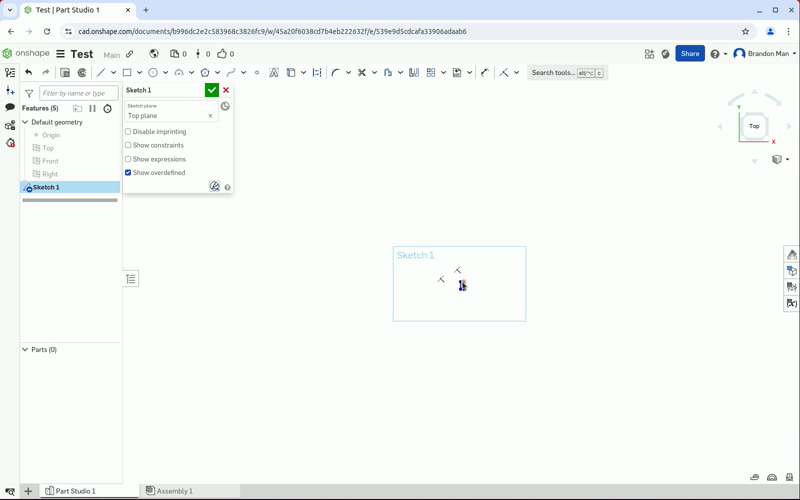
scroll(6)
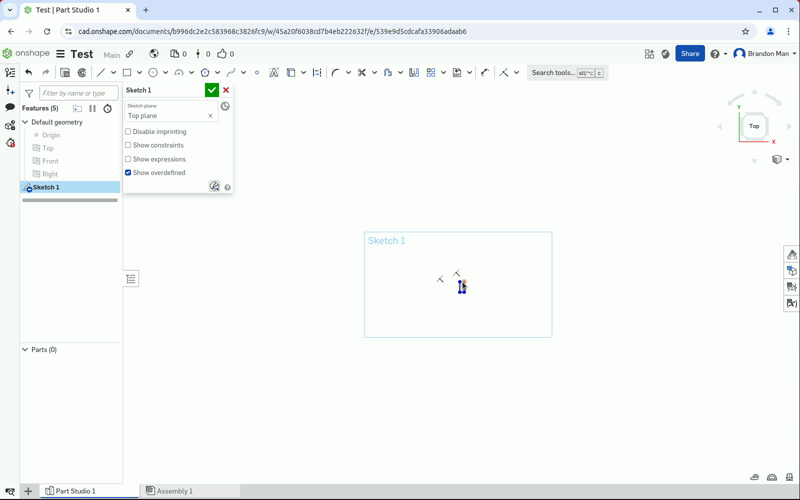
scroll(6)
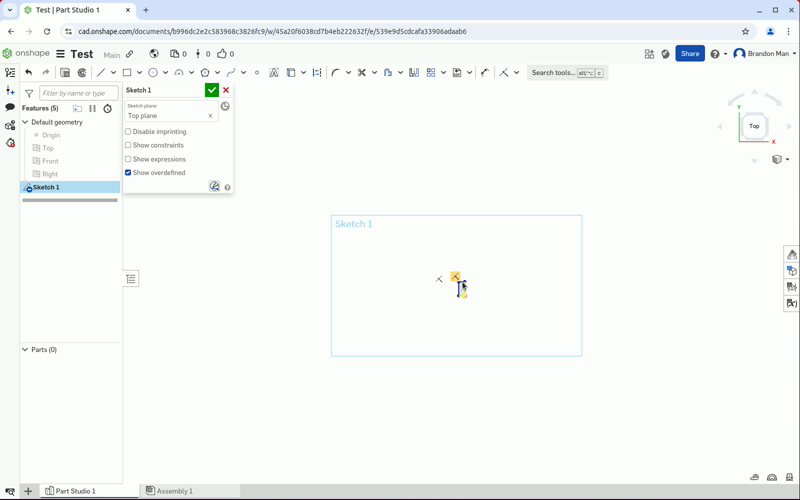
scroll(6)
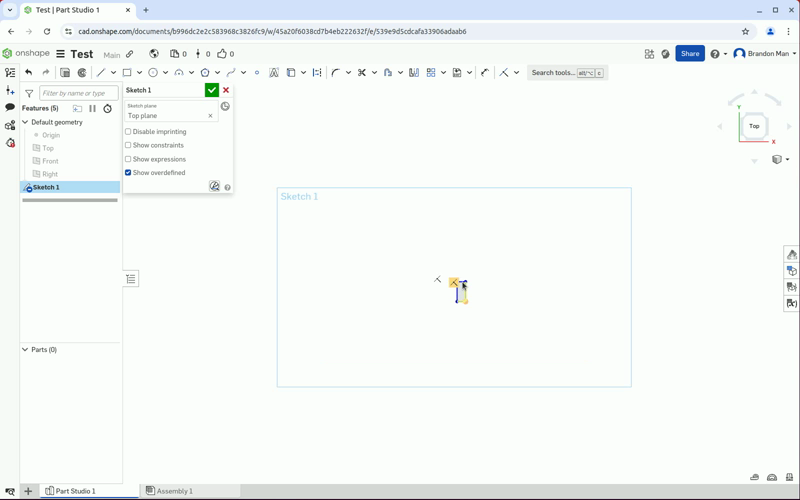
scroll(6)
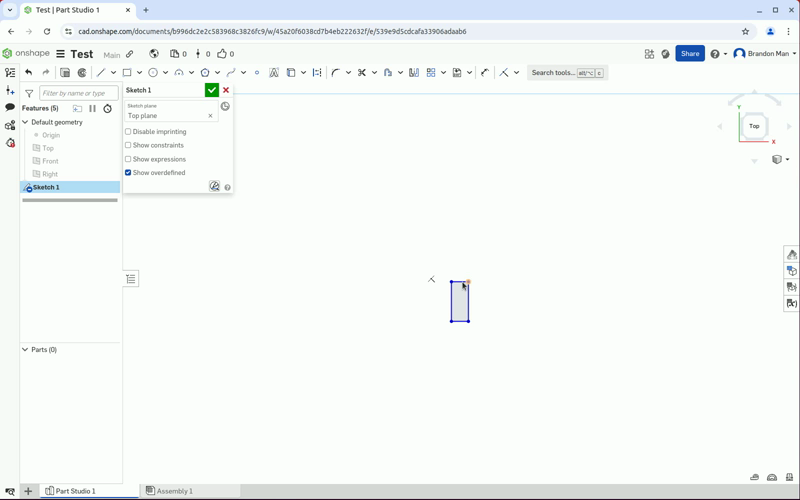
click(462, 281)
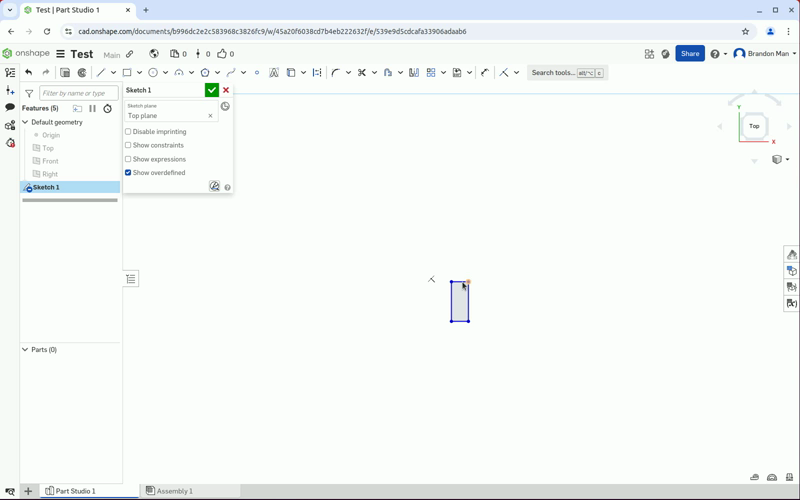
scroll(-6)
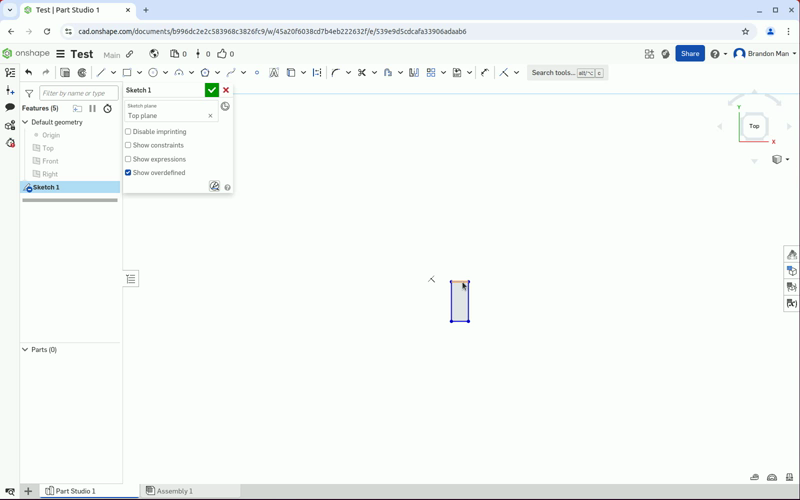
scroll(-6)
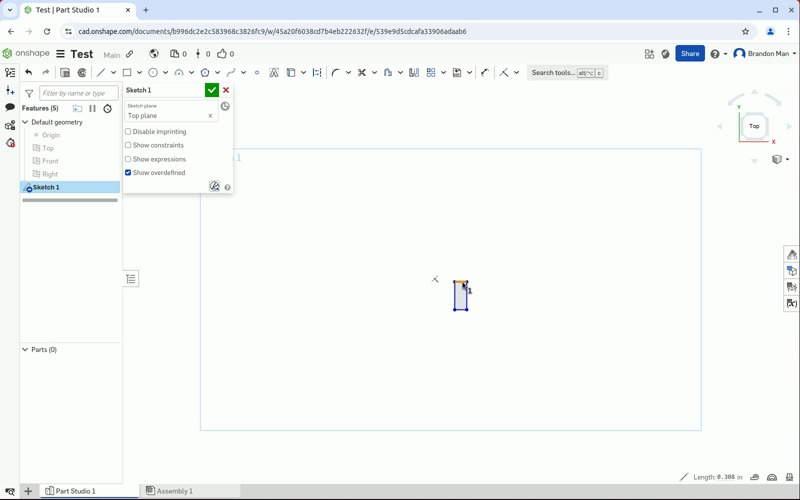
scroll(-6)
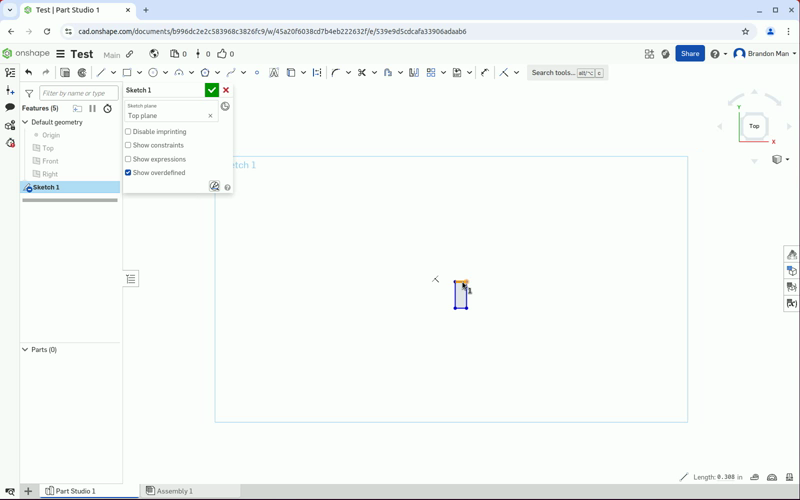
scroll(-6)
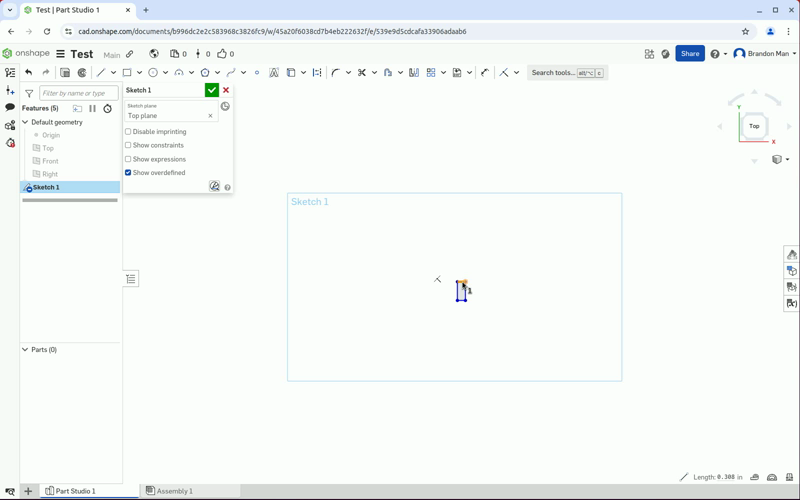
scroll(-6)
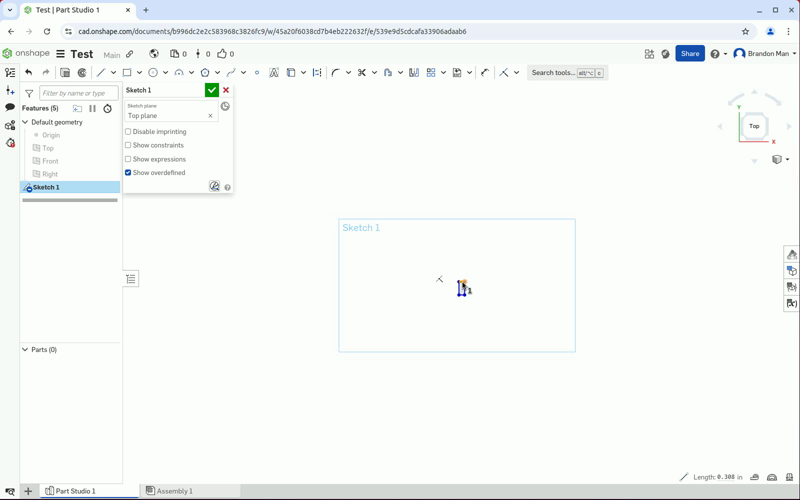
scroll(-6)
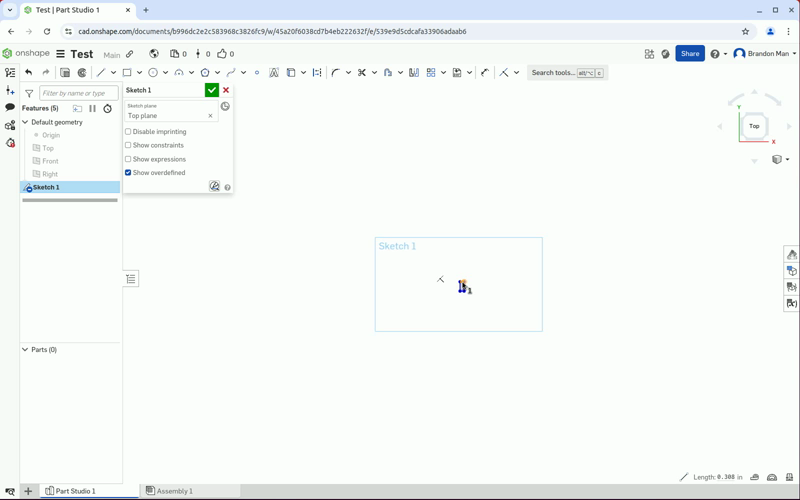
scroll(-6)
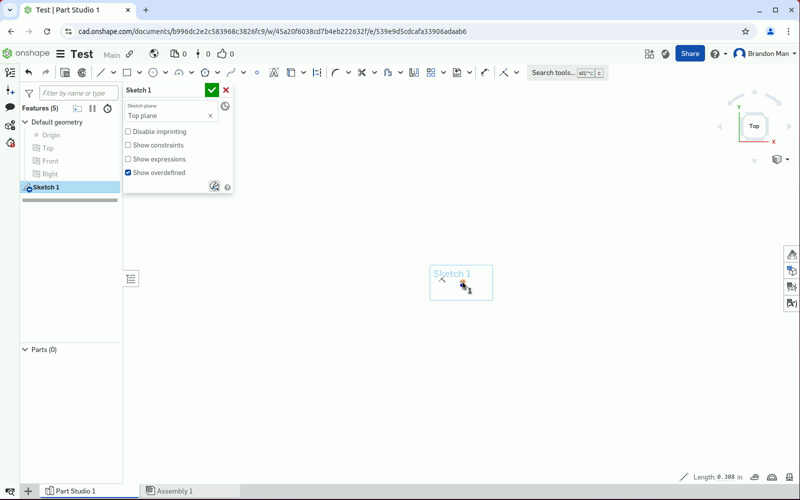
mouse_move(73, 352)
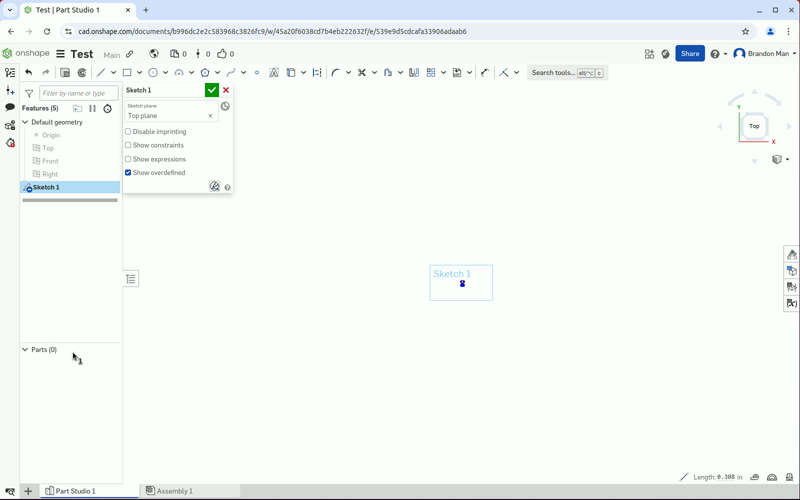
key(shift+y)
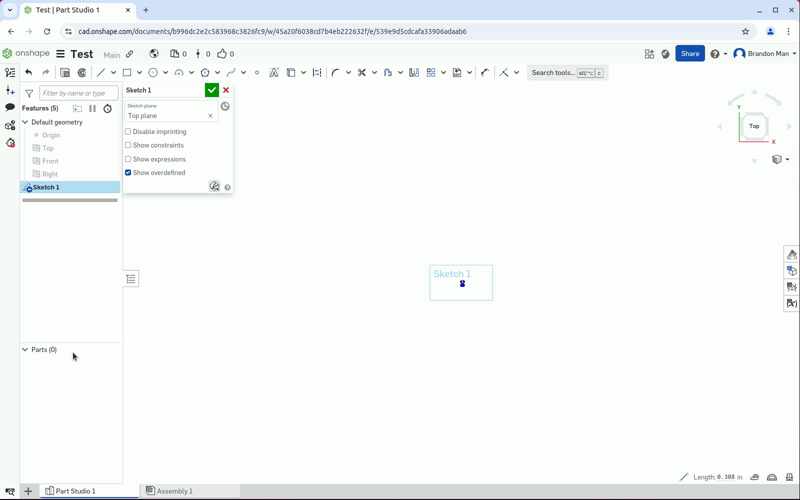
key(shift+e)
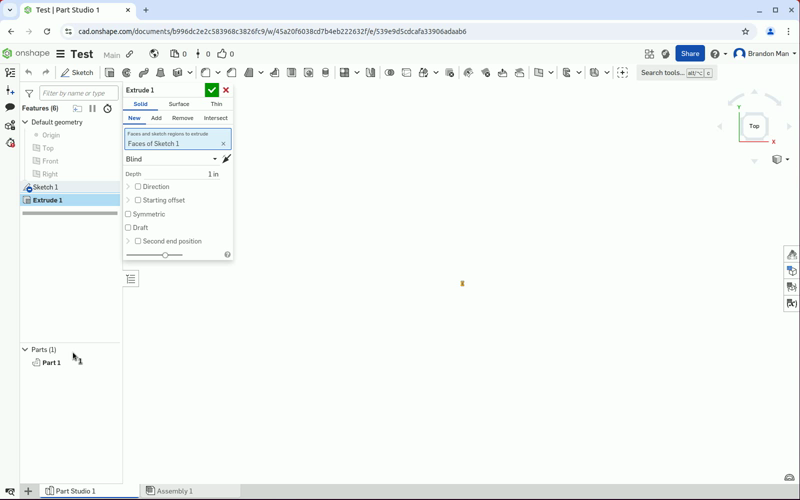
mouse_move(143, 106)
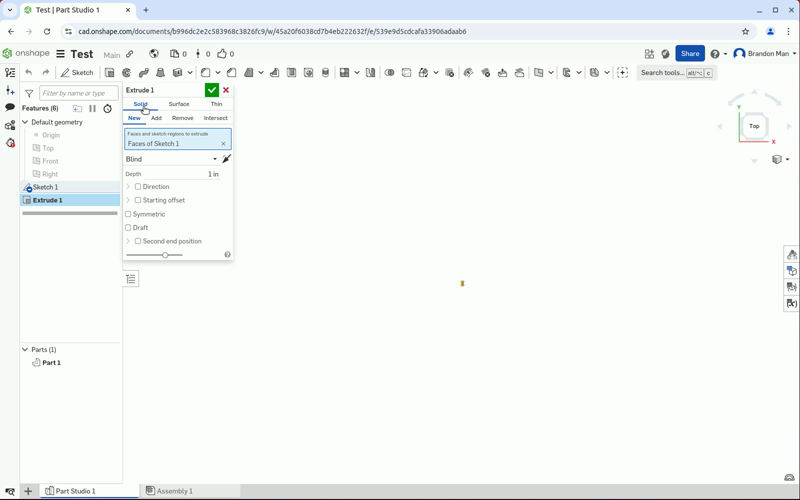
click(143, 106)
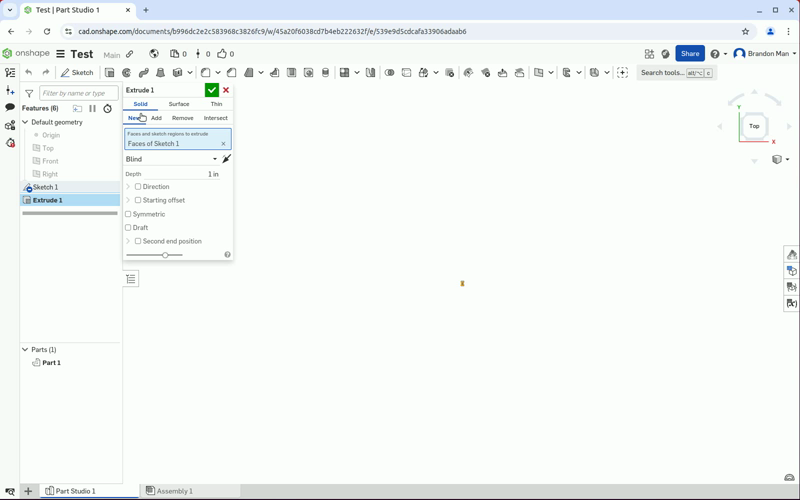
mouse_move(137, 120)
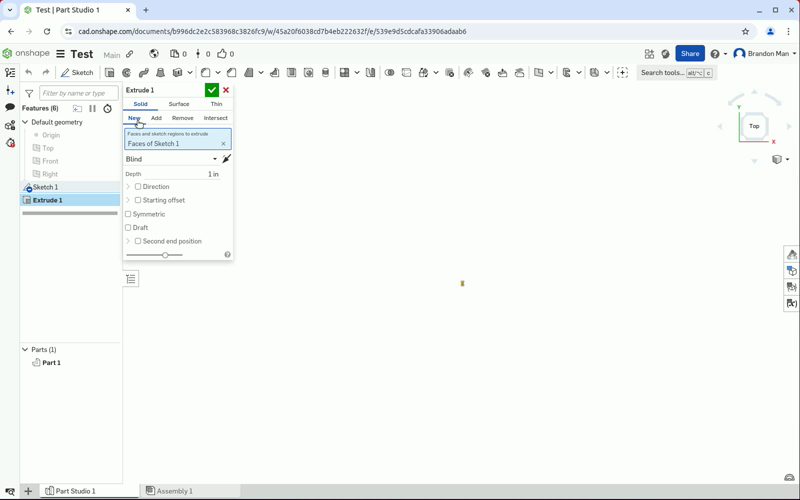
click(137, 120)
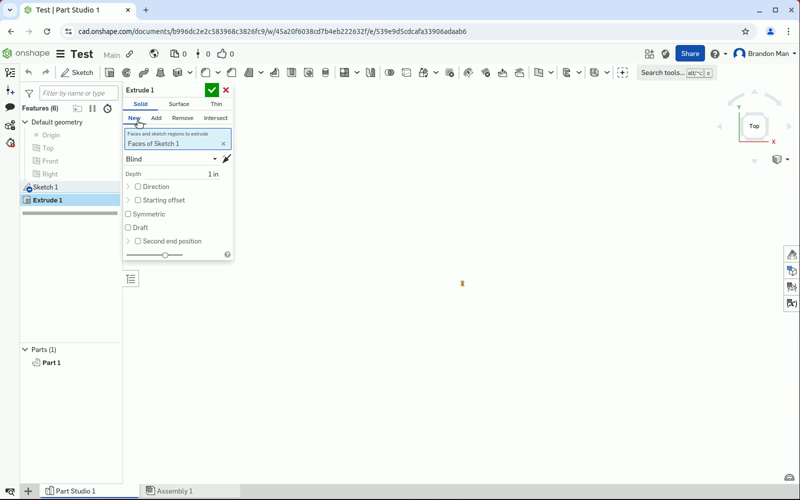
key(tab, 4)
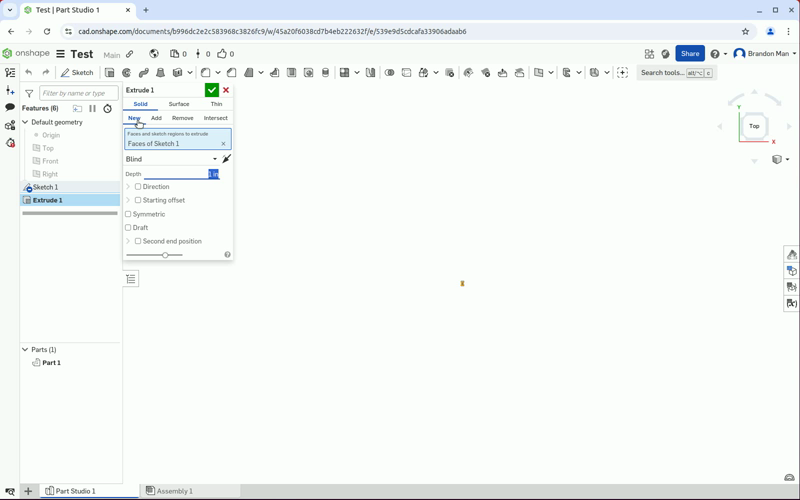
text(0.481)
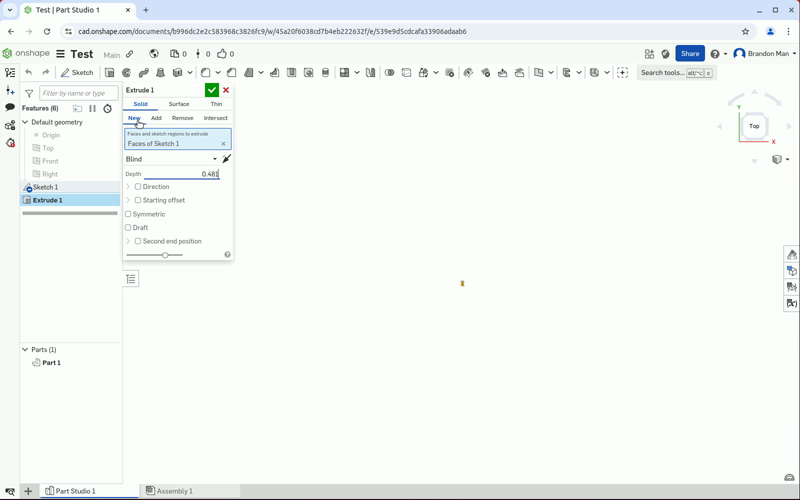
key(enter)
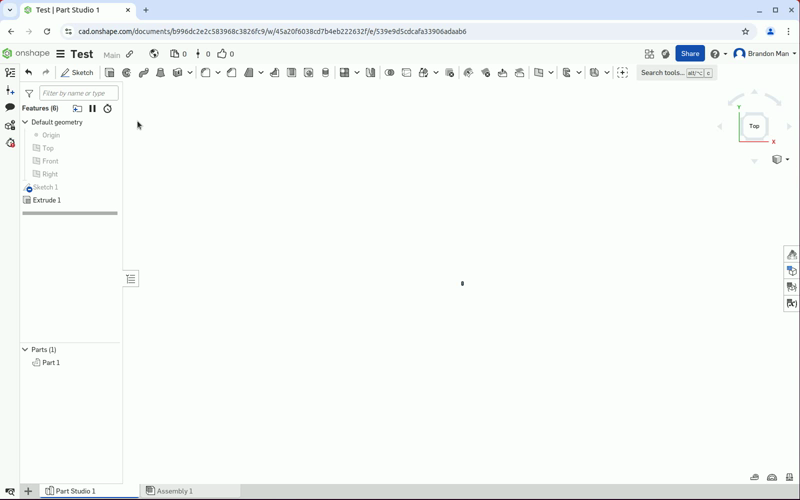
key(shift+h)
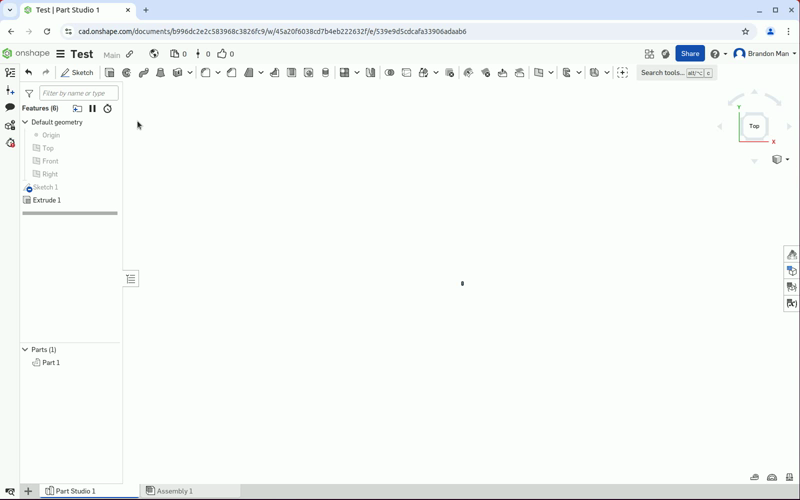
key(shift+h)
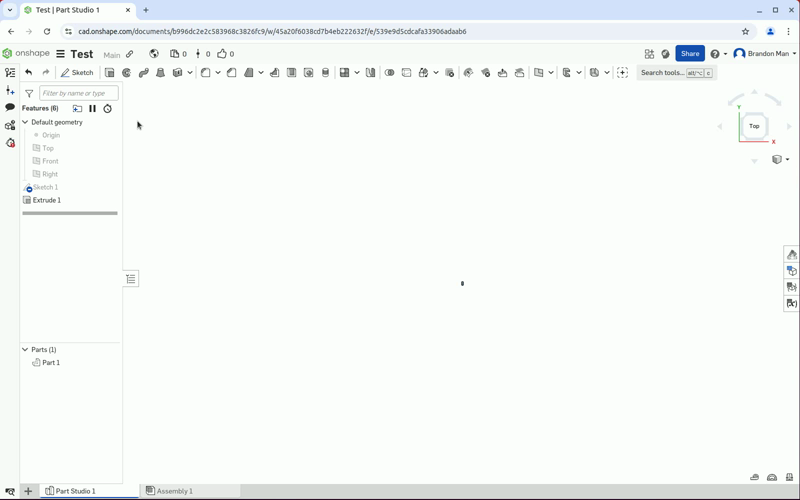
mouse_move(73, 189)
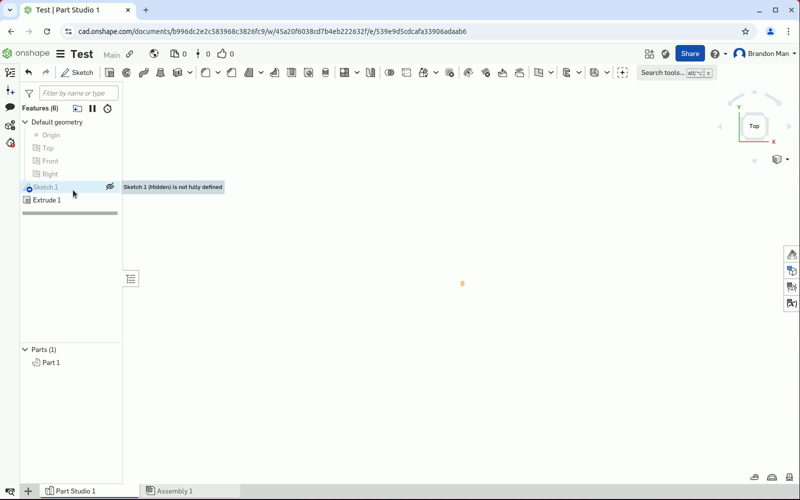
click(73, 189)
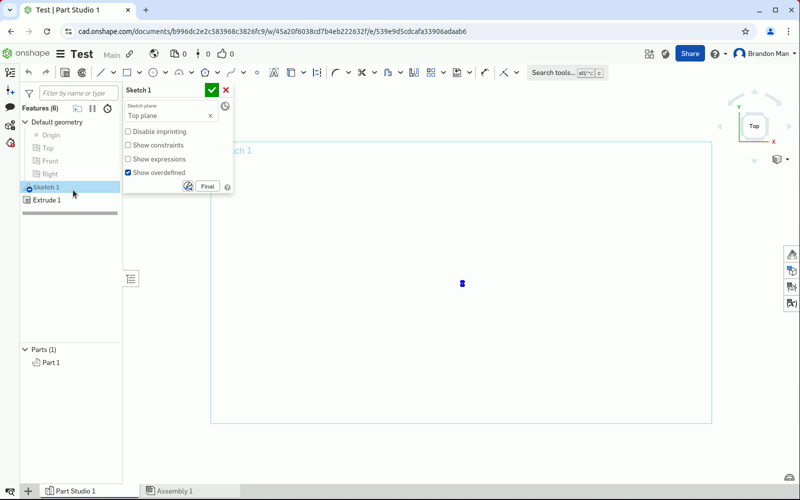
mouse_move(229, 92)
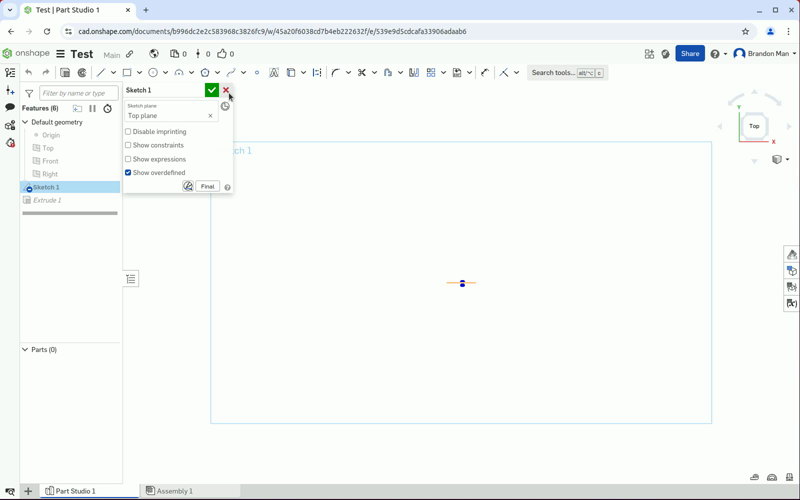
click(229, 92)
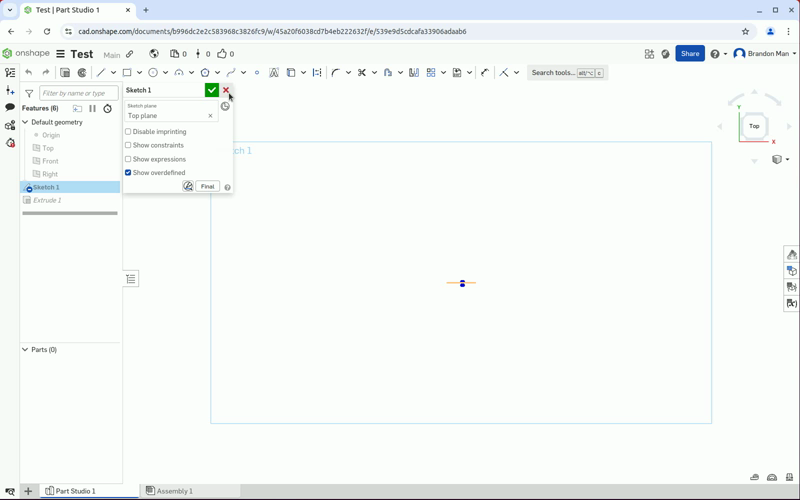
key(shift+s)
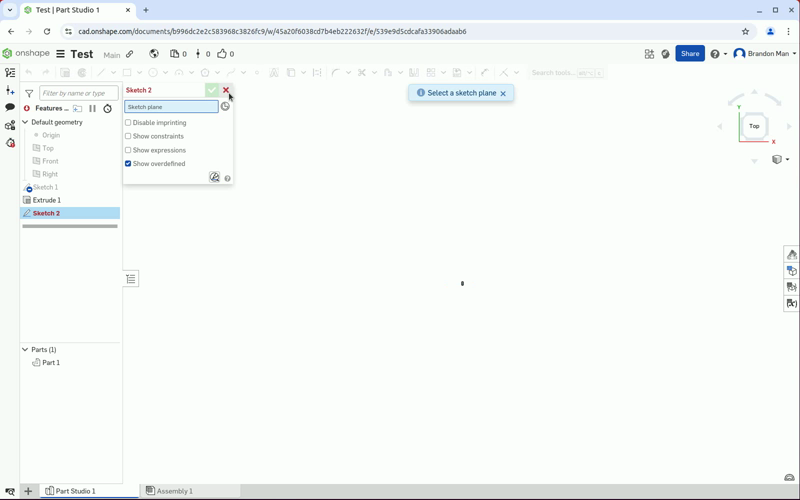
mouse_move(73, 150)
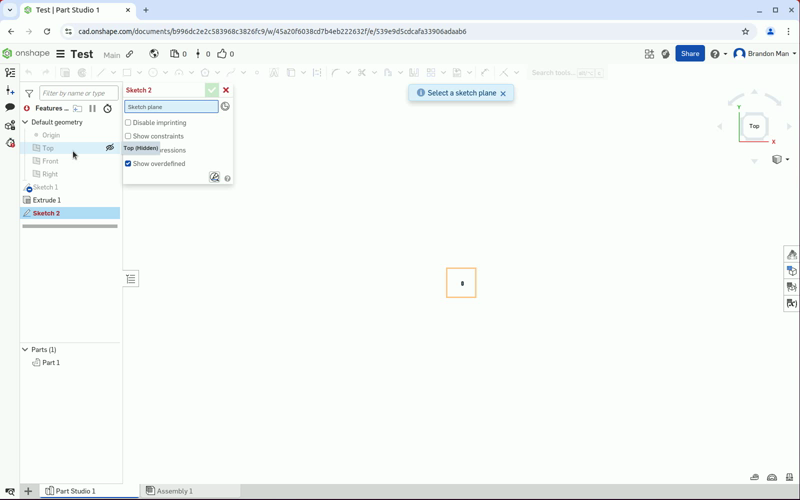
click(73, 150)
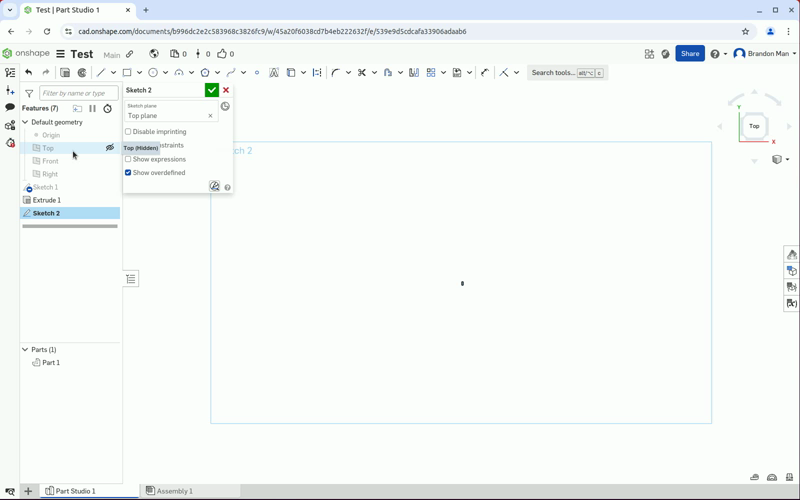
mouse_move(73, 352)
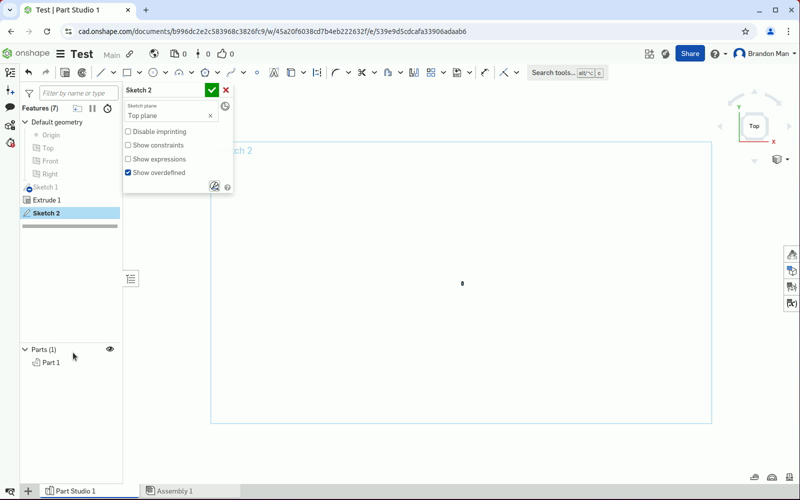
key(y)
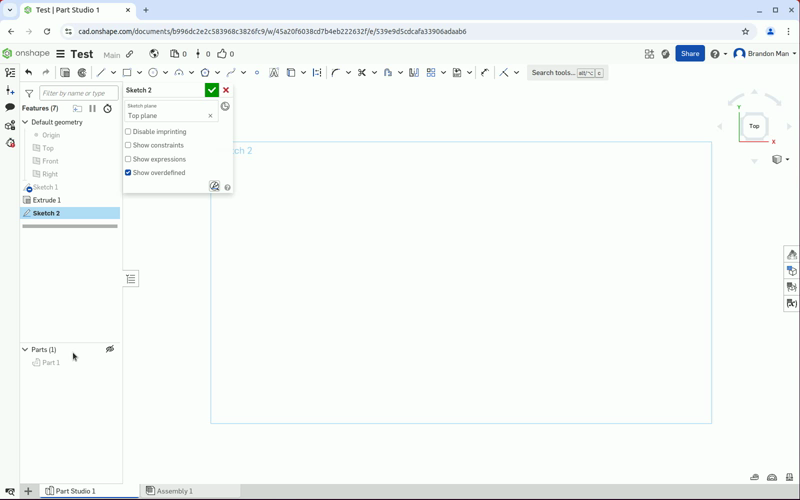
key(l)
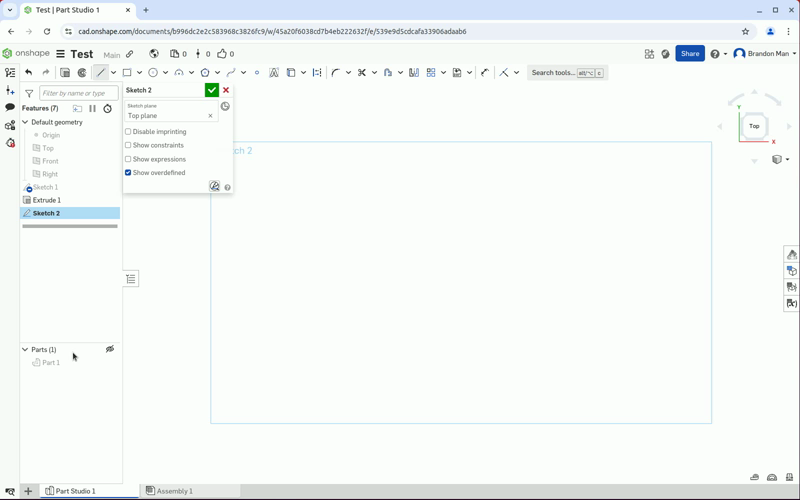
key_down(shift)
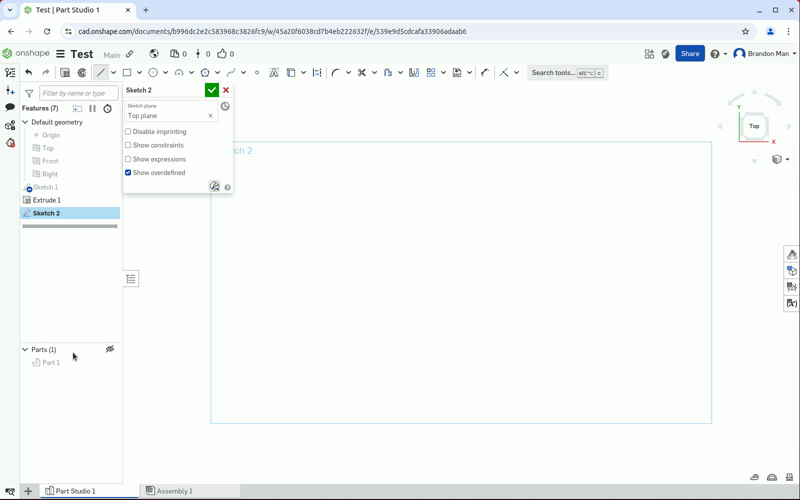
mouse_move(461, 395)
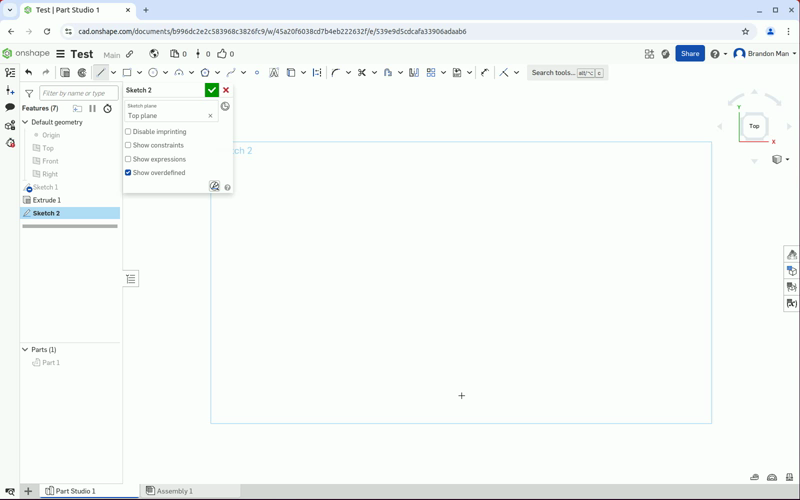
click(461, 395)
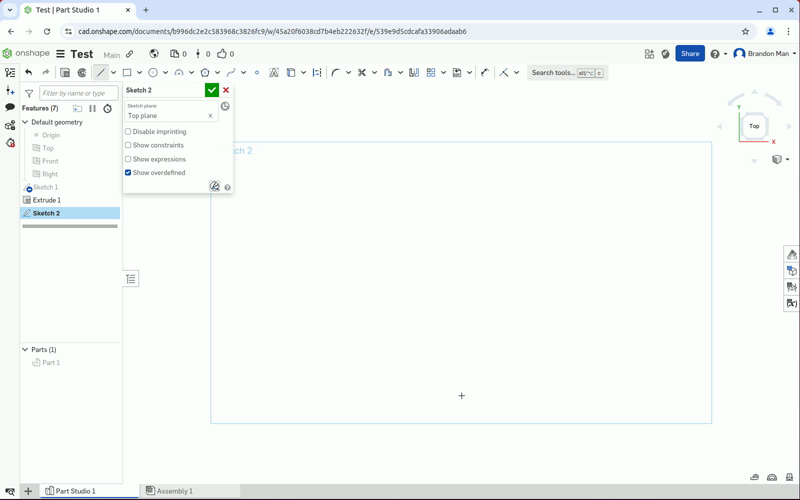
key_up(shift)
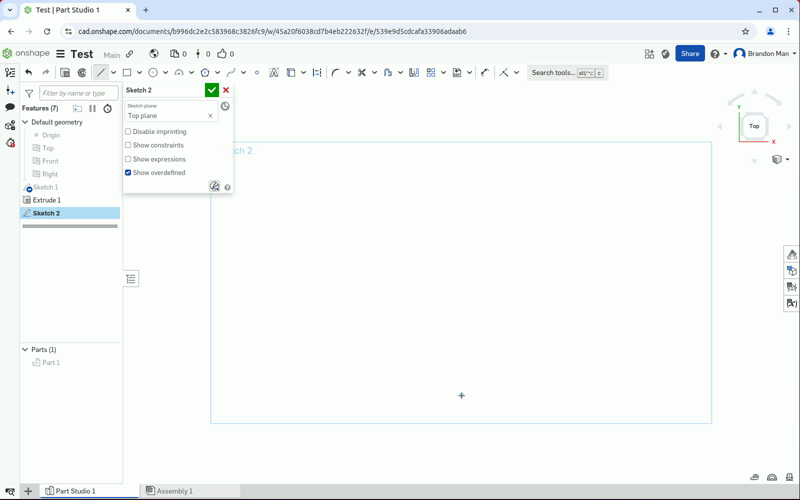
key_down(shift)
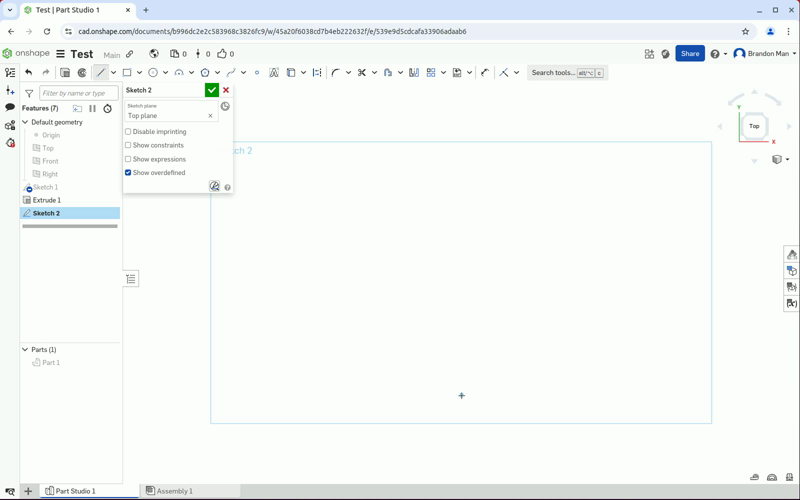
mouse_move(492, 395)
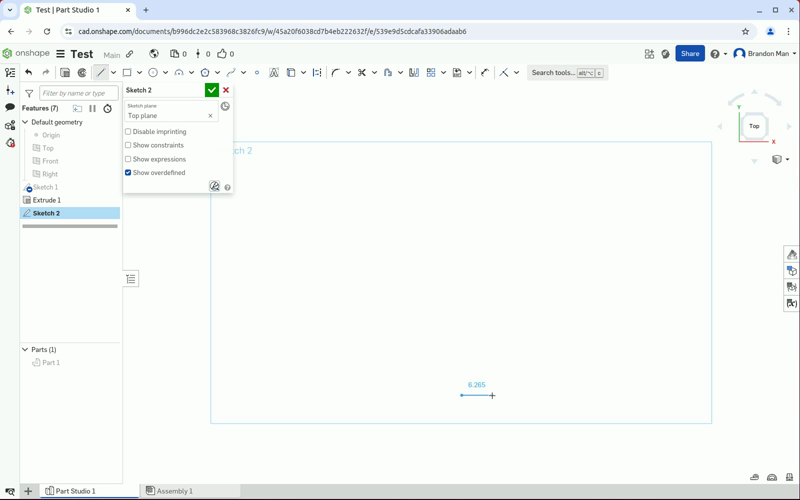
mouse_move(463, 395)
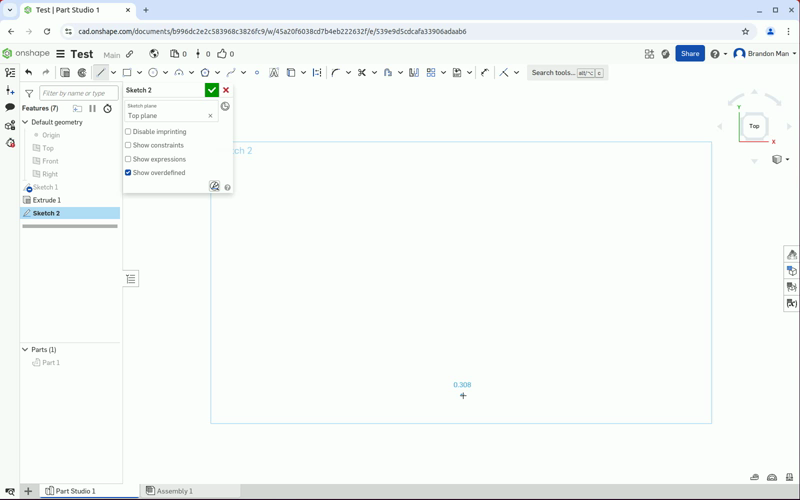
scroll(6)
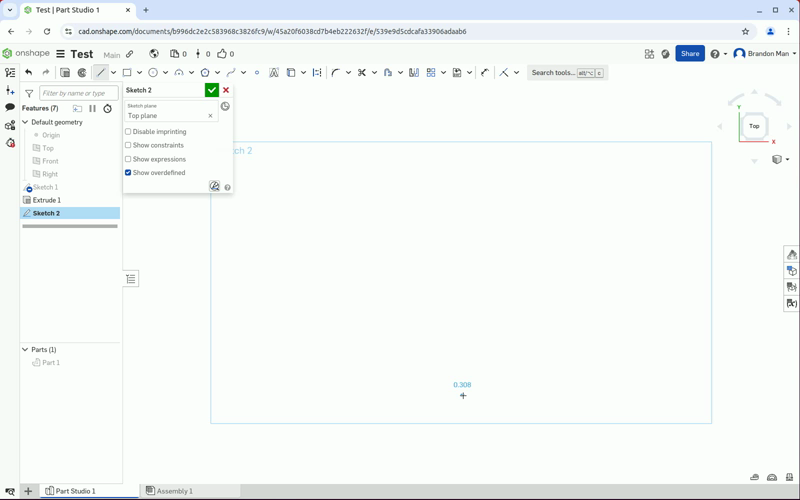
scroll(6)
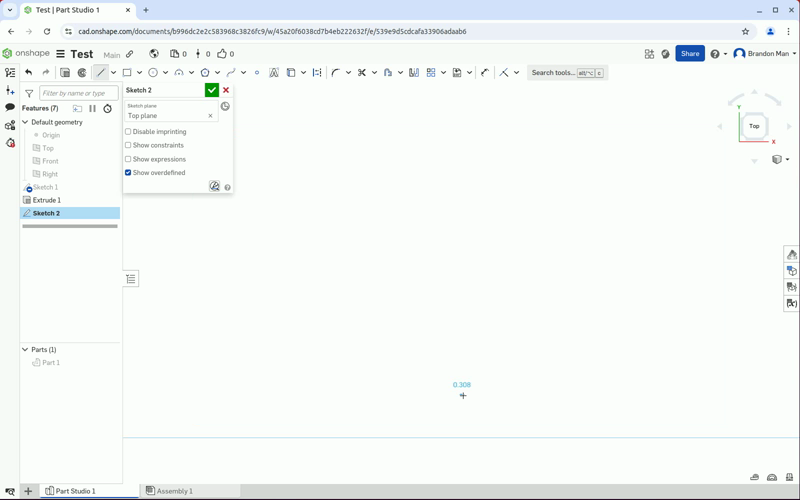
scroll(6)
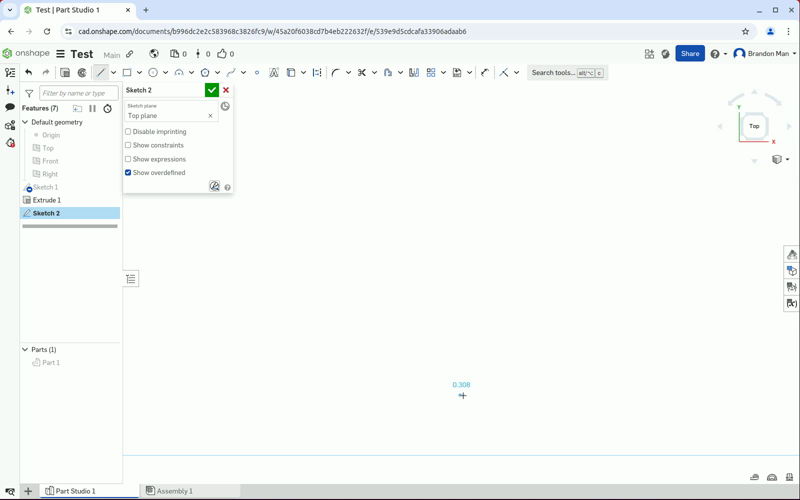
scroll(6)
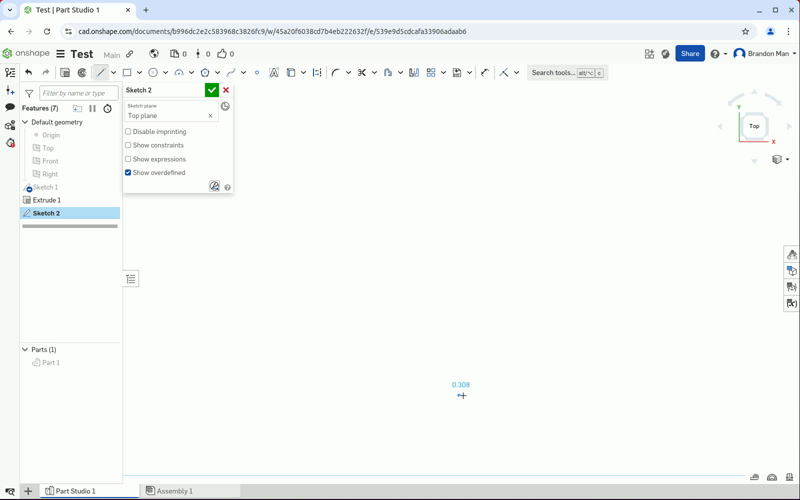
scroll(6)
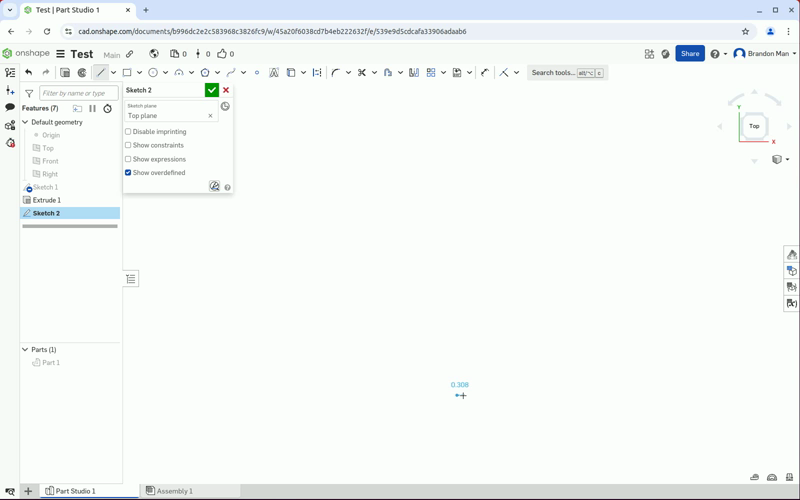
scroll(6)
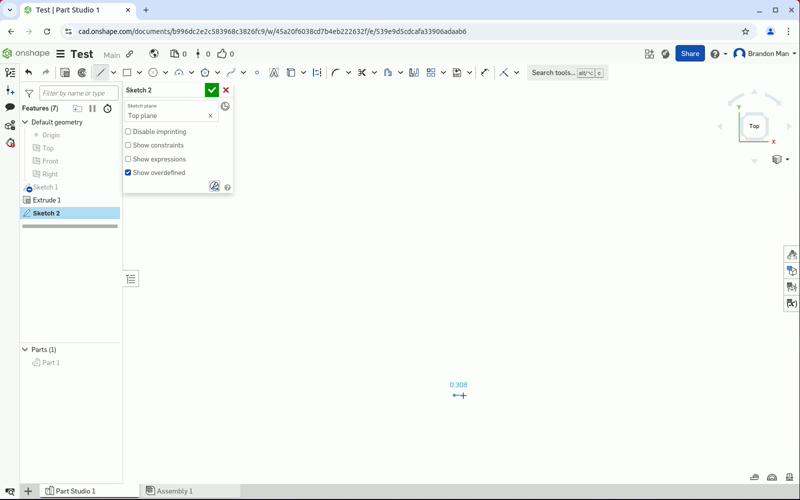
scroll(6)
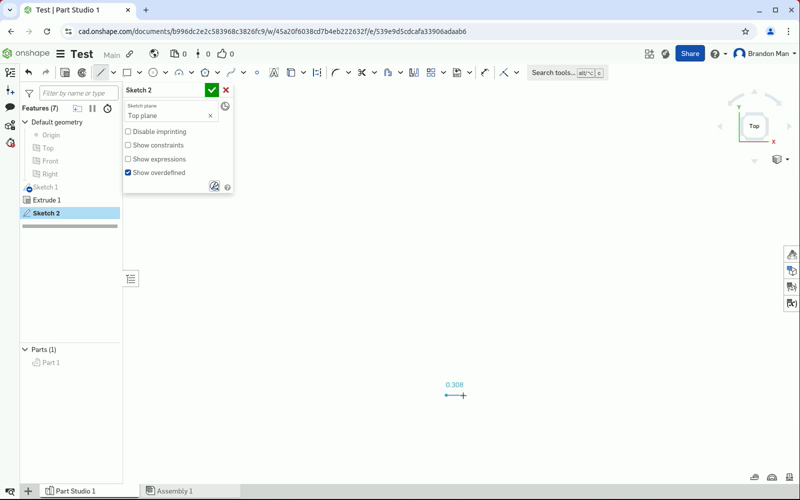
click(463, 395)
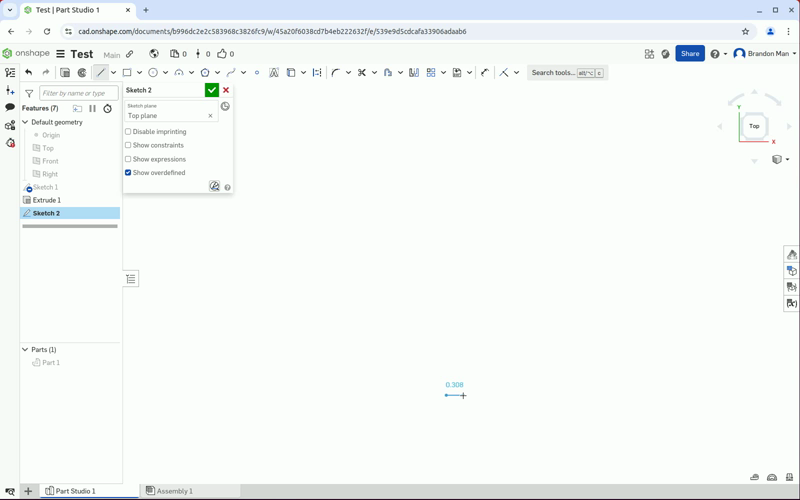
scroll(-6)
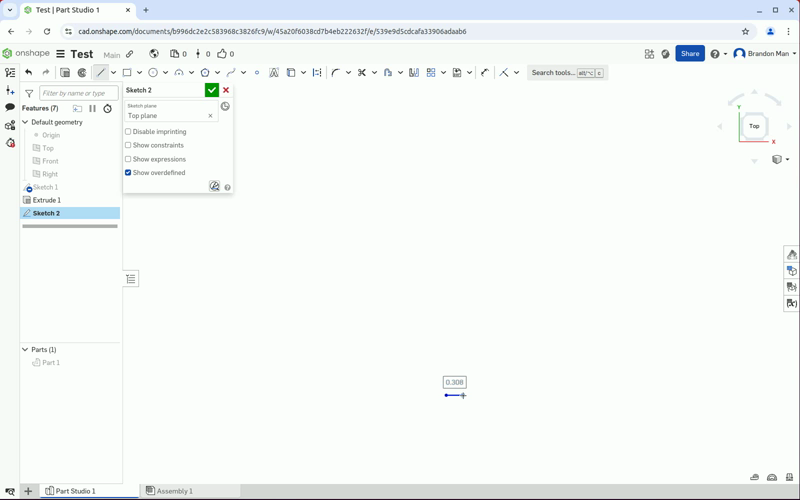
scroll(-6)
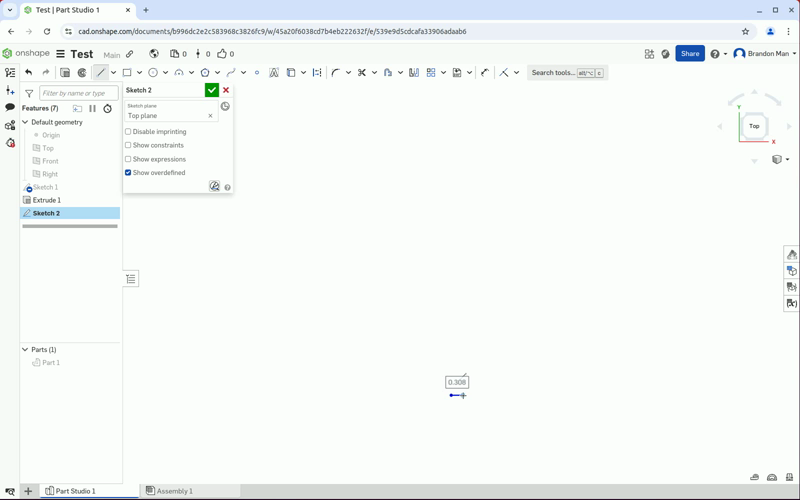
scroll(-6)
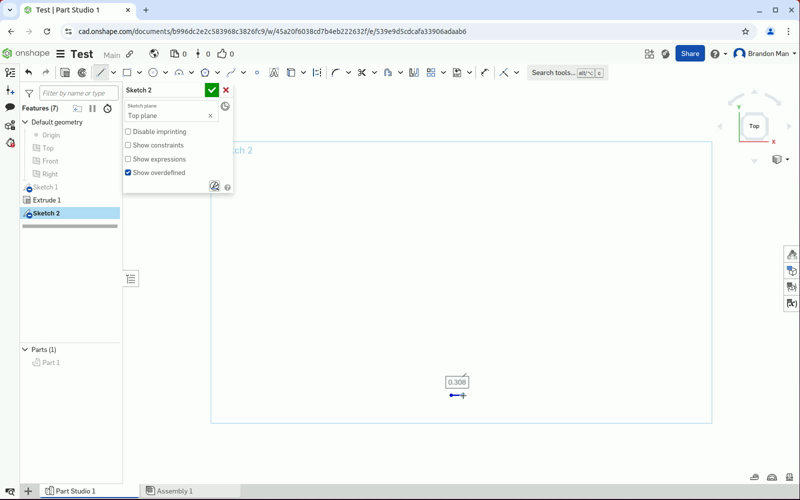
scroll(-6)
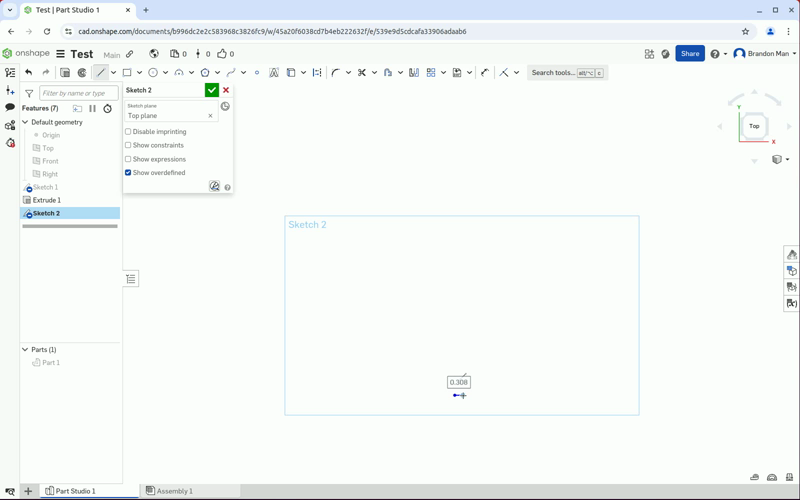
scroll(-6)
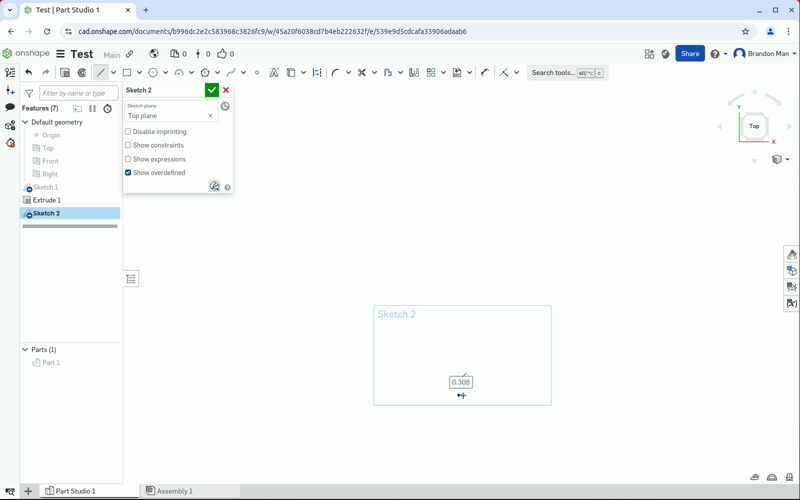
scroll(-6)
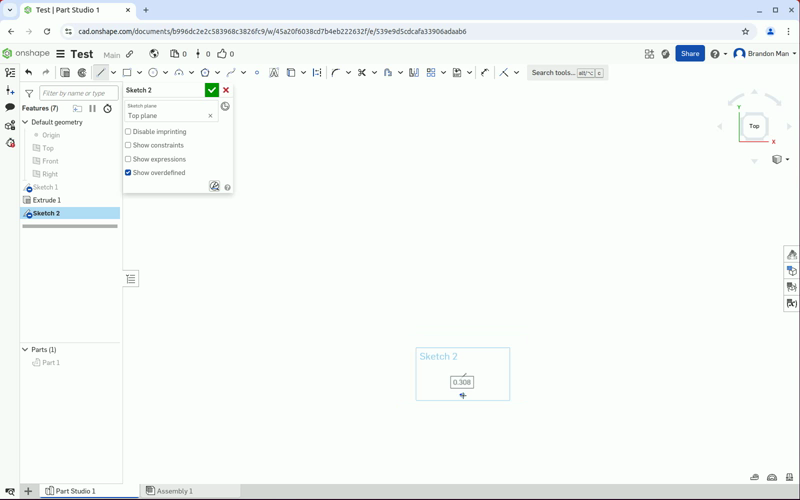
scroll(-6)
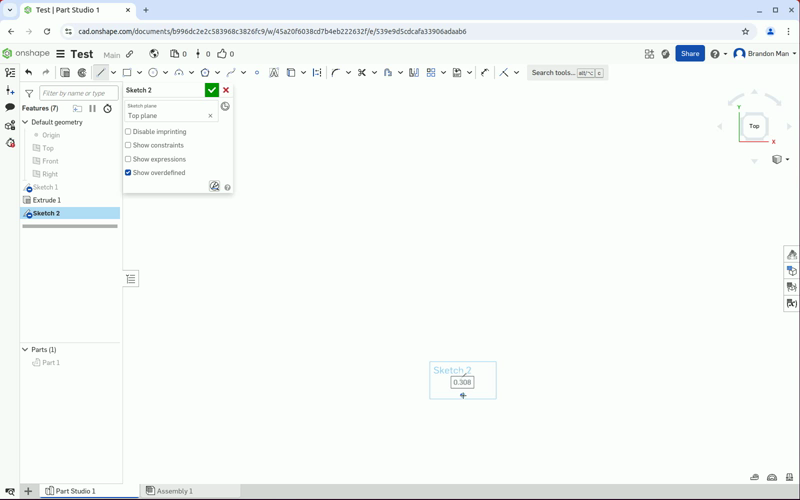
key_up(shift)
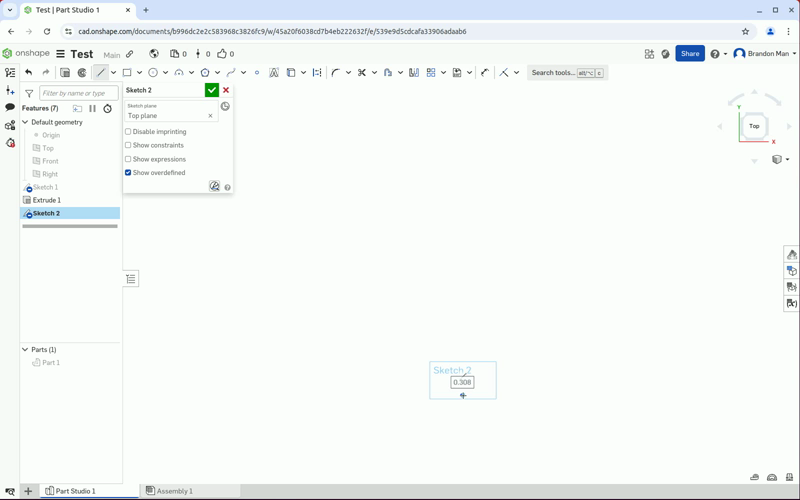
key_down(shift)
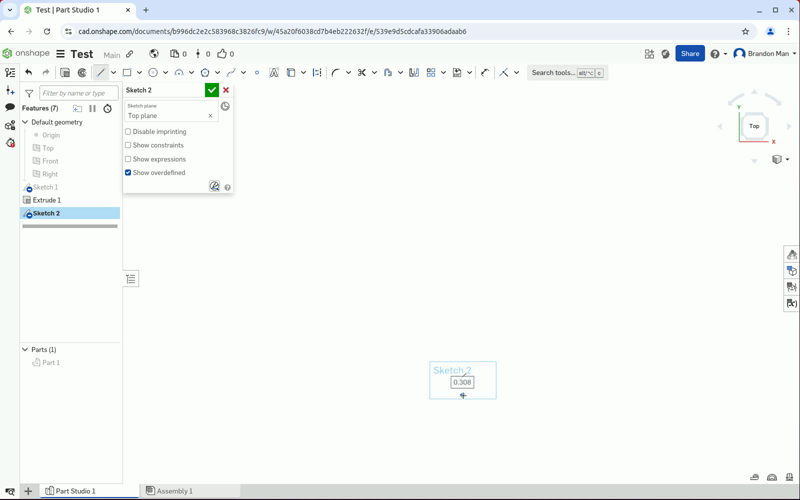
mouse_move(463, 285)
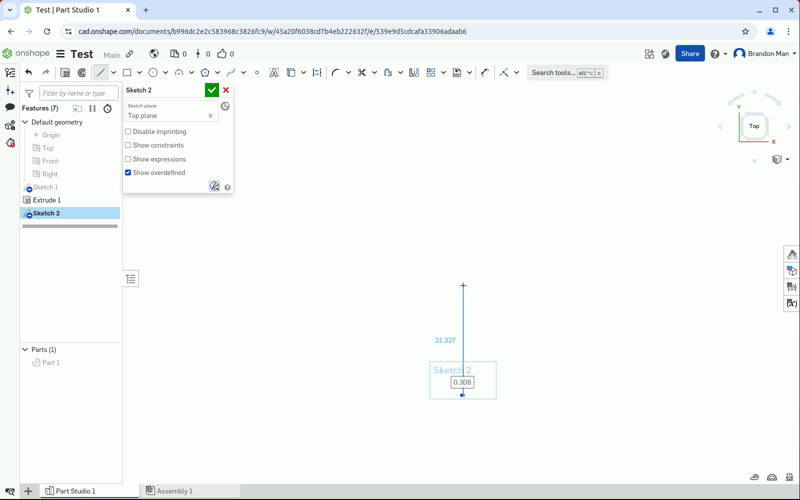
click(463, 285)
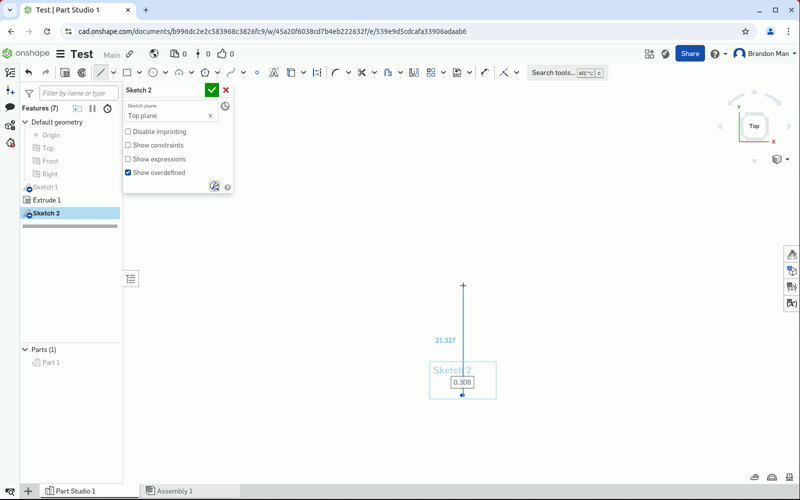
key_up(shift)
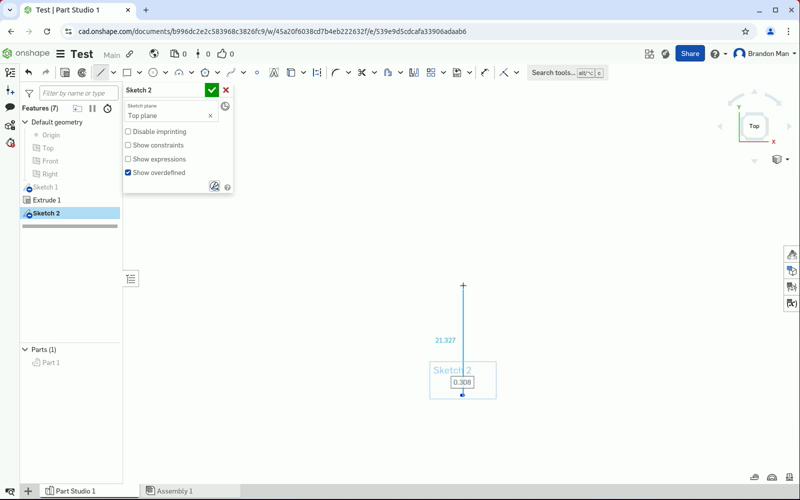
key_down(shift)
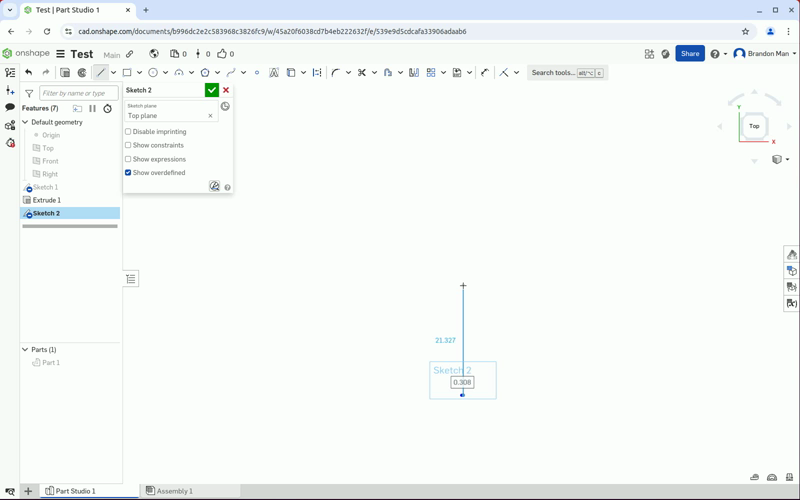
mouse_move(493, 285)
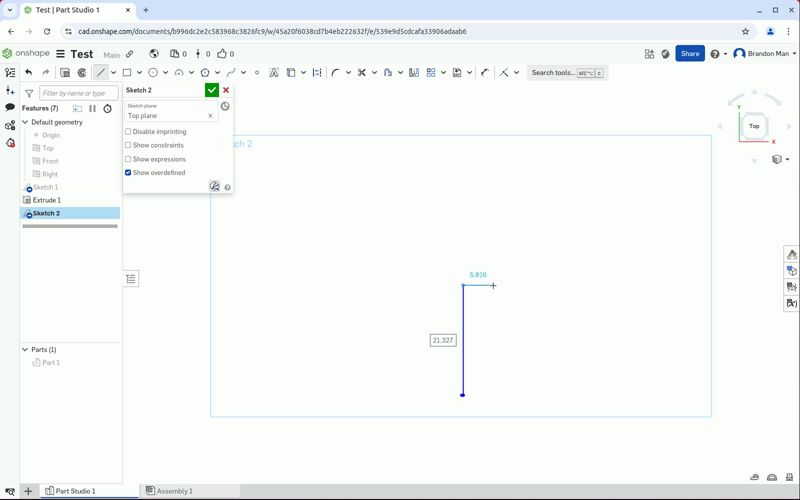
mouse_move(461, 285)
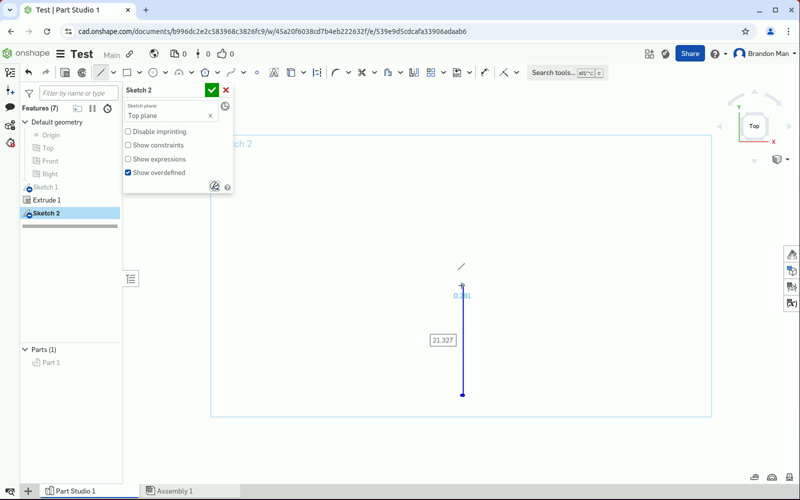
scroll(6)
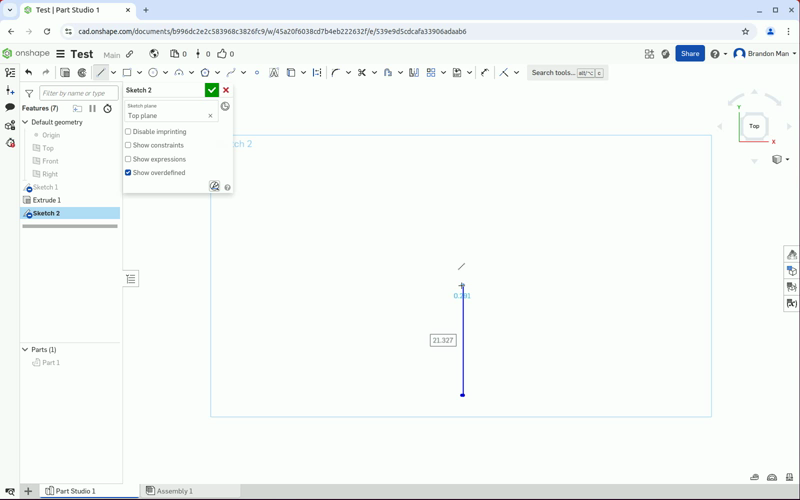
scroll(6)
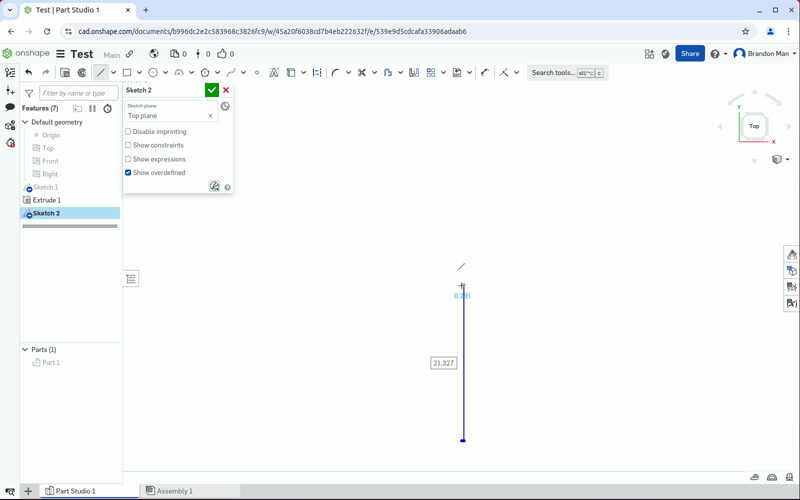
scroll(6)
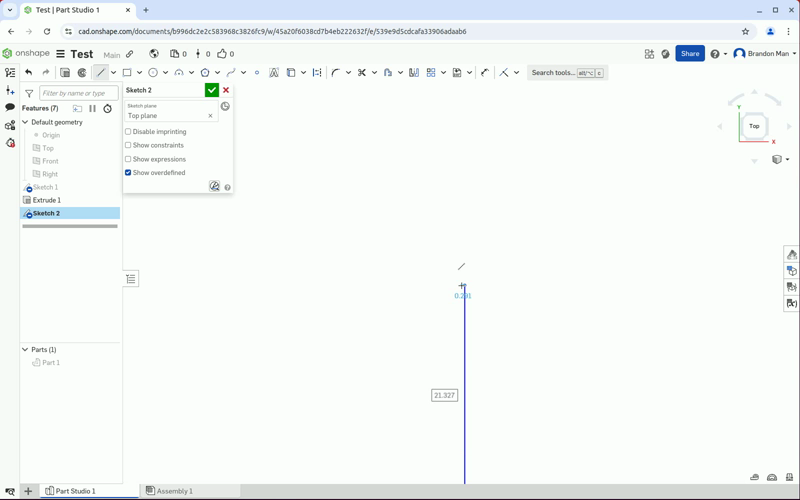
scroll(6)
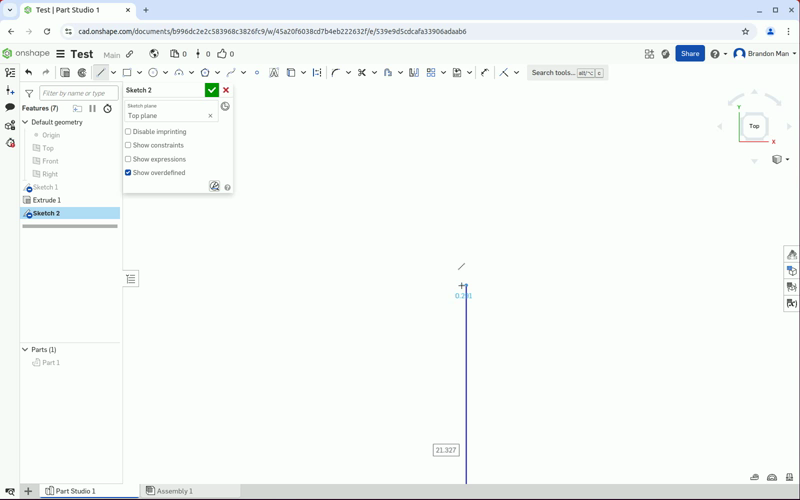
scroll(6)
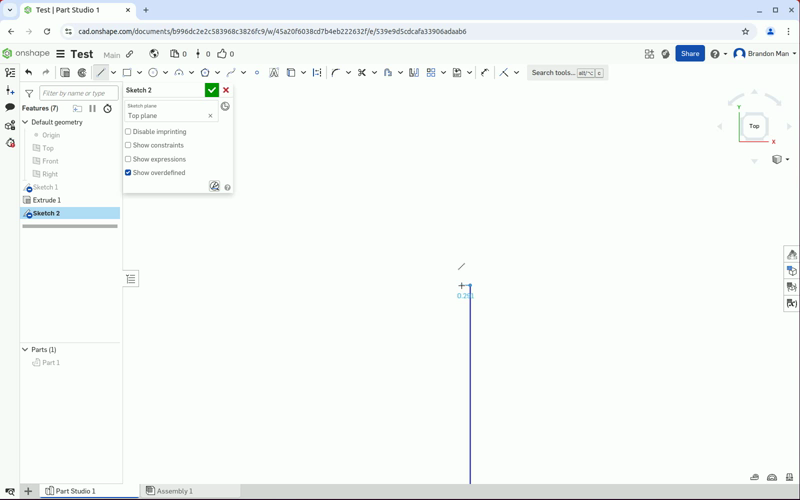
scroll(6)
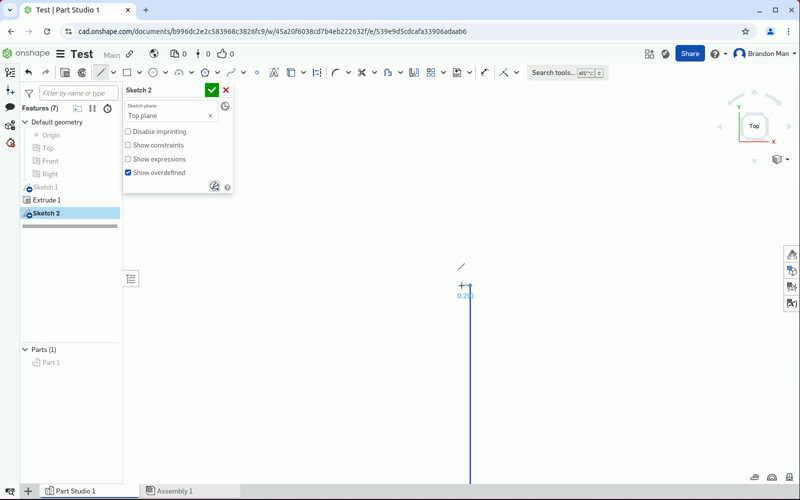
scroll(6)
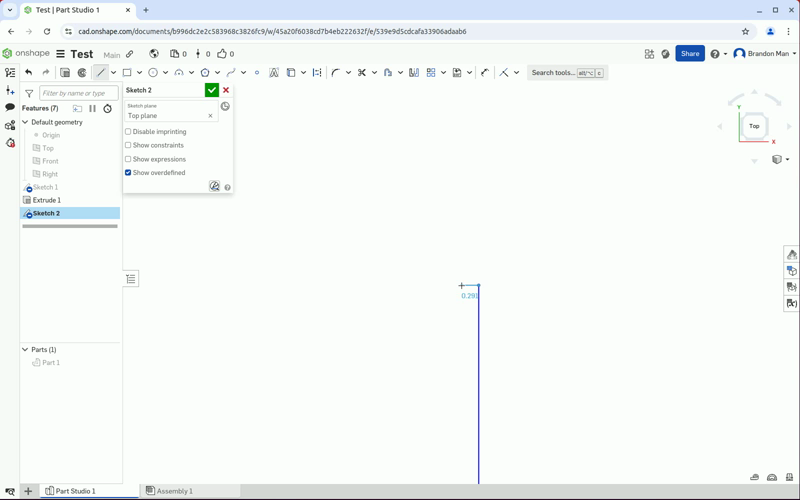
click(461, 285)
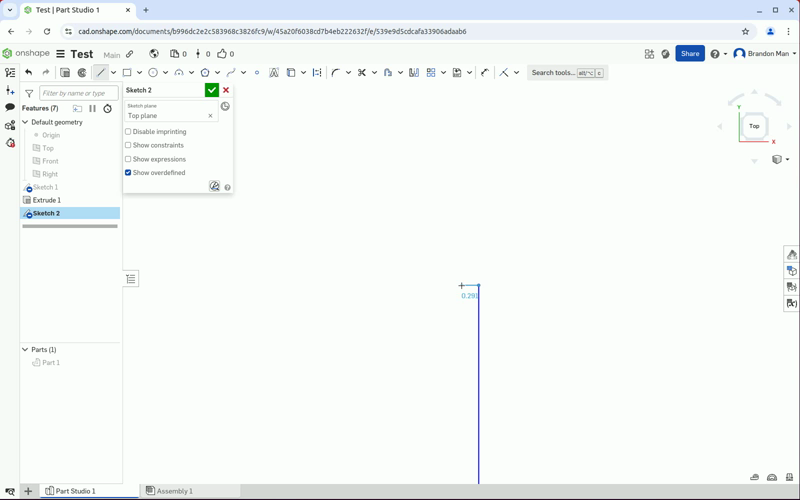
scroll(-6)
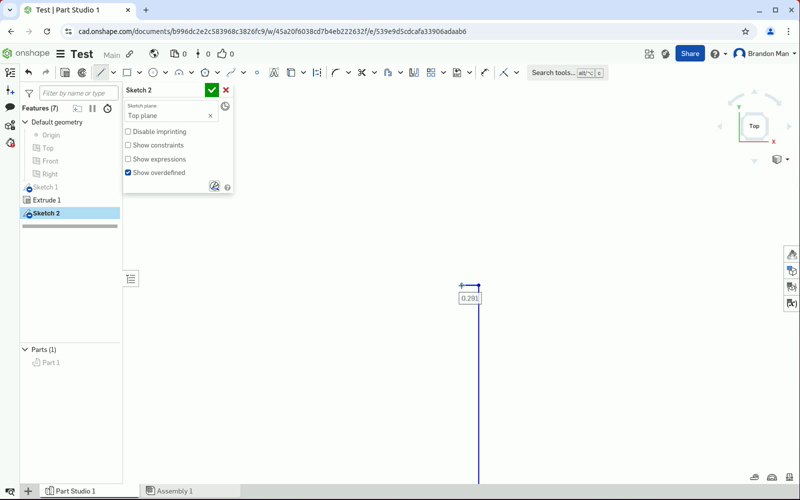
scroll(-6)
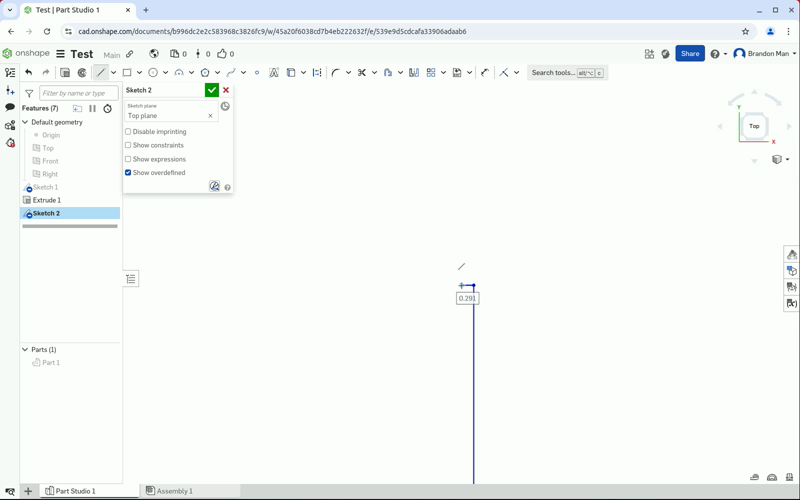
scroll(-6)
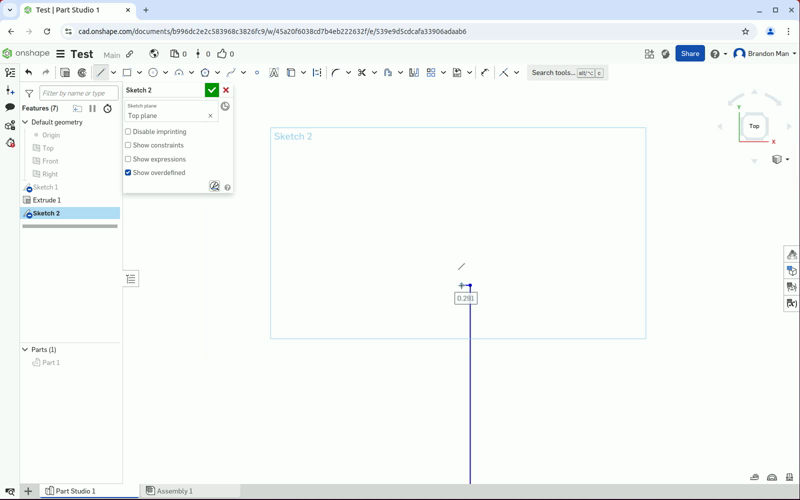
scroll(-6)
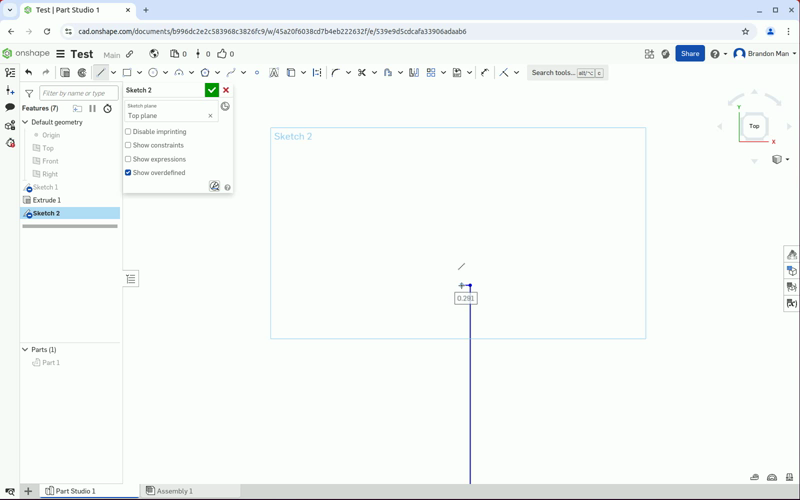
scroll(-6)
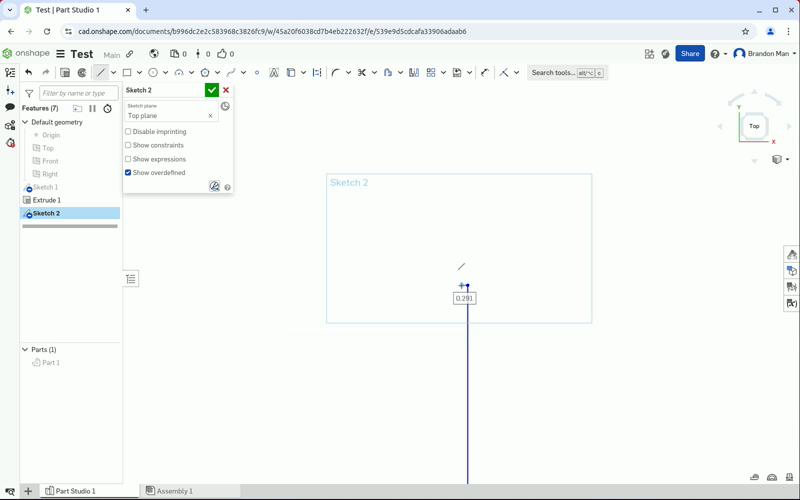
scroll(-6)
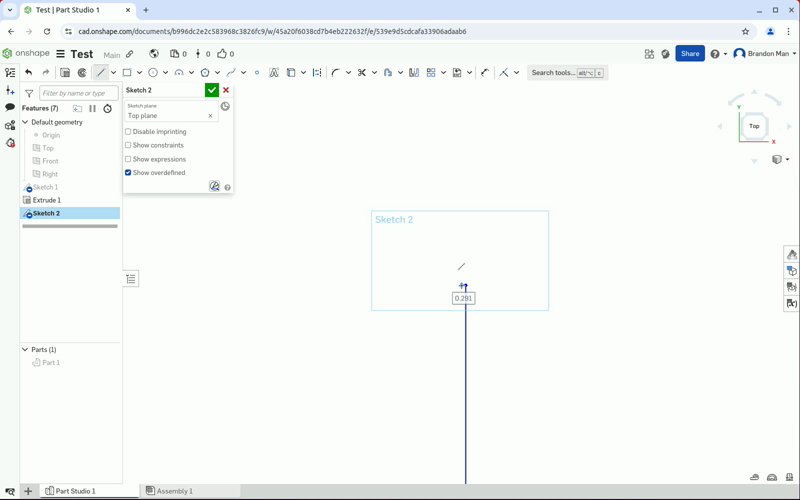
scroll(-6)
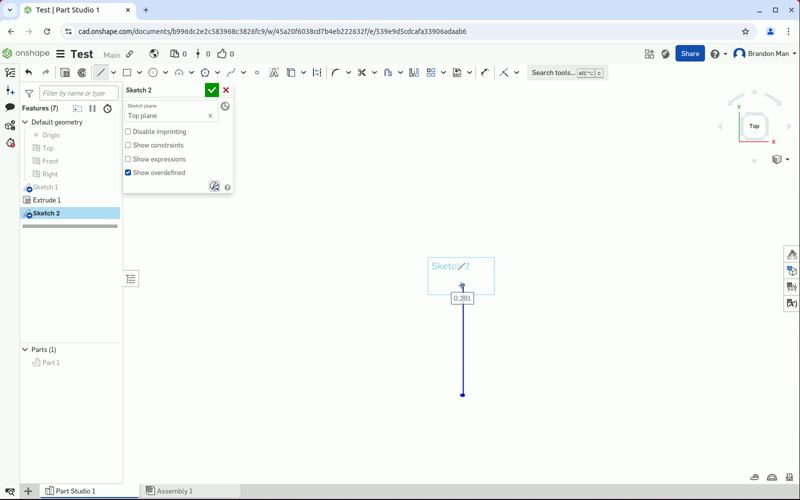
key_up(shift)
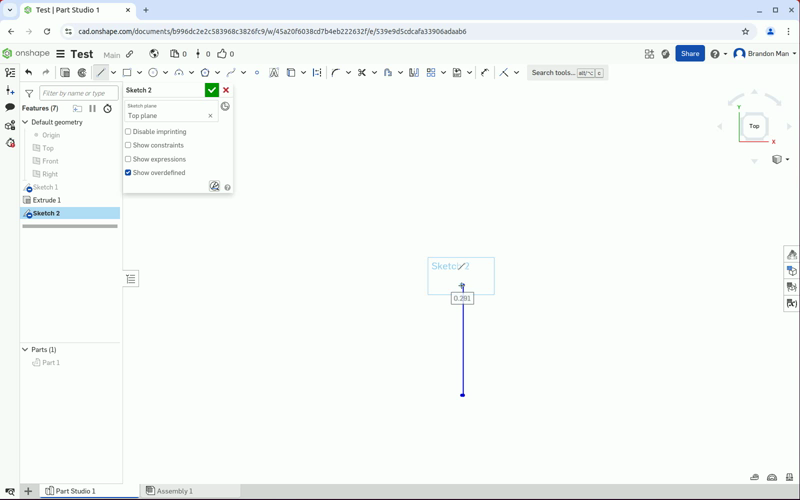
key_down(shift)
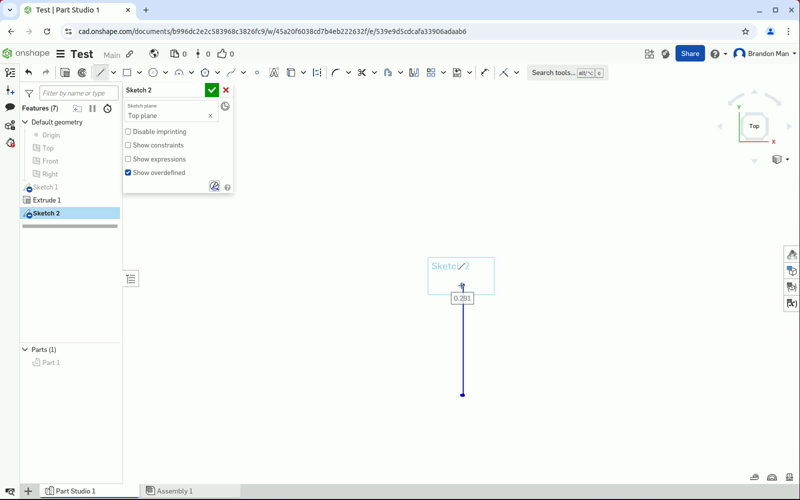
mouse_move(461, 395)
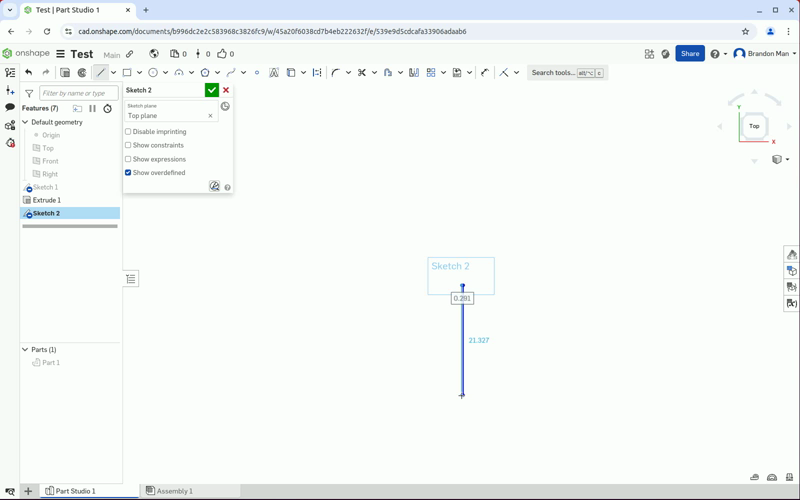
scroll(6)
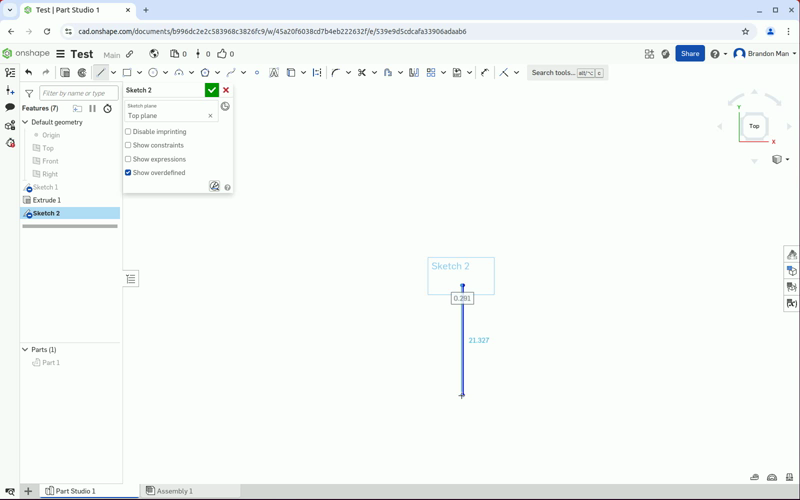
scroll(6)
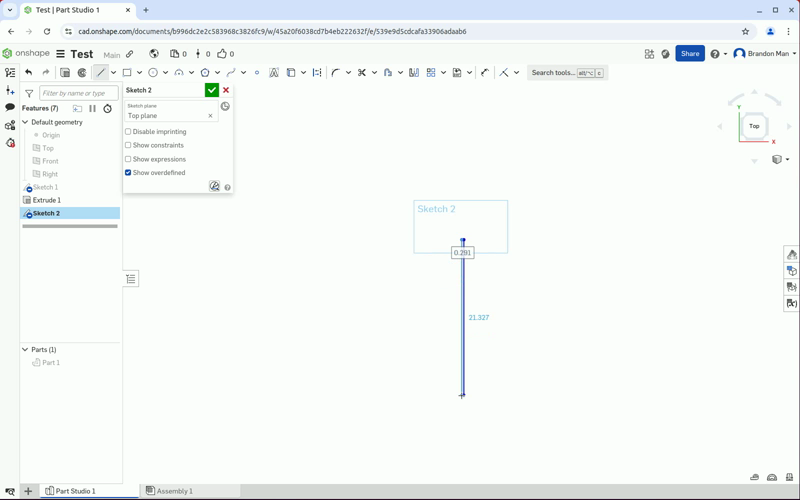
scroll(6)
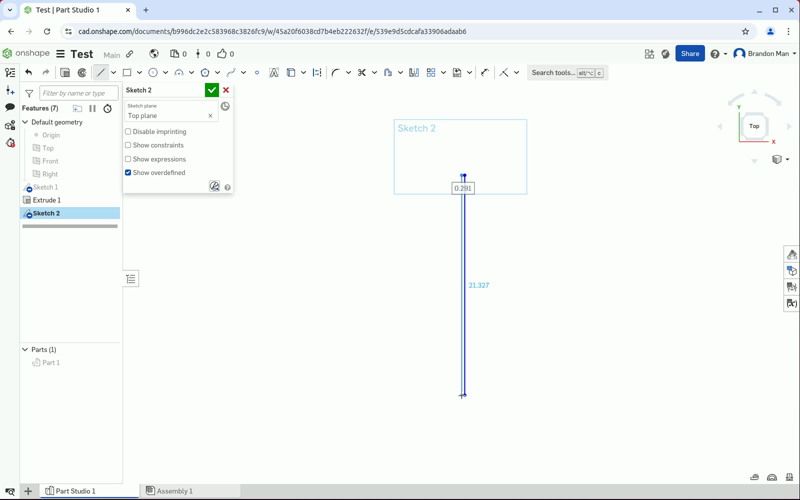
scroll(6)
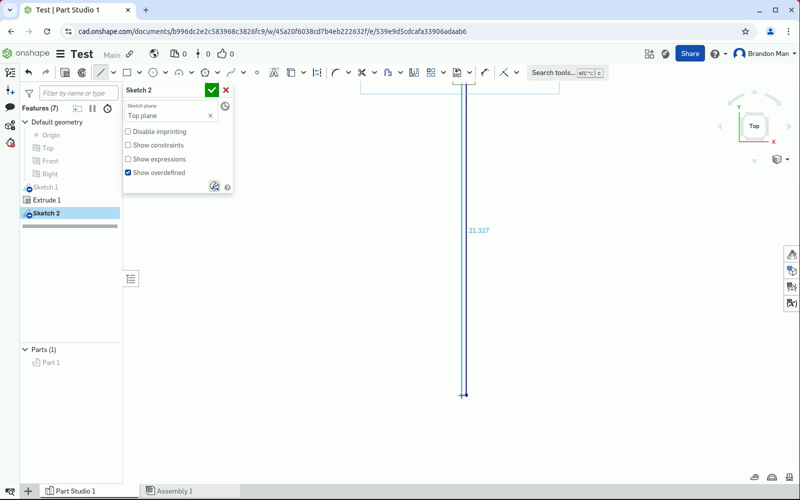
scroll(6)
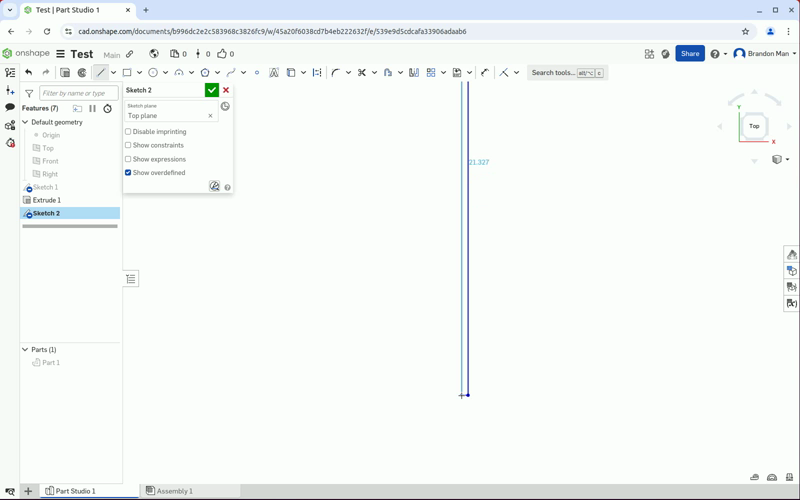
scroll(6)
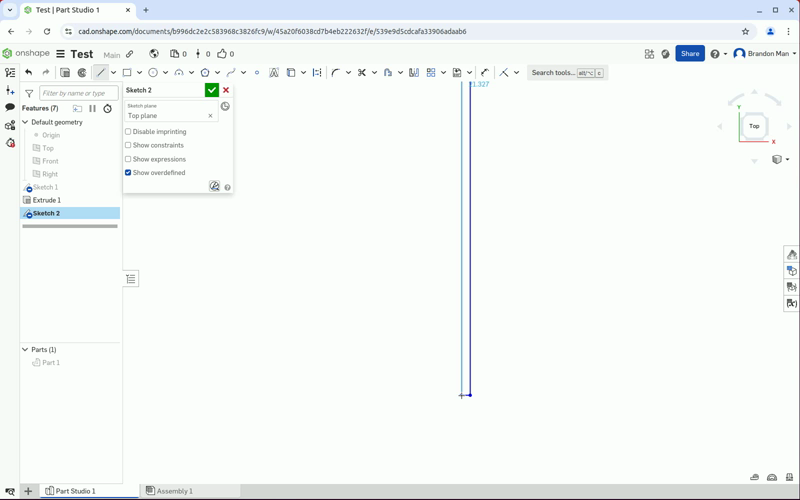
scroll(6)
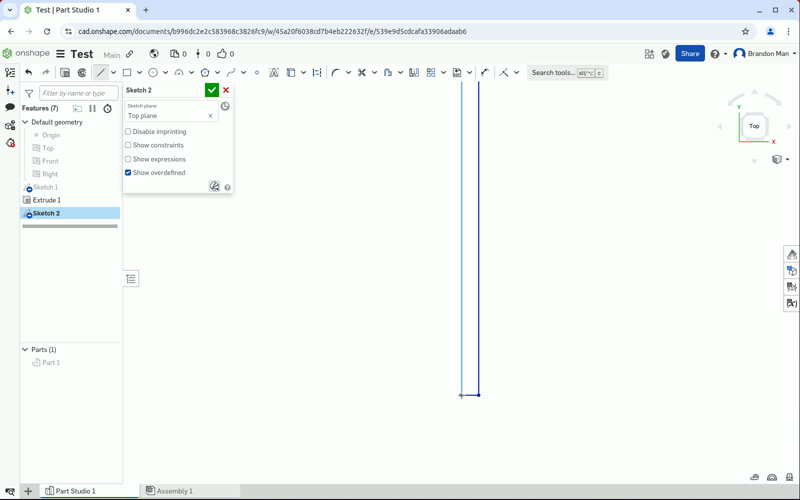
key_up(shift)
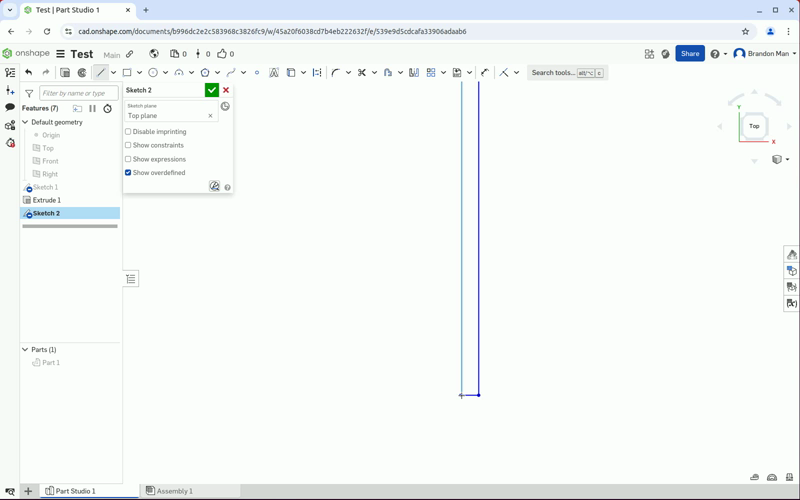
click(461, 395)
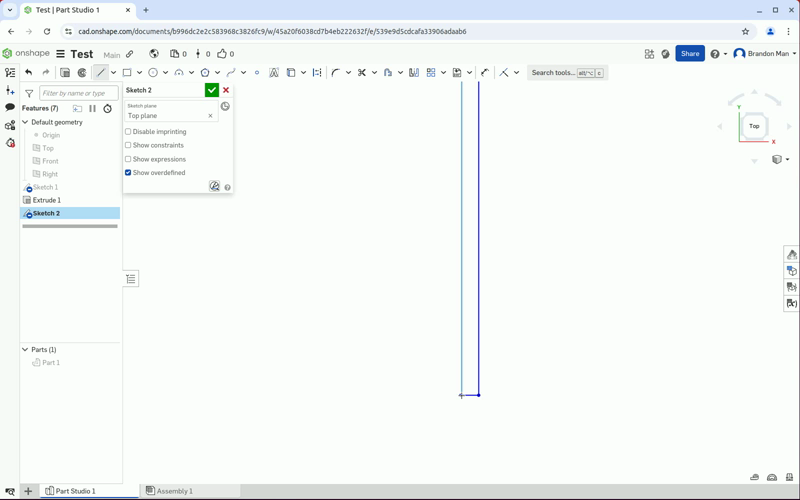
scroll(-6)
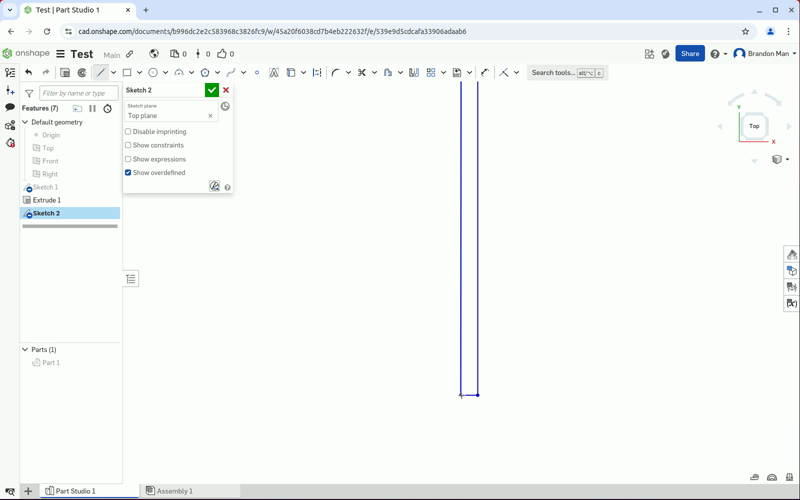
scroll(-6)
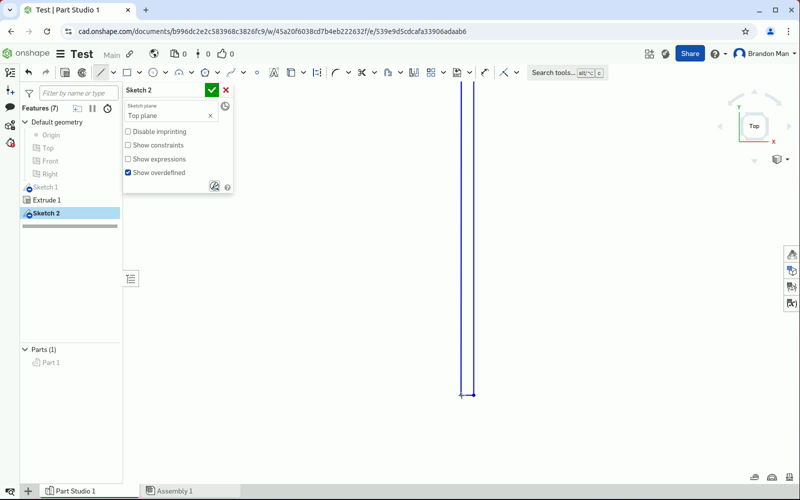
scroll(-6)
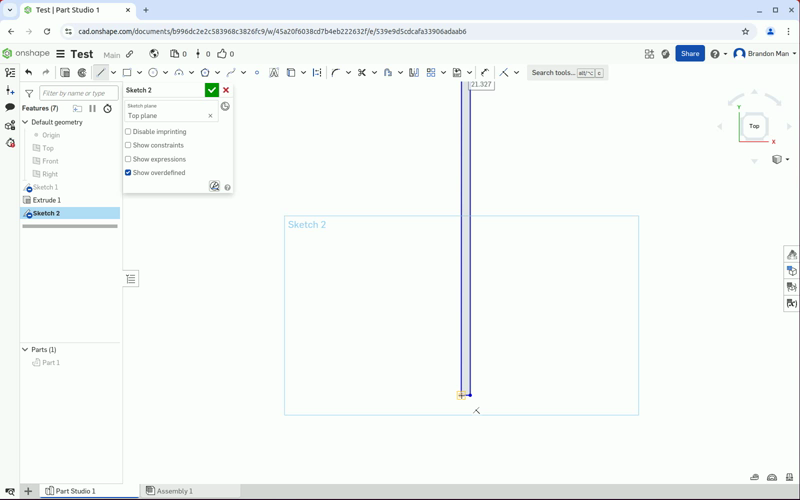
scroll(-6)
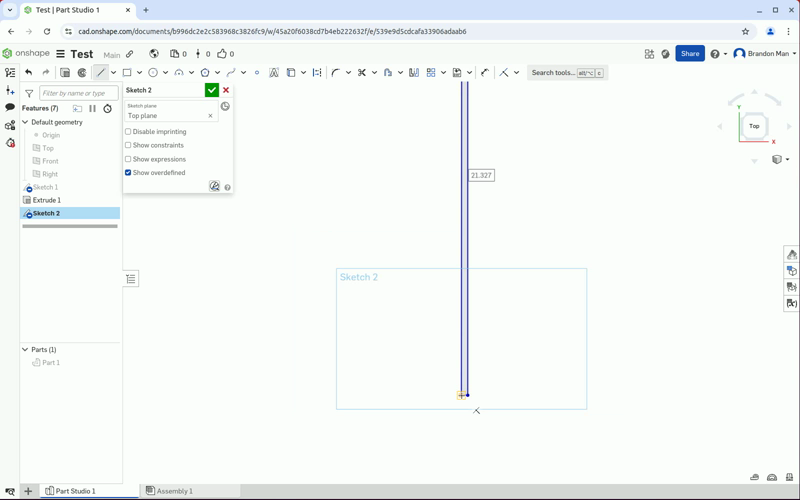
scroll(-6)
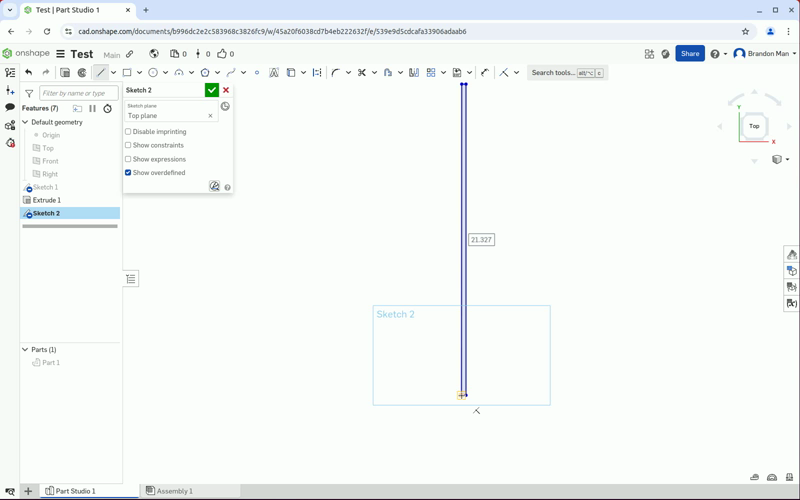
scroll(-6)
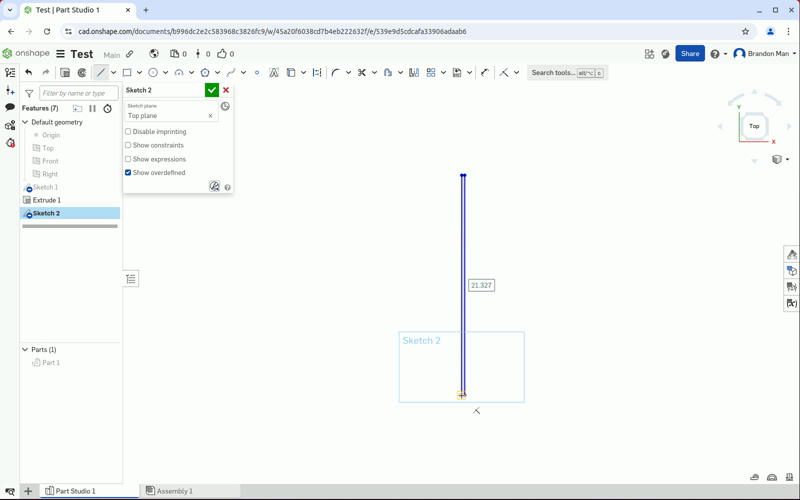
scroll(-6)
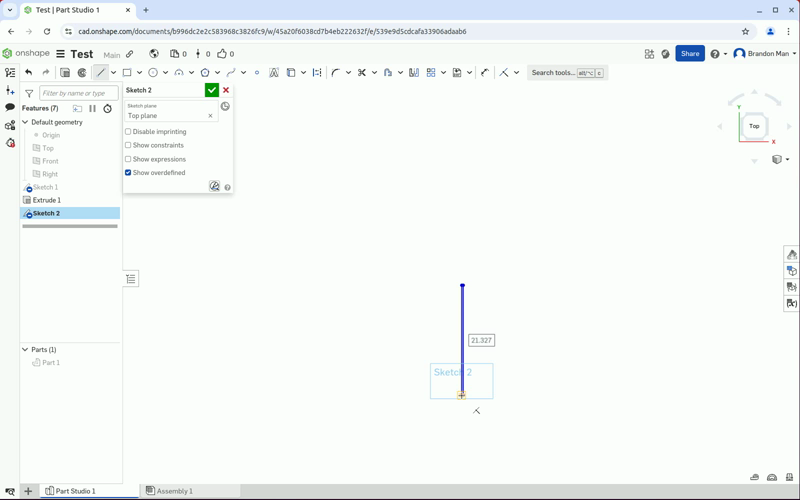
key(esc)
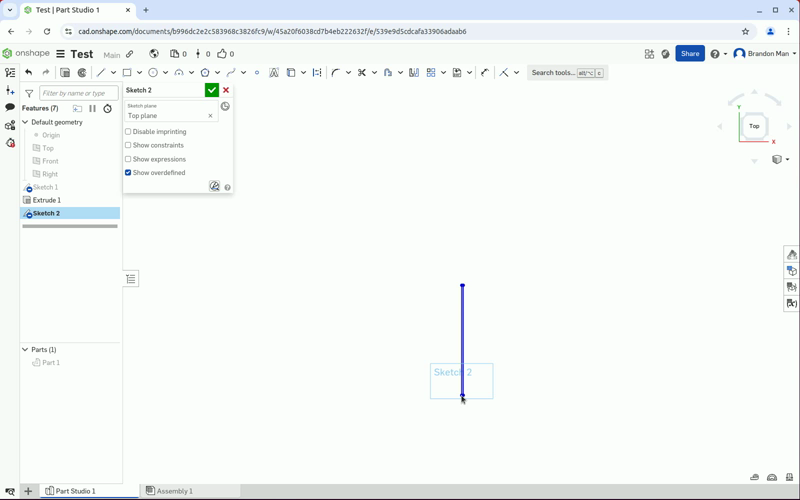
mouse_move(462, 343)
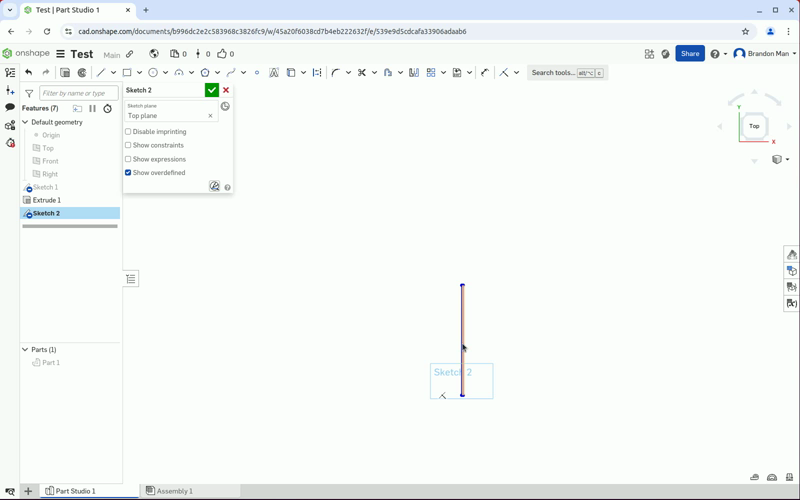
scroll(6)
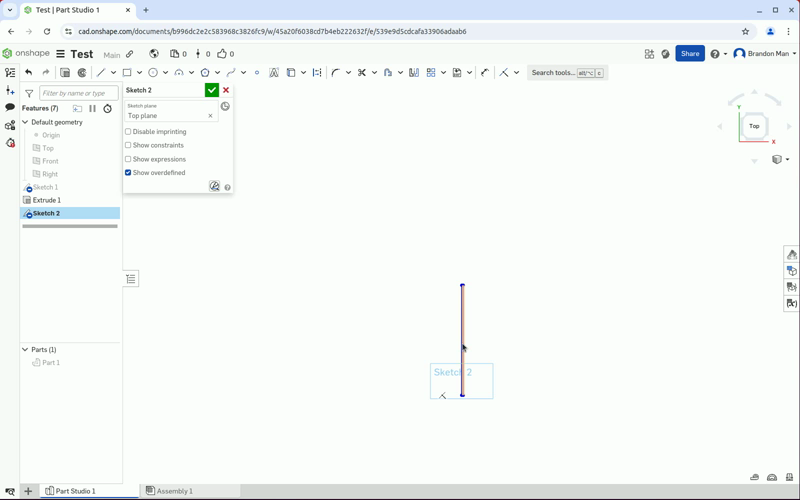
scroll(6)
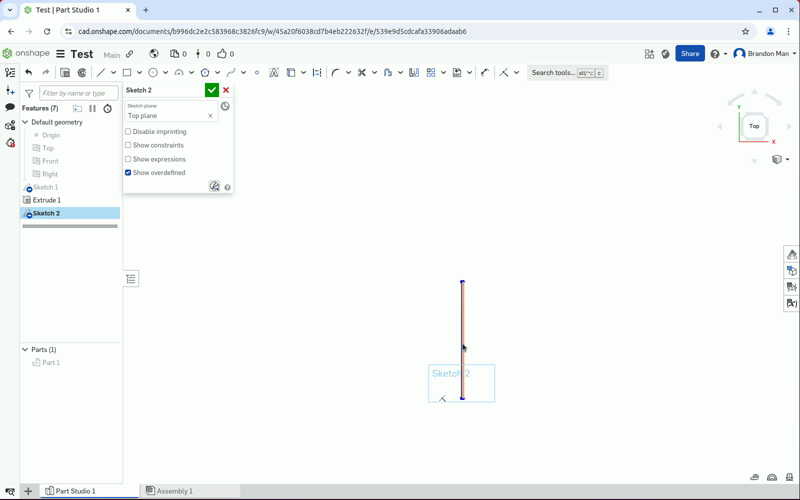
scroll(6)
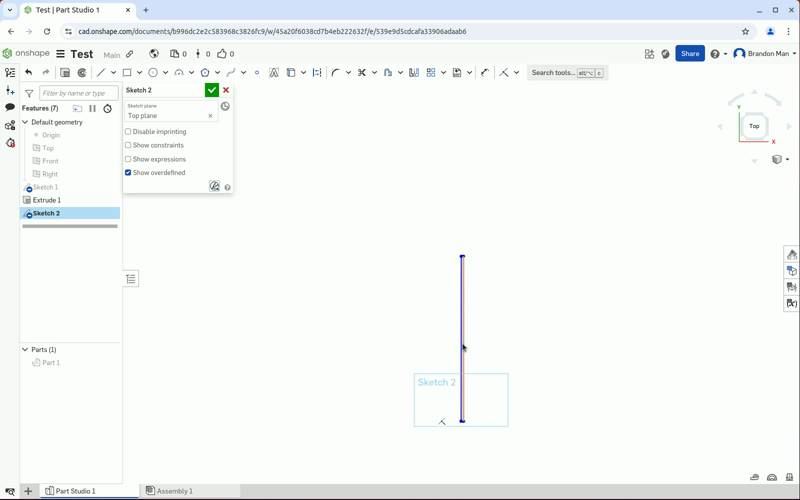
scroll(6)
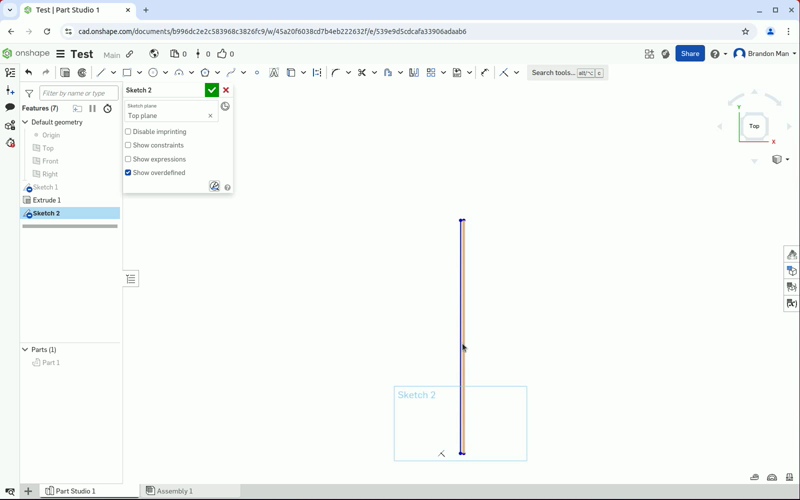
scroll(6)
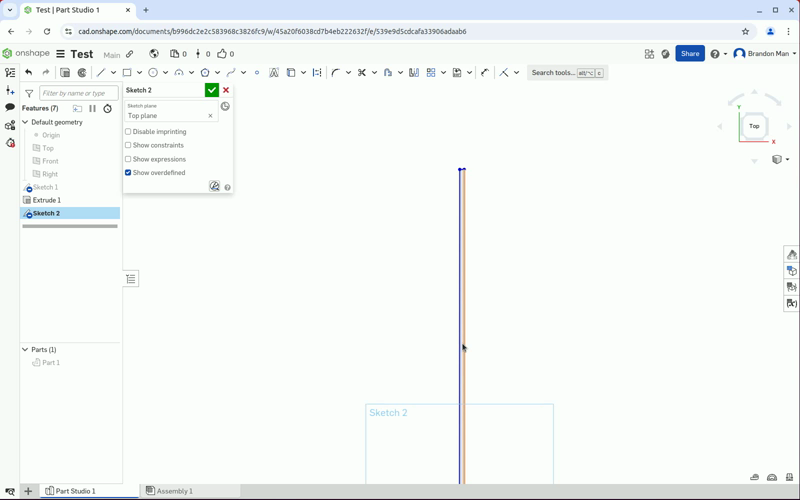
scroll(6)
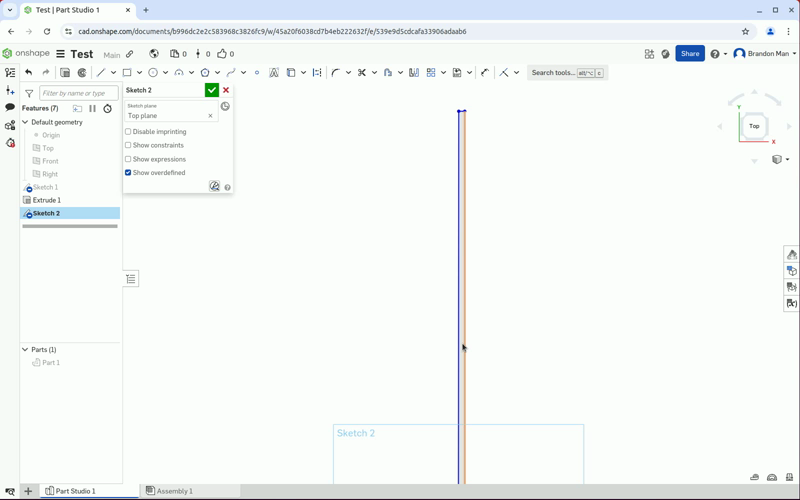
scroll(6)
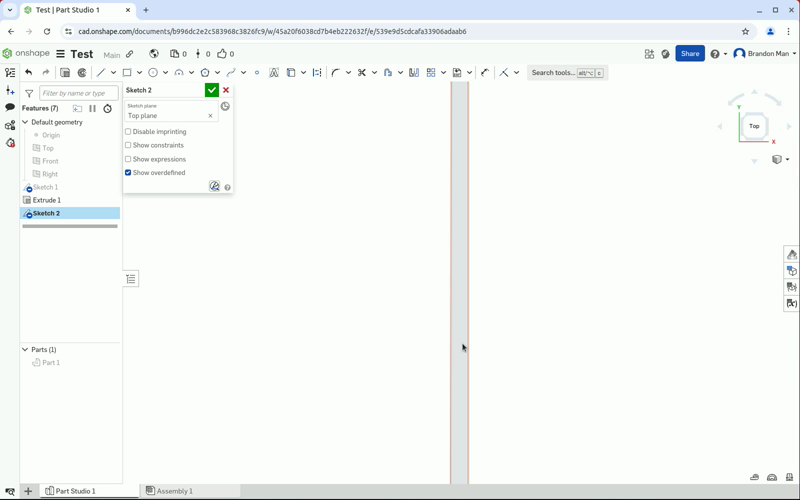
click(462, 343)
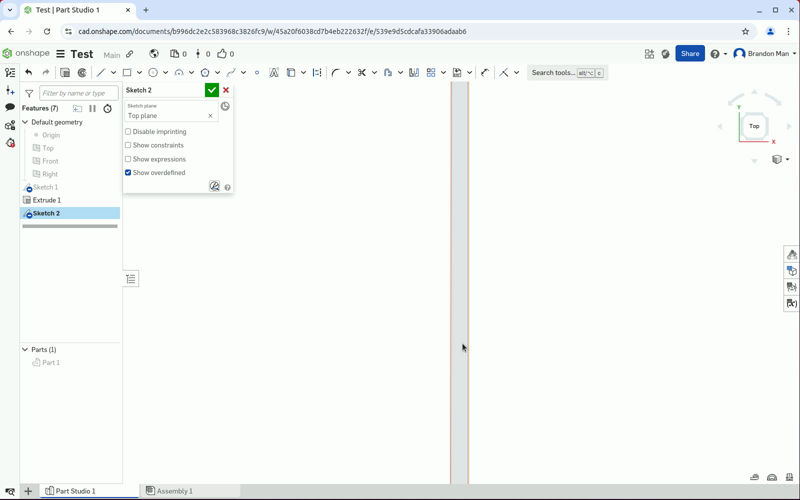
scroll(-6)
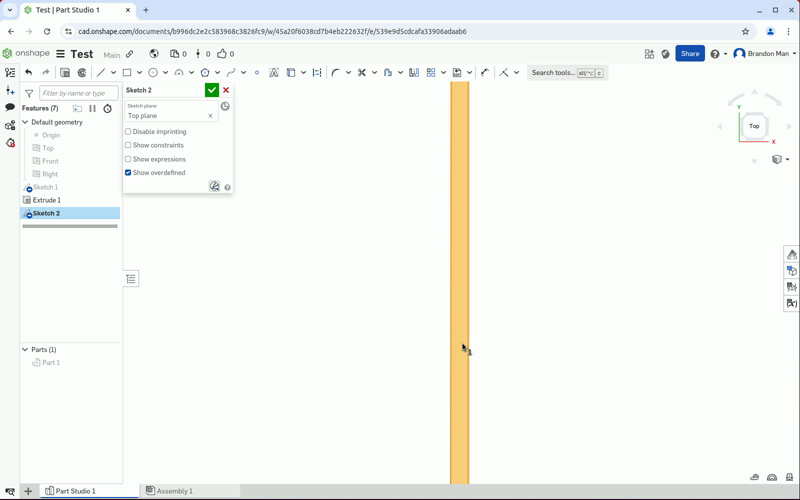
scroll(-6)
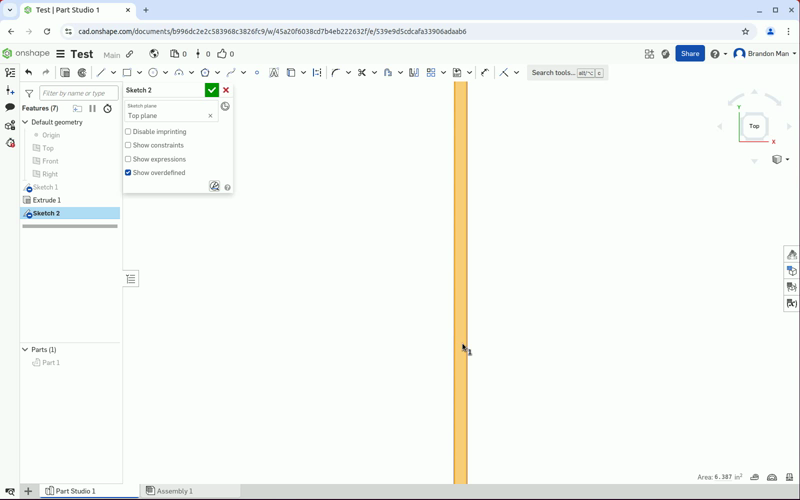
scroll(-6)
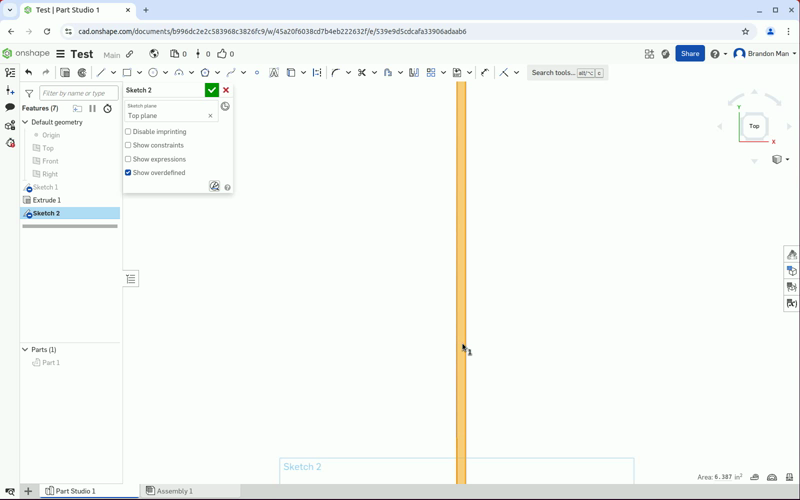
scroll(-6)
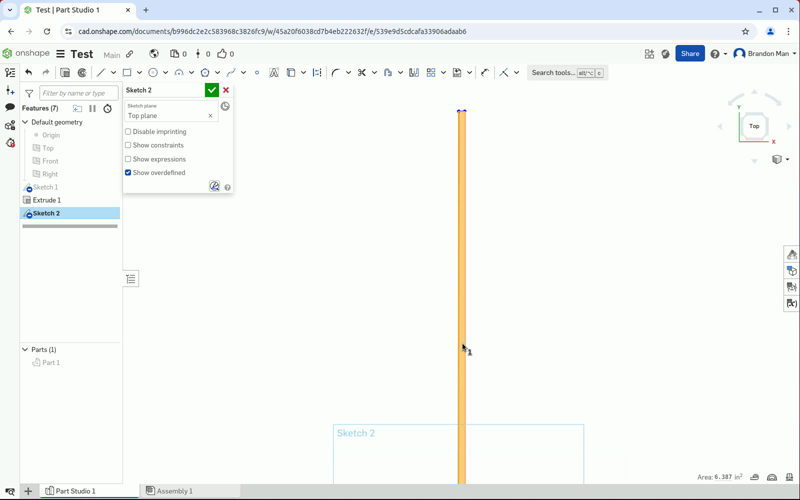
scroll(-6)
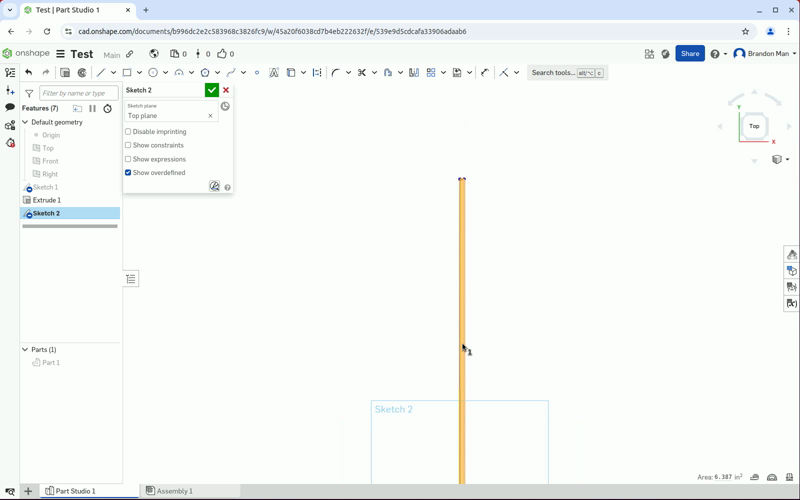
scroll(-6)
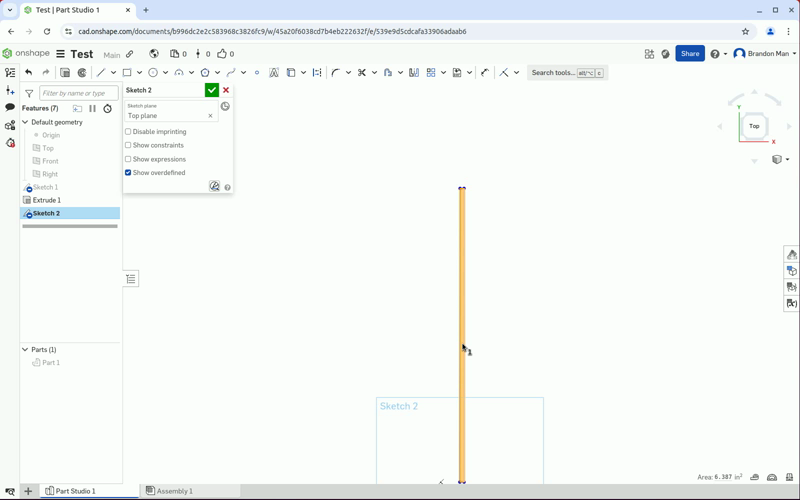
scroll(-6)
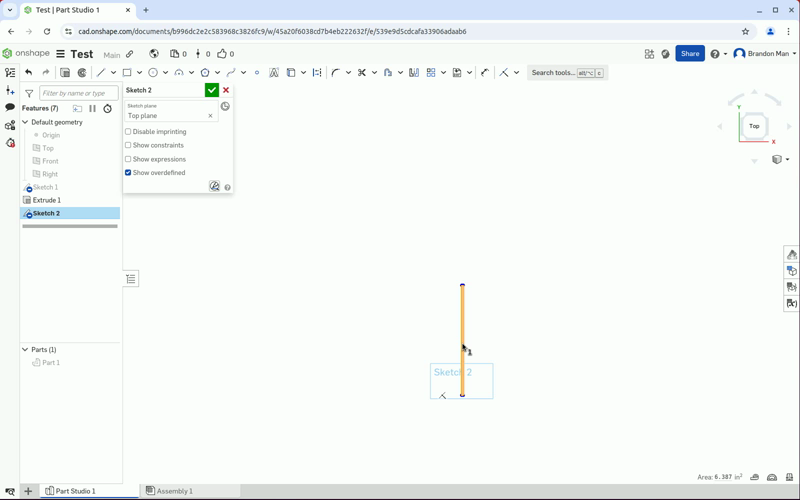
mouse_move(73, 352)
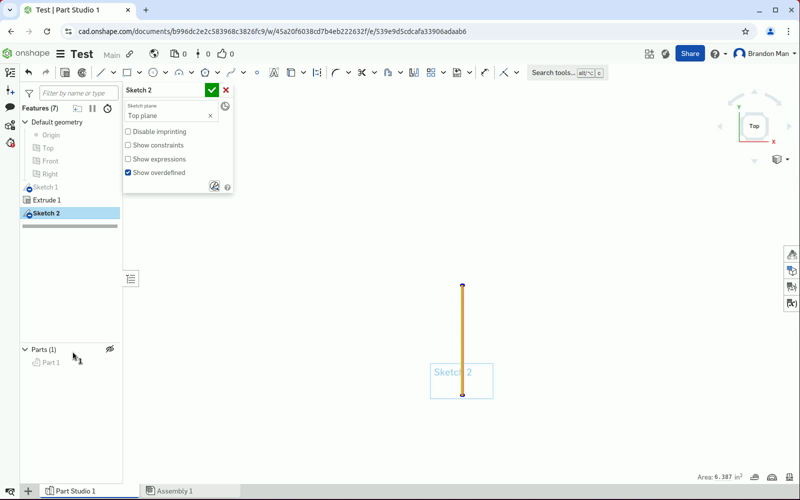
key(shift+y)
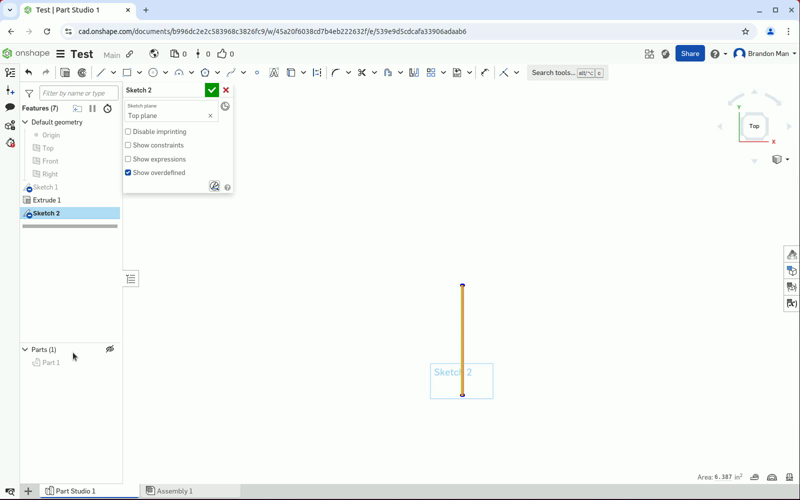
key(shift+e)
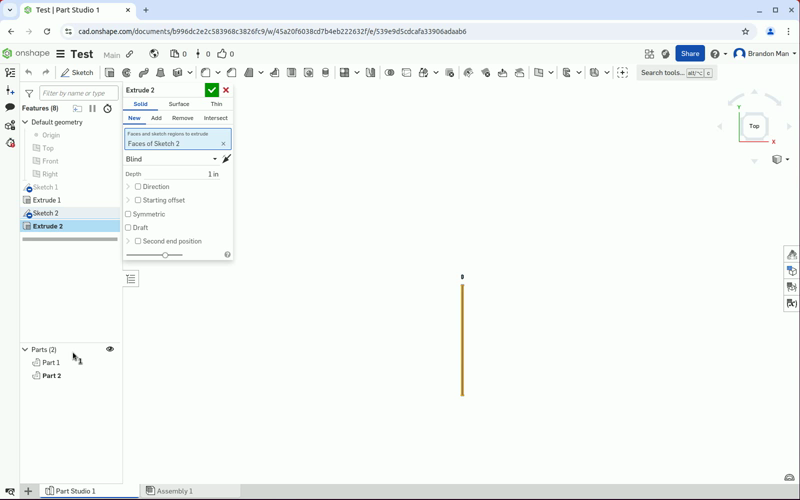
mouse_move(143, 106)
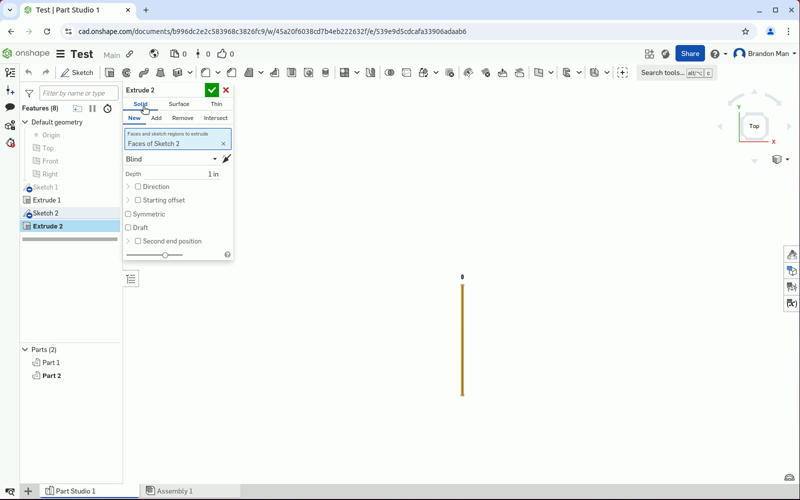
click(143, 106)
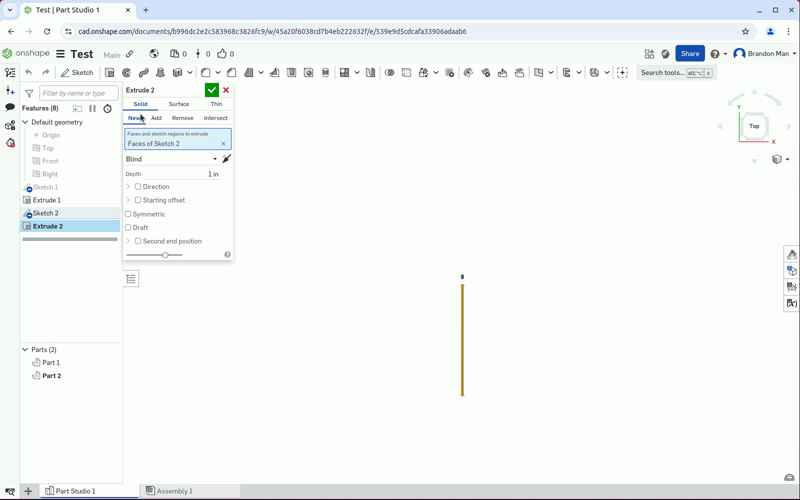
mouse_move(137, 120)
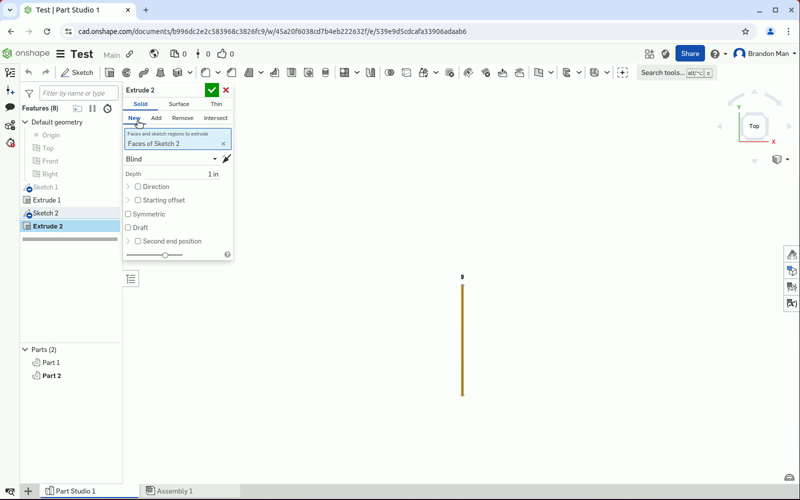
click(137, 120)
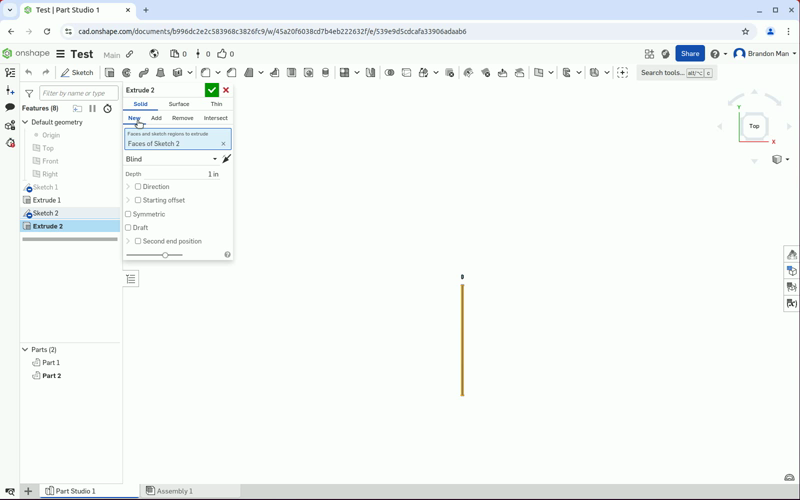
key(tab, 4)
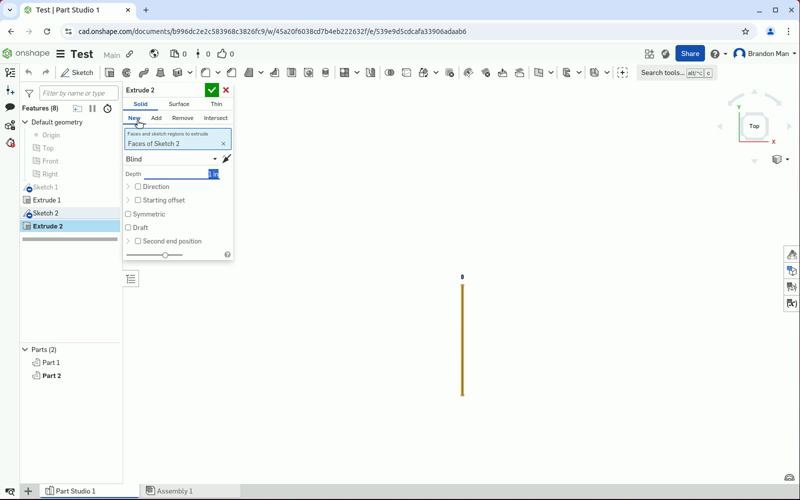
text(0.481)
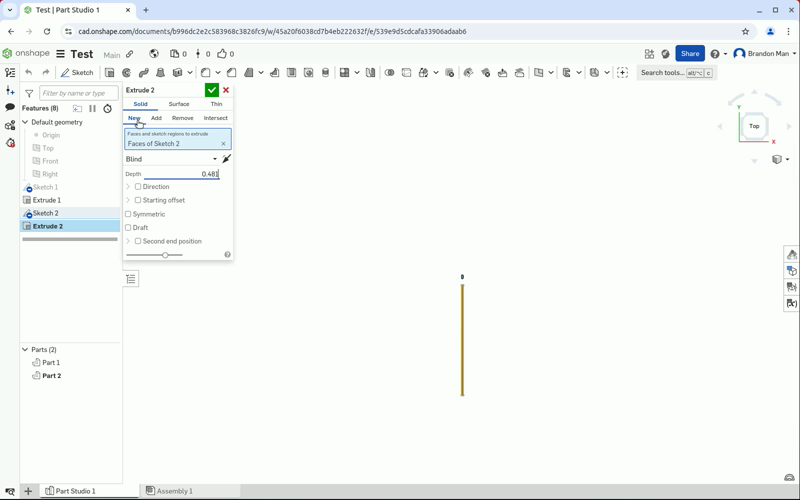
key(enter)
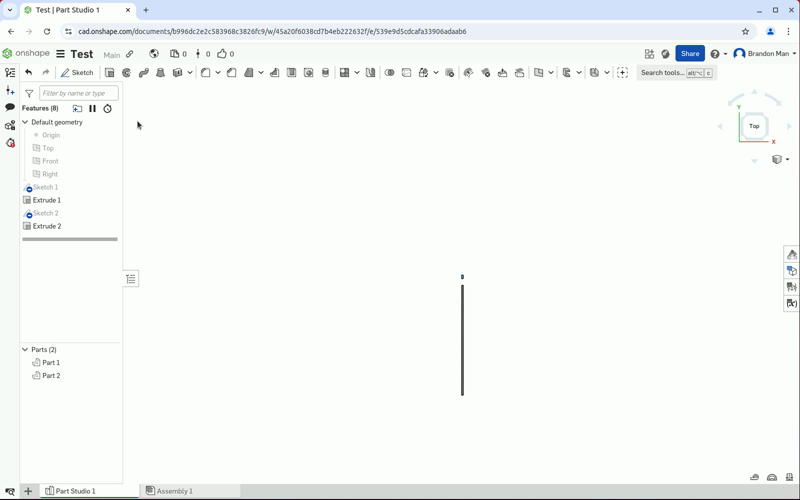
key(shift+h)
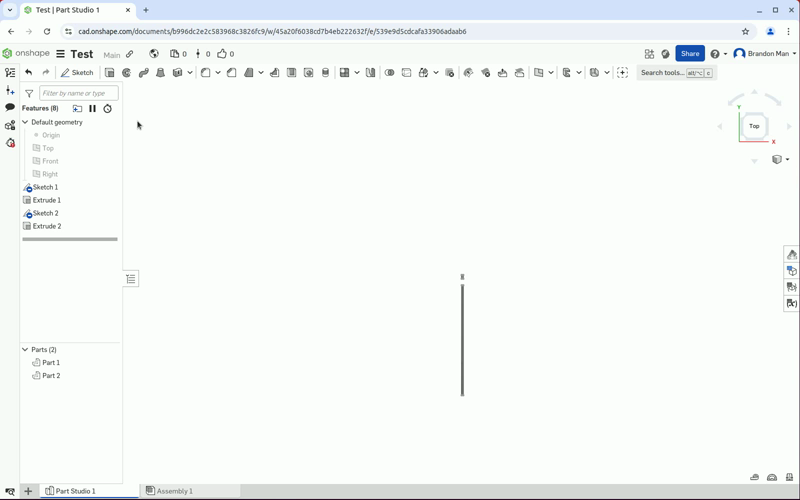
key(shift+h)
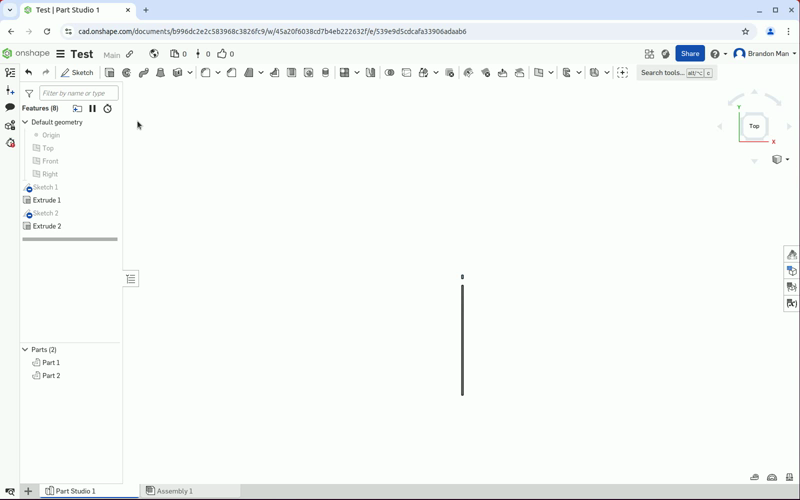
mouse_move(73, 189)
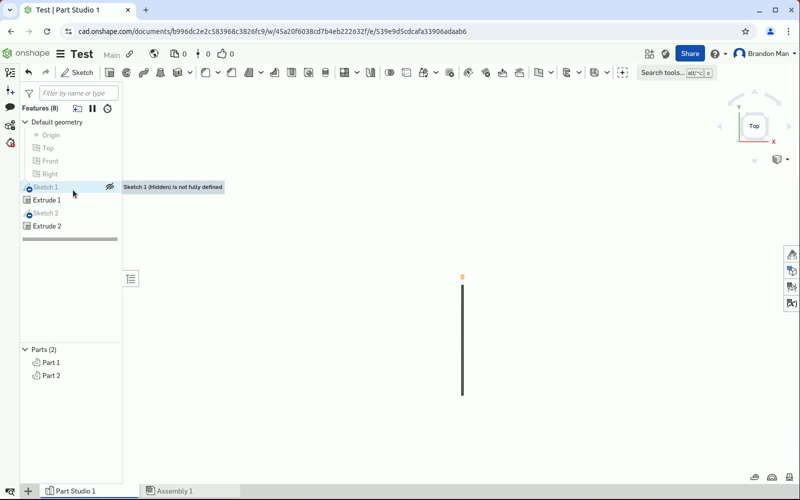
click(73, 189)
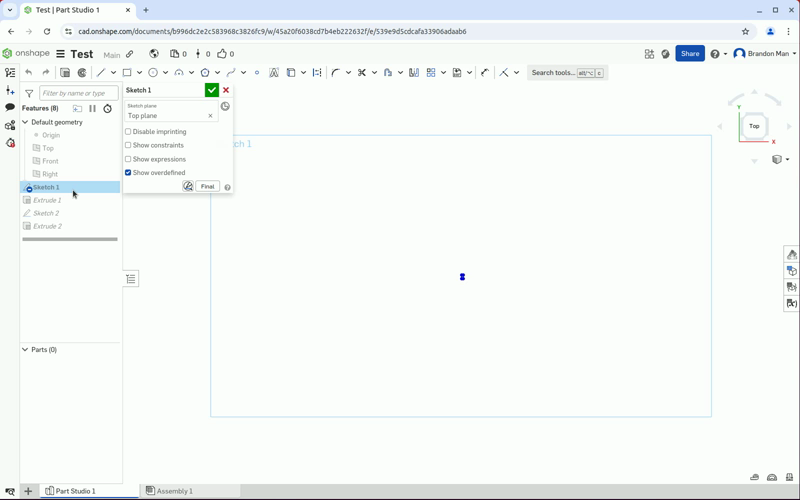
mouse_move(229, 92)
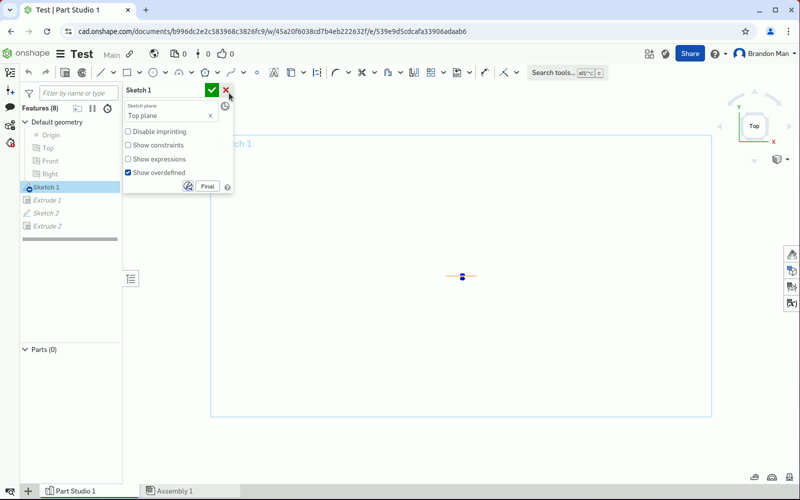
click(229, 92)
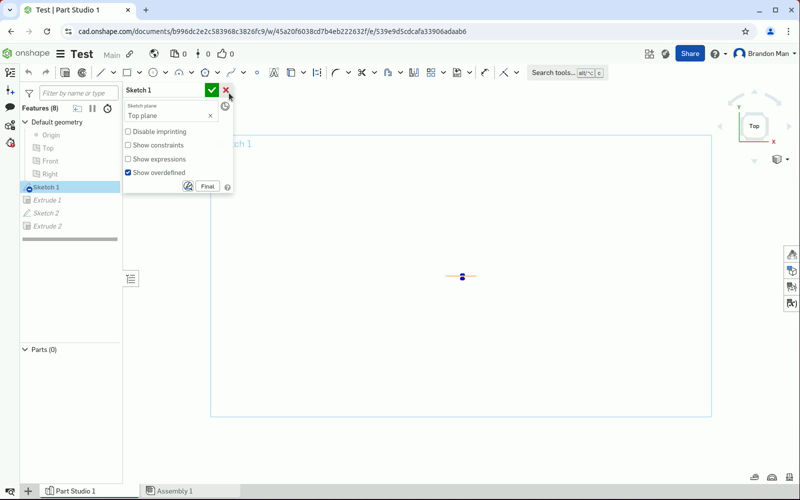
key(shift+s)
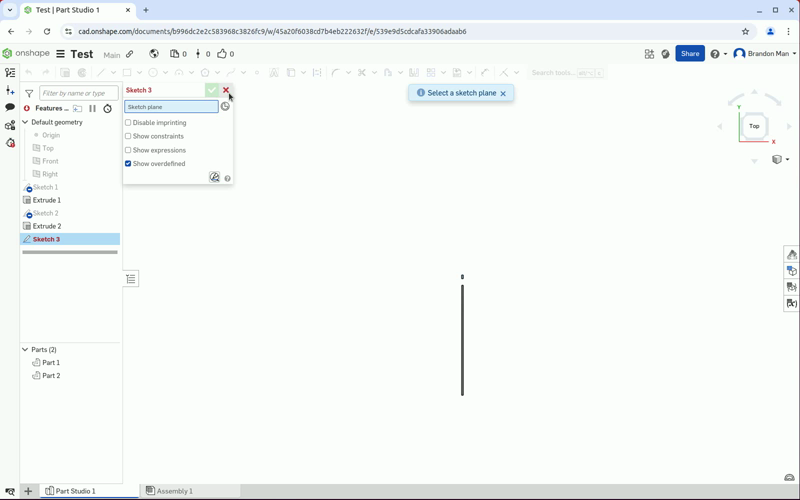
mouse_move(73, 150)
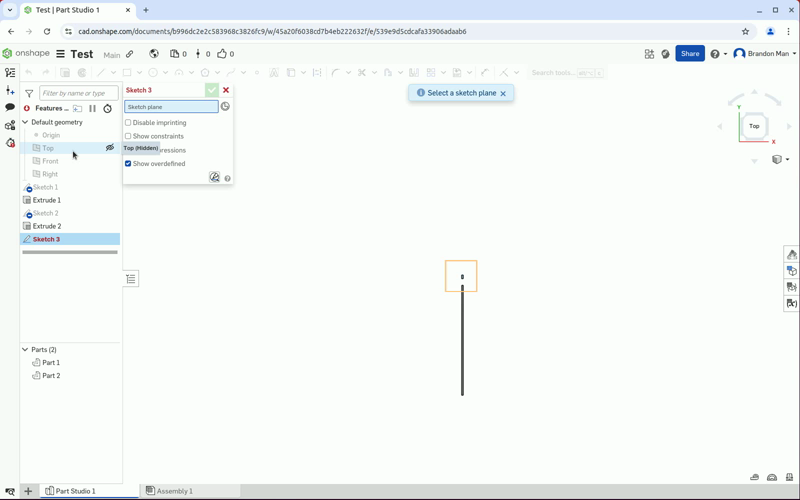
click(73, 150)
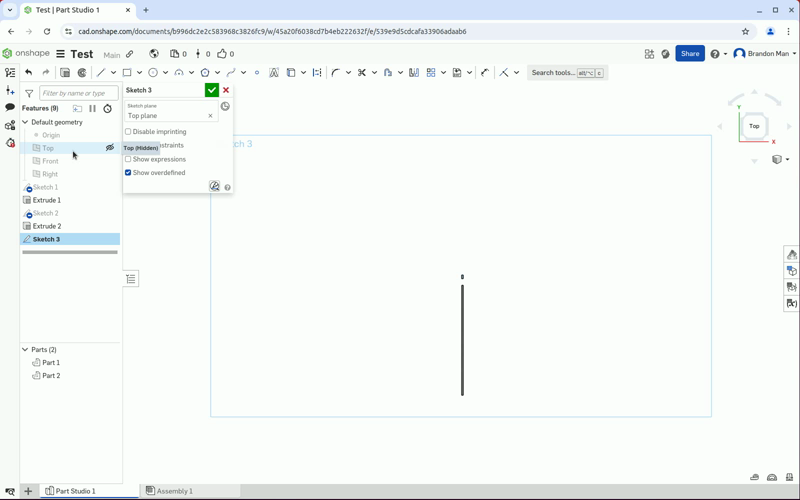
mouse_move(73, 352)
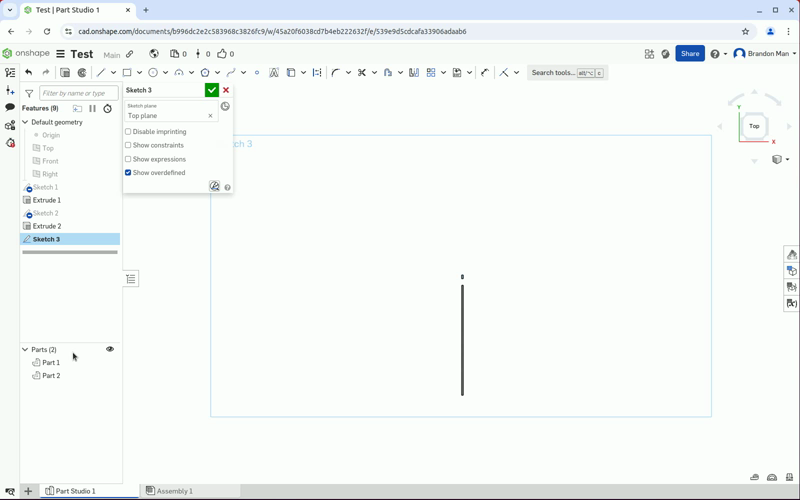
key(y)
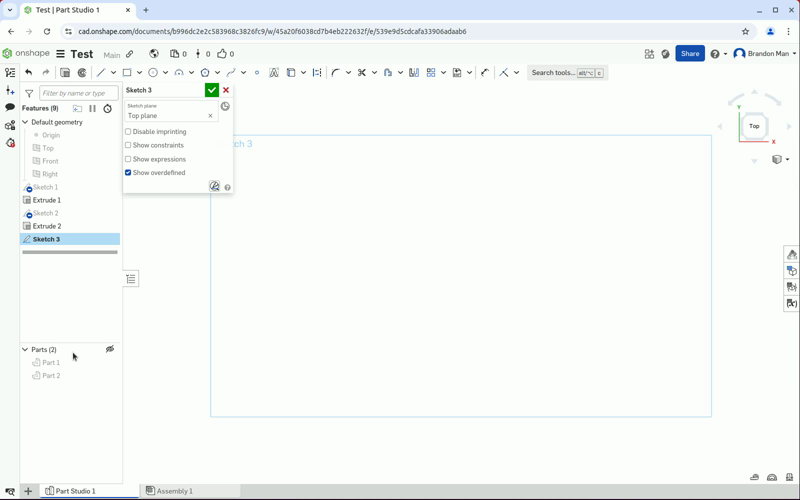
key(l)
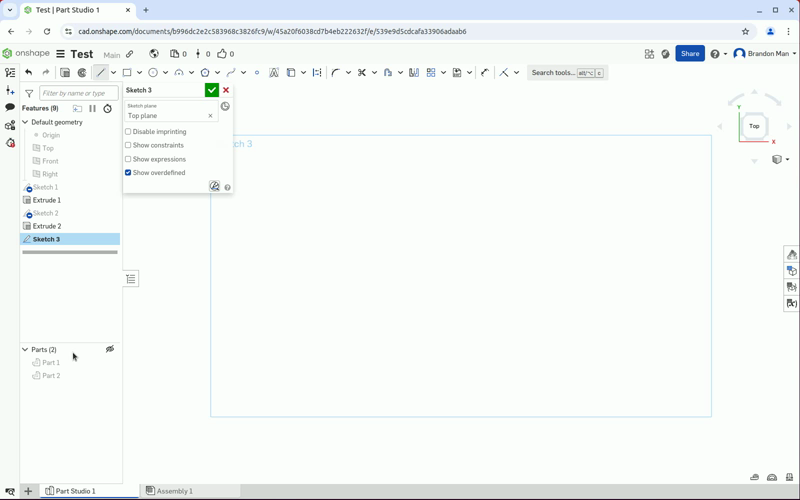
key_down(shift)
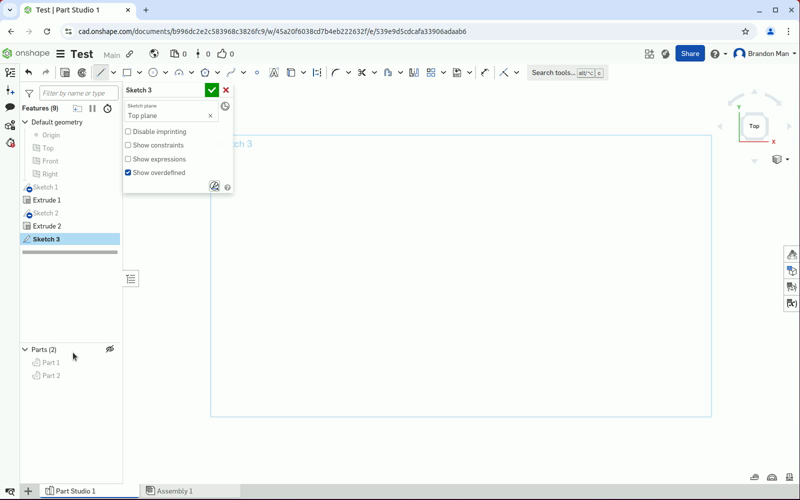
mouse_move(459, 285)
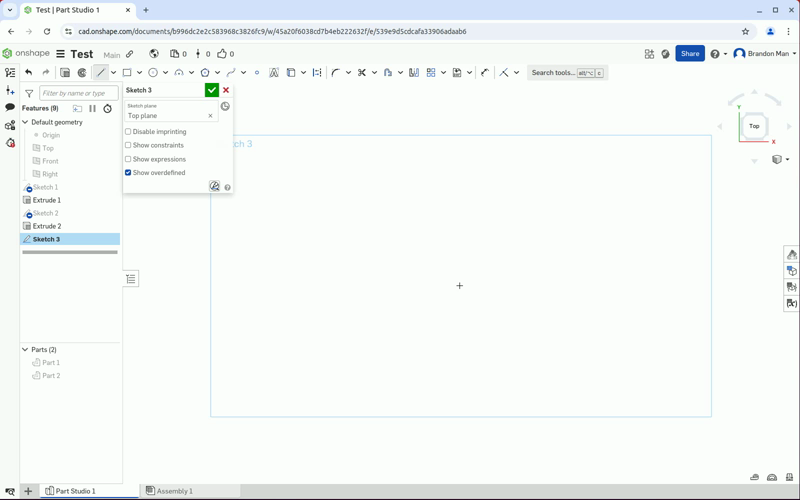
click(459, 285)
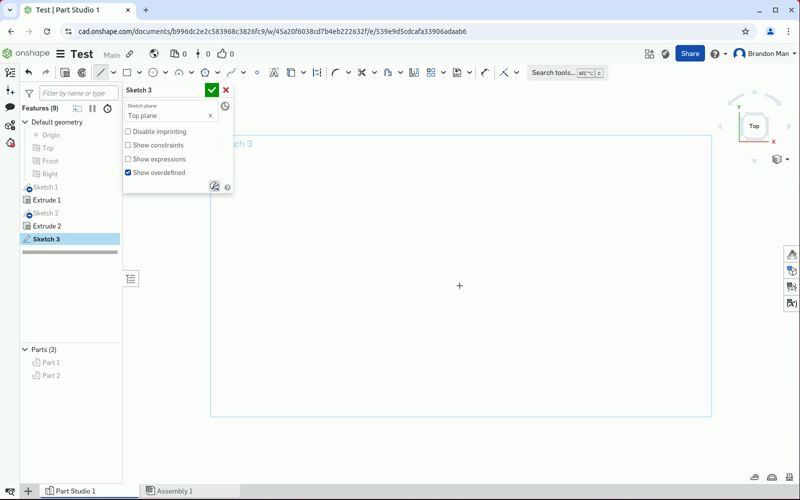
key_up(shift)
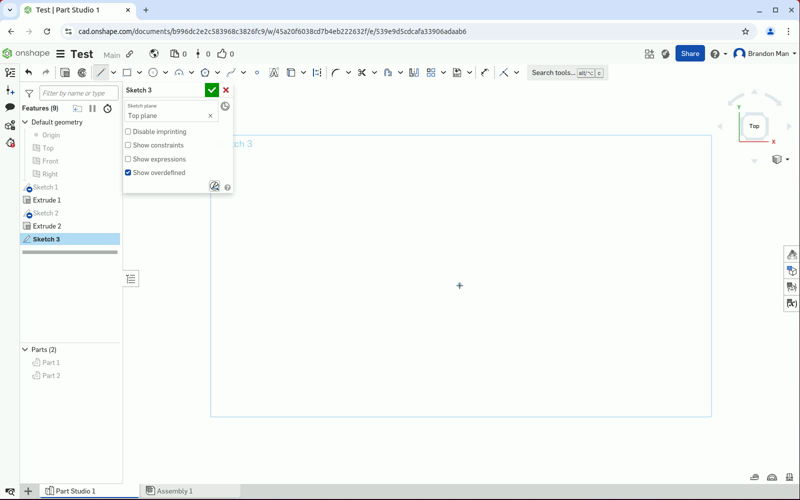
key_down(shift)
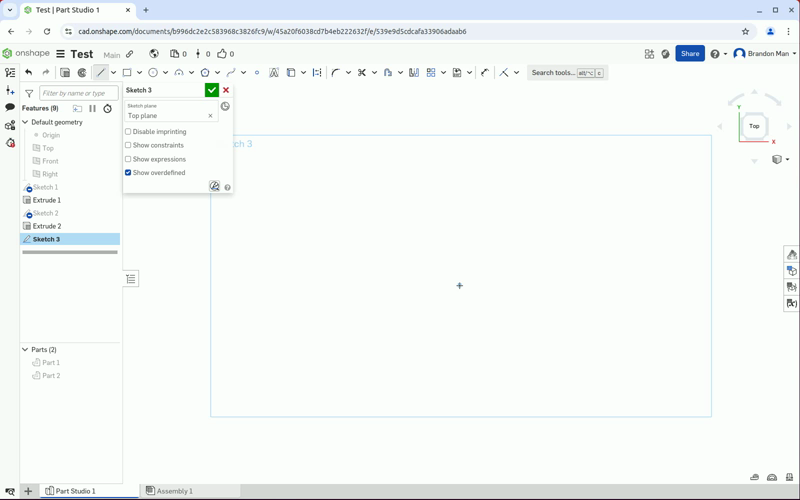
mouse_move(489, 285)
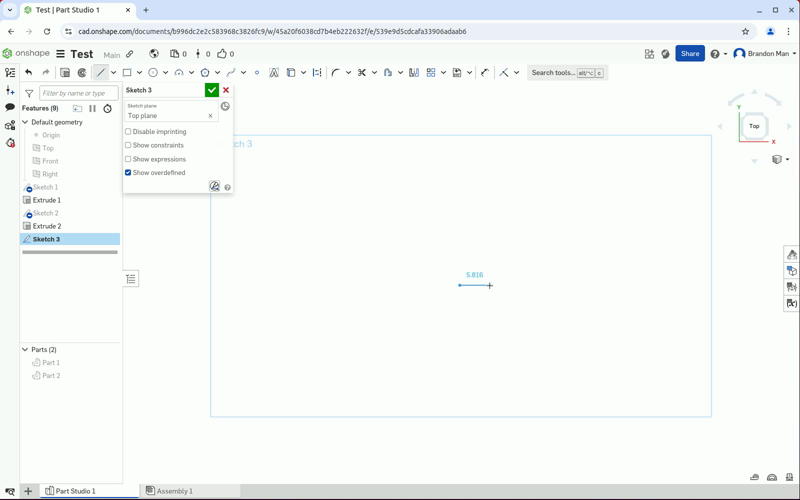
mouse_move(461, 285)
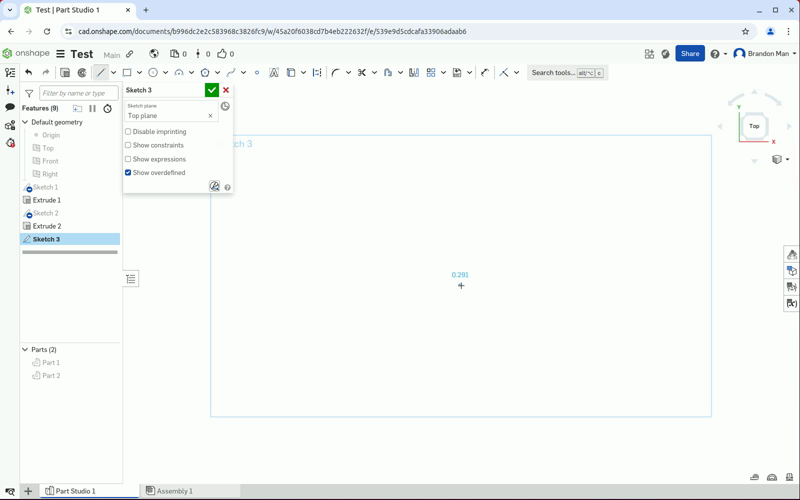
scroll(6)
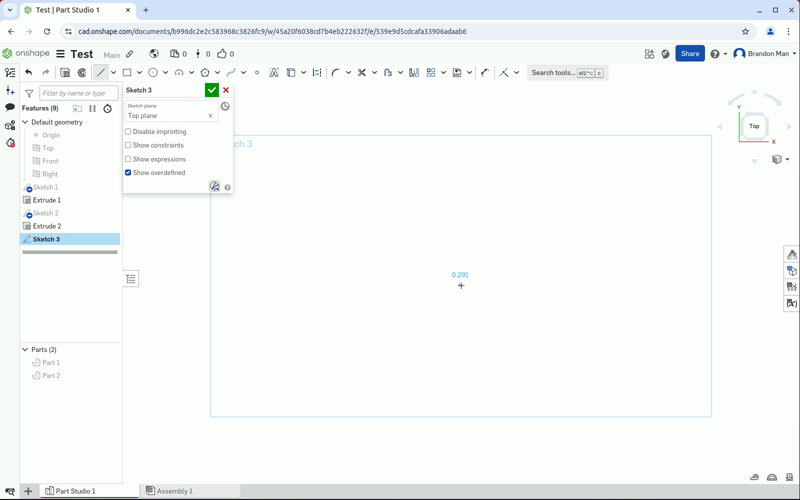
scroll(6)
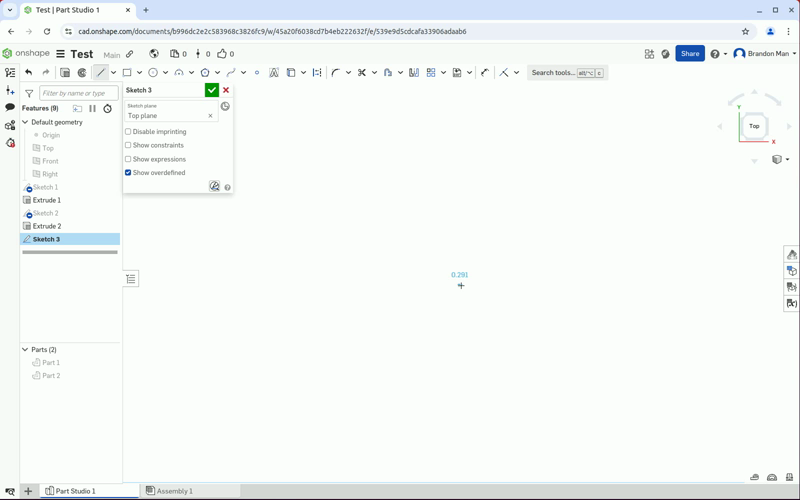
scroll(6)
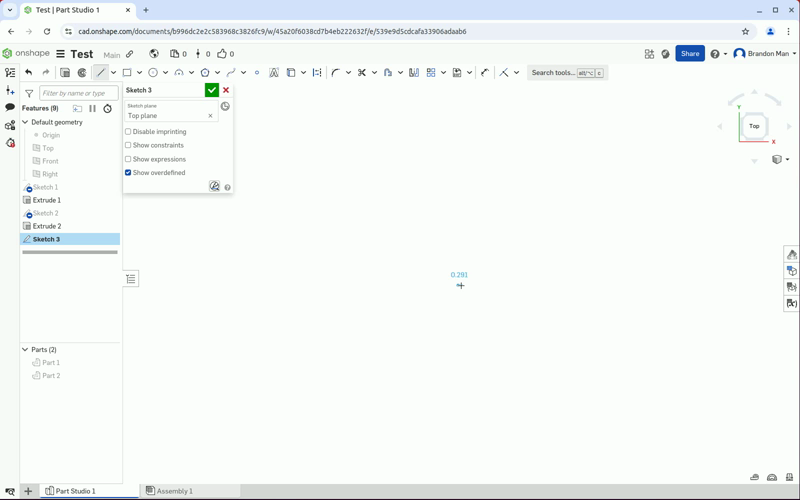
scroll(6)
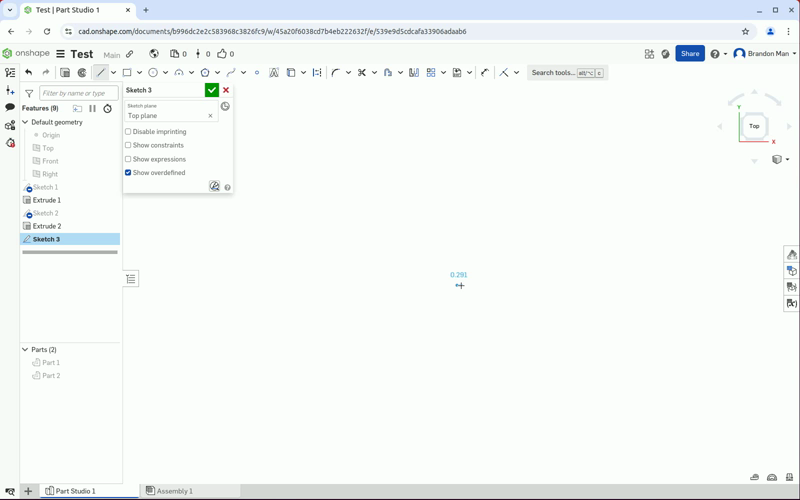
scroll(6)
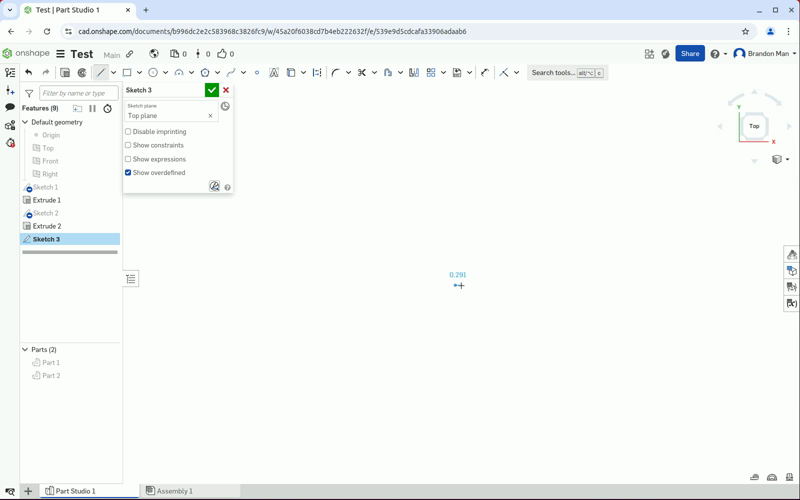
scroll(6)
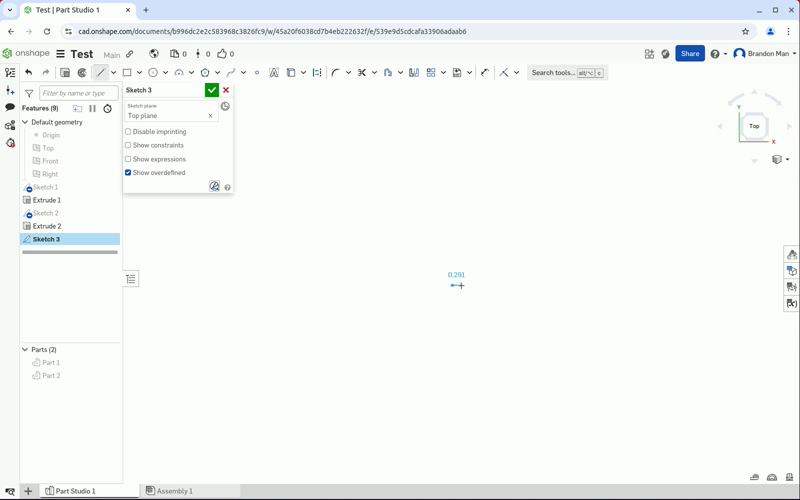
scroll(6)
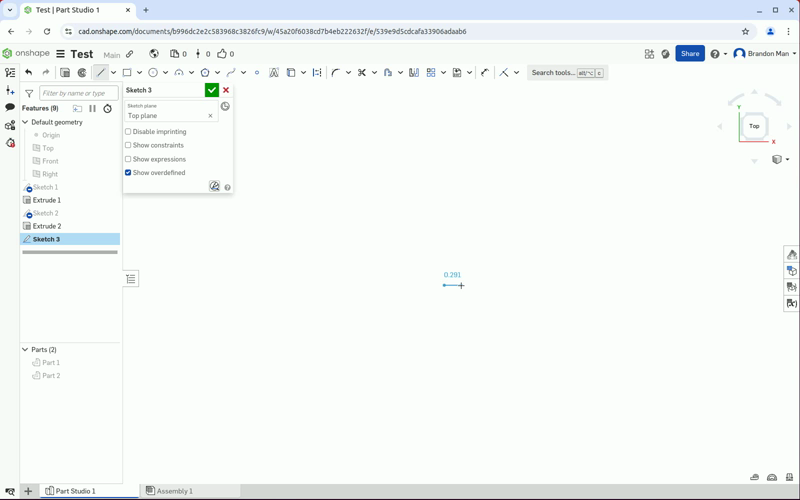
click(461, 285)
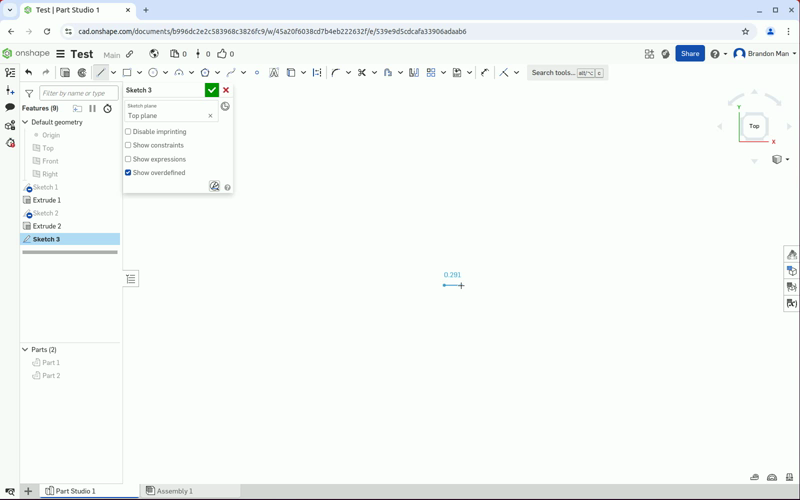
scroll(-6)
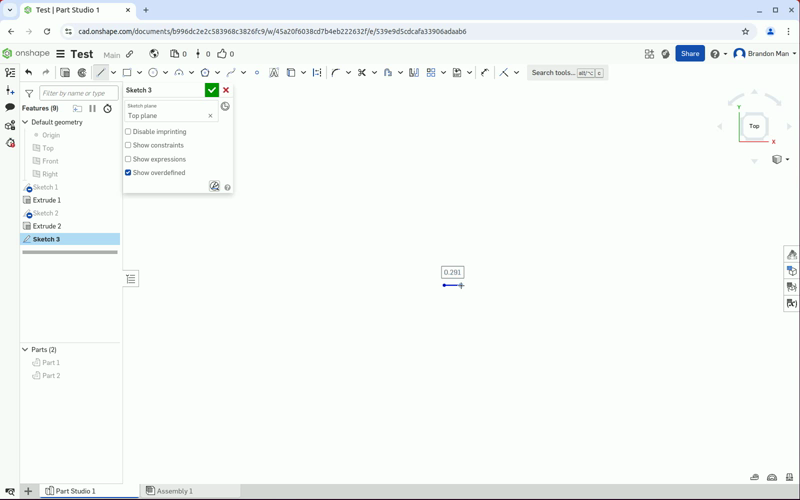
scroll(-6)
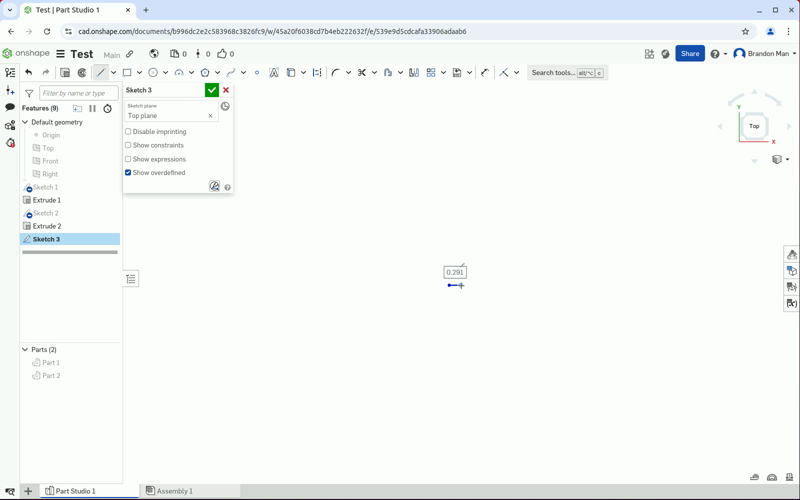
scroll(-6)
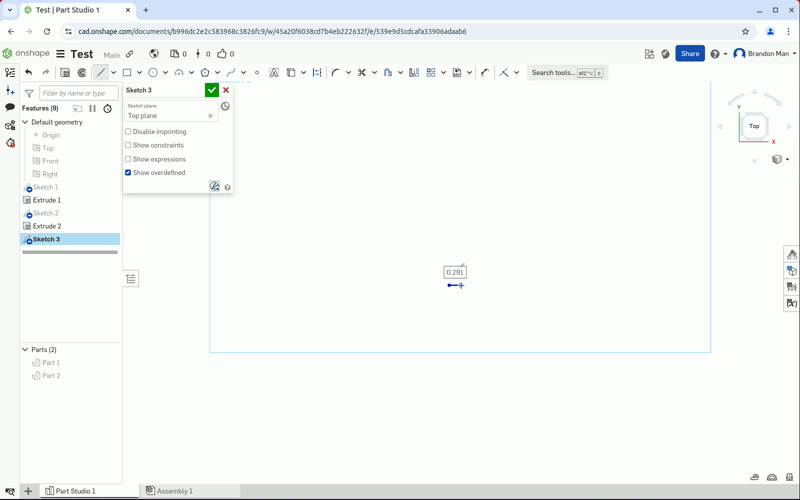
scroll(-6)
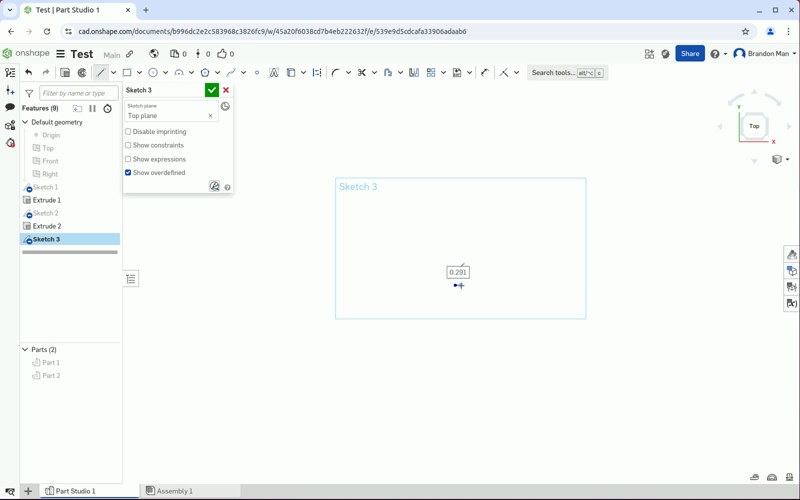
scroll(-6)
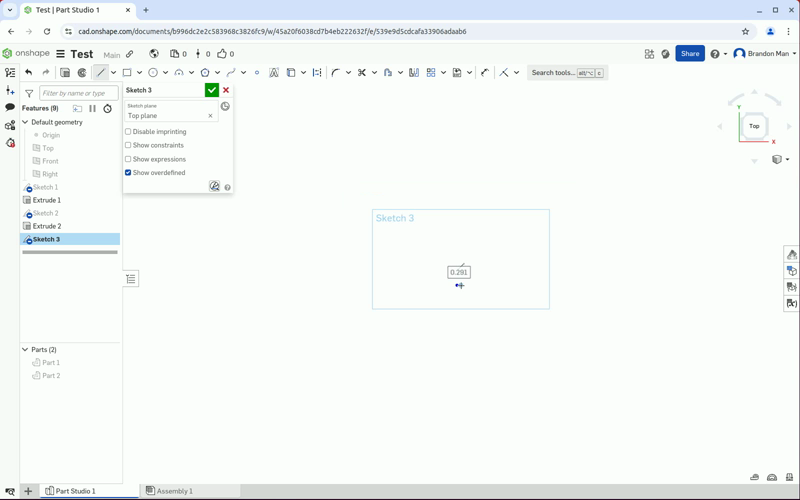
scroll(-6)
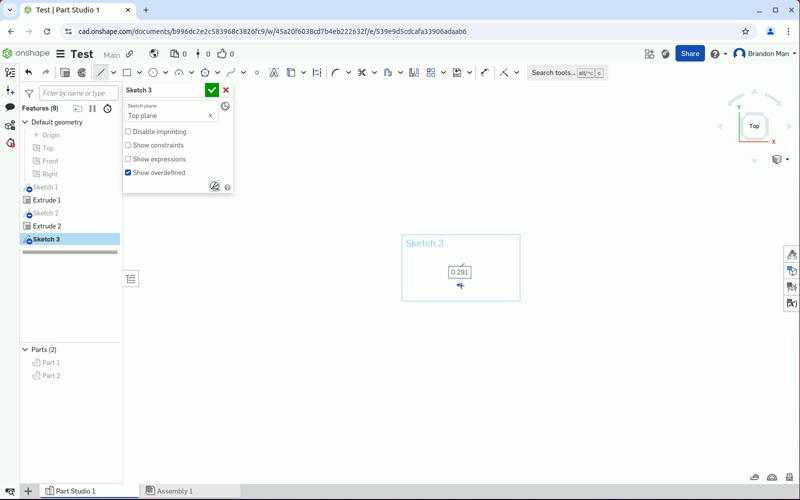
scroll(-6)
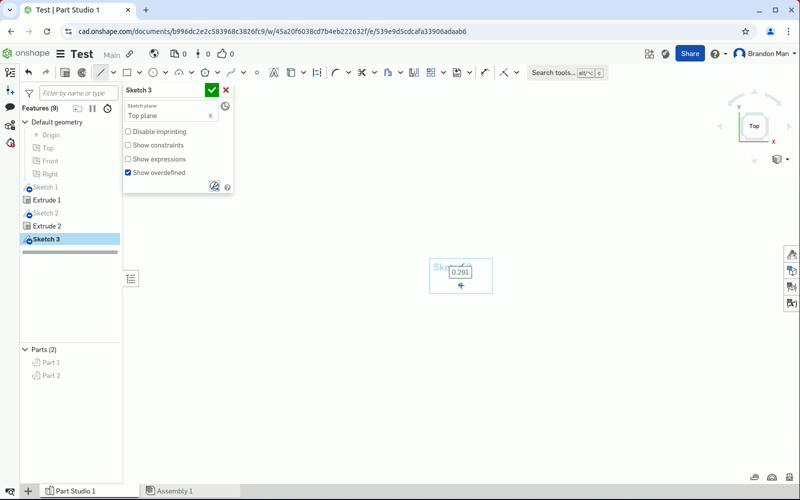
key_up(shift)
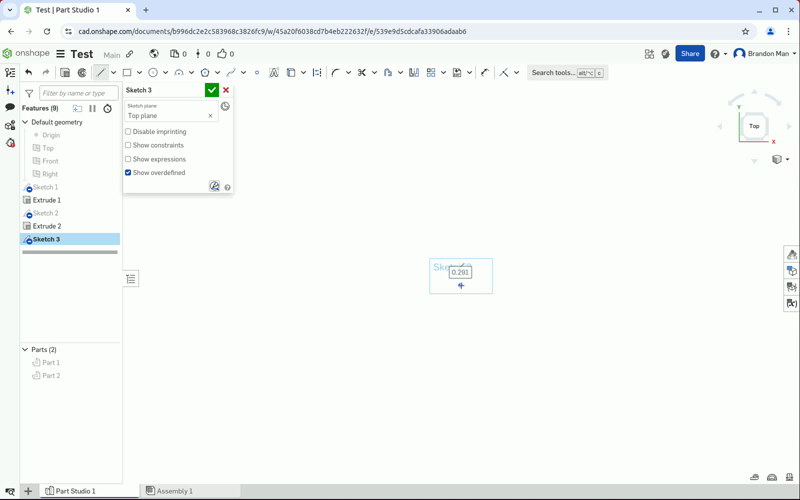
key_down(shift)
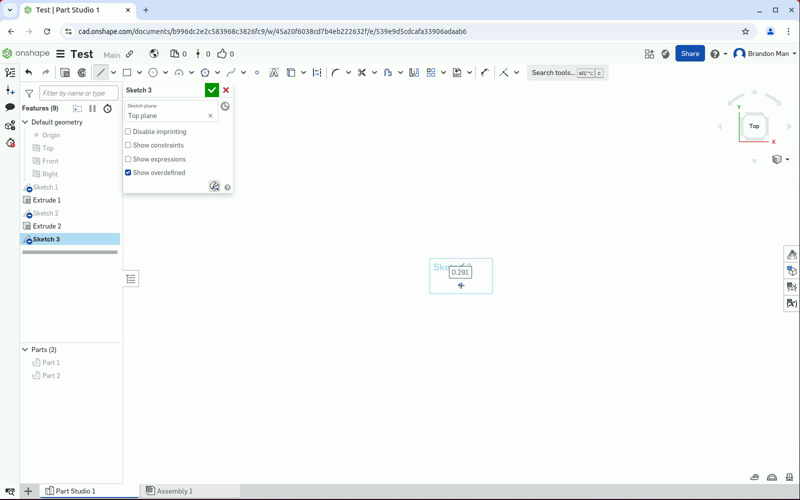
mouse_move(491, 285)
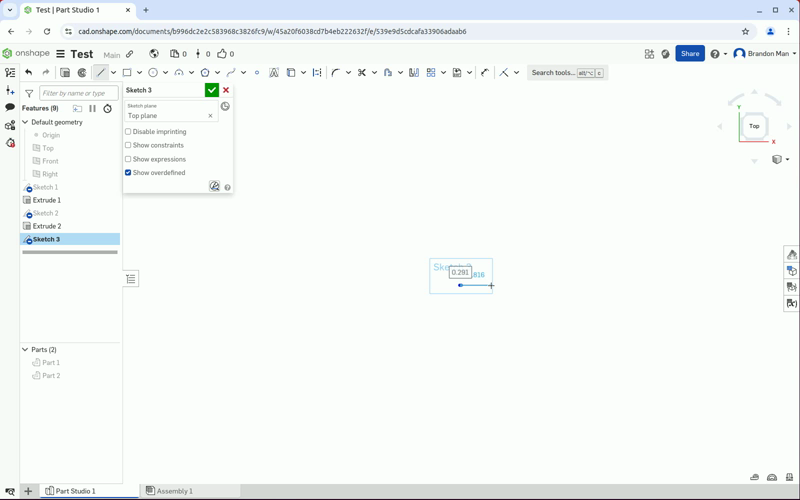
mouse_move(461, 281)
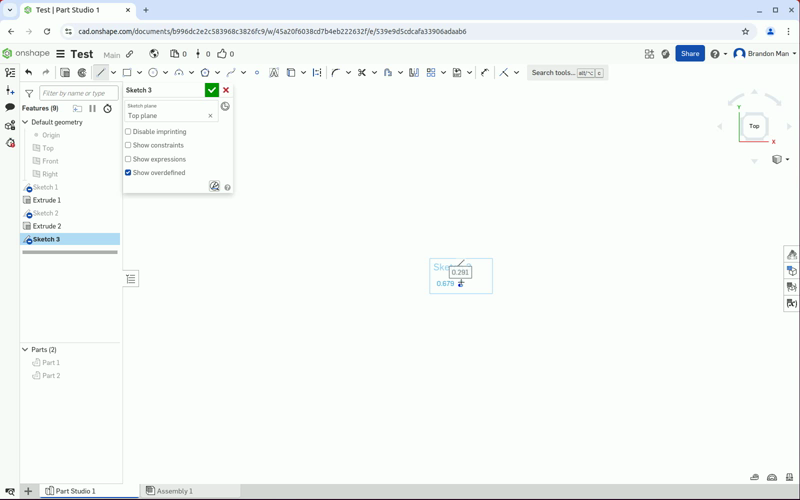
scroll(6)
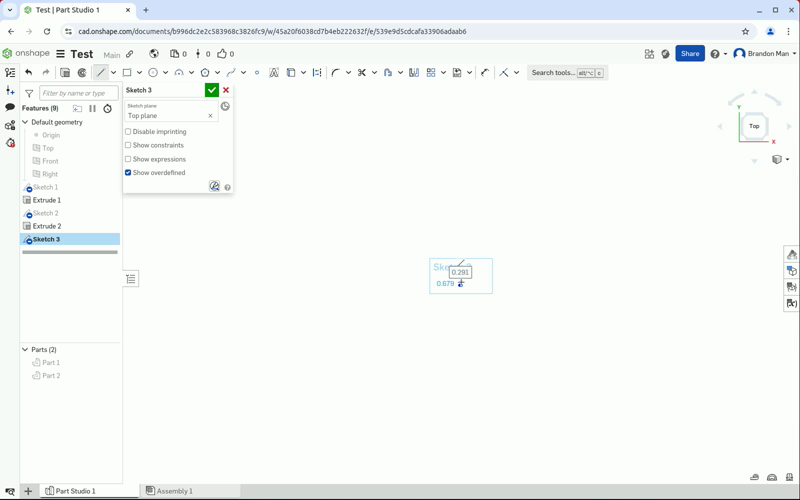
scroll(6)
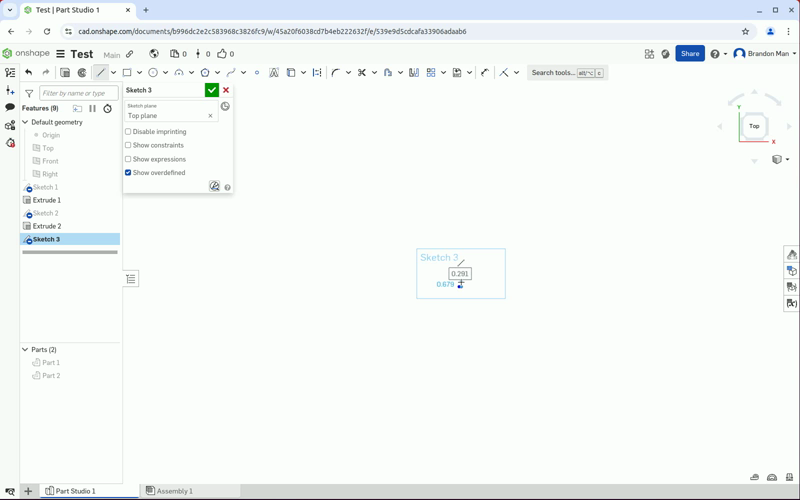
scroll(6)
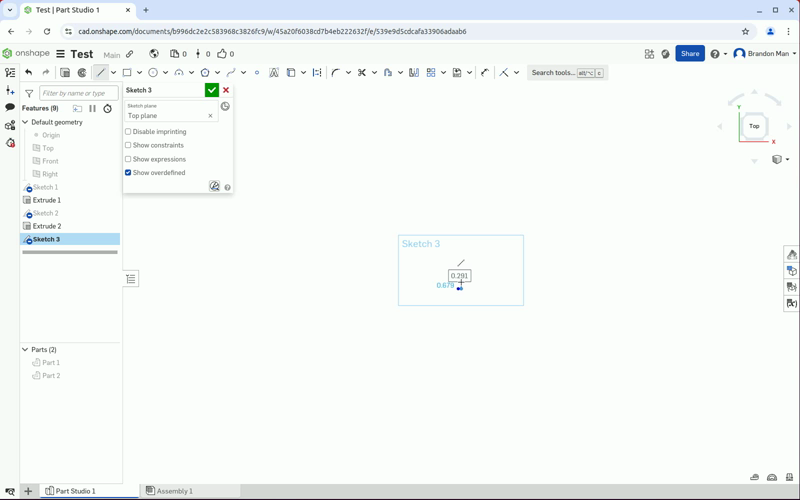
scroll(6)
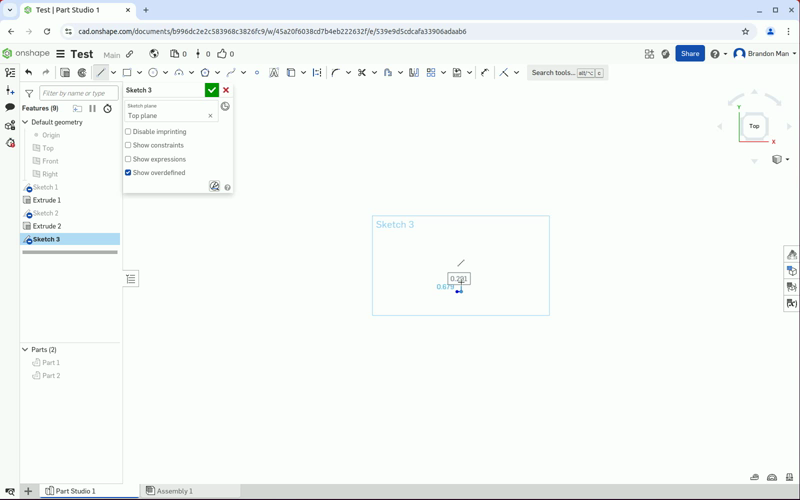
scroll(6)
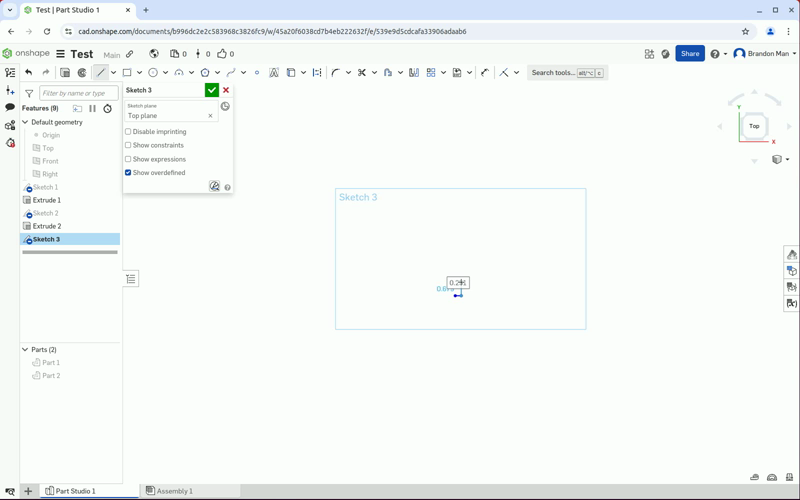
scroll(6)
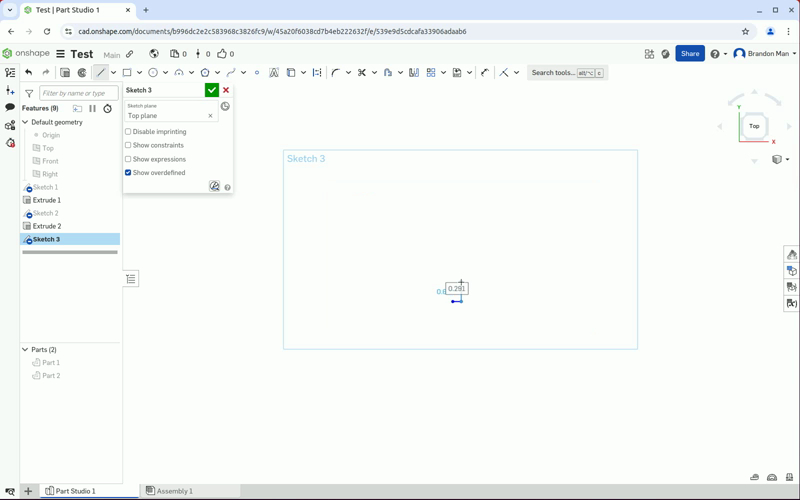
scroll(6)
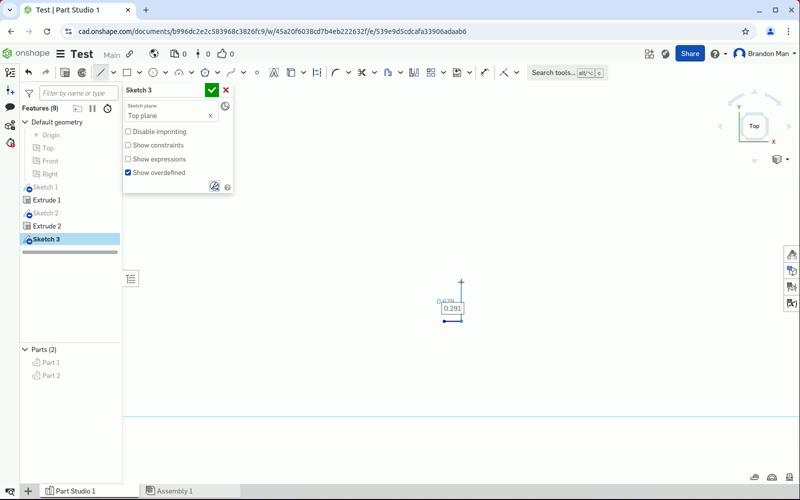
click(461, 281)
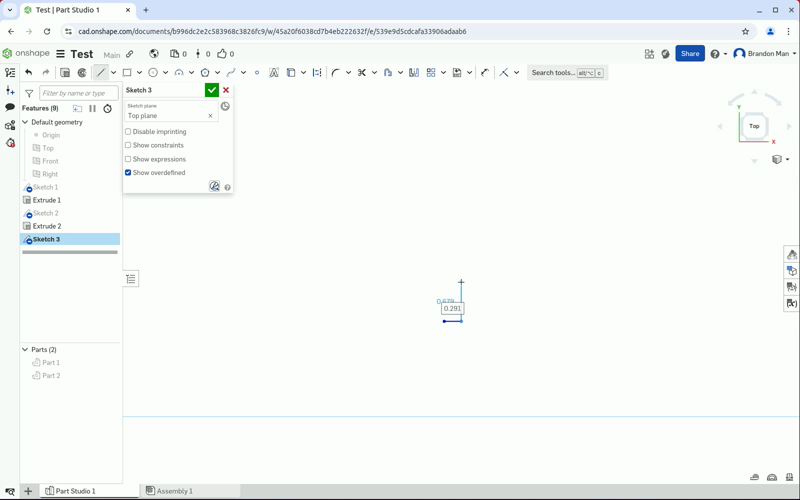
scroll(-6)
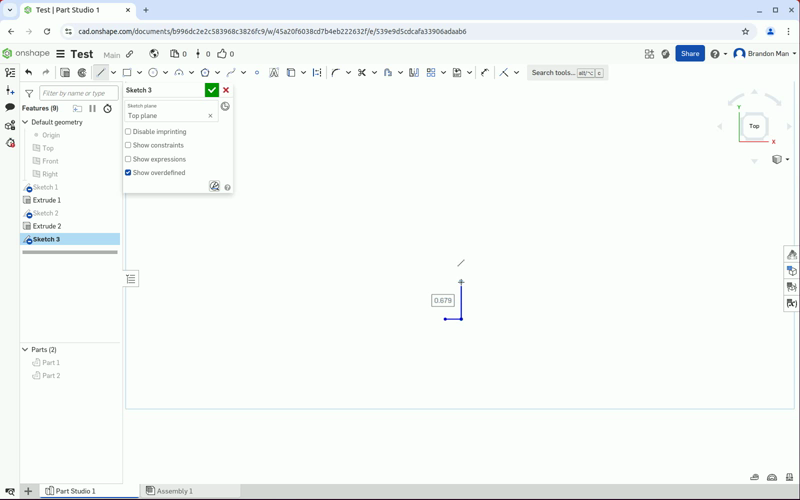
scroll(-6)
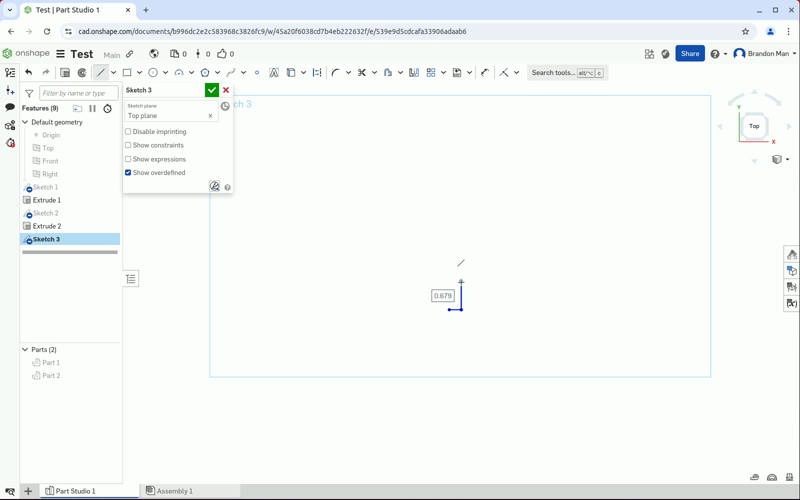
scroll(-6)
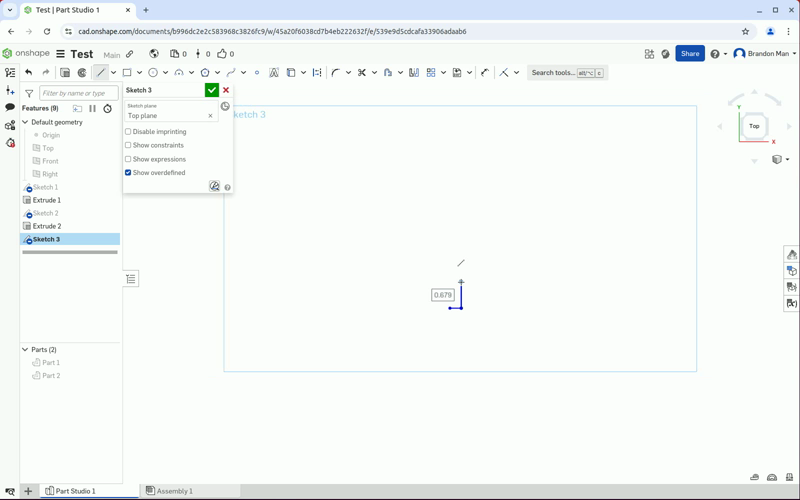
scroll(-6)
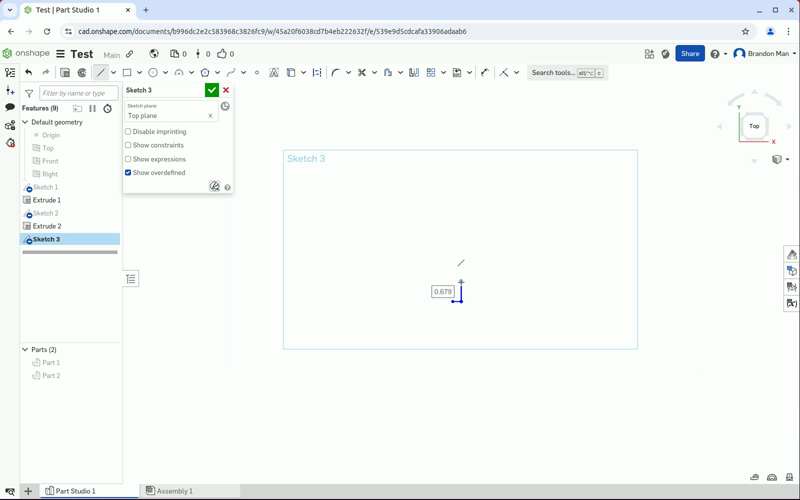
scroll(-6)
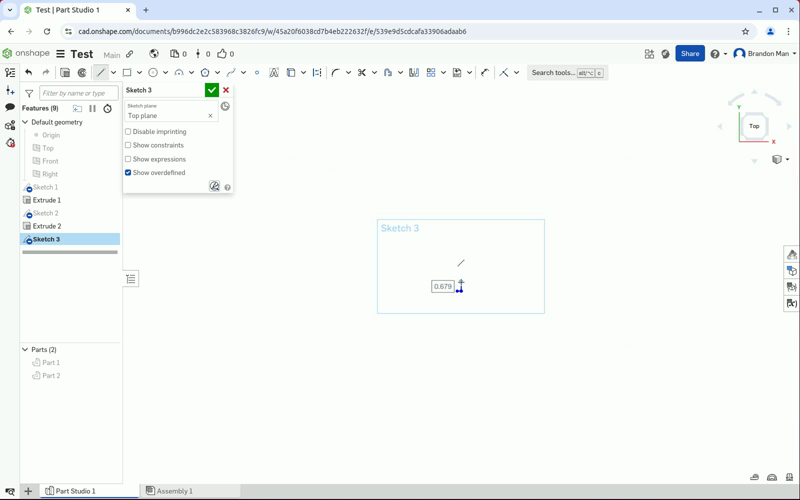
scroll(-6)
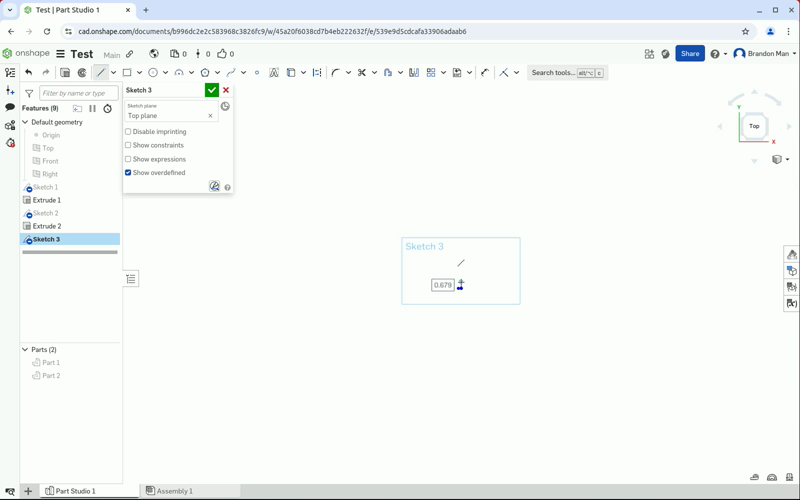
scroll(-6)
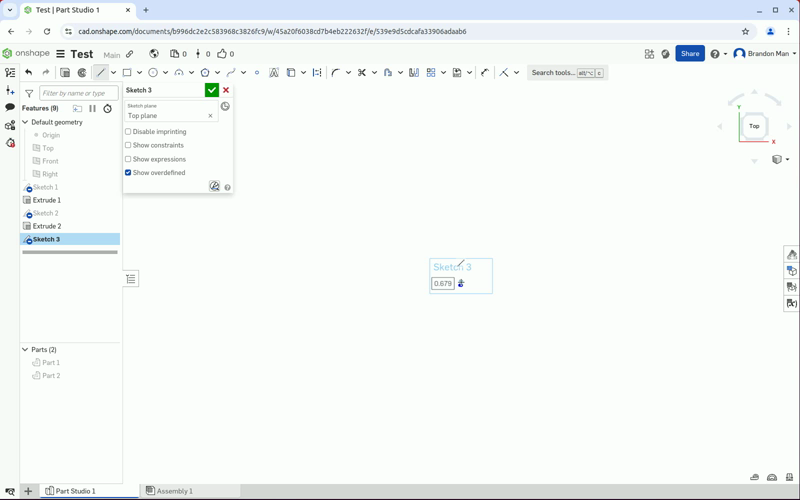
key_up(shift)
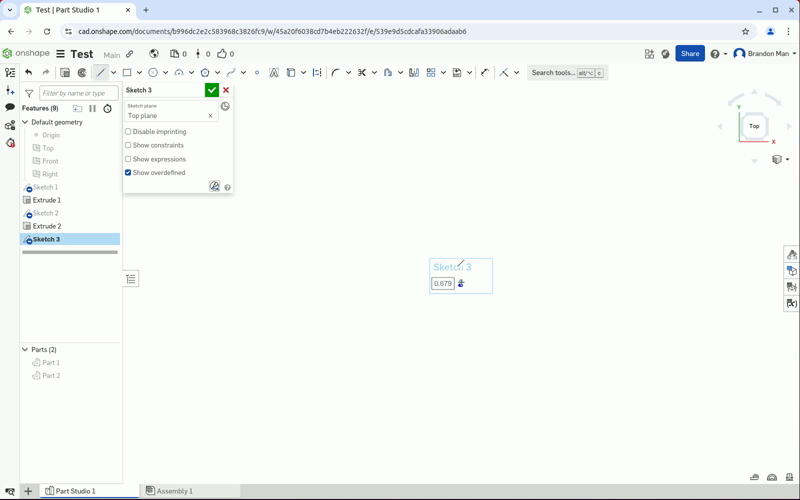
key_down(shift)
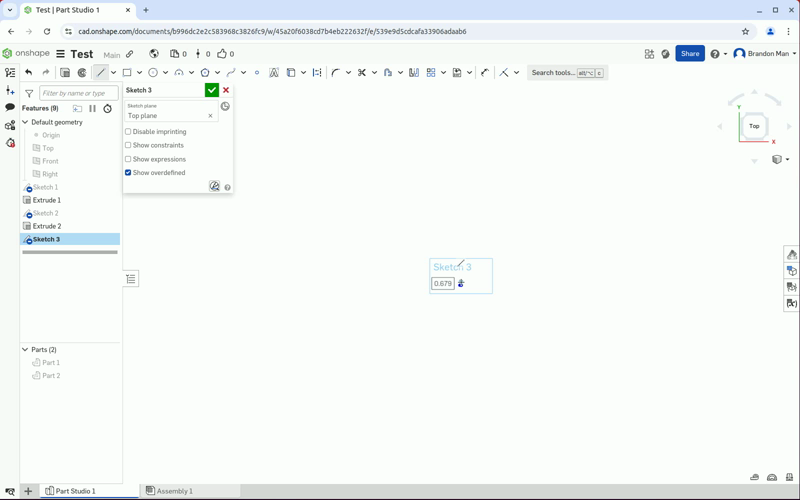
mouse_move(491, 281)
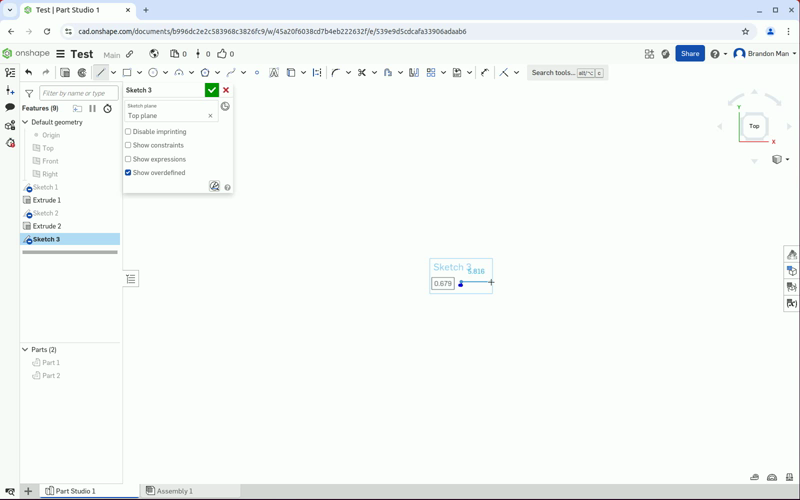
mouse_move(459, 281)
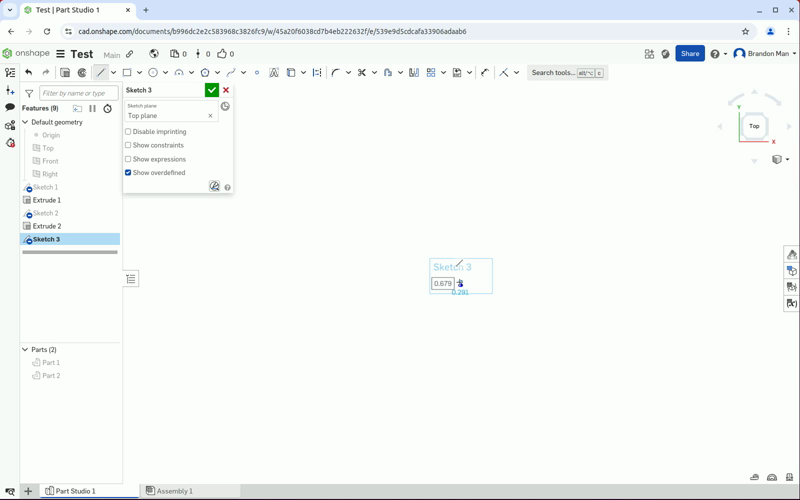
scroll(6)
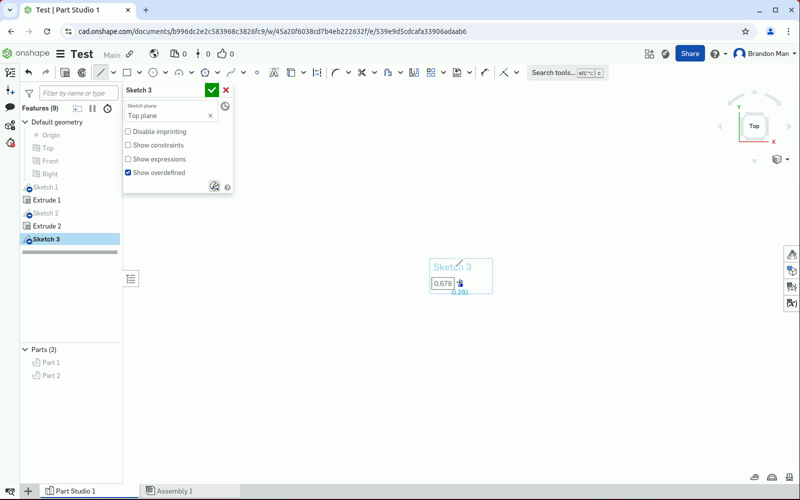
scroll(6)
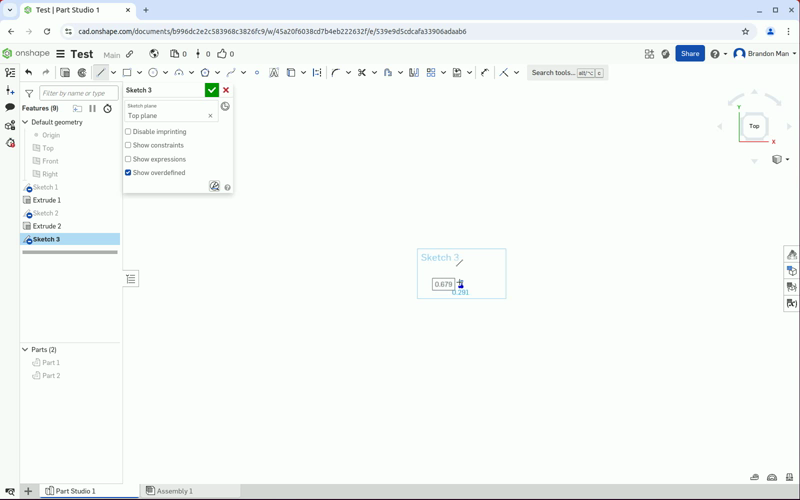
scroll(6)
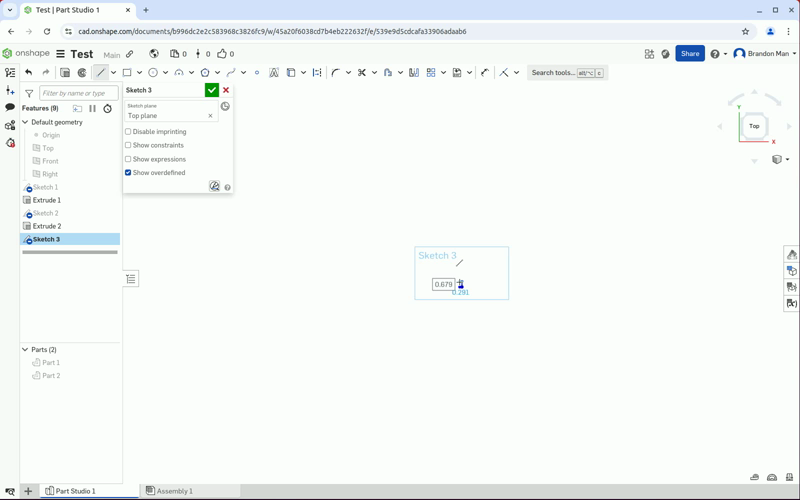
scroll(6)
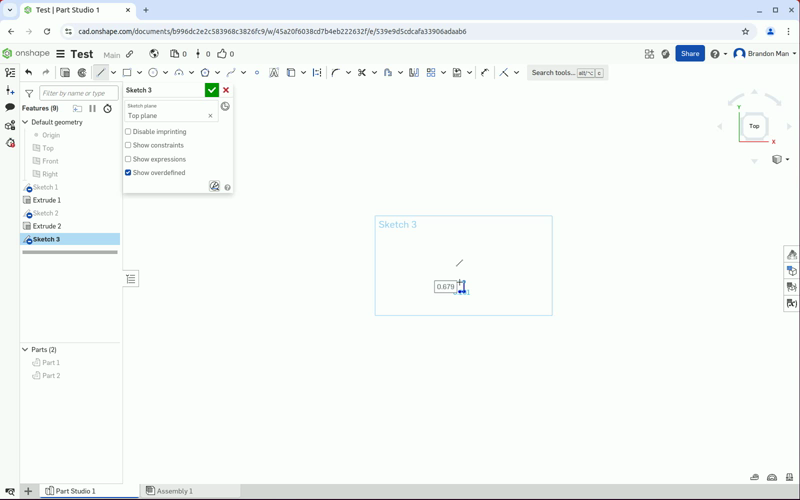
scroll(6)
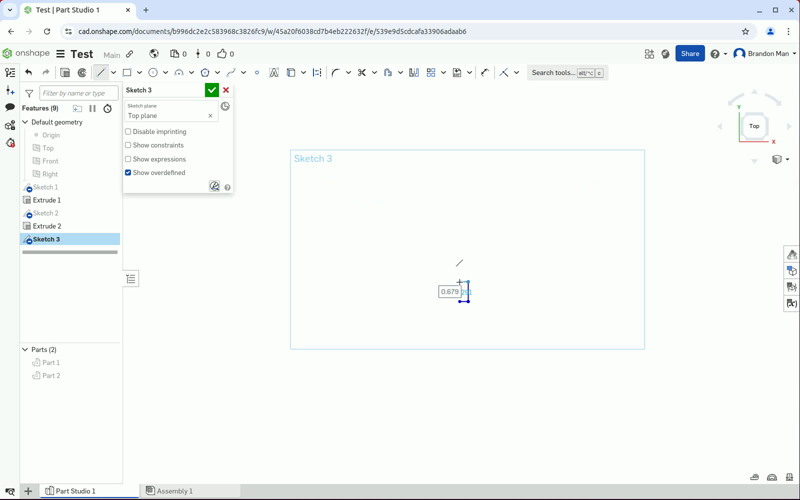
scroll(6)
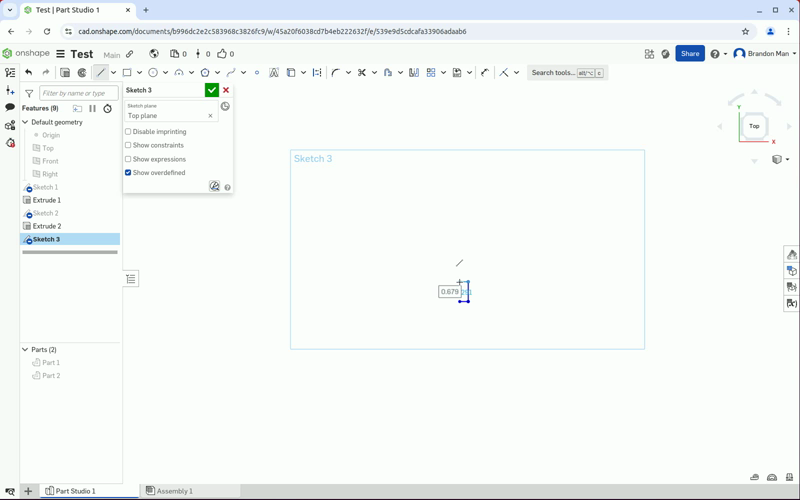
scroll(6)
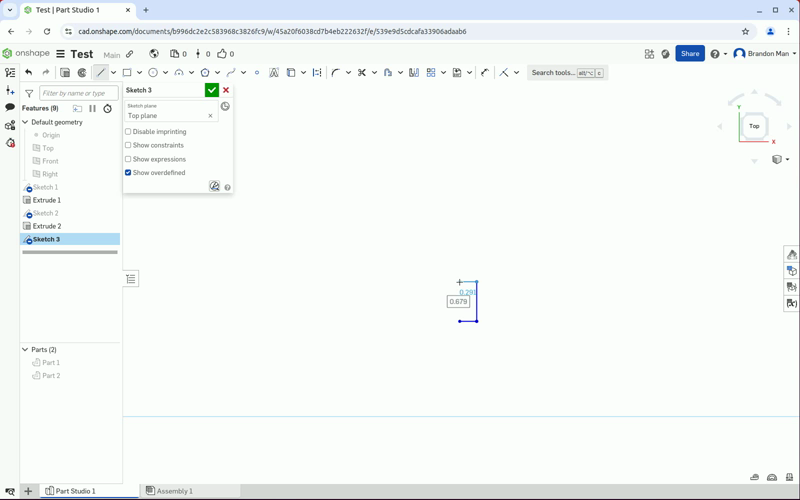
click(459, 281)
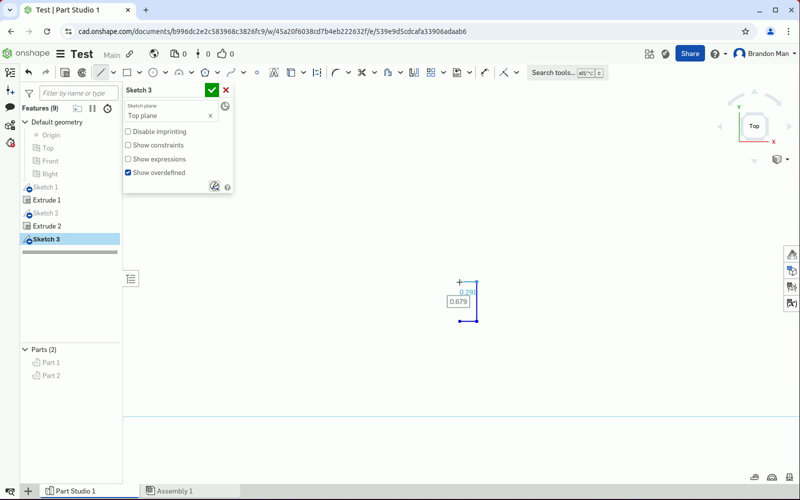
scroll(-6)
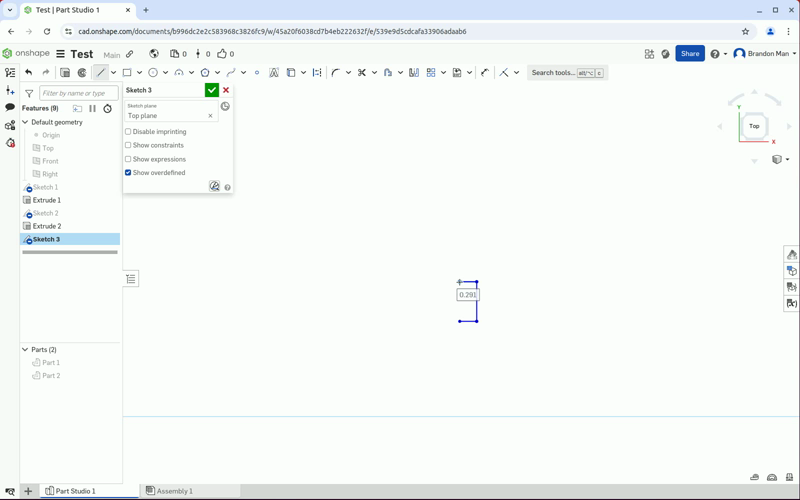
scroll(-6)
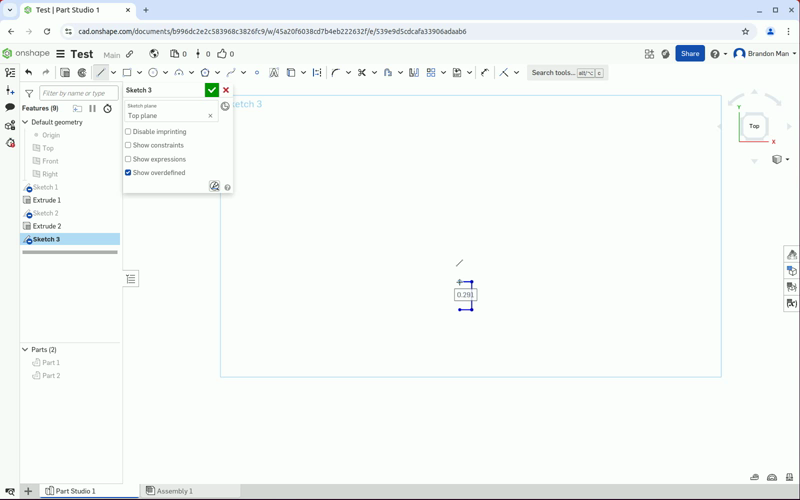
scroll(-6)
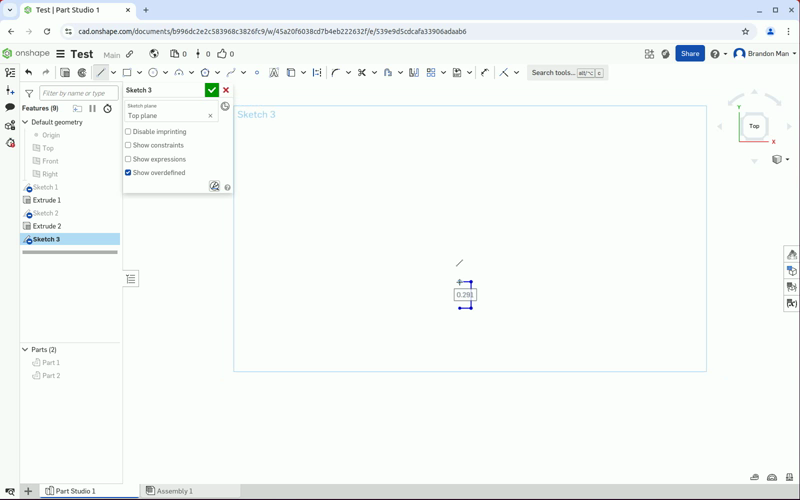
scroll(-6)
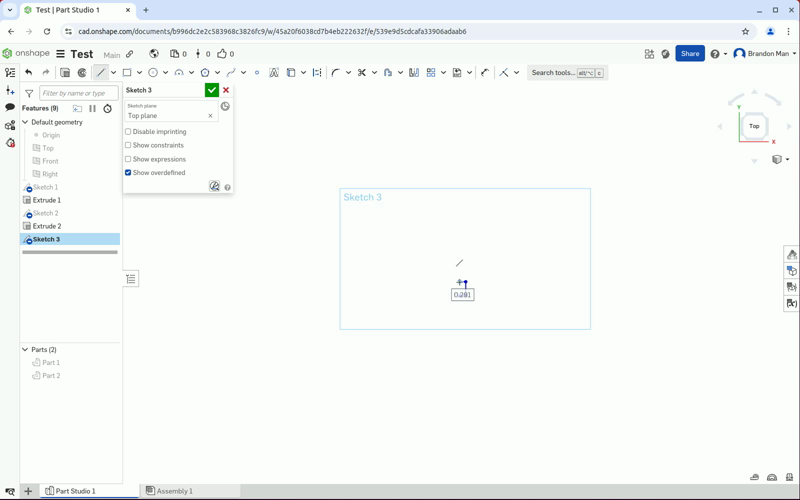
scroll(-6)
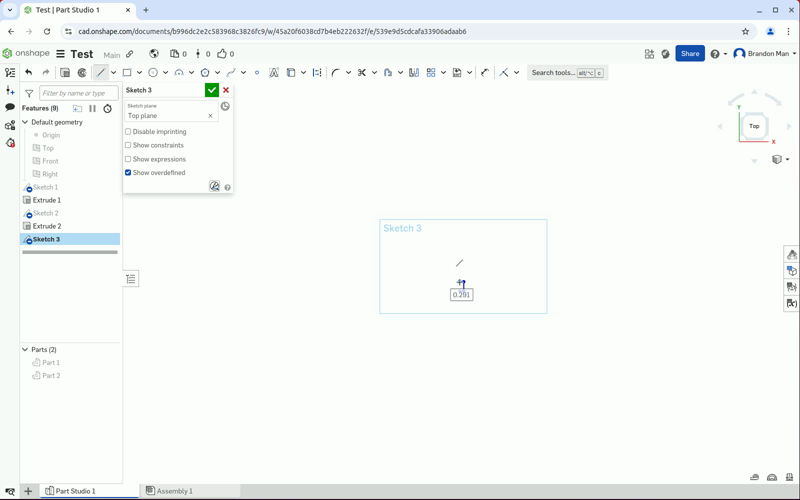
scroll(-6)
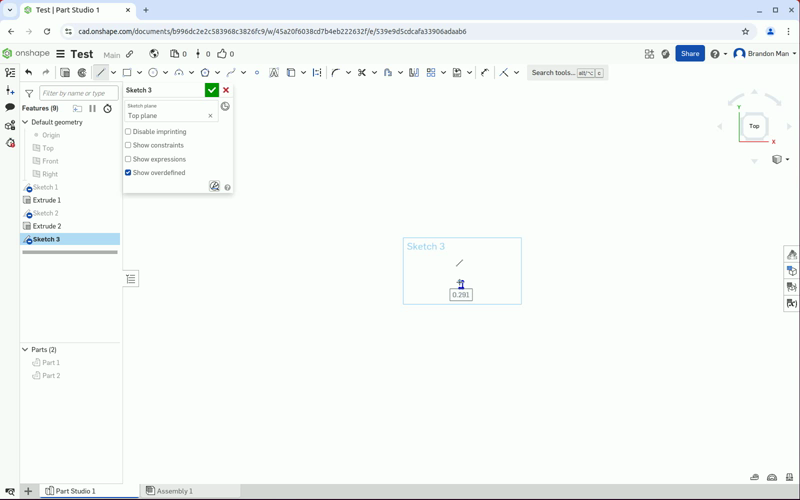
scroll(-6)
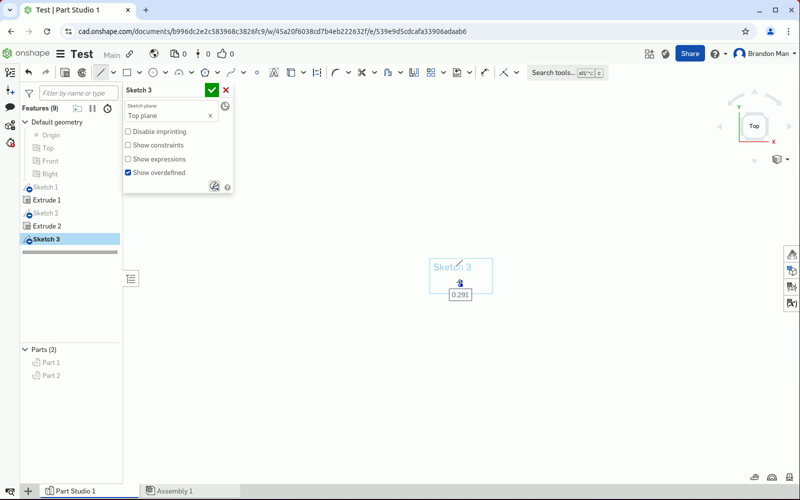
key_up(shift)
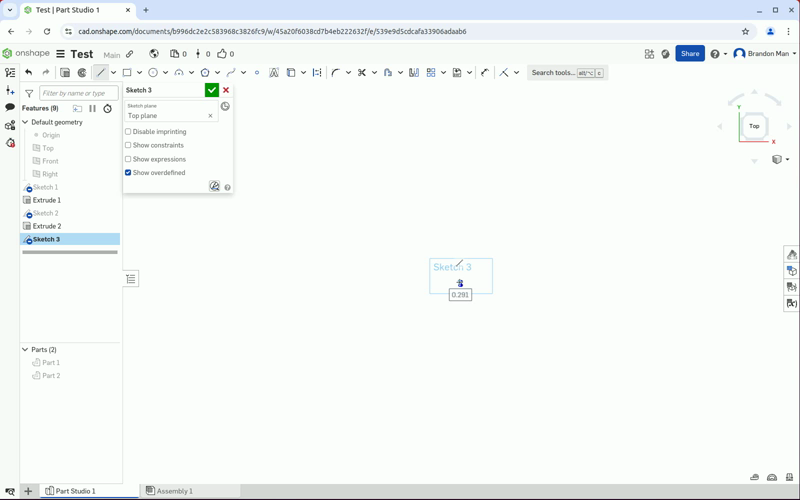
mouse_move(489, 281)
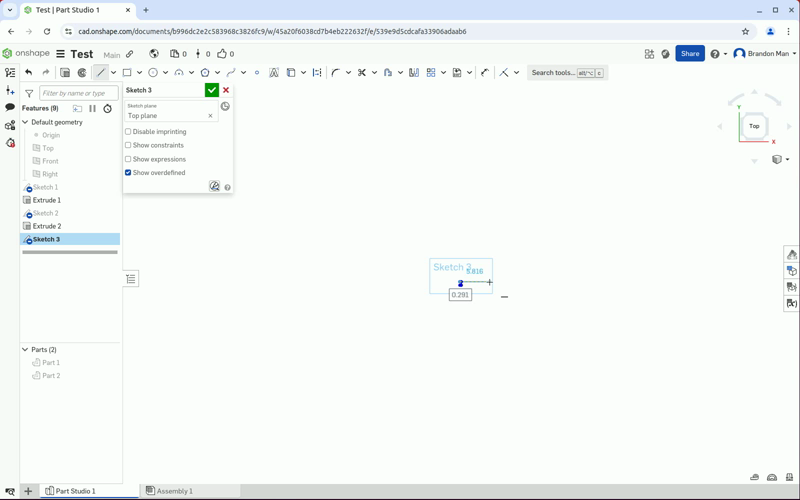
key_down(shift)
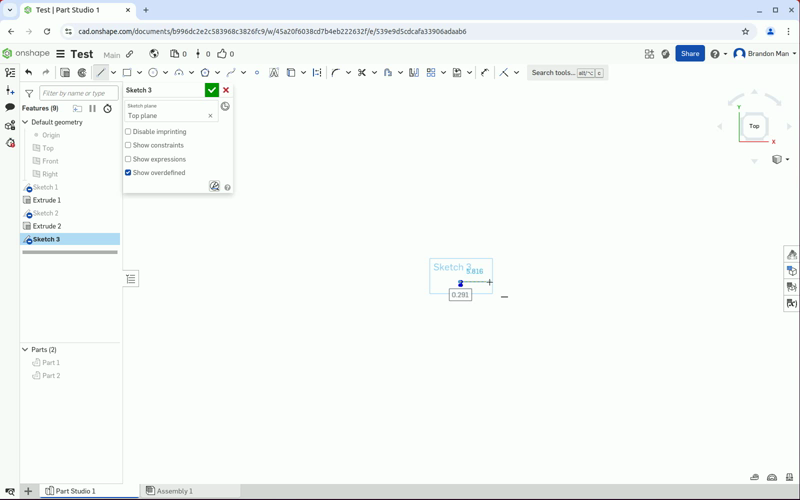
mouse_move(459, 285)
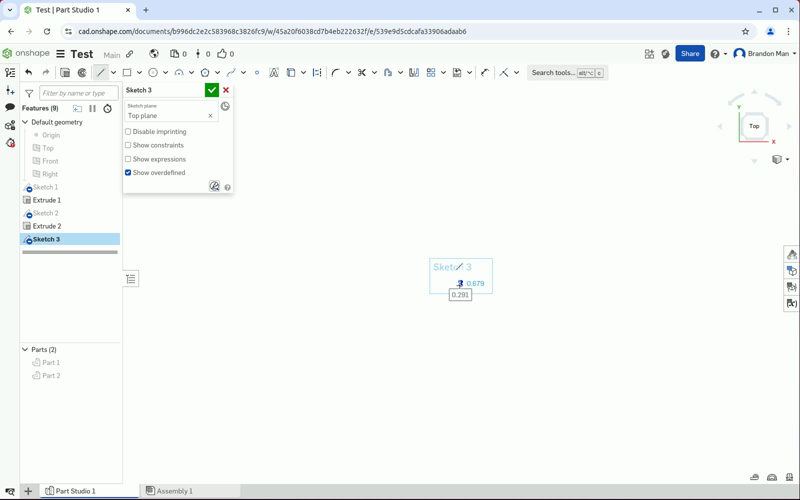
scroll(6)
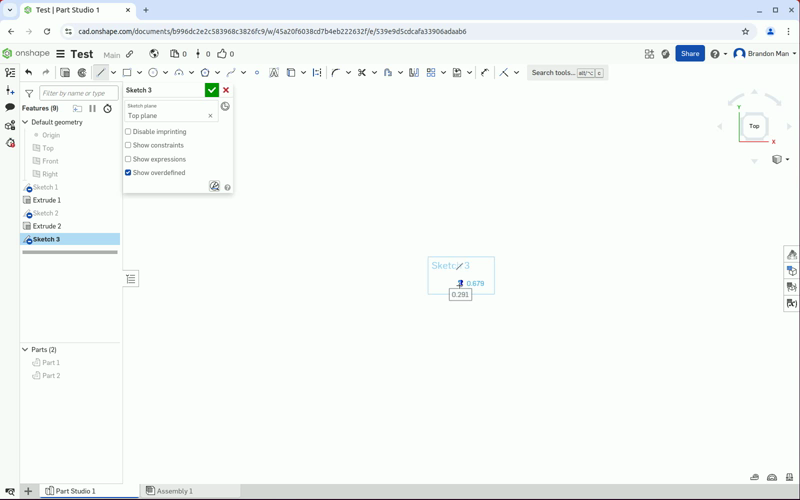
scroll(6)
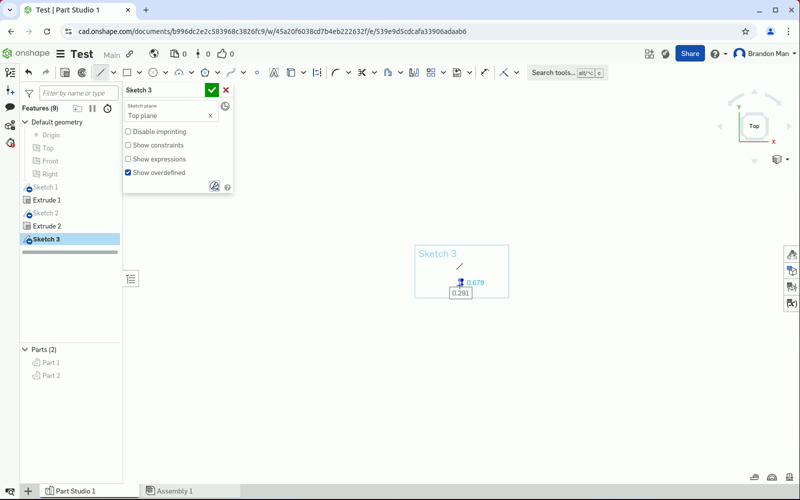
scroll(6)
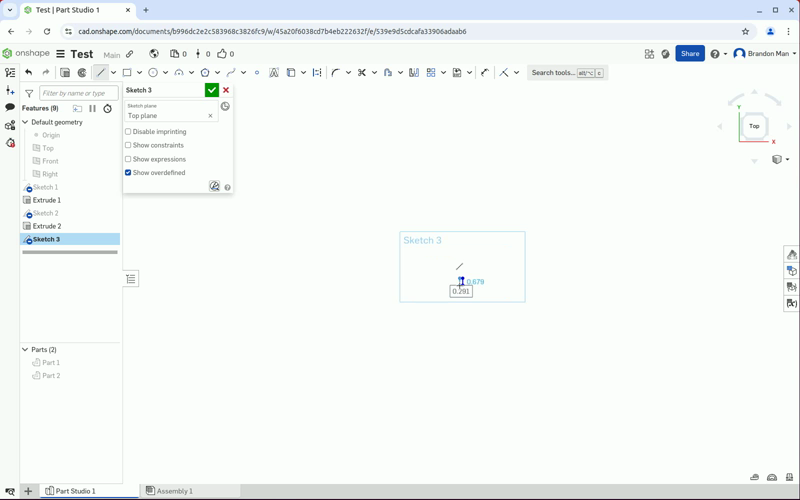
scroll(6)
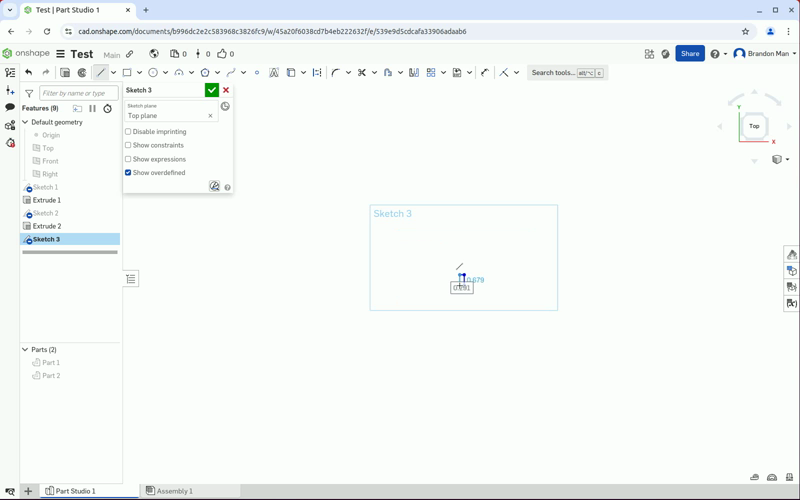
scroll(6)
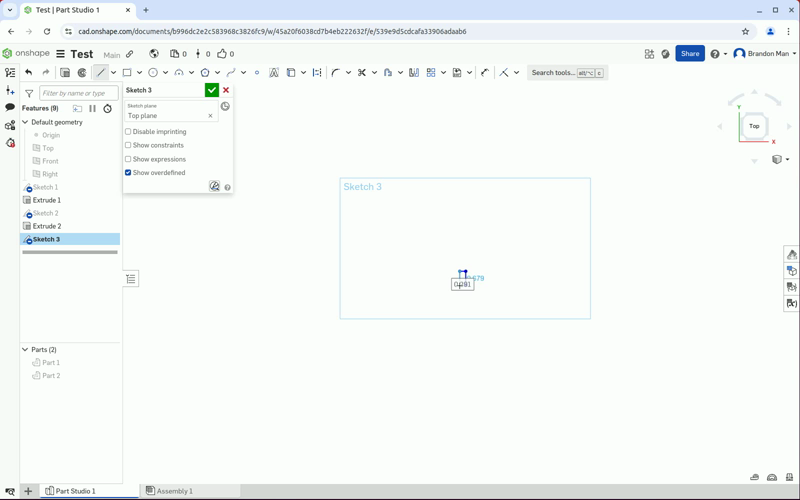
scroll(6)
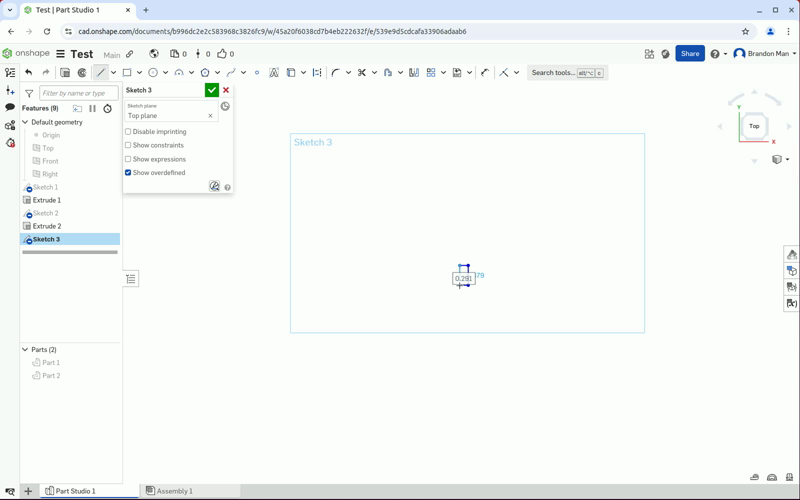
scroll(6)
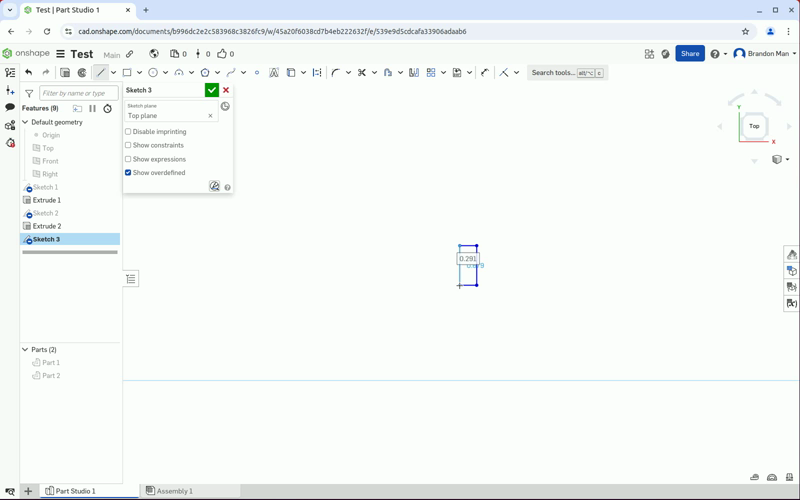
key_up(shift)
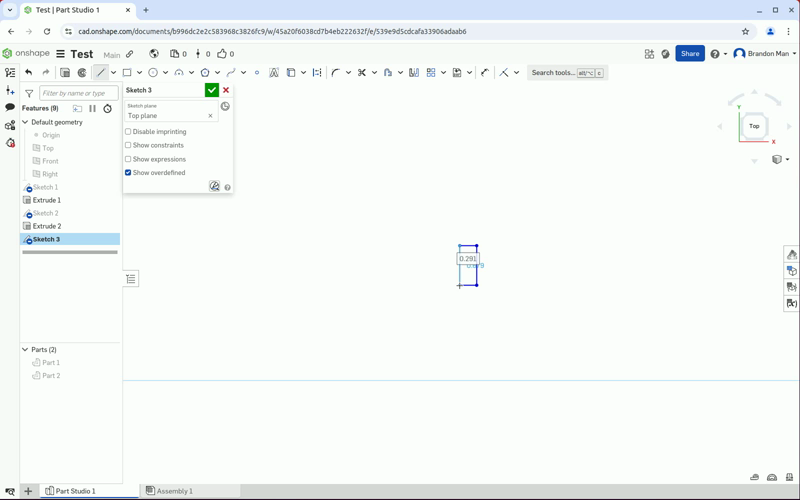
click(459, 285)
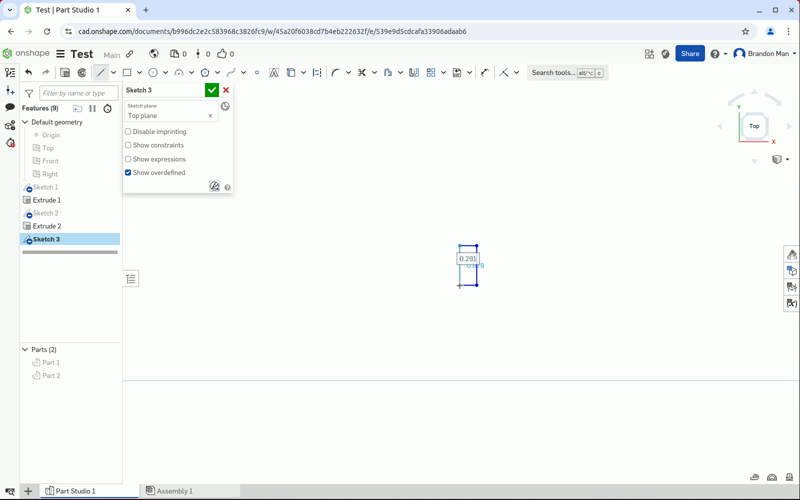
scroll(-6)
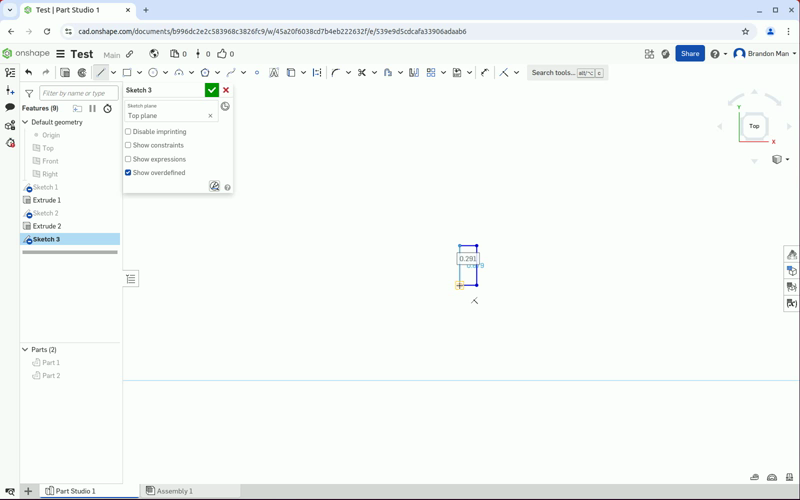
scroll(-6)
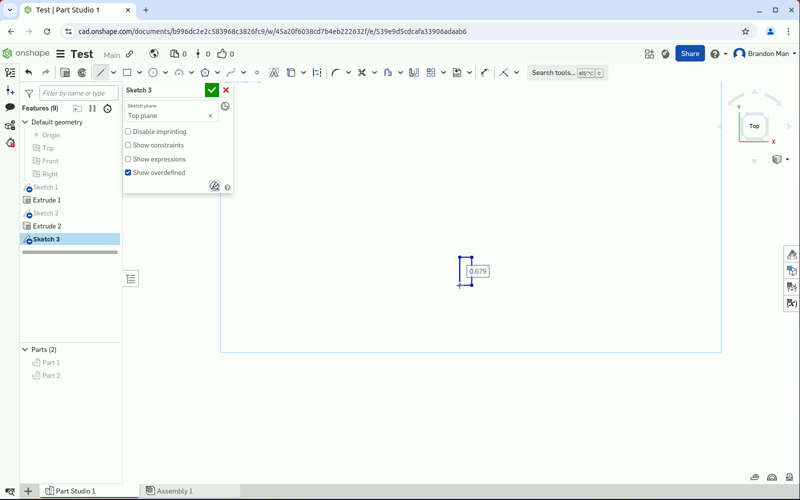
scroll(-6)
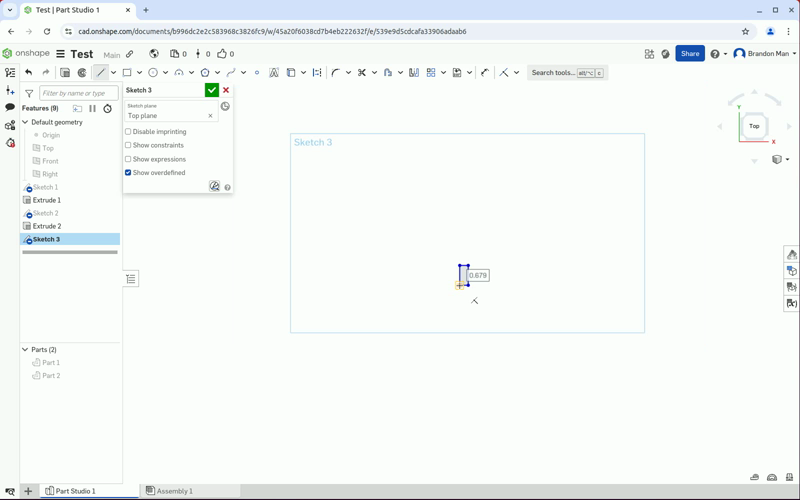
scroll(-6)
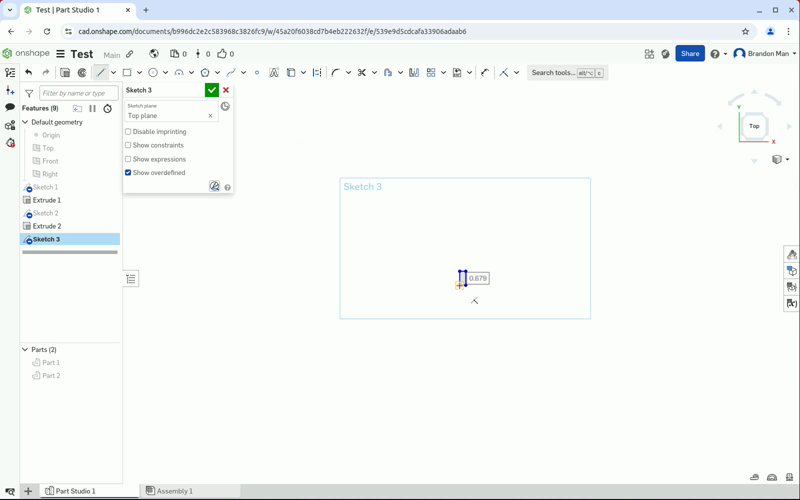
scroll(-6)
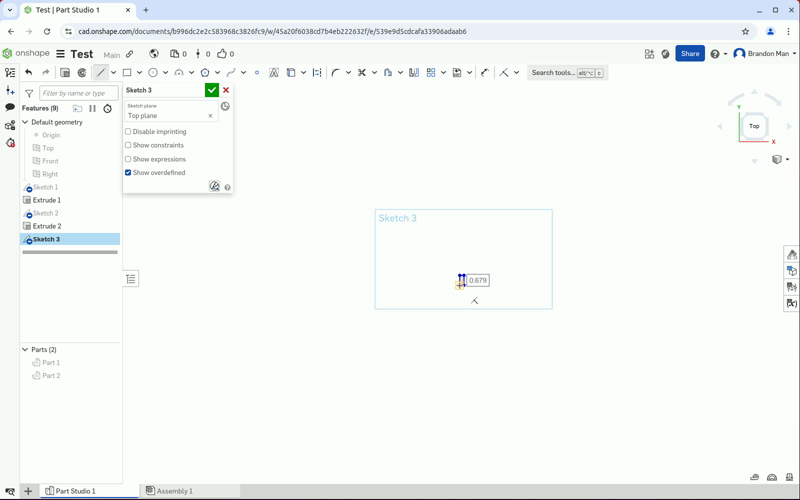
scroll(-6)
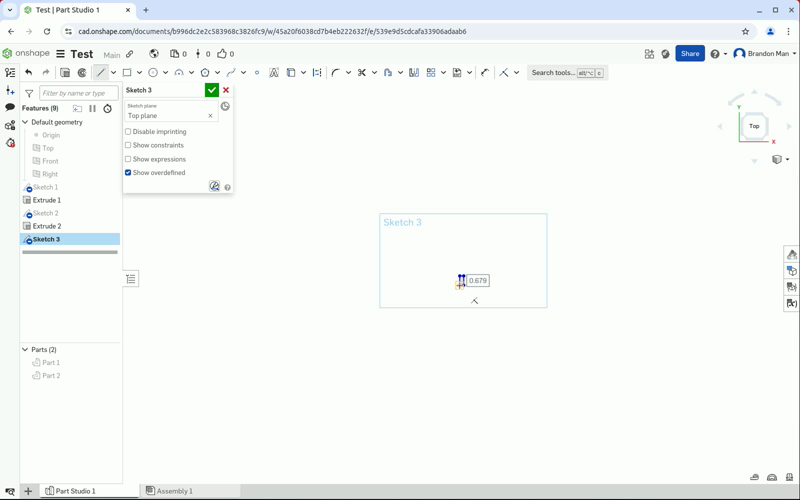
scroll(-6)
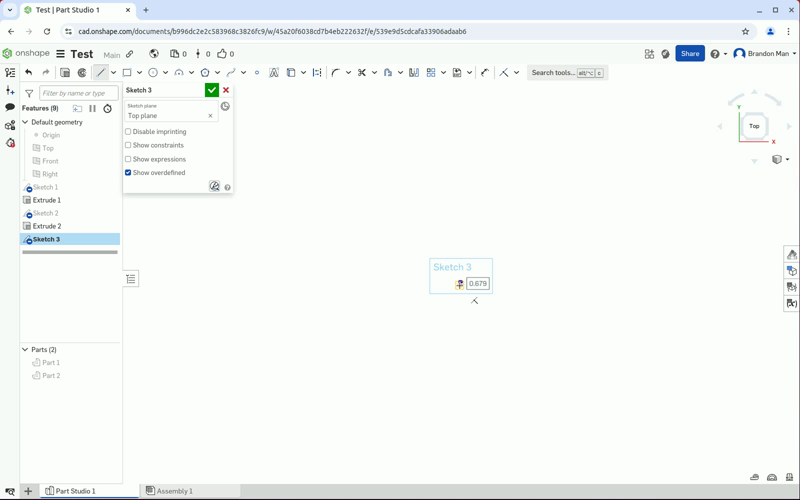
key(esc)
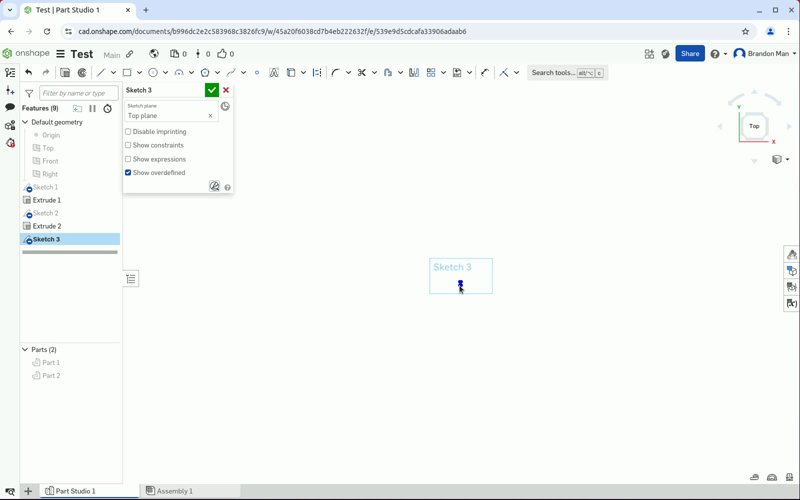
mouse_move(459, 284)
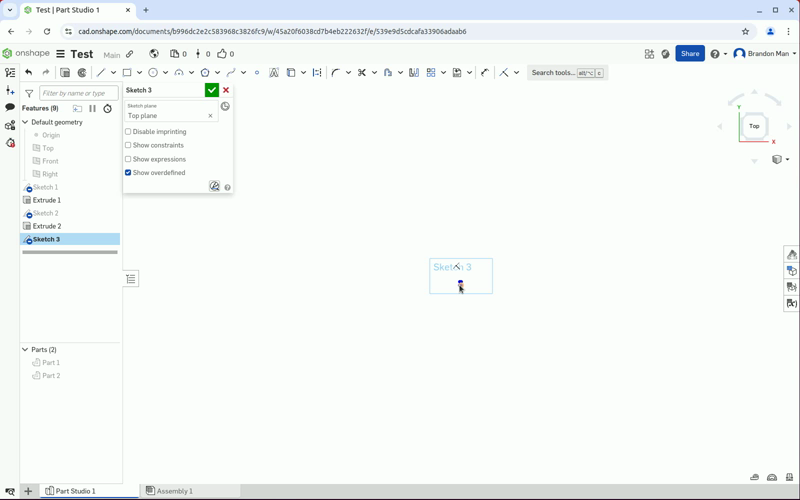
scroll(6)
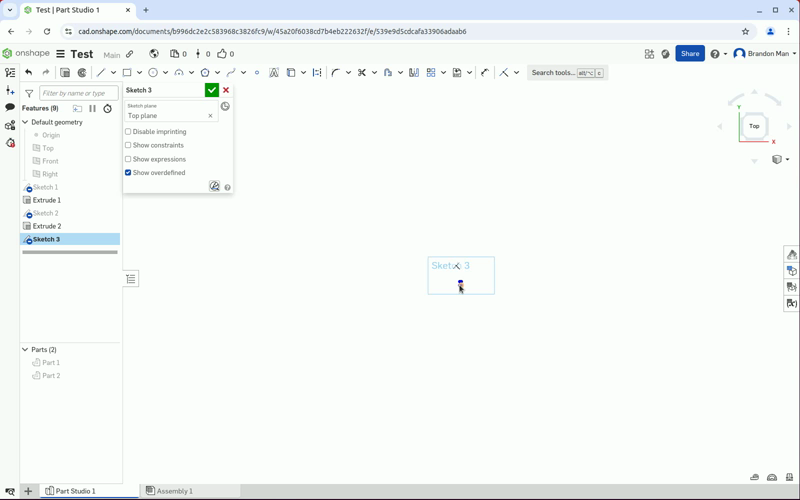
scroll(6)
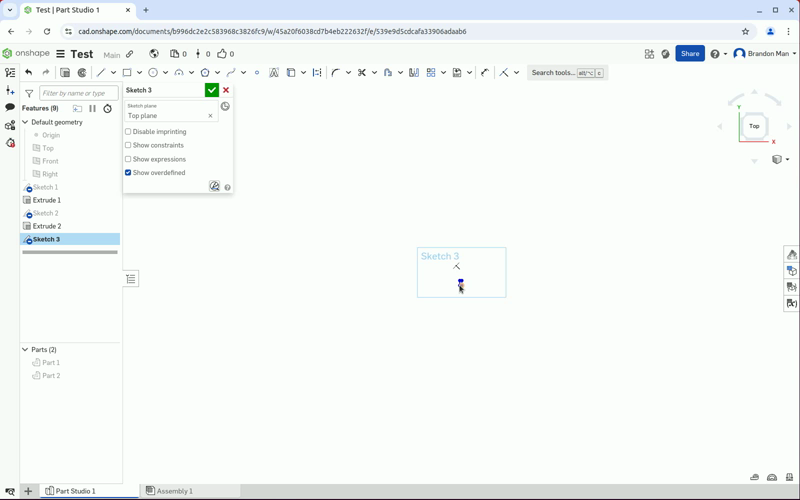
scroll(6)
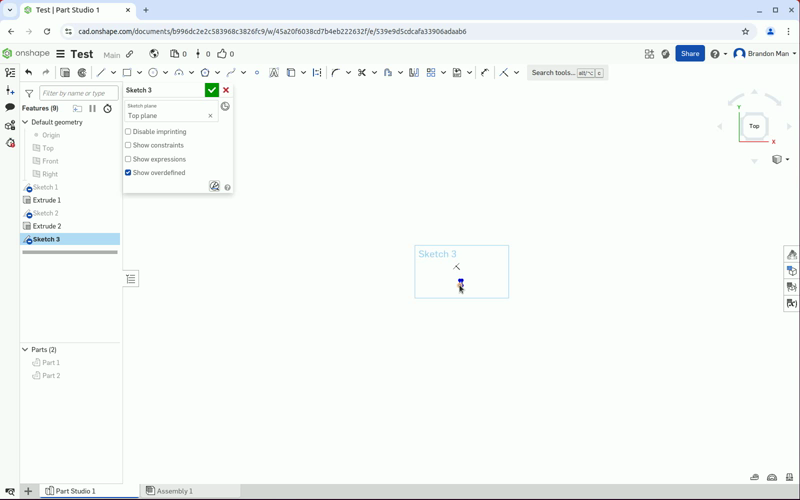
scroll(6)
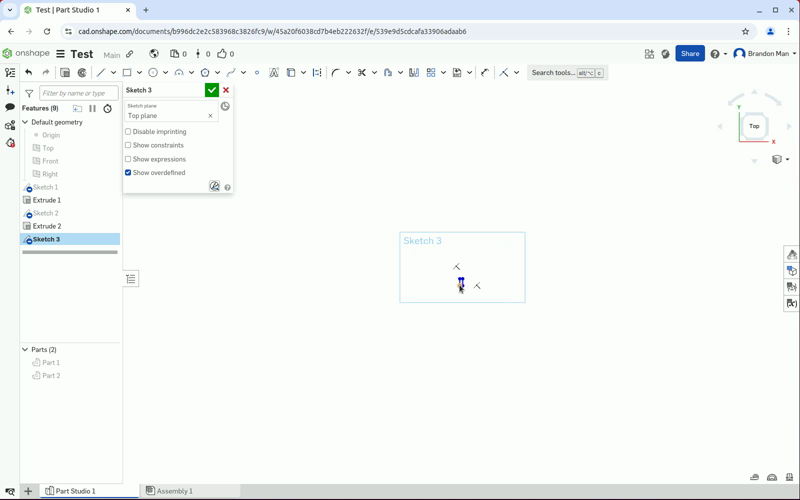
scroll(6)
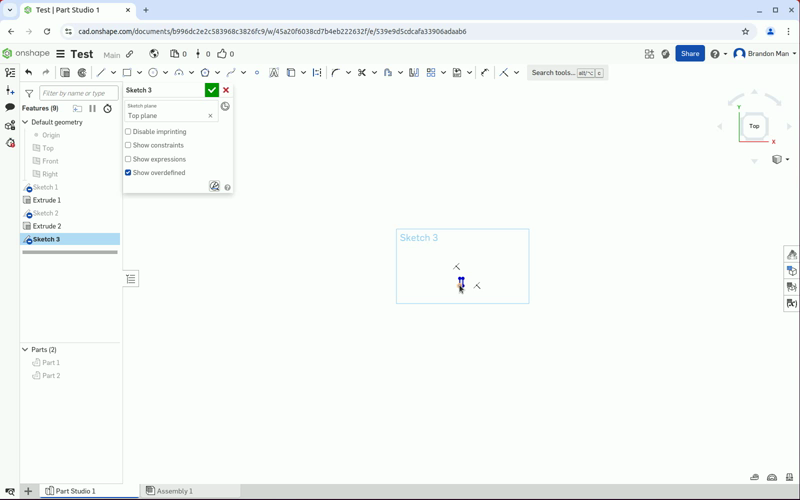
scroll(6)
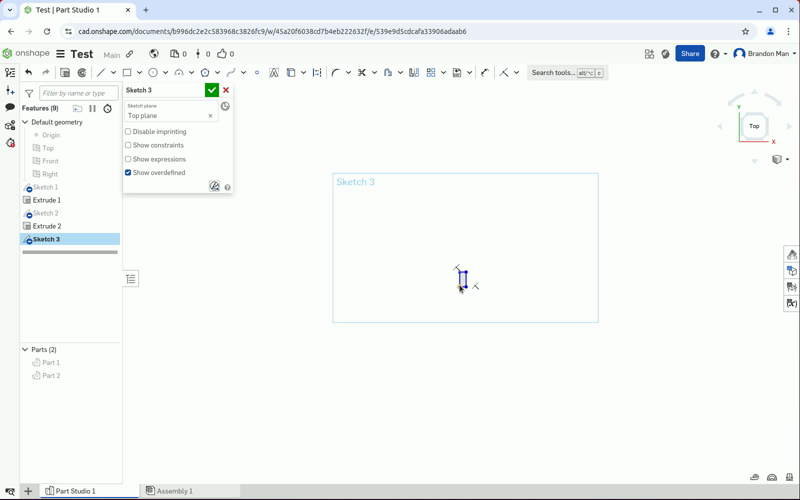
scroll(6)
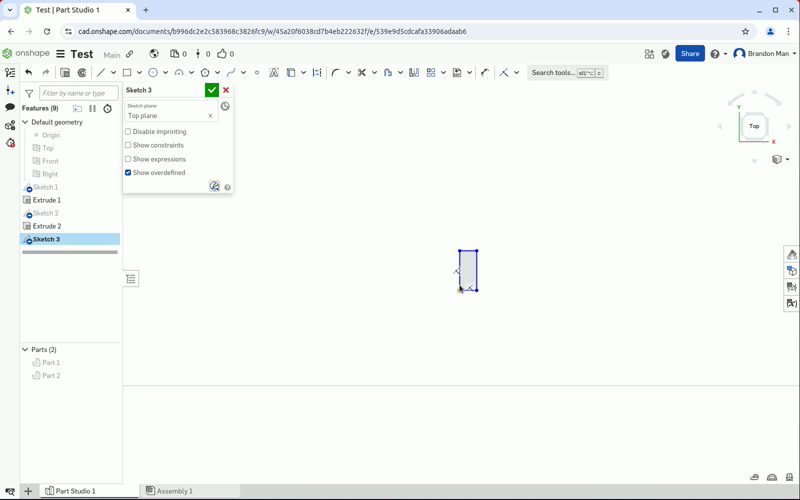
click(459, 284)
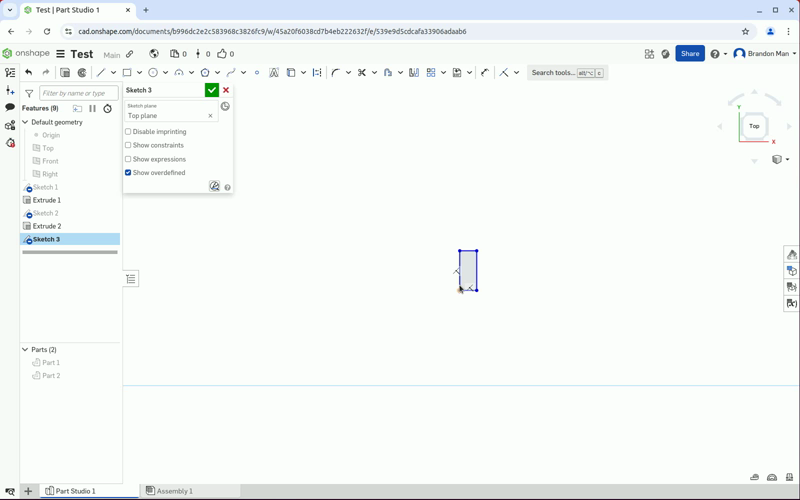
scroll(-6)
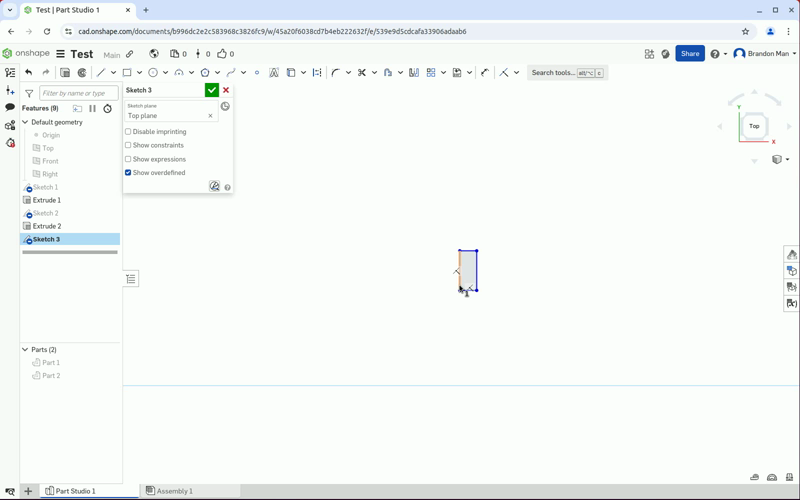
scroll(-6)
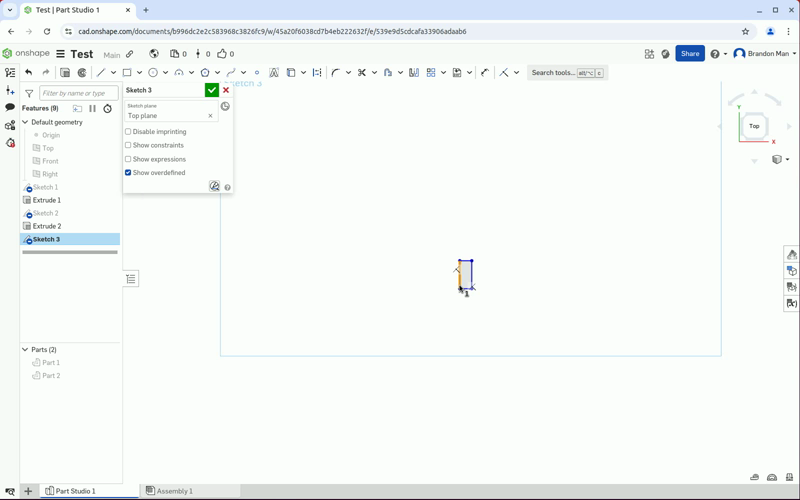
scroll(-6)
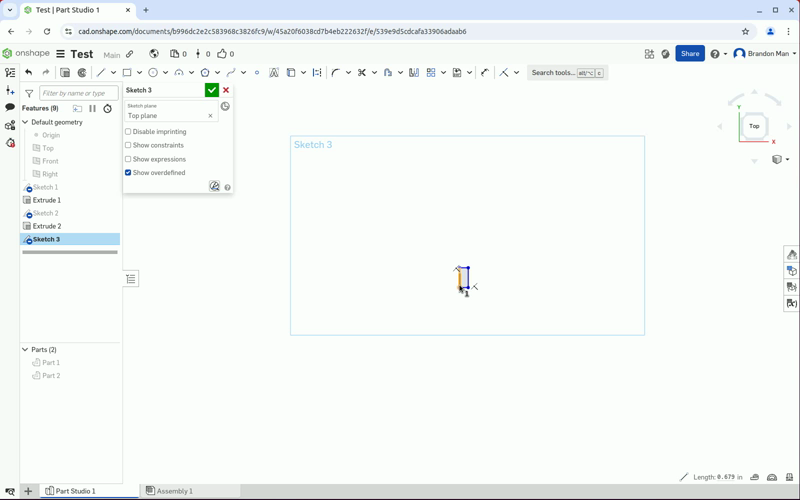
scroll(-6)
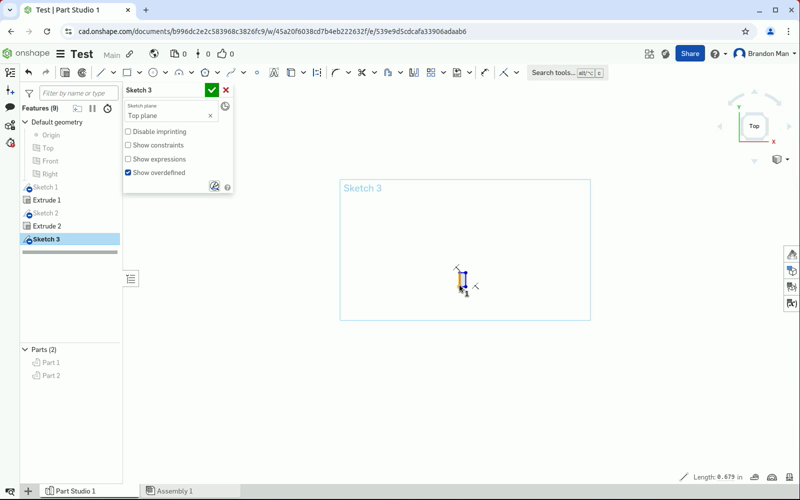
scroll(-6)
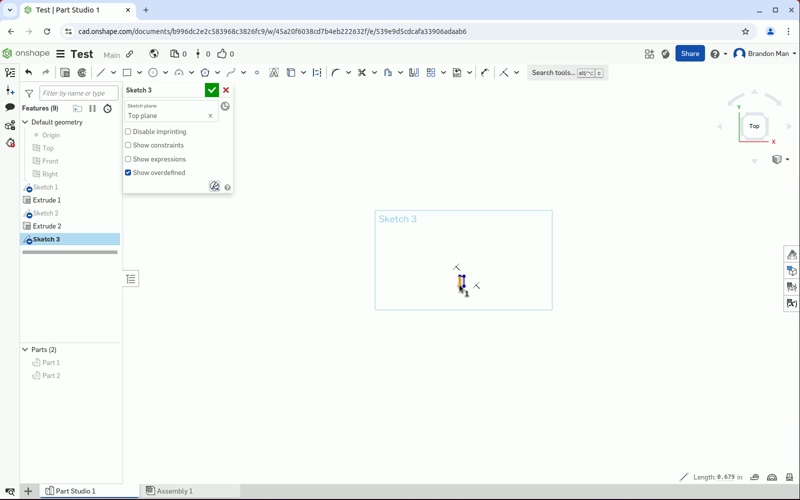
scroll(-6)
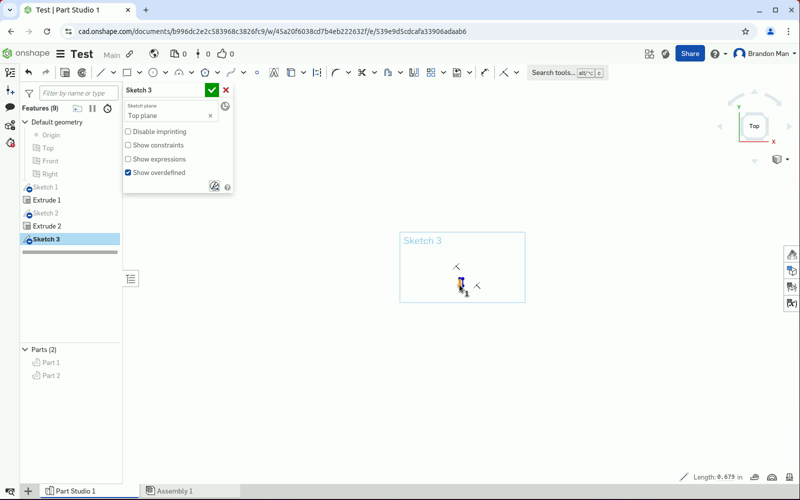
scroll(-6)
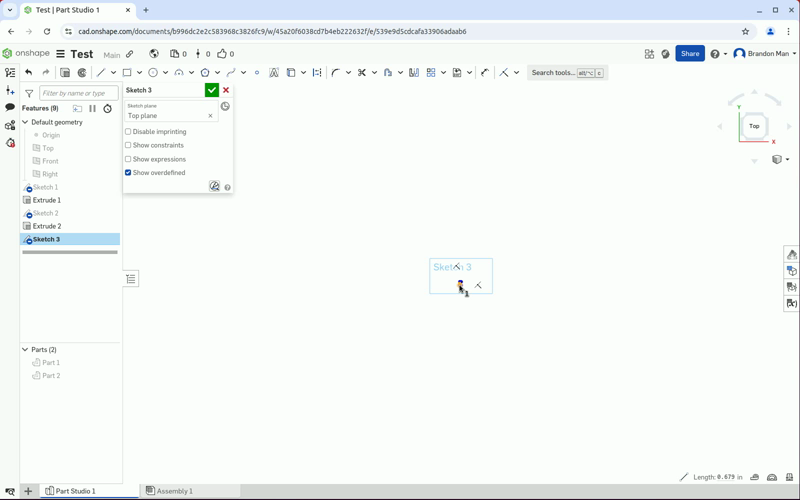
mouse_move(73, 352)
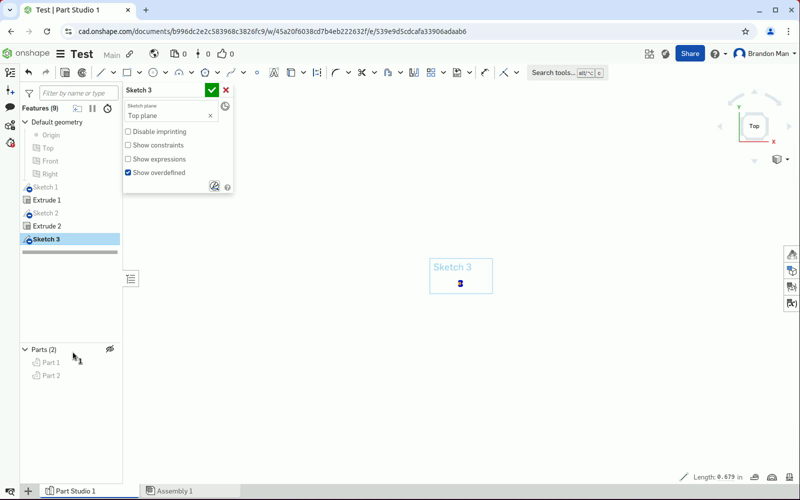
key(shift+y)
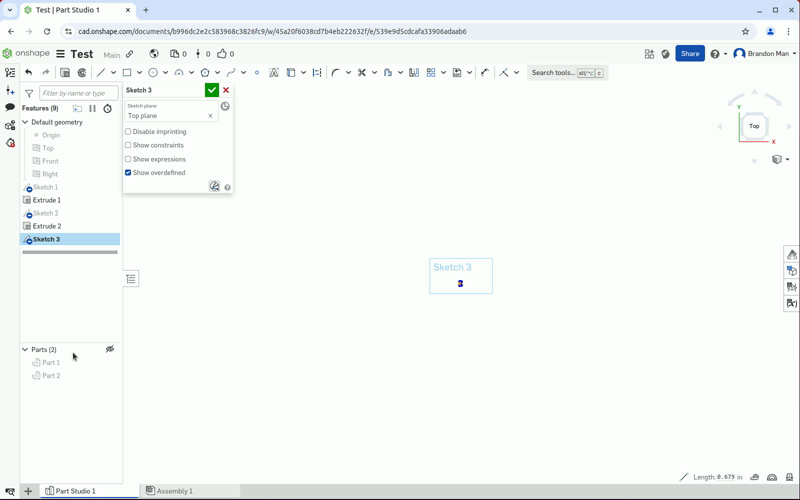
key(shift+e)
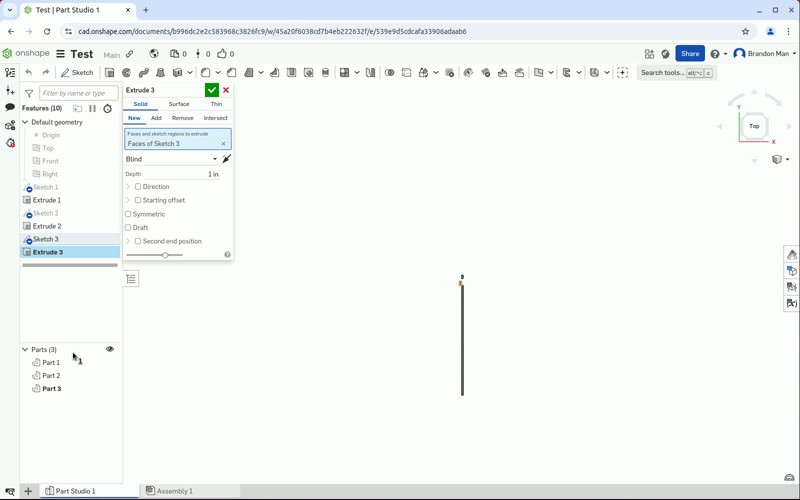
mouse_move(143, 106)
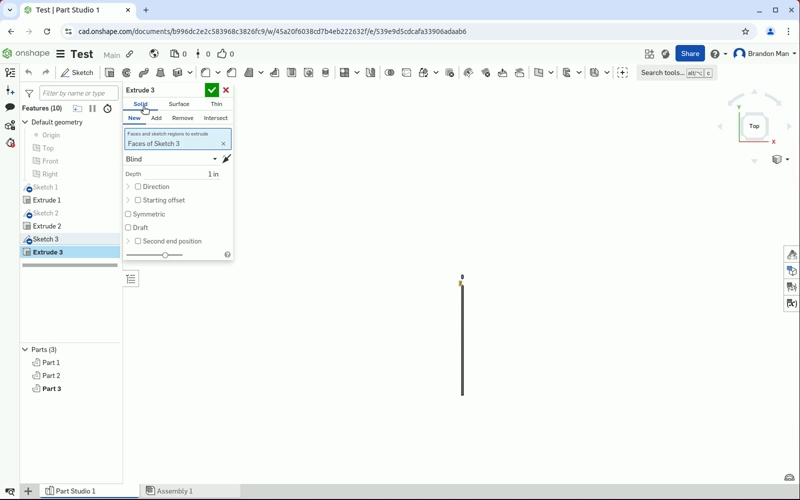
click(143, 106)
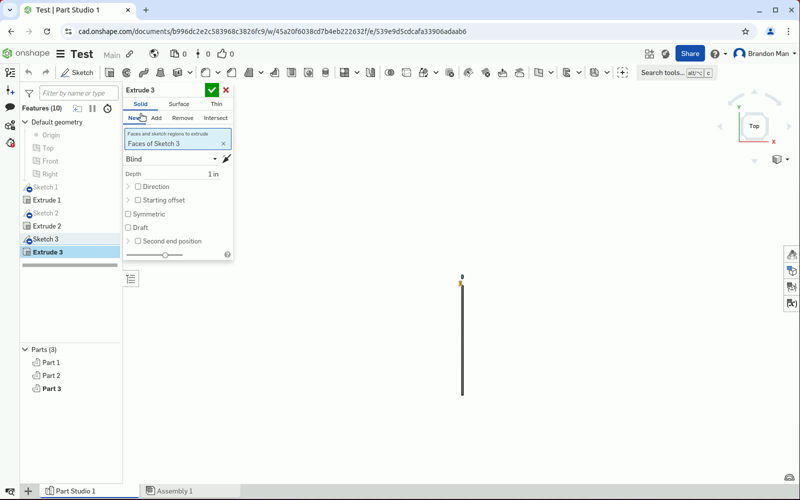
mouse_move(137, 120)
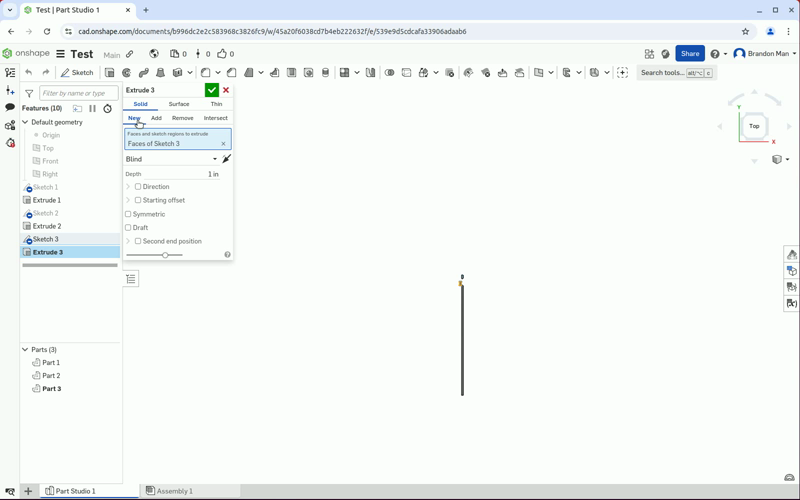
click(137, 120)
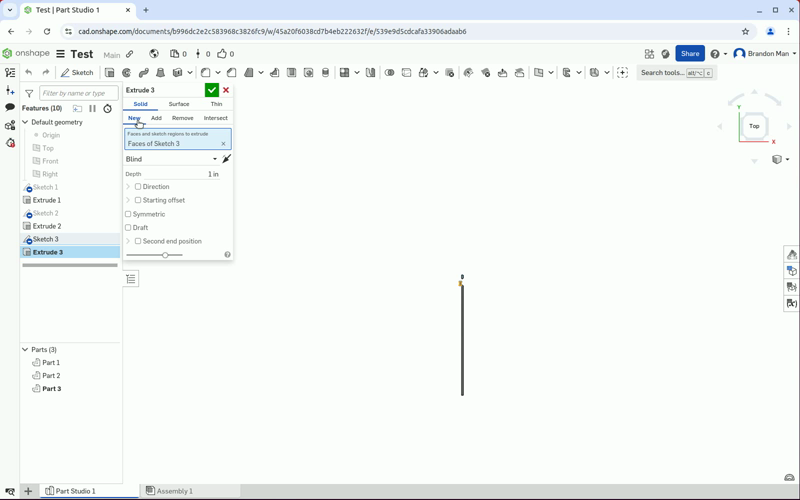
key(tab, 4)
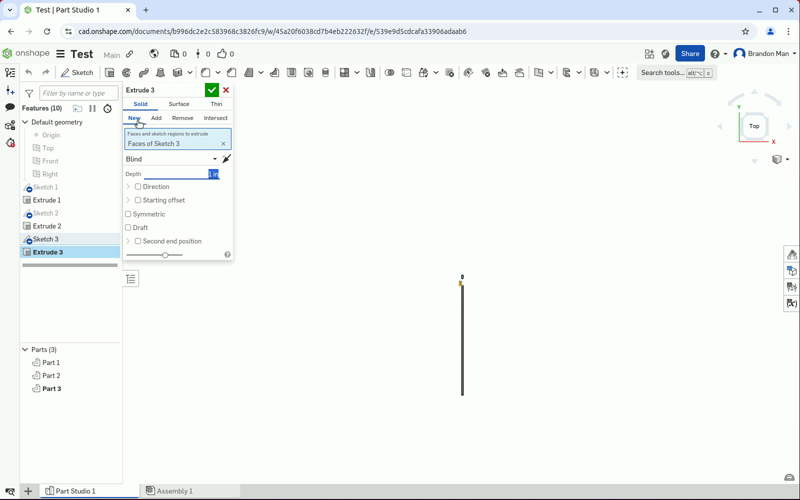
text(0.241)
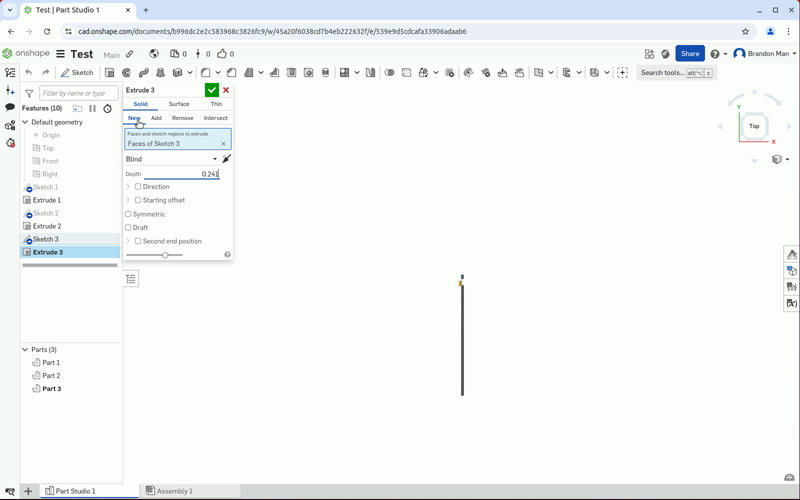
key(enter)
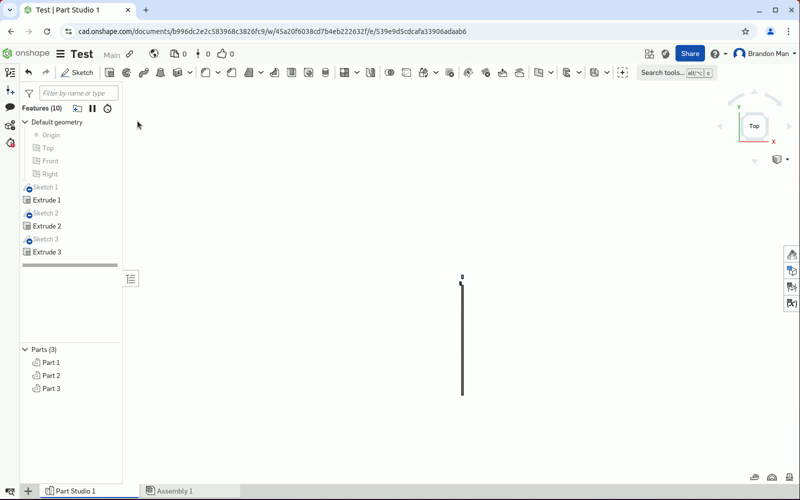
key(shift+h)
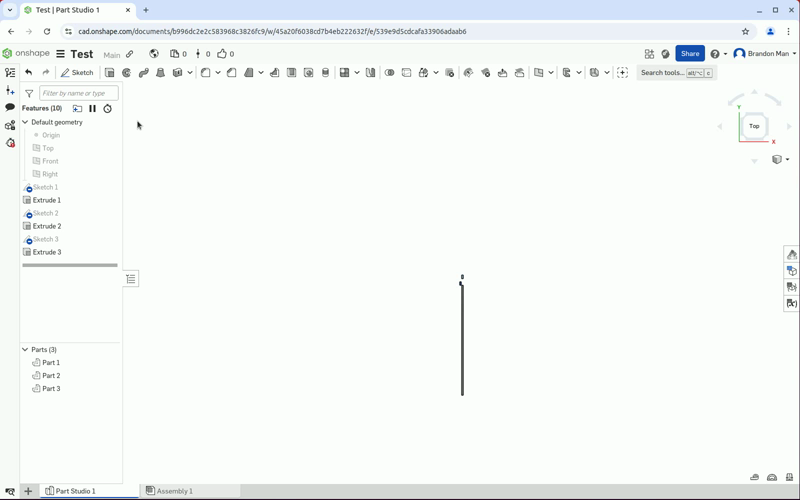
key(shift+h)
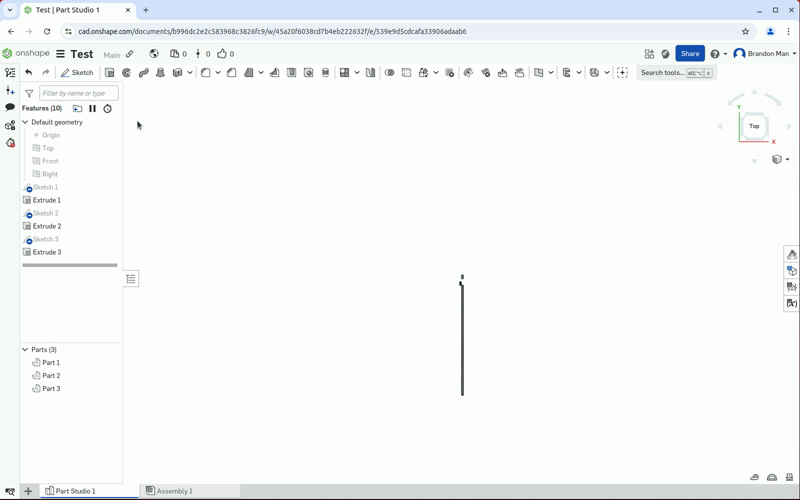
mouse_move(73, 189)
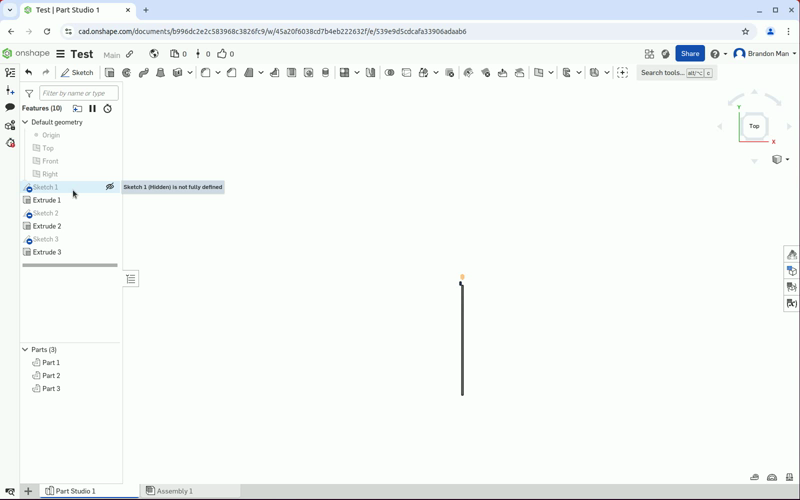
click(73, 189)
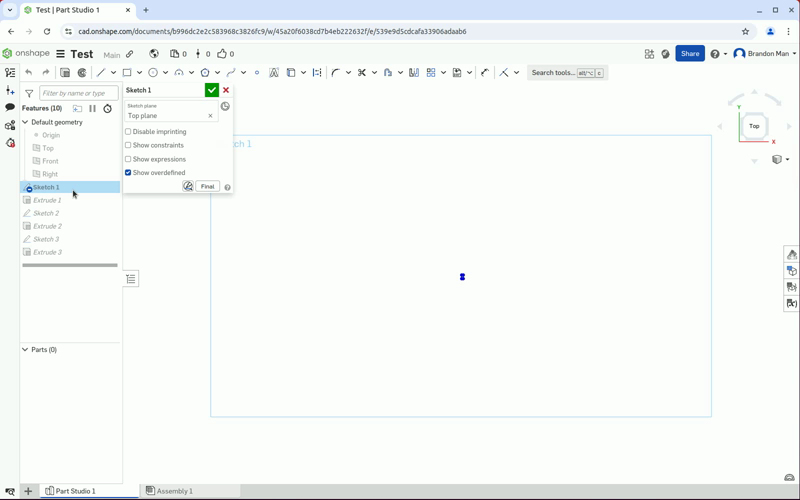
mouse_move(229, 92)
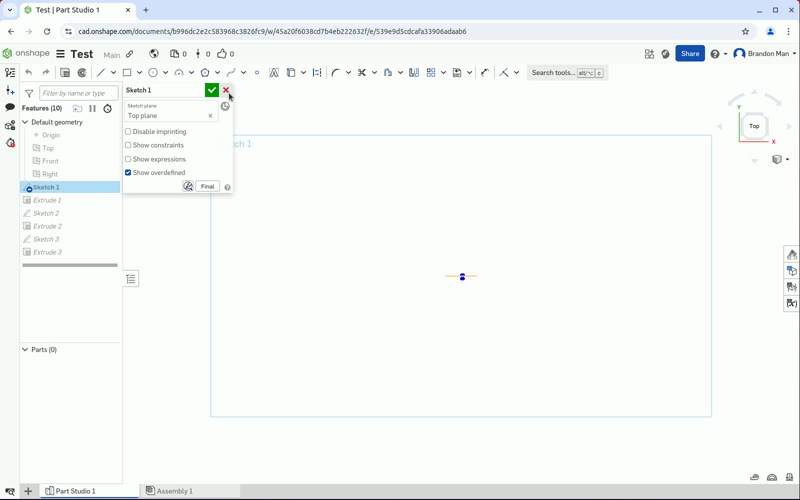
click(229, 92)
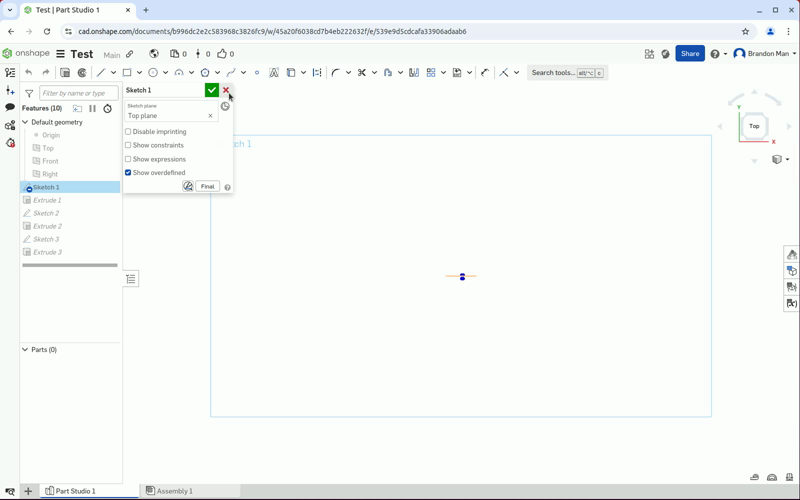
key(shift+s)
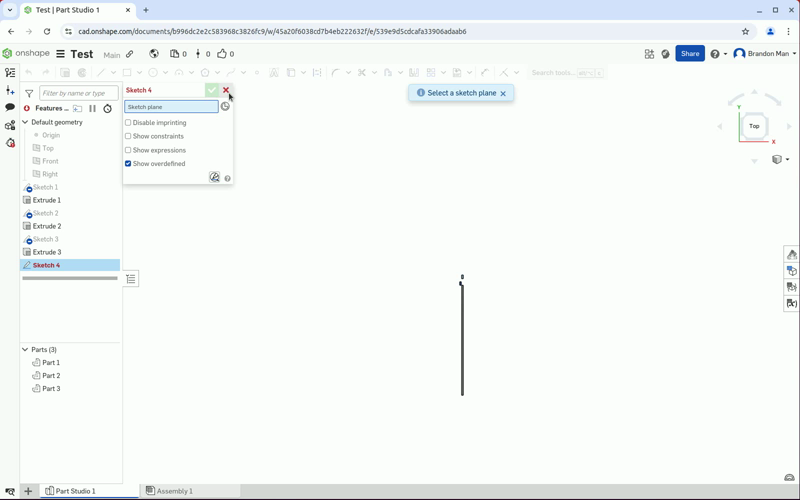
mouse_move(73, 150)
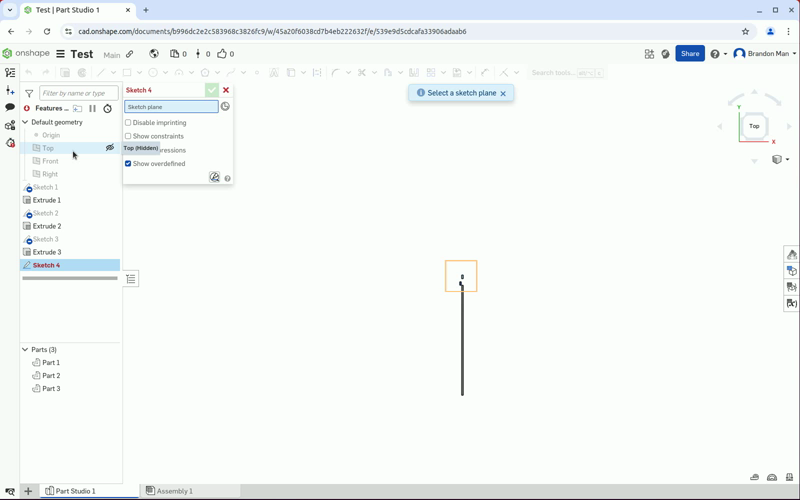
click(73, 150)
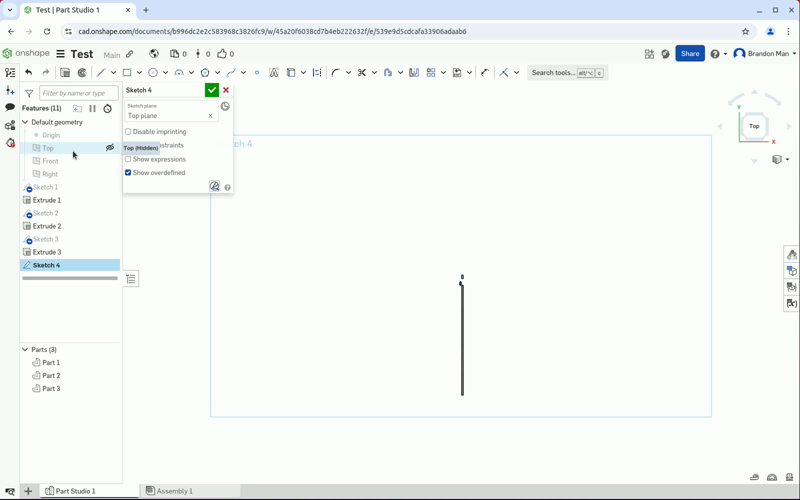
mouse_move(73, 352)
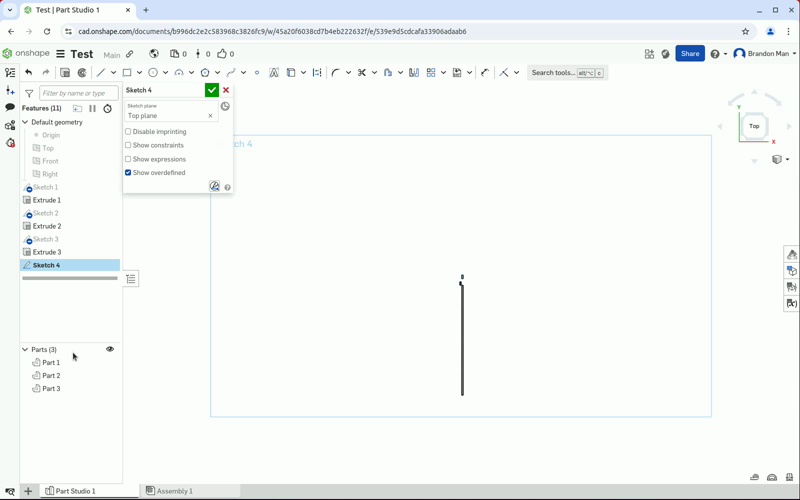
key(y)
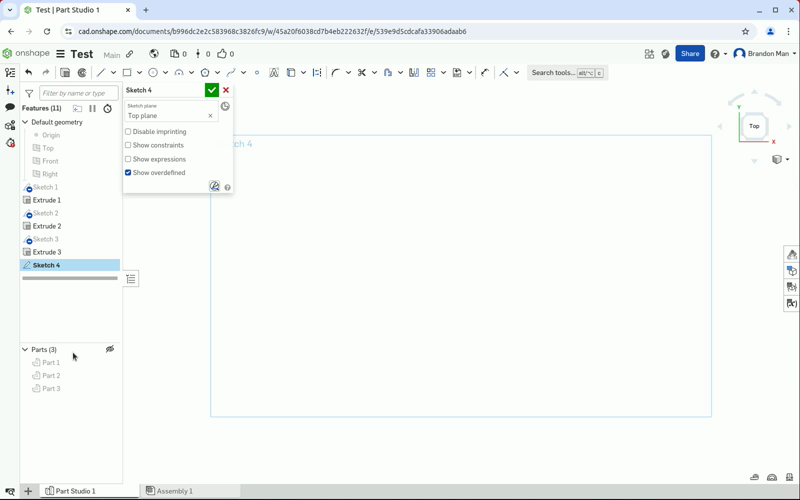
key(l)
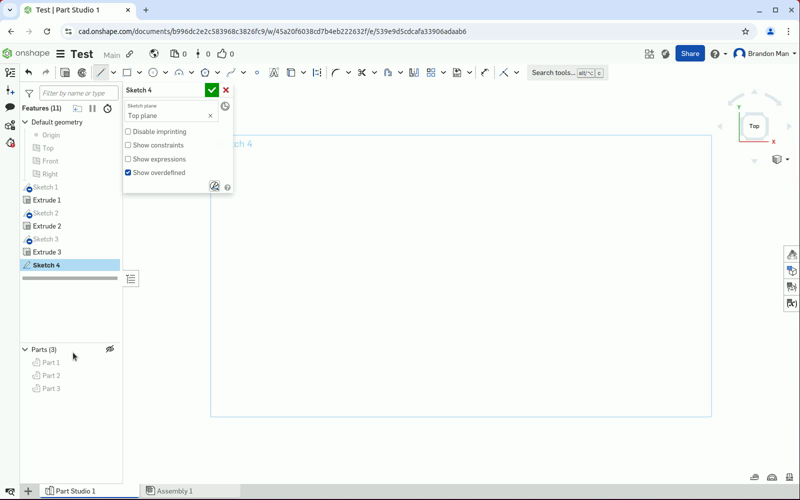
key_down(shift)
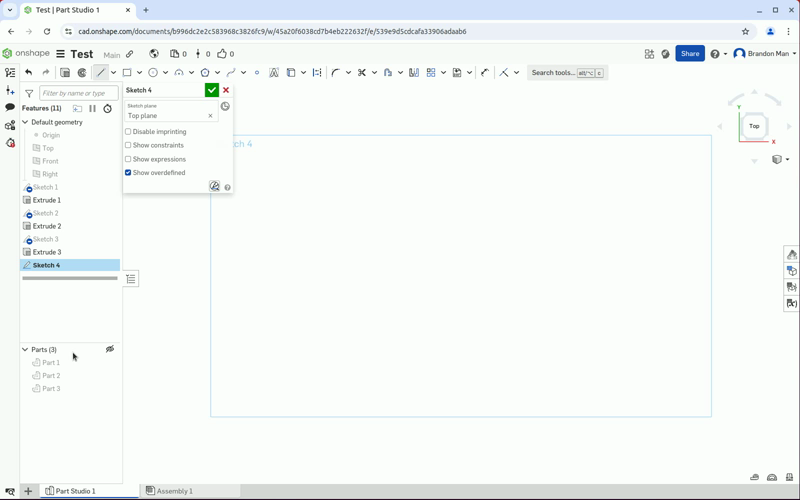
mouse_move(459, 395)
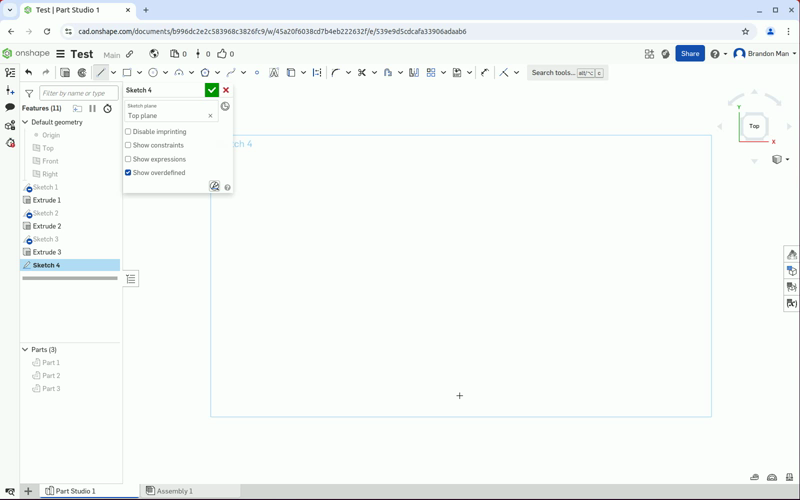
click(459, 395)
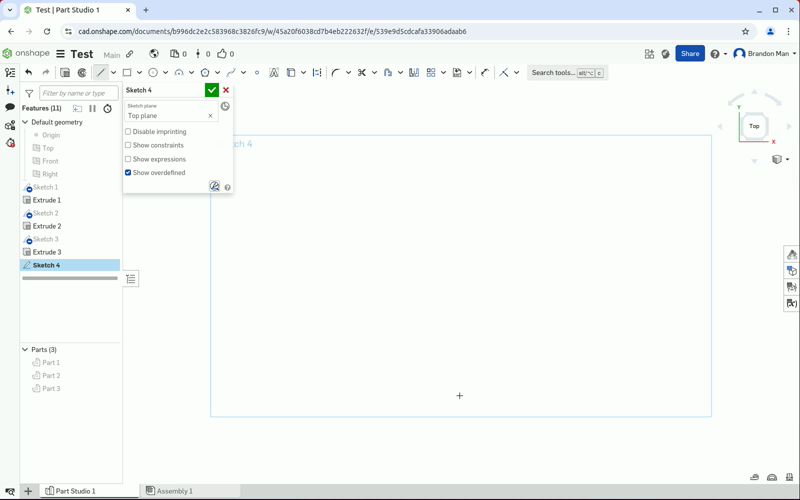
key_up(shift)
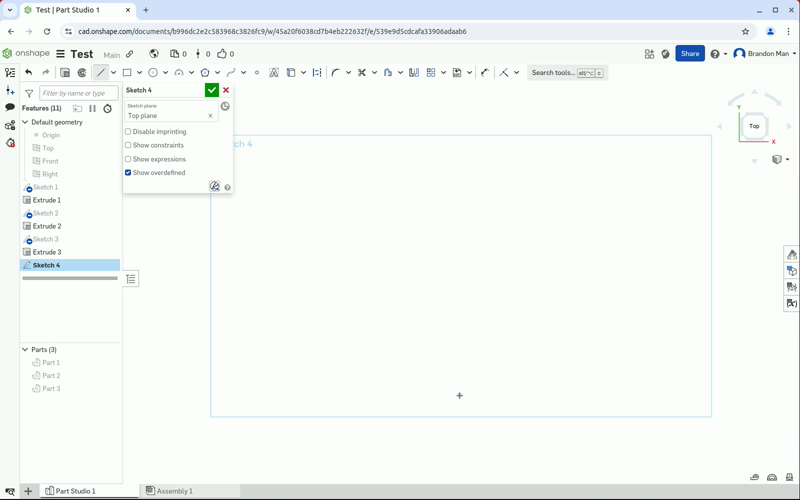
key_down(shift)
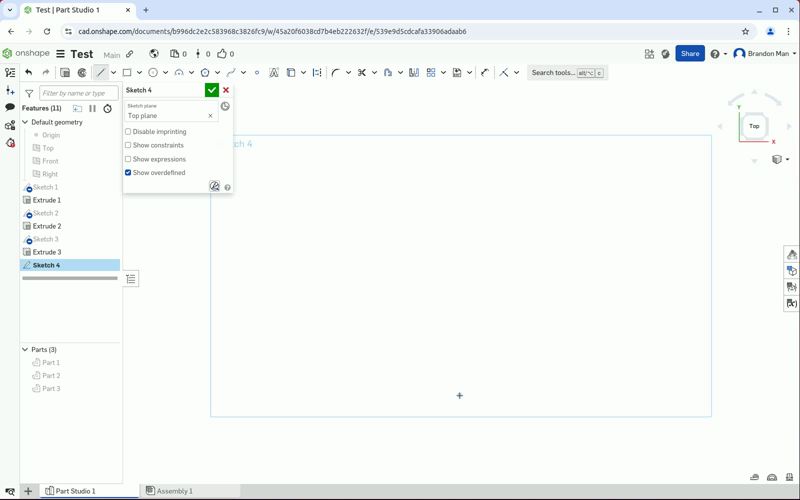
mouse_move(489, 395)
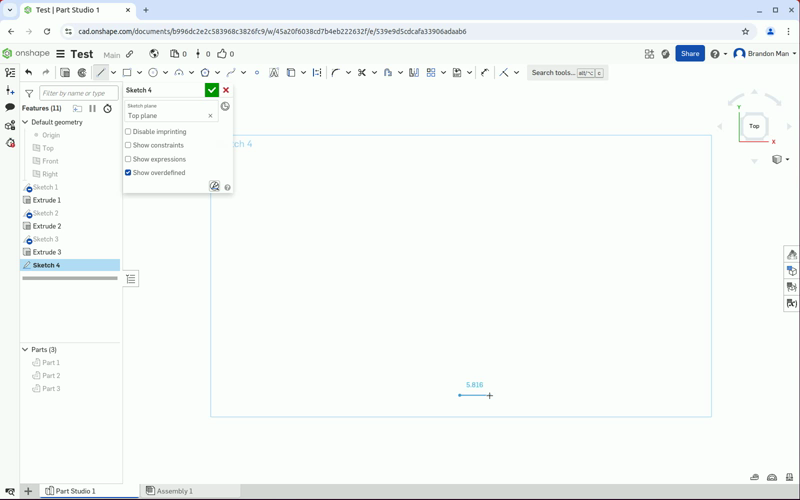
mouse_move(460, 395)
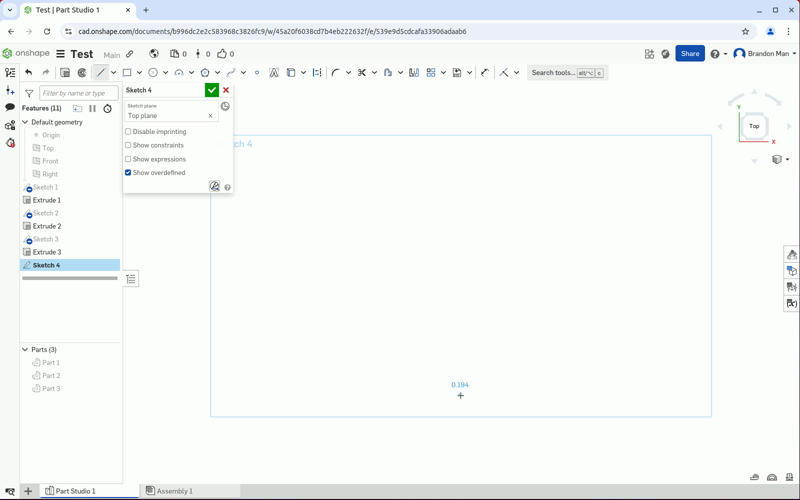
scroll(6)
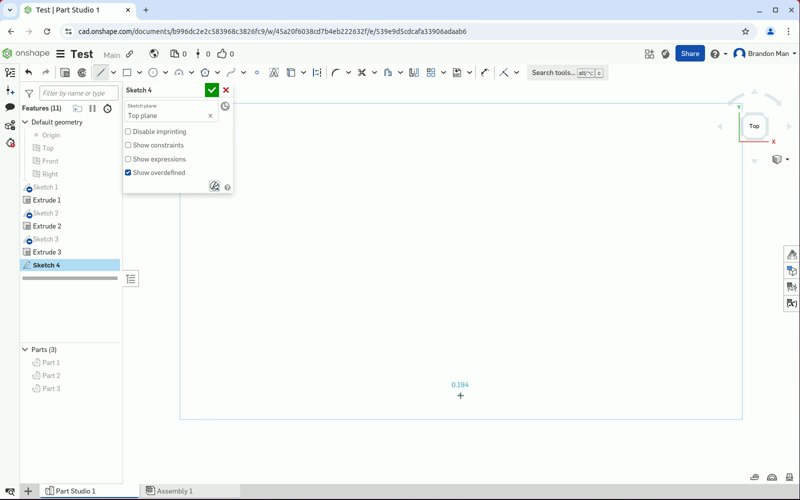
scroll(6)
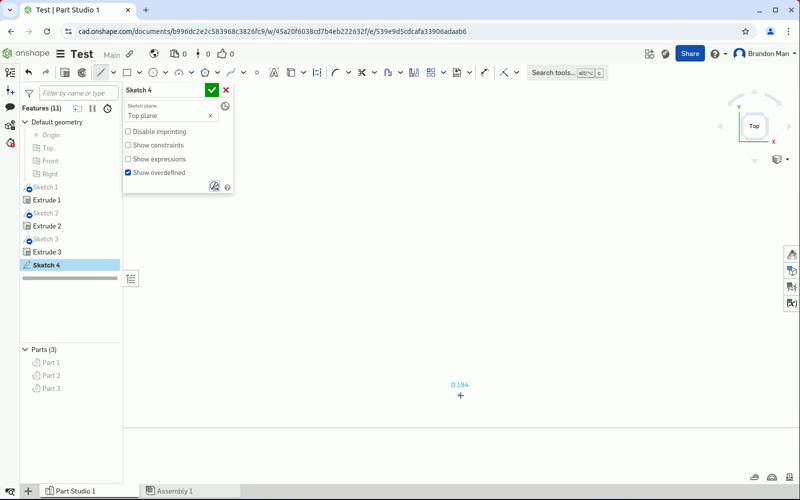
scroll(6)
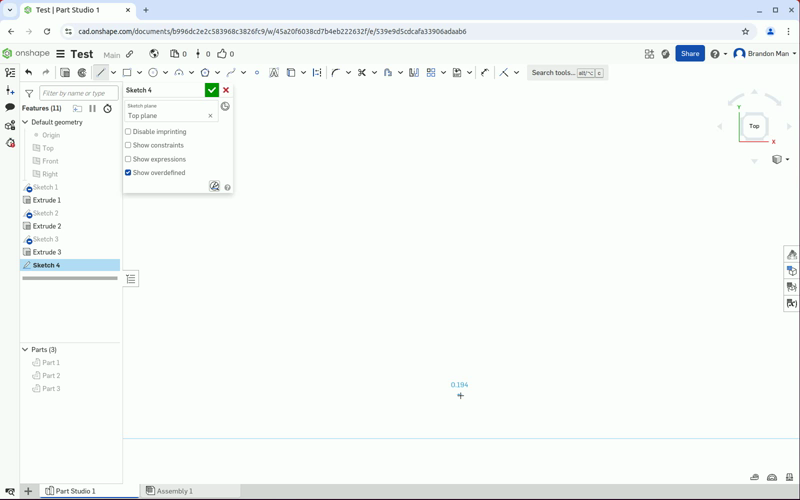
scroll(6)
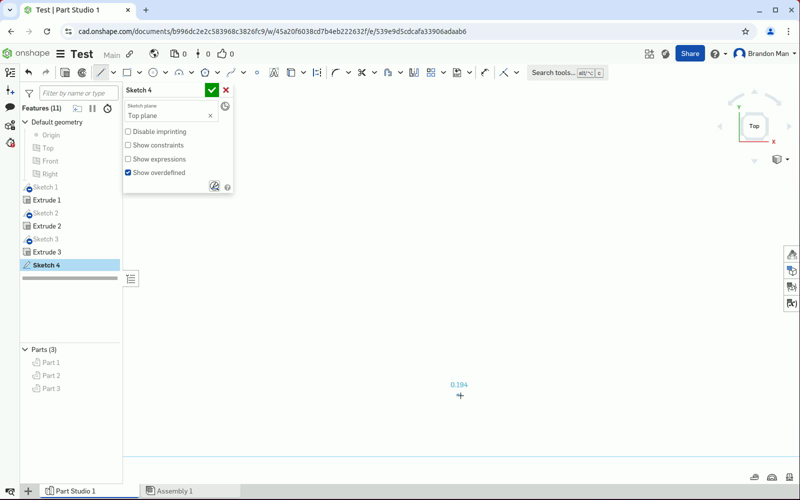
scroll(6)
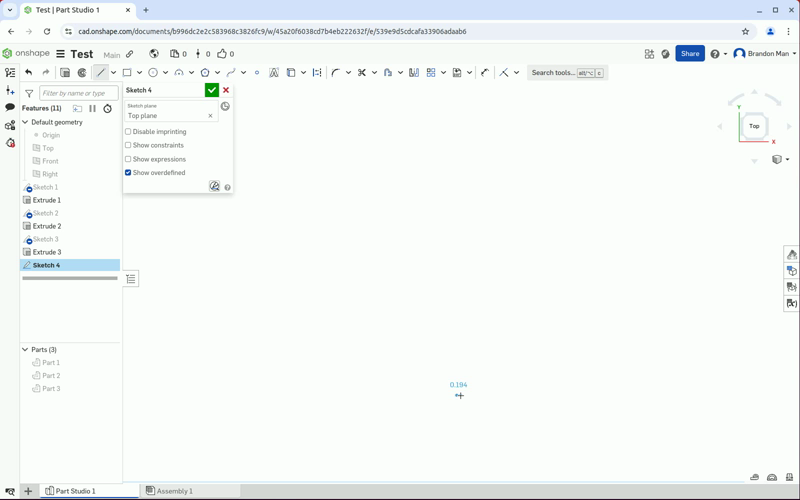
scroll(6)
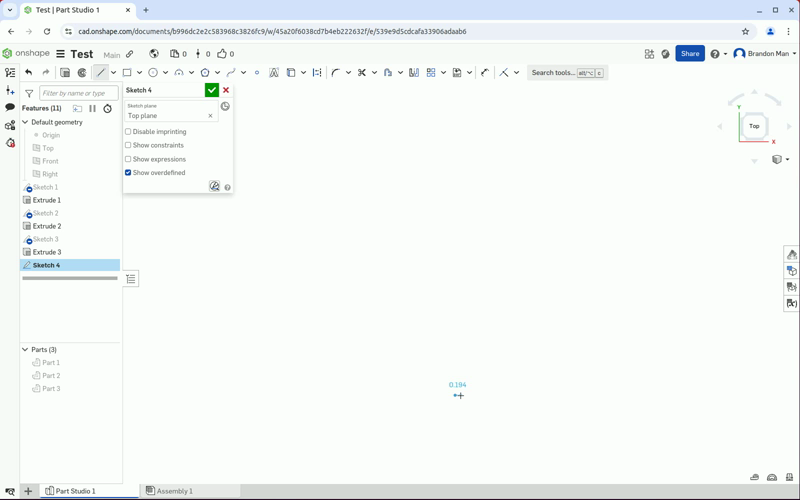
scroll(6)
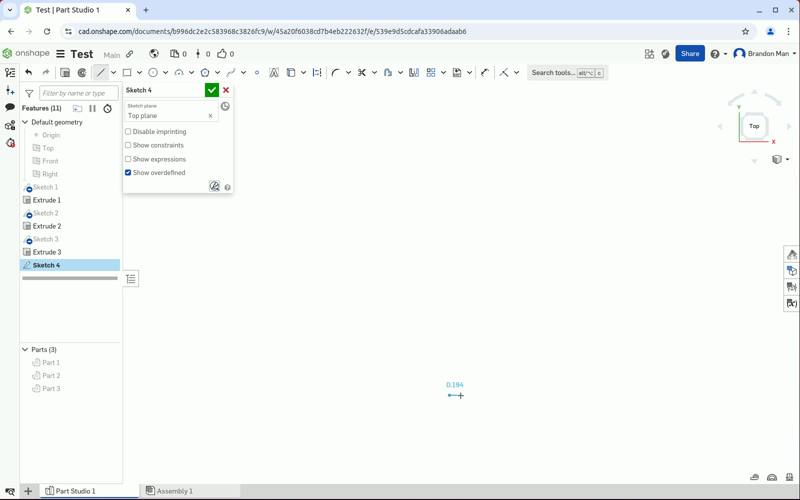
click(460, 395)
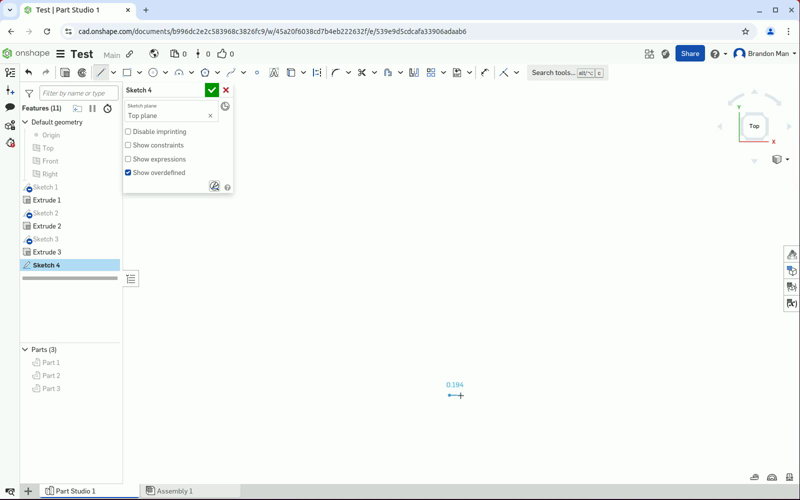
scroll(-6)
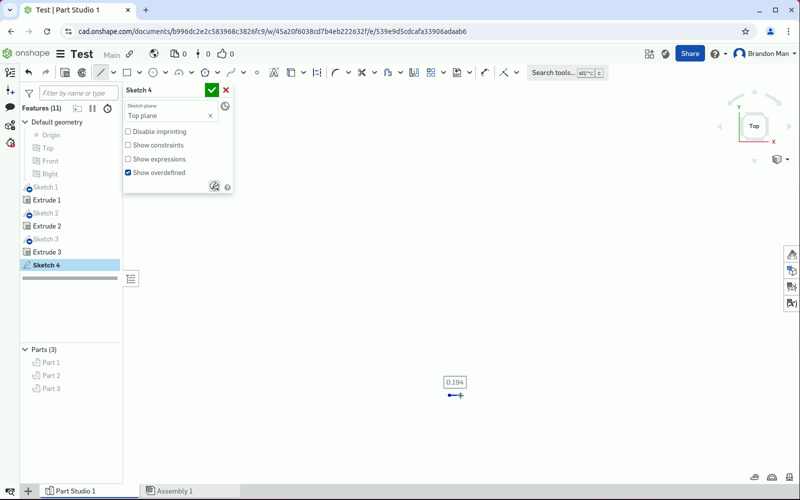
scroll(-6)
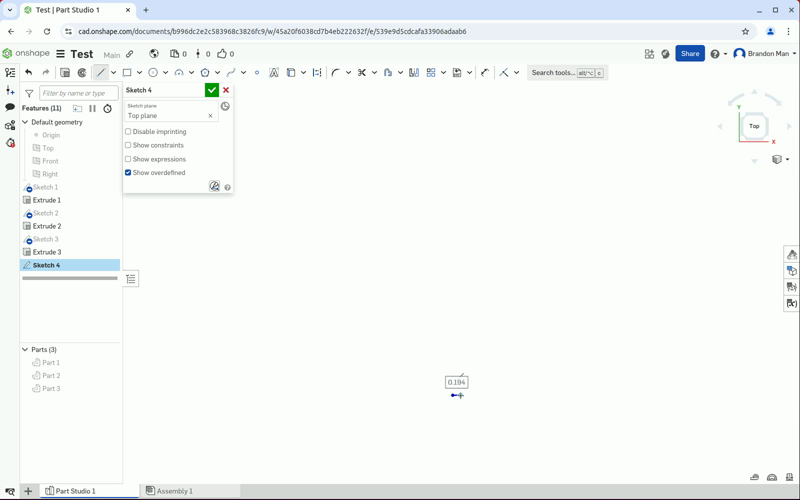
scroll(-6)
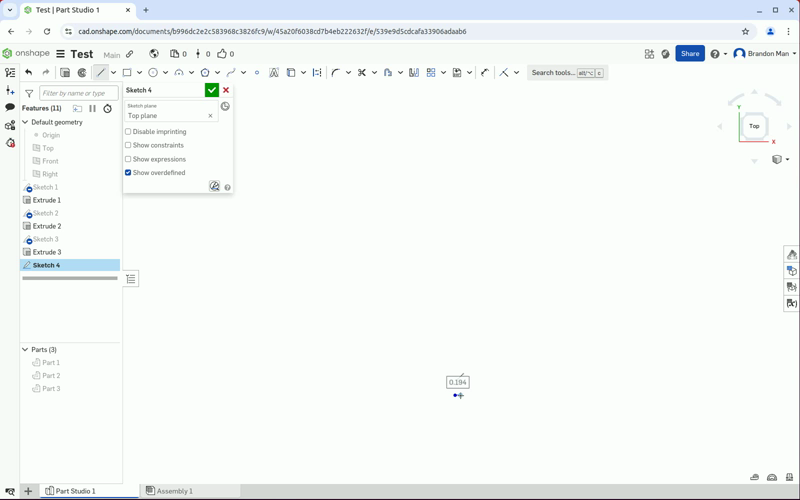
scroll(-6)
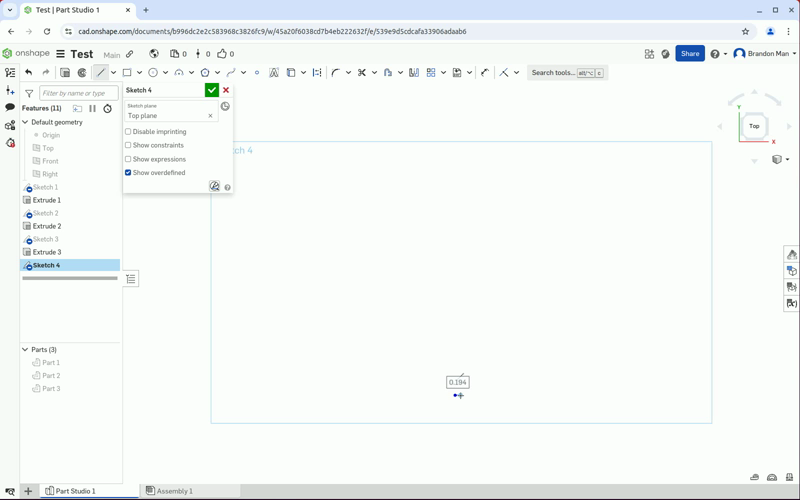
scroll(-6)
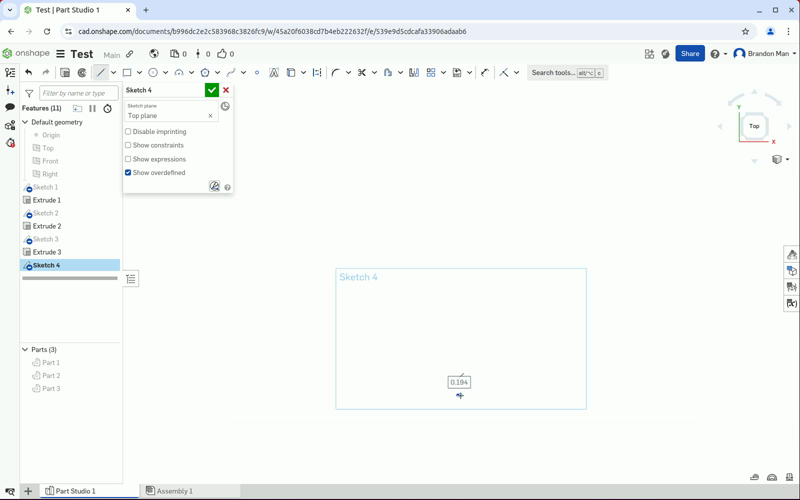
scroll(-6)
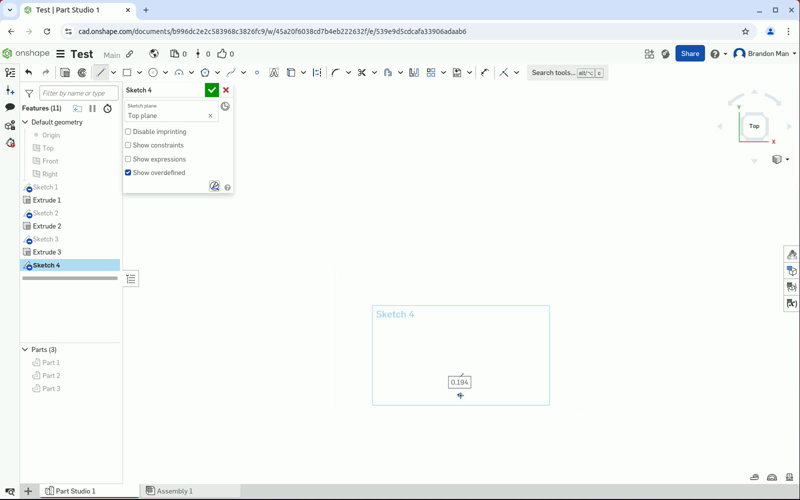
scroll(-6)
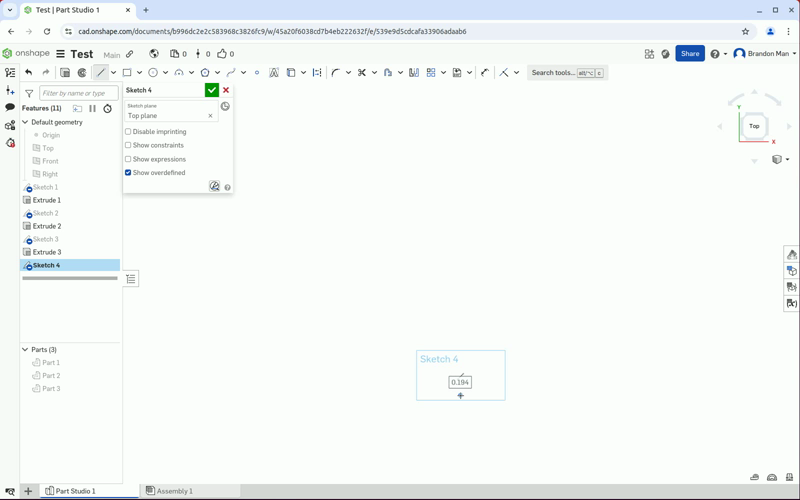
key_up(shift)
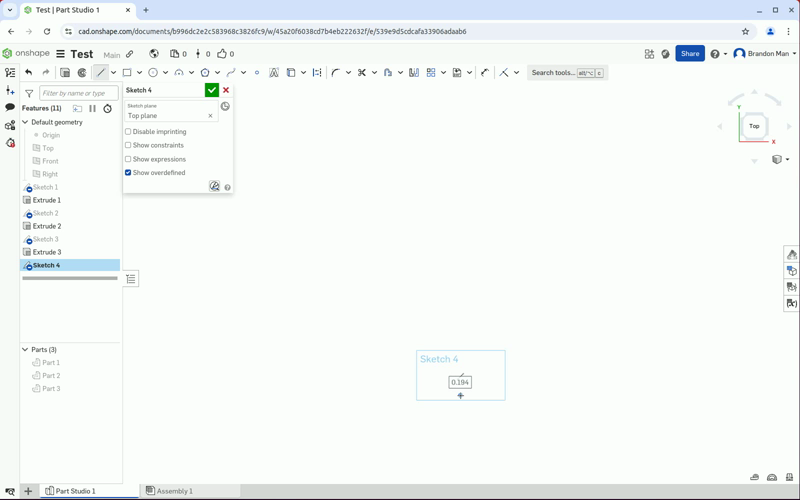
key_down(shift)
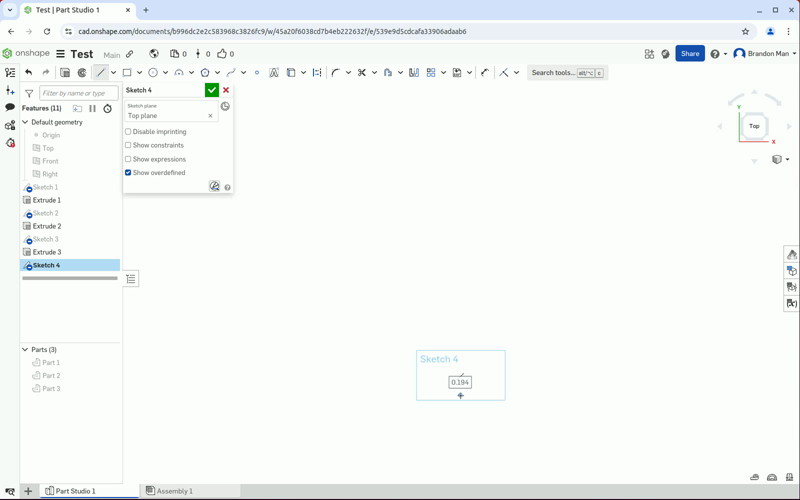
mouse_move(460, 285)
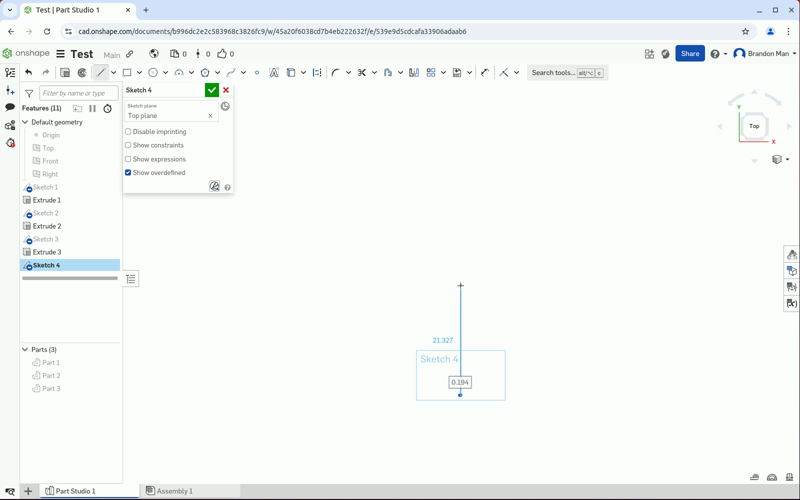
click(460, 285)
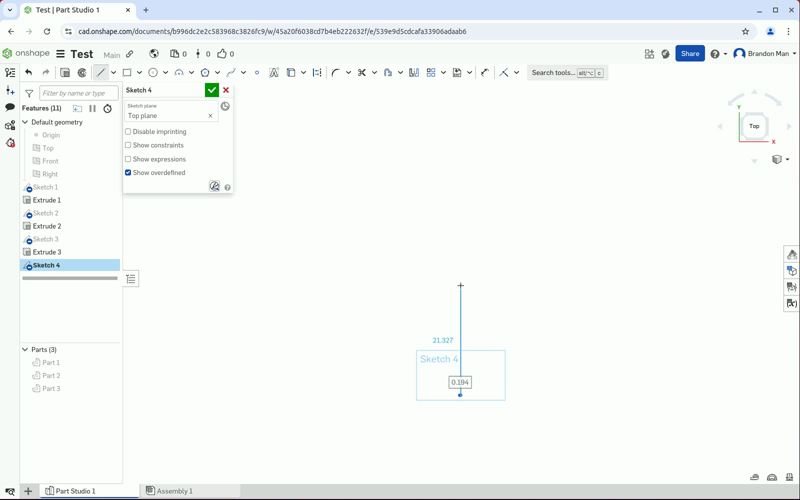
key_up(shift)
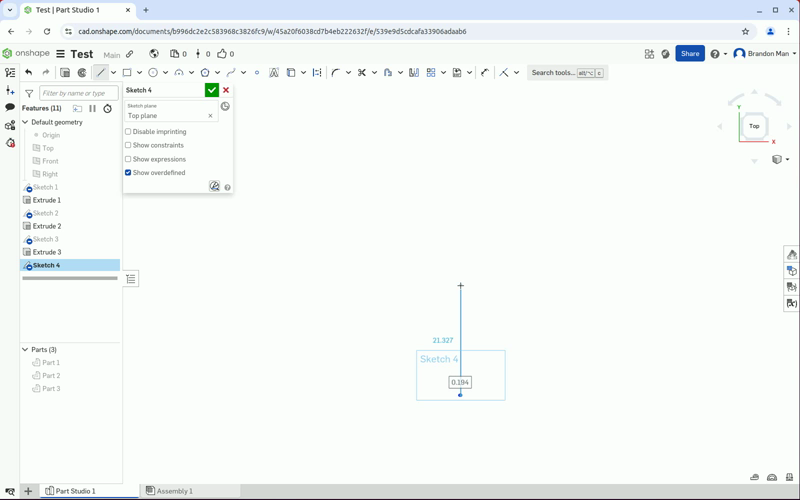
key_down(shift)
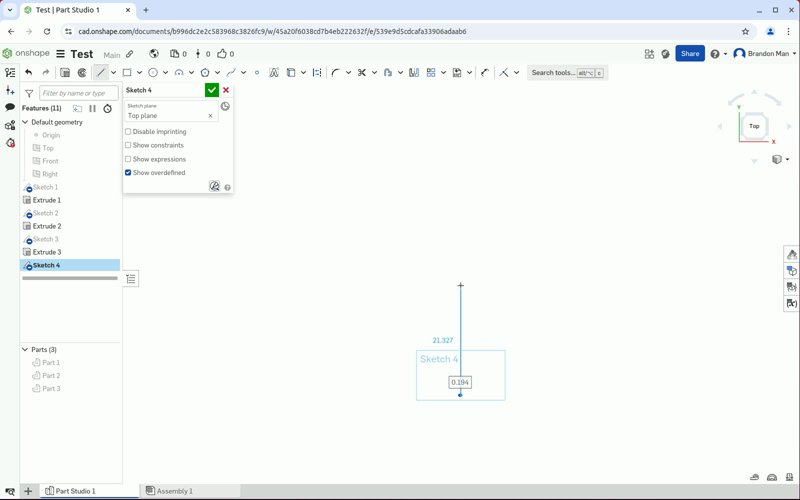
mouse_move(490, 285)
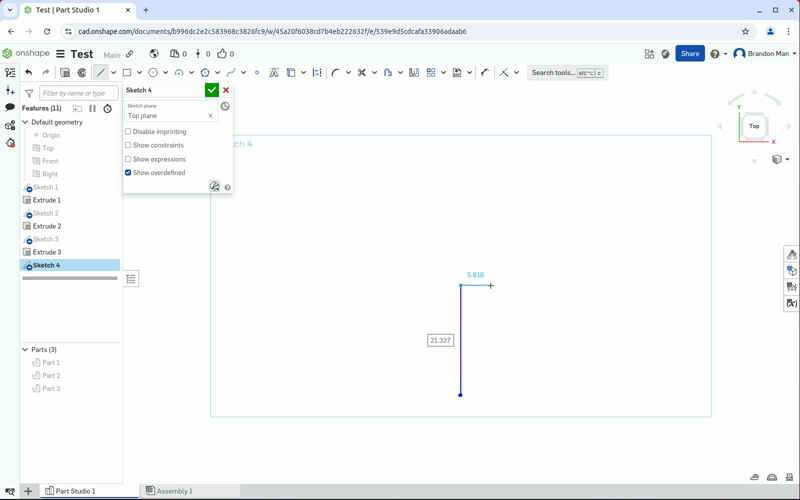
mouse_move(459, 285)
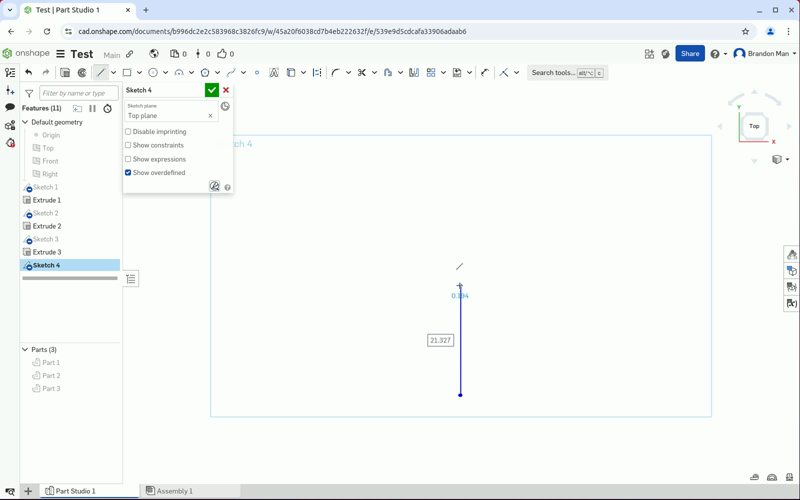
scroll(6)
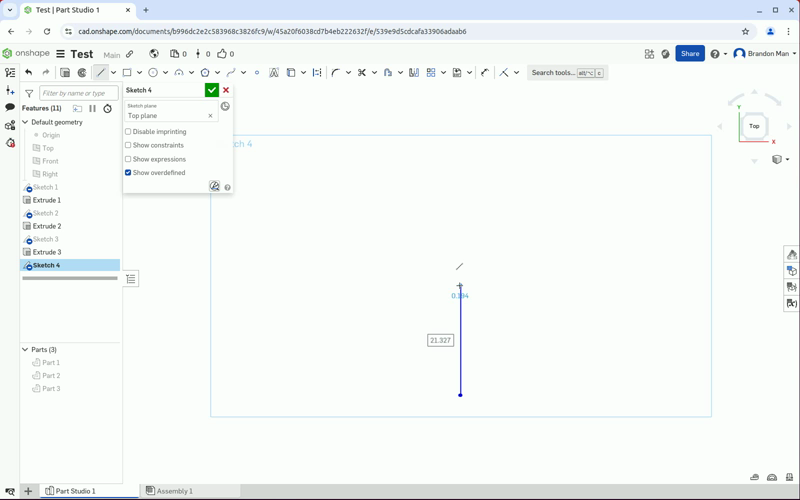
scroll(6)
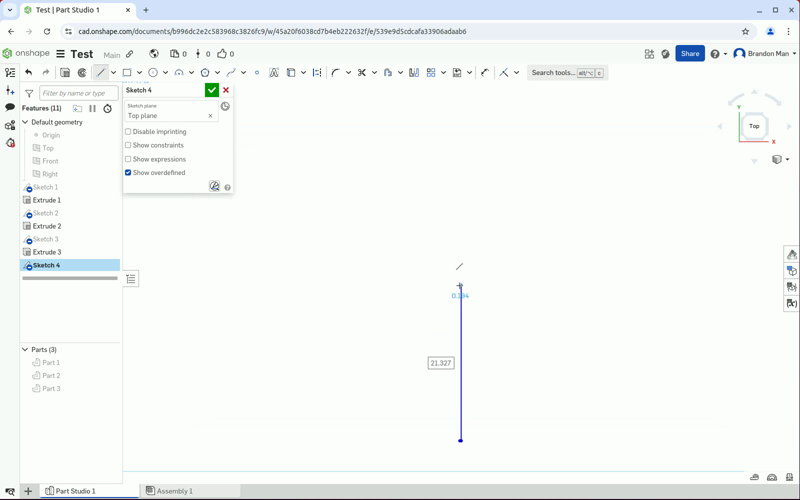
scroll(6)
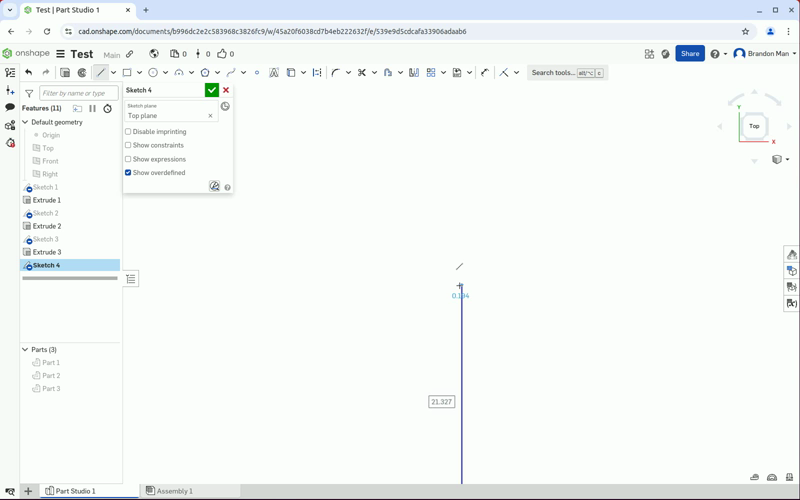
scroll(6)
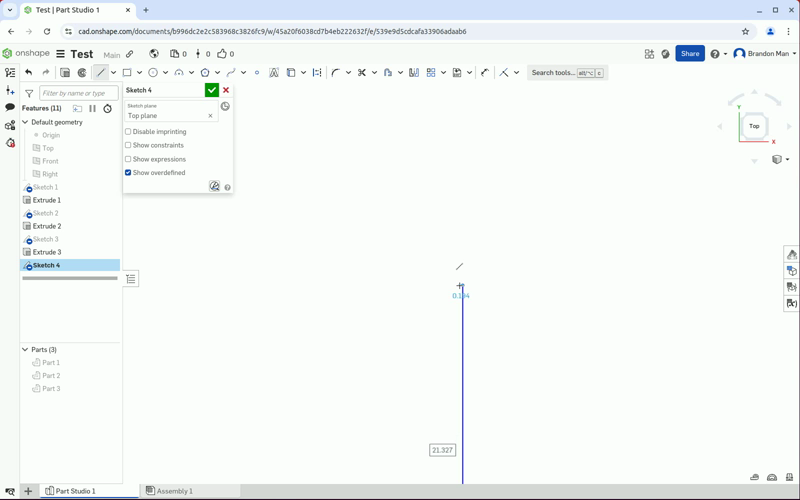
scroll(6)
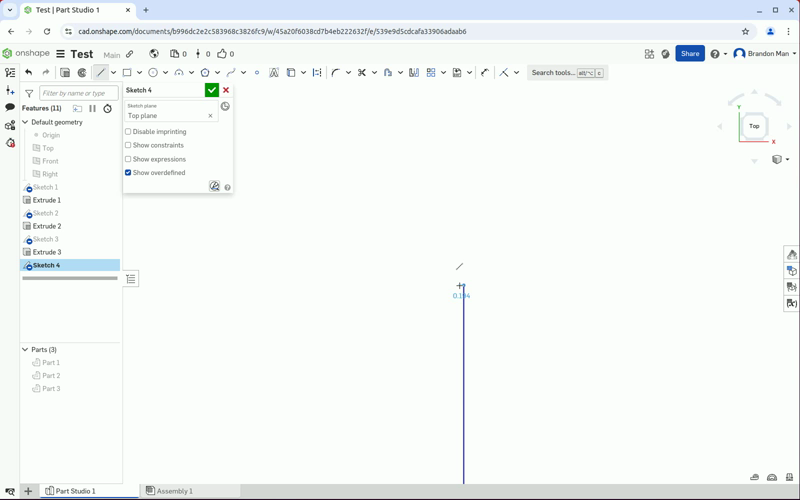
scroll(6)
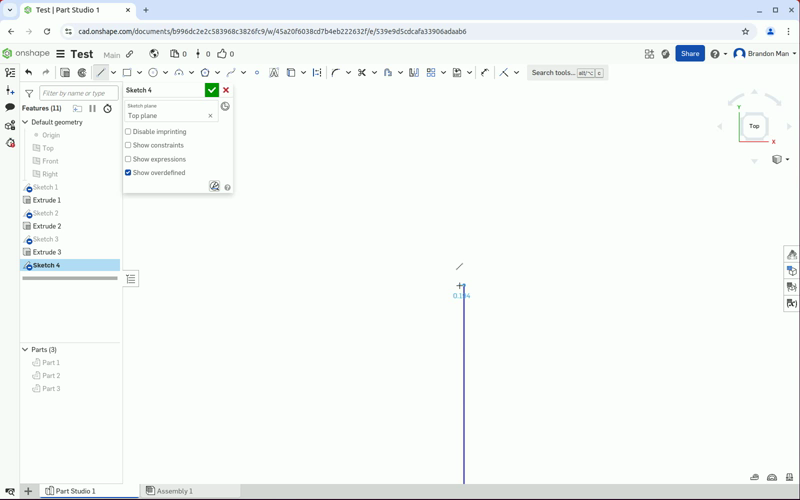
scroll(6)
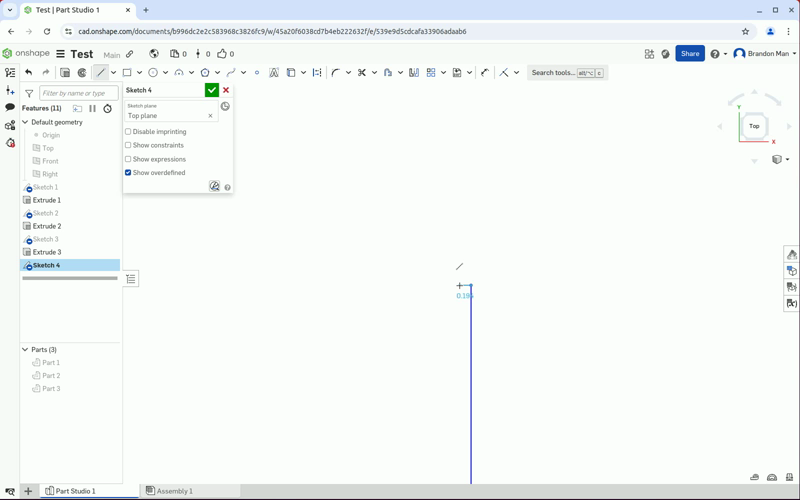
click(459, 285)
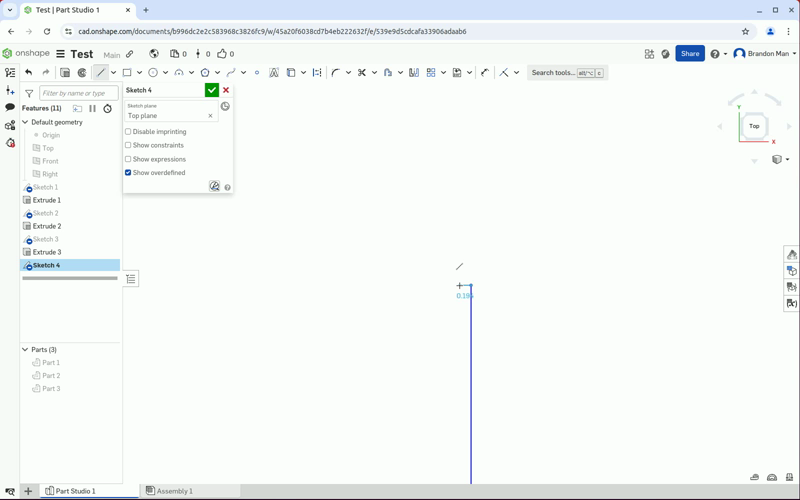
scroll(-6)
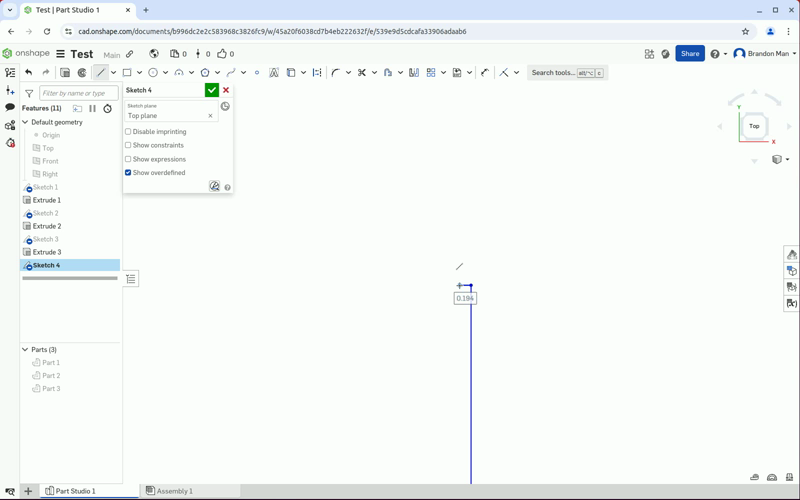
scroll(-6)
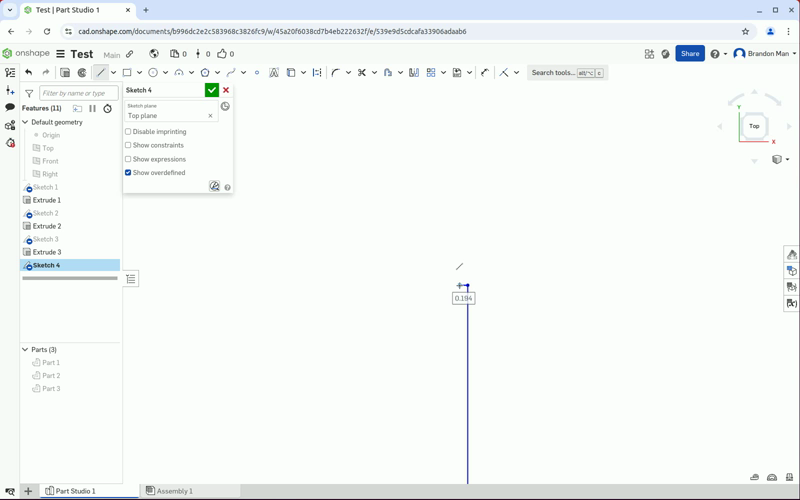
scroll(-6)
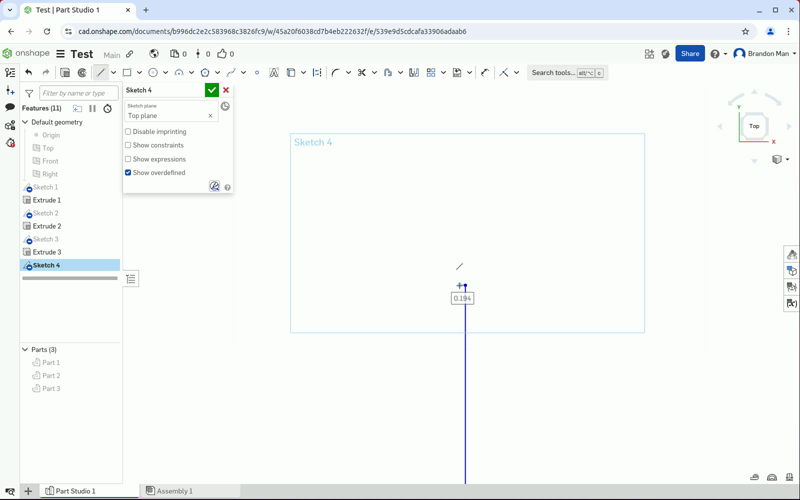
scroll(-6)
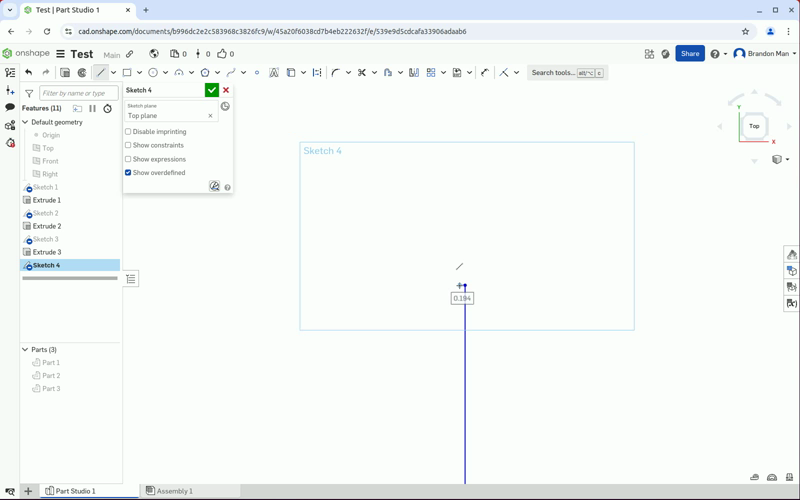
scroll(-6)
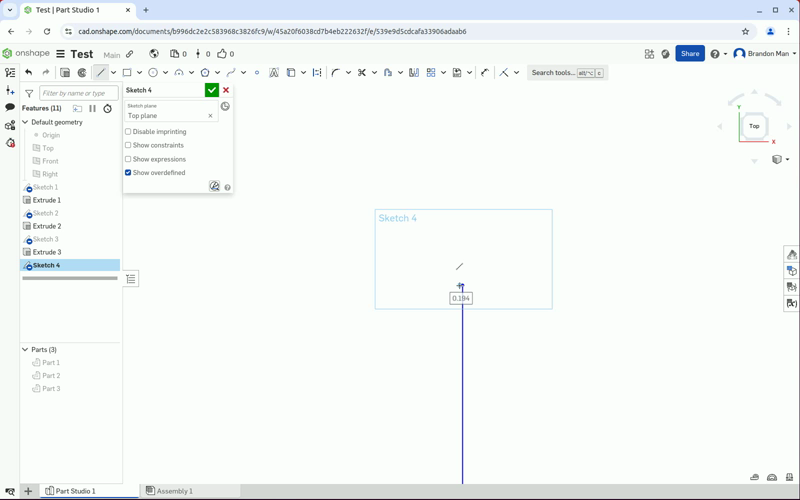
scroll(-6)
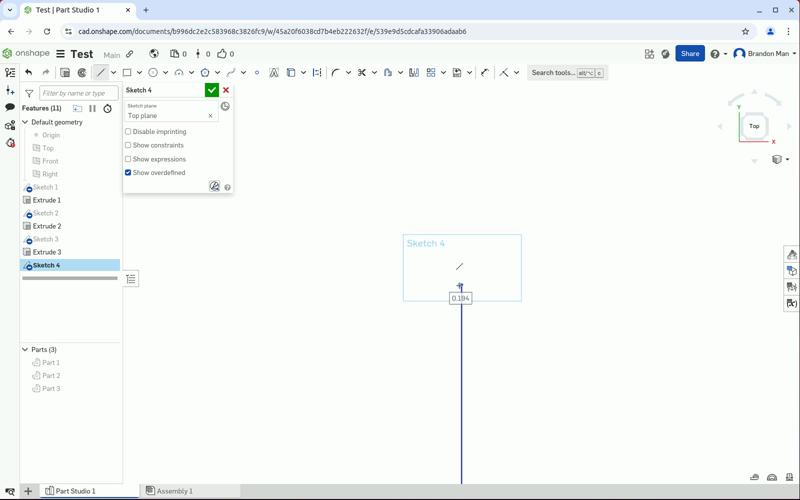
scroll(-6)
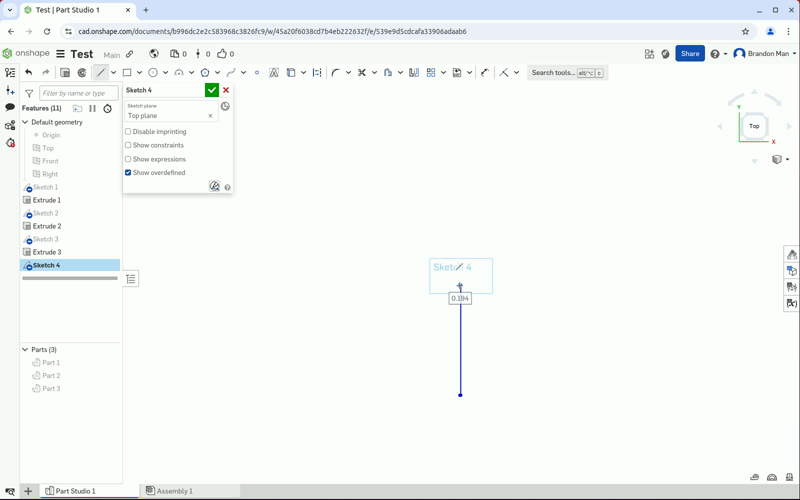
key_up(shift)
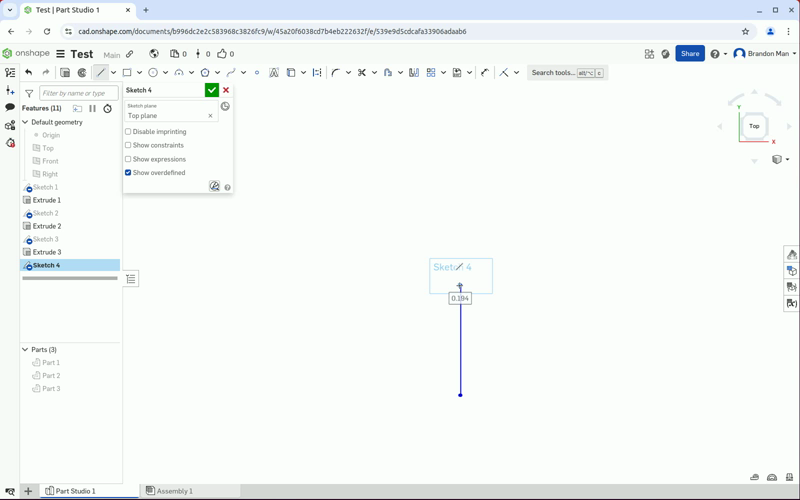
key_down(shift)
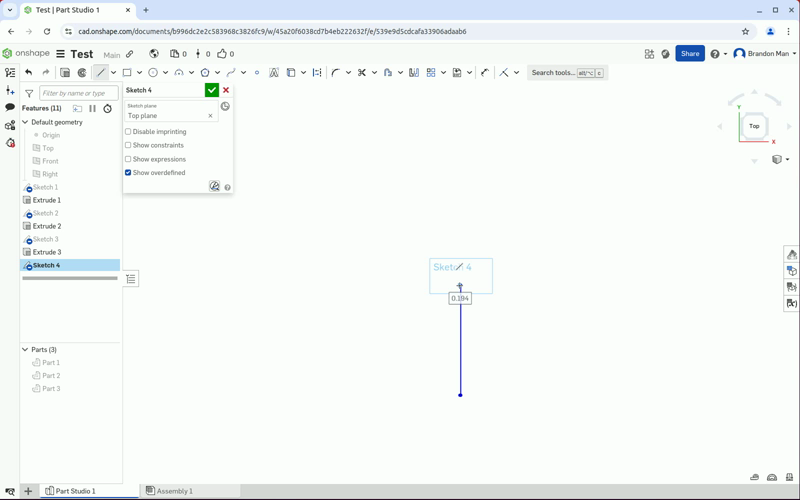
mouse_move(459, 395)
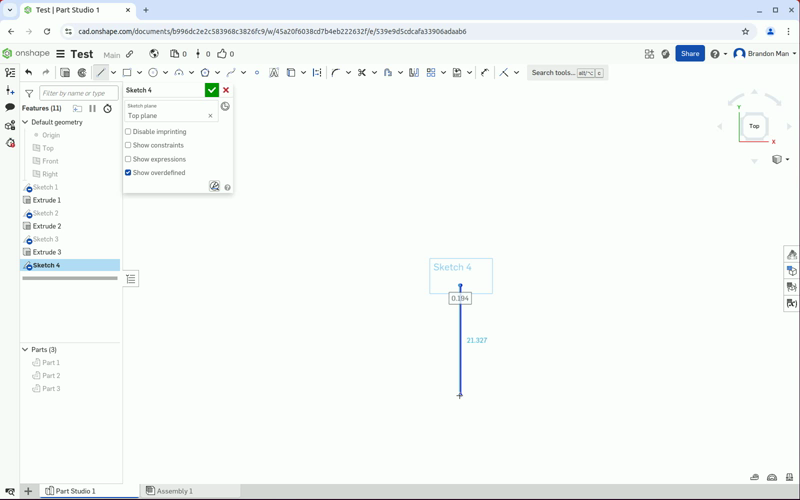
scroll(6)
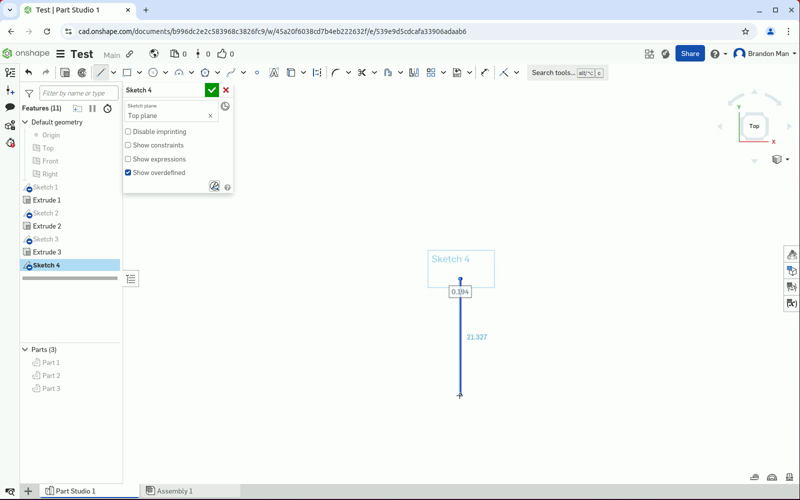
scroll(6)
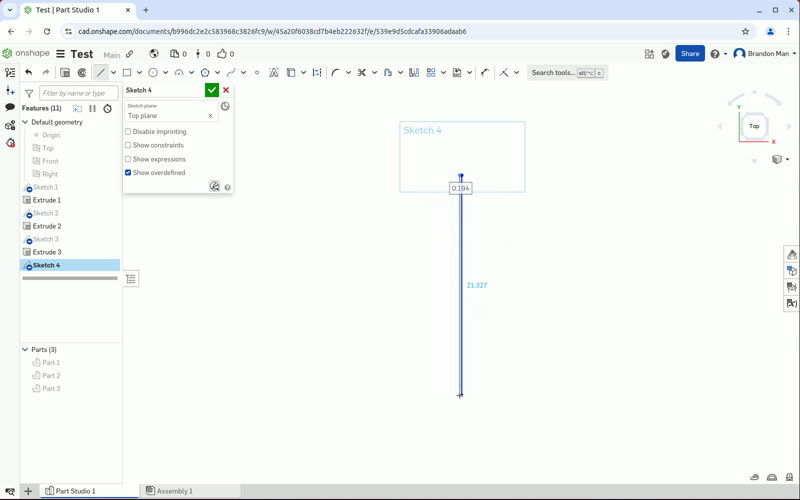
scroll(6)
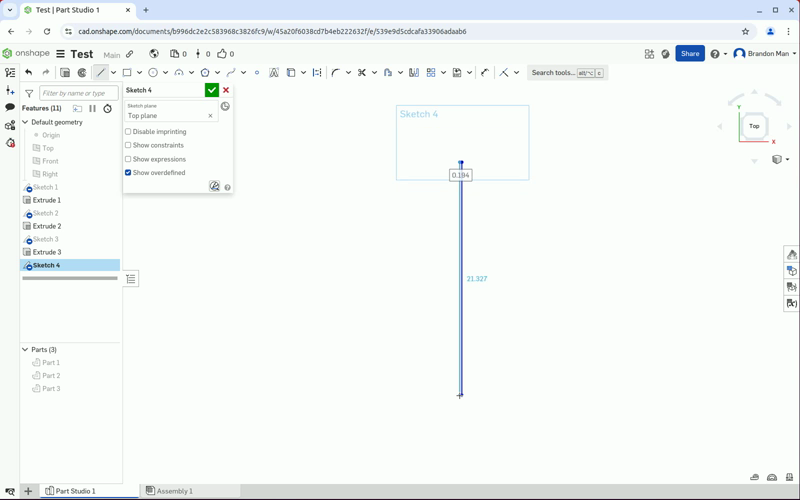
scroll(6)
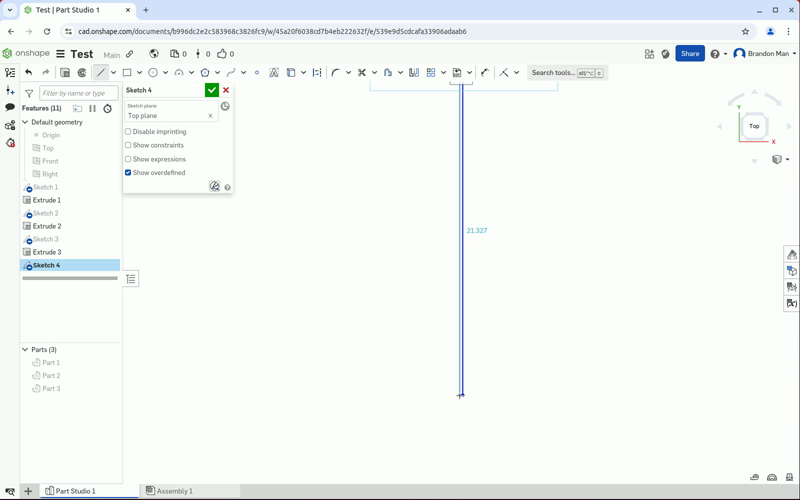
scroll(6)
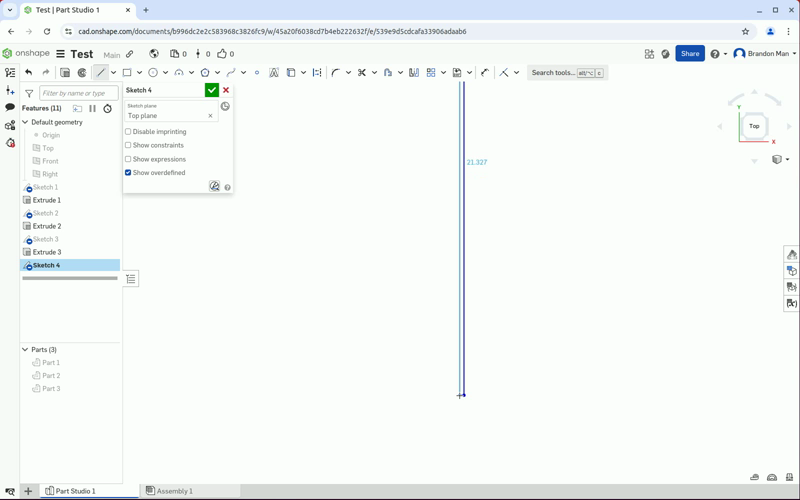
scroll(6)
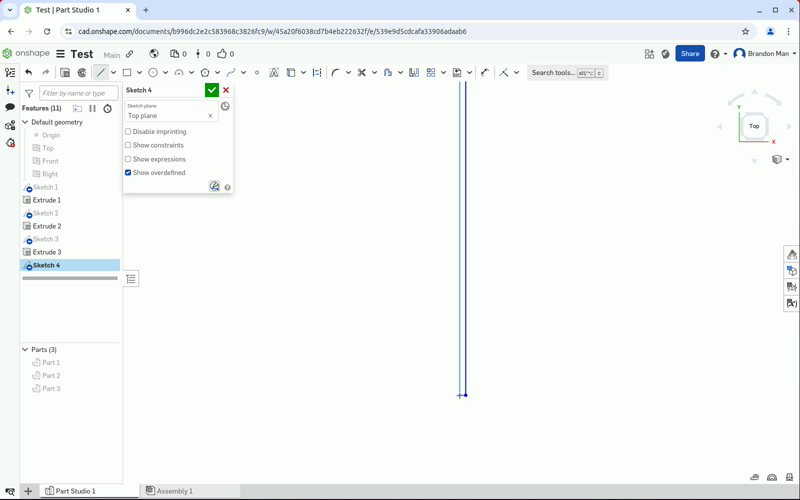
scroll(6)
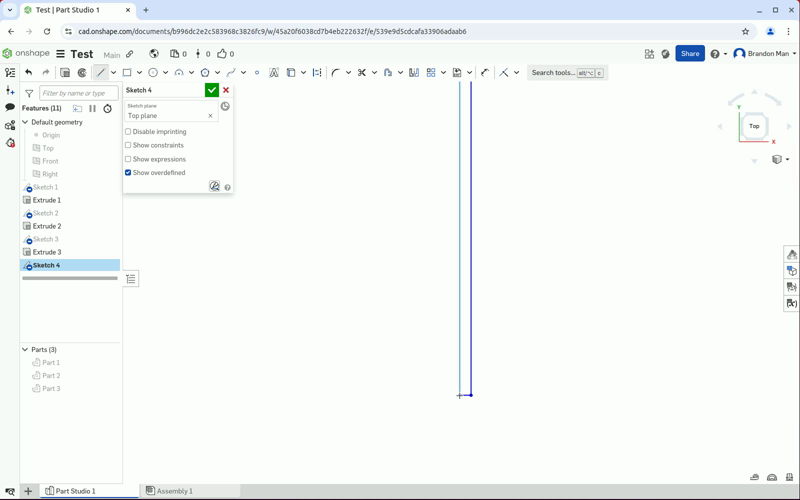
key_up(shift)
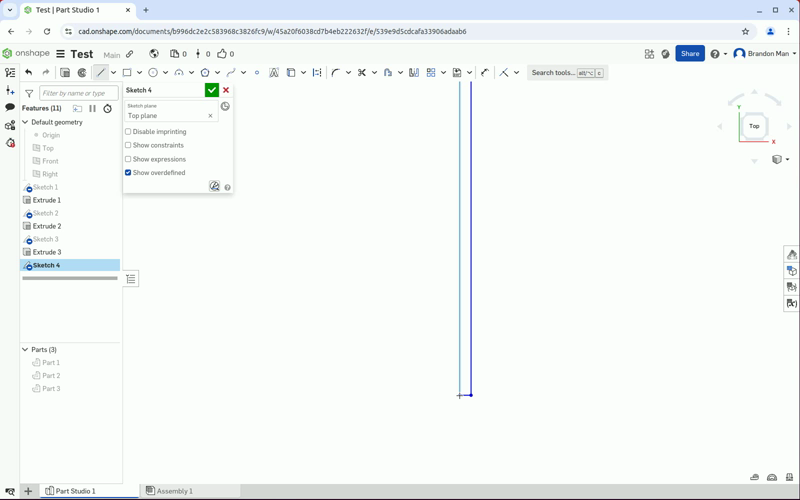
click(459, 395)
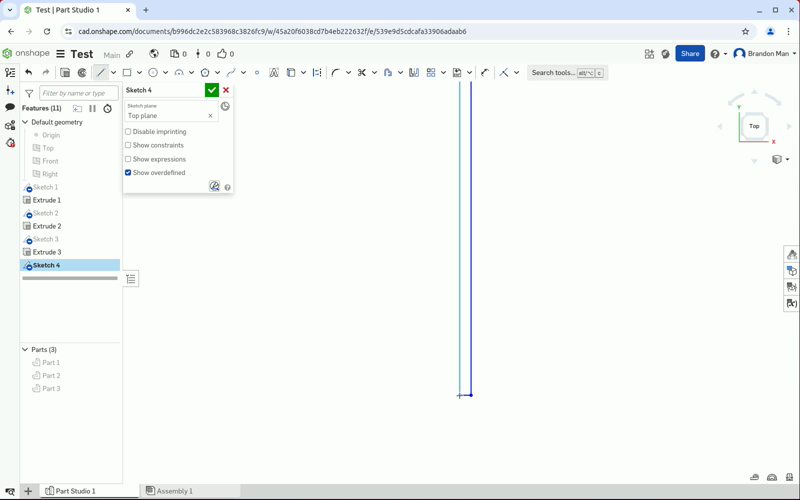
scroll(-6)
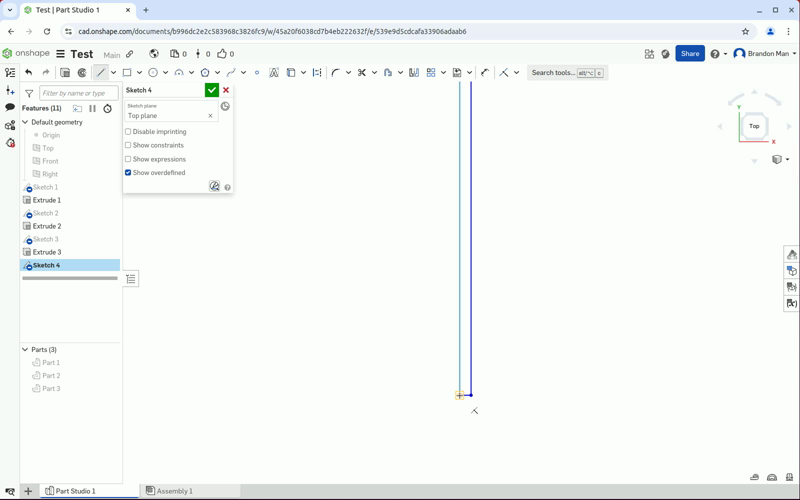
scroll(-6)
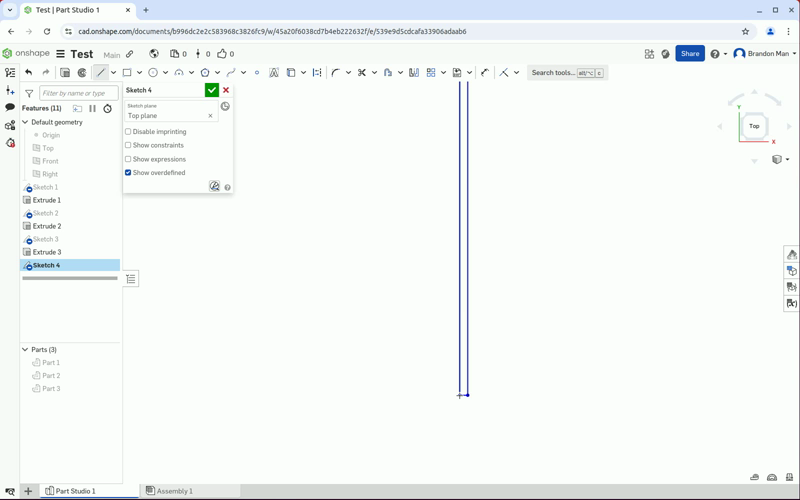
scroll(-6)
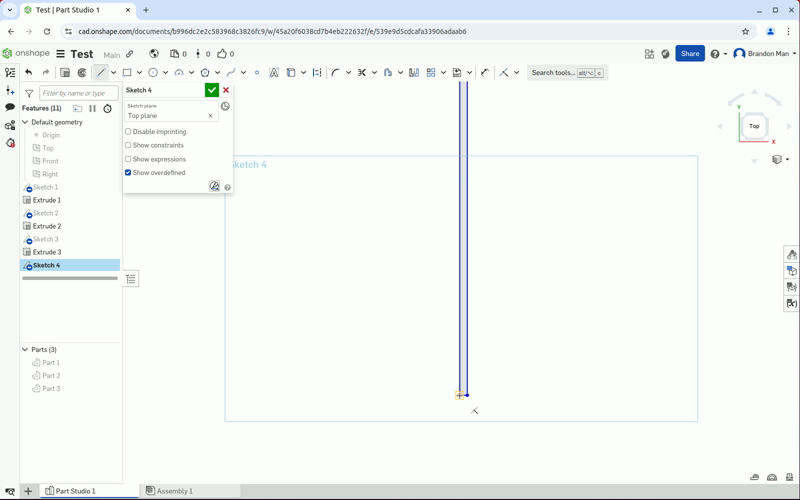
scroll(-6)
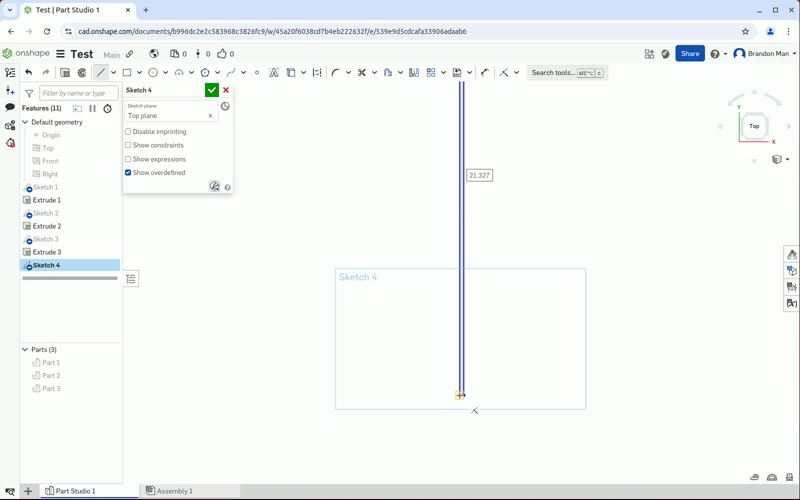
scroll(-6)
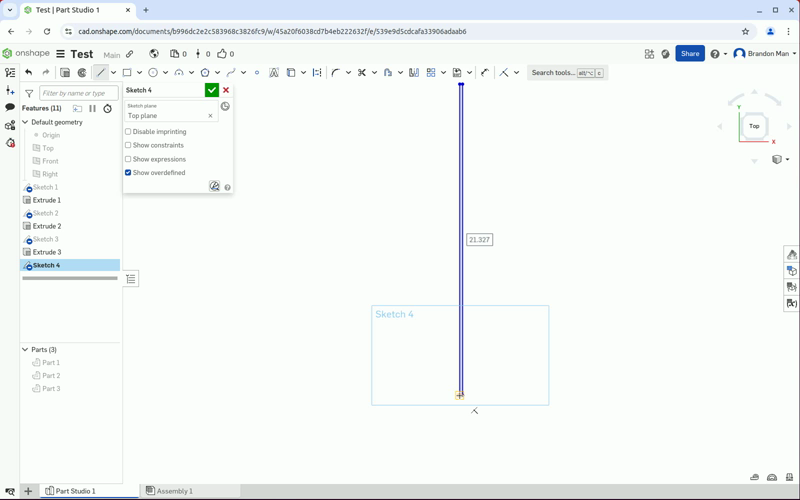
scroll(-6)
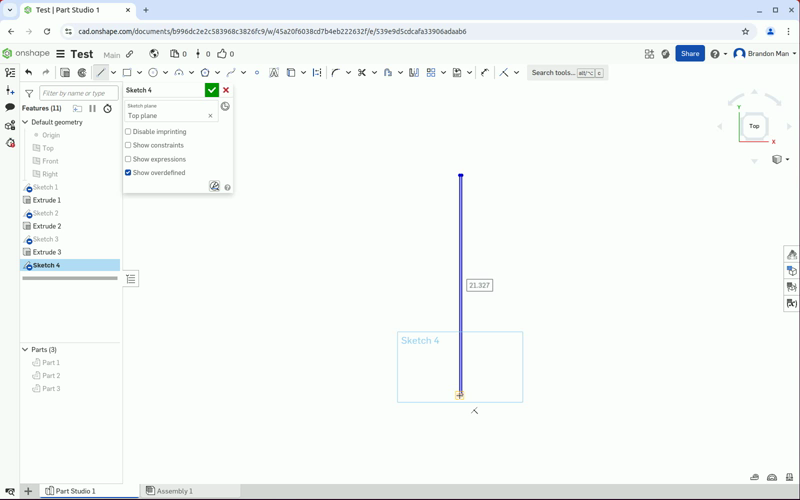
scroll(-6)
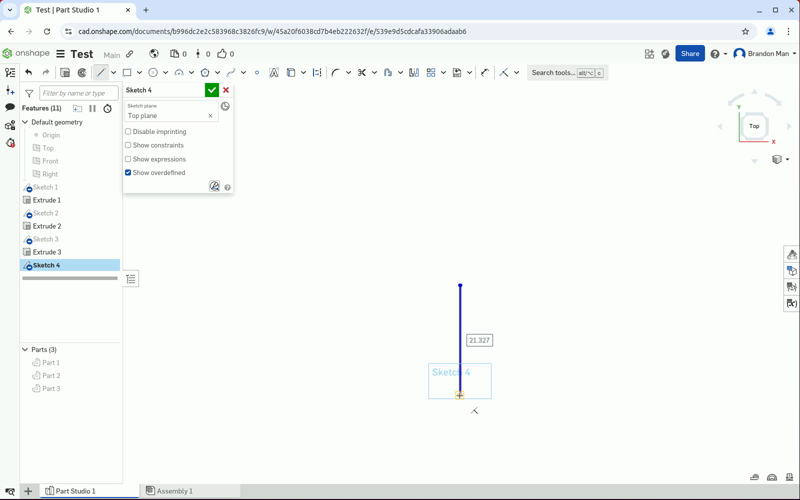
key(esc)
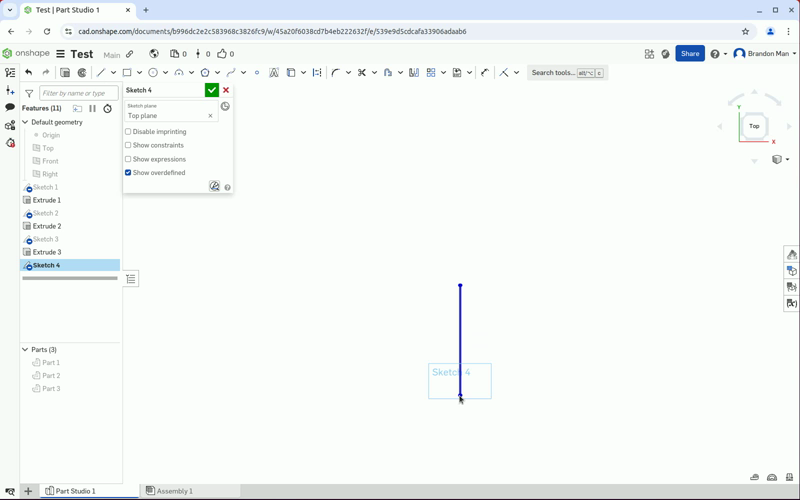
mouse_move(460, 377)
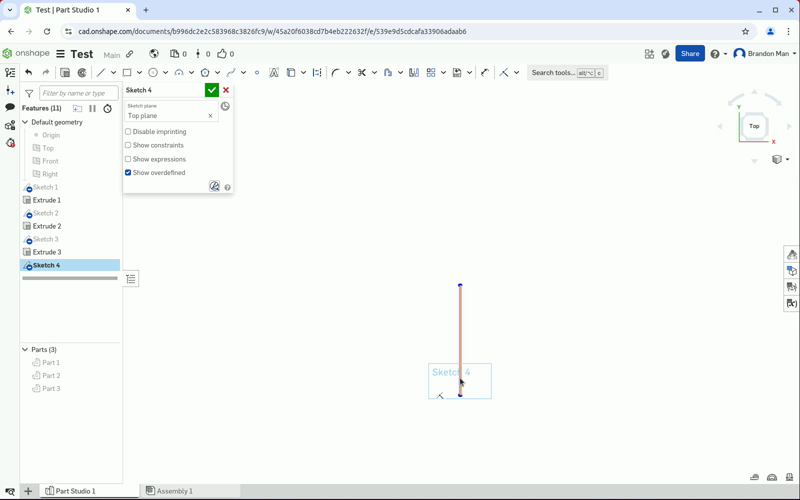
scroll(6)
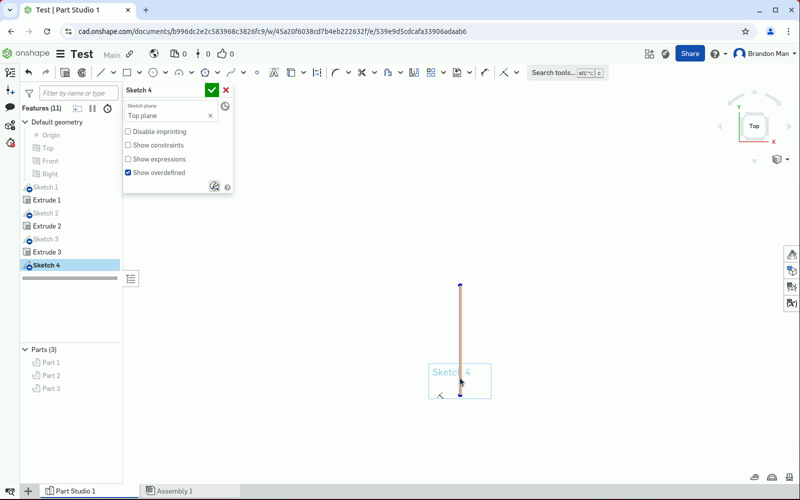
scroll(6)
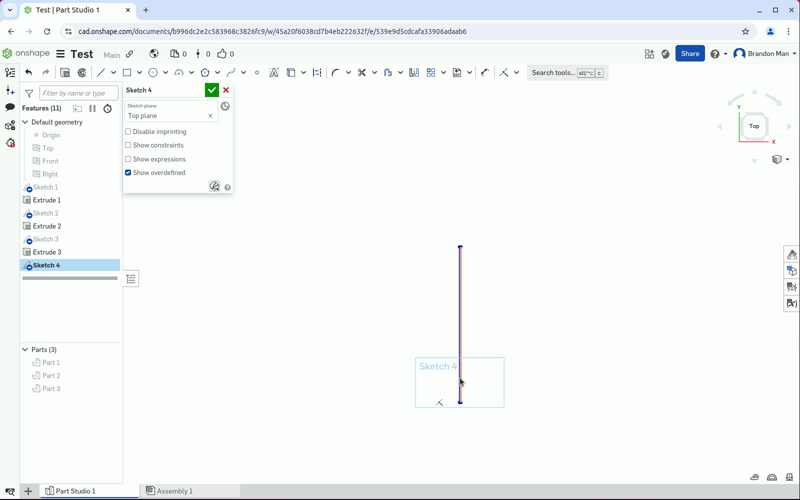
scroll(6)
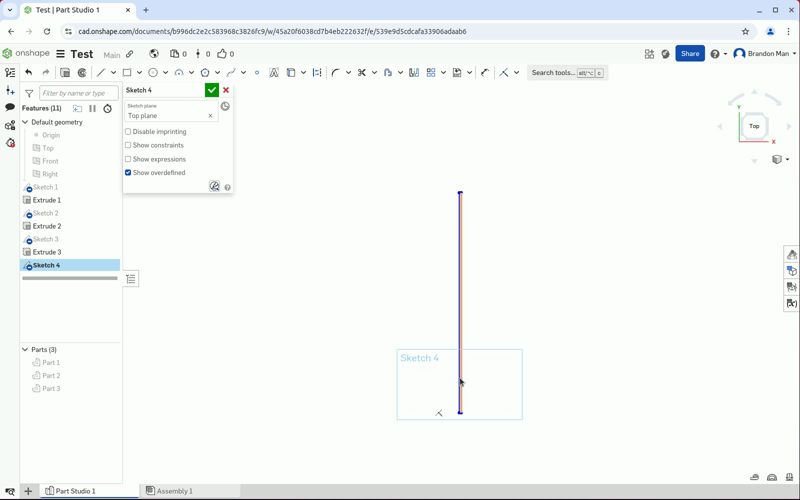
scroll(6)
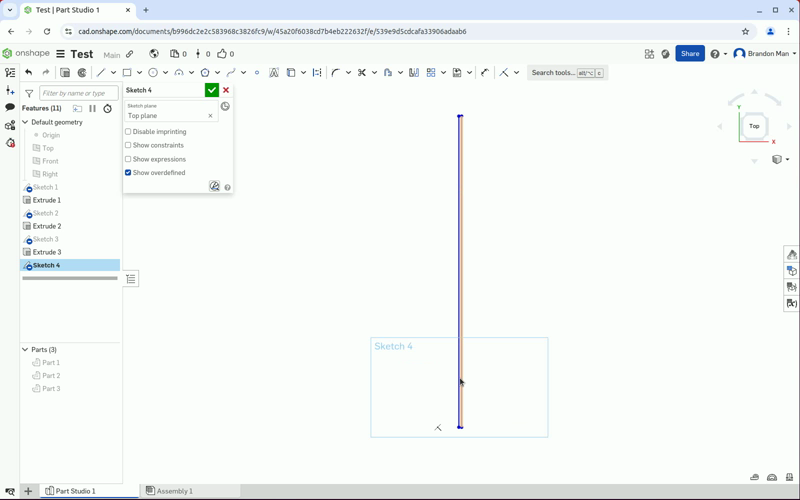
scroll(6)
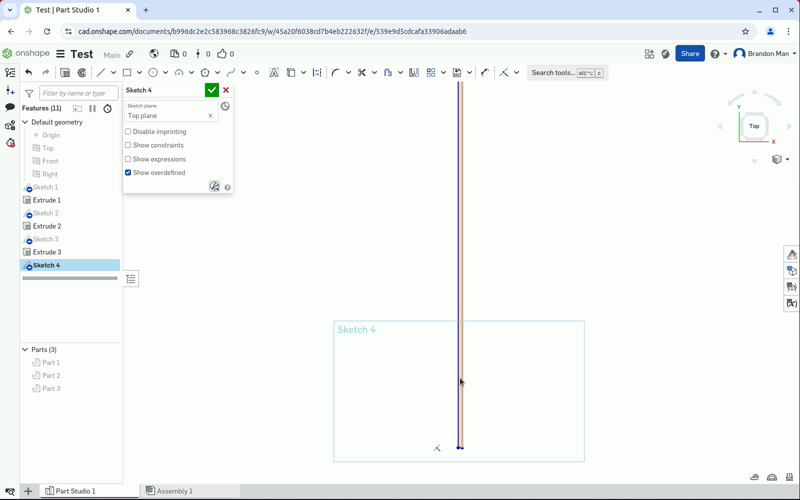
scroll(6)
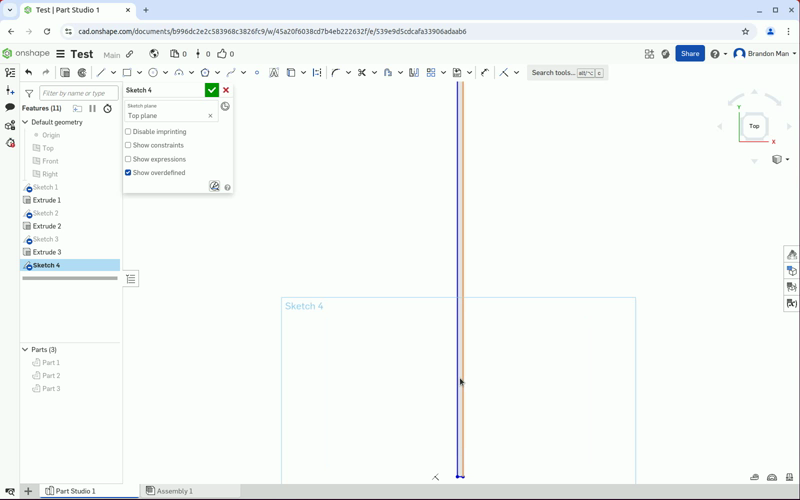
scroll(6)
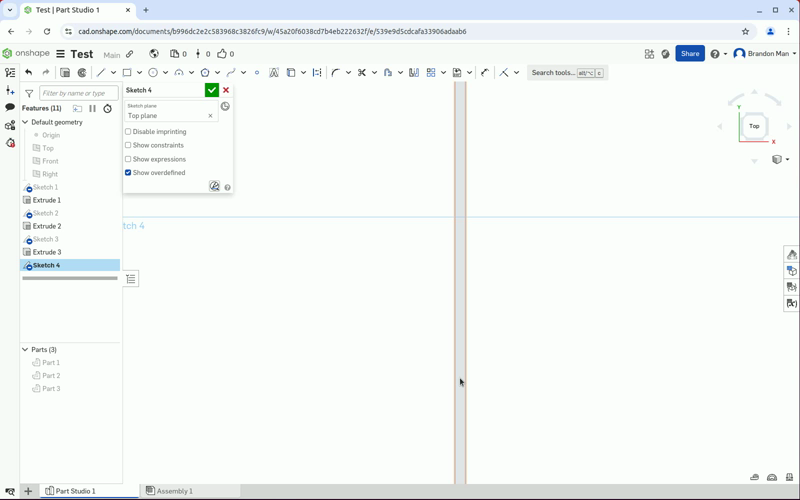
click(460, 377)
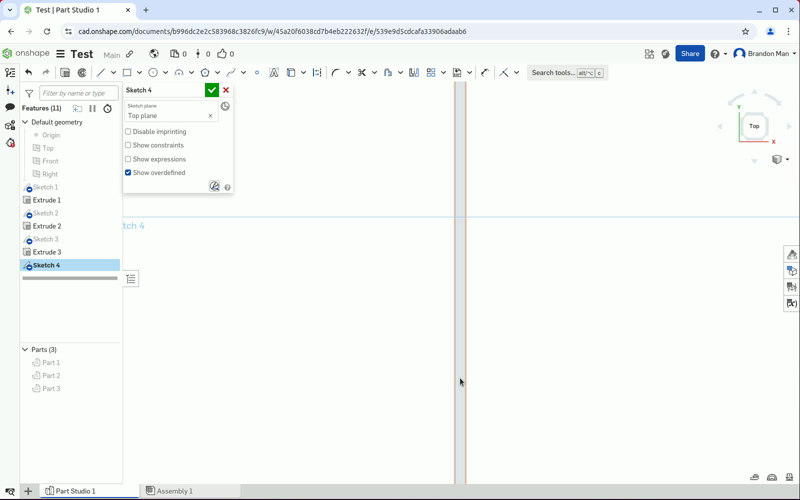
scroll(-6)
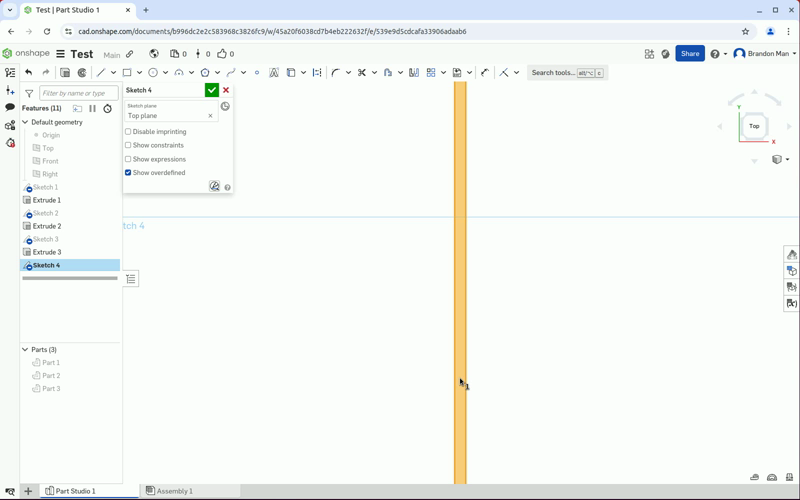
scroll(-6)
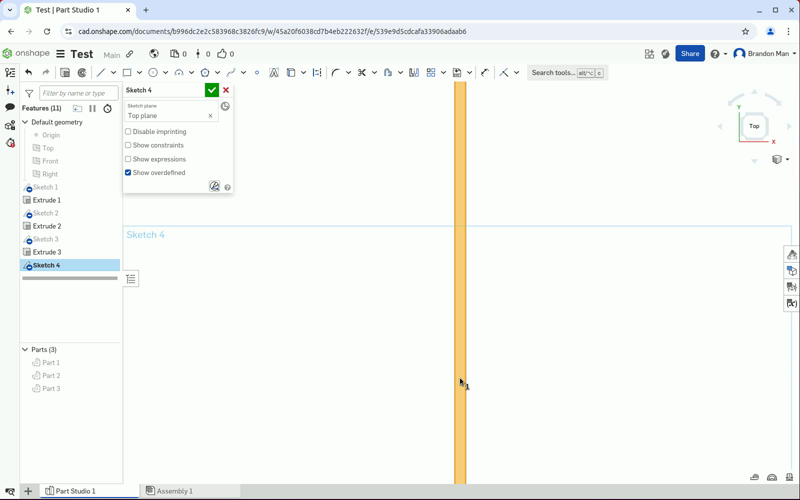
scroll(-6)
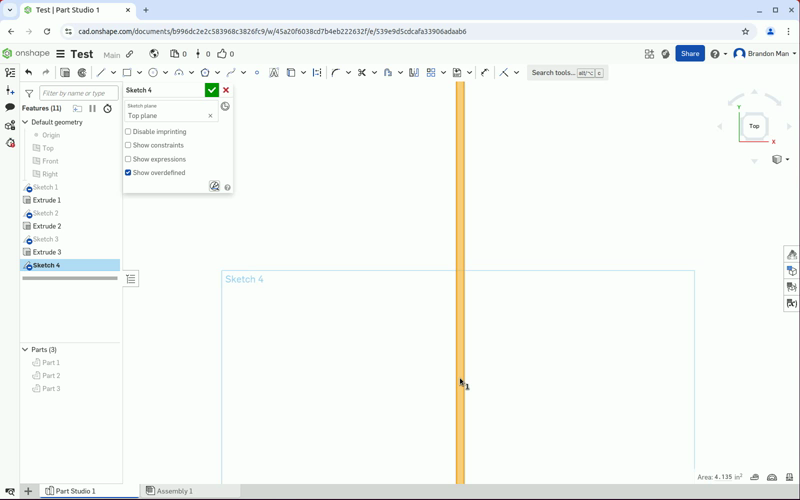
scroll(-6)
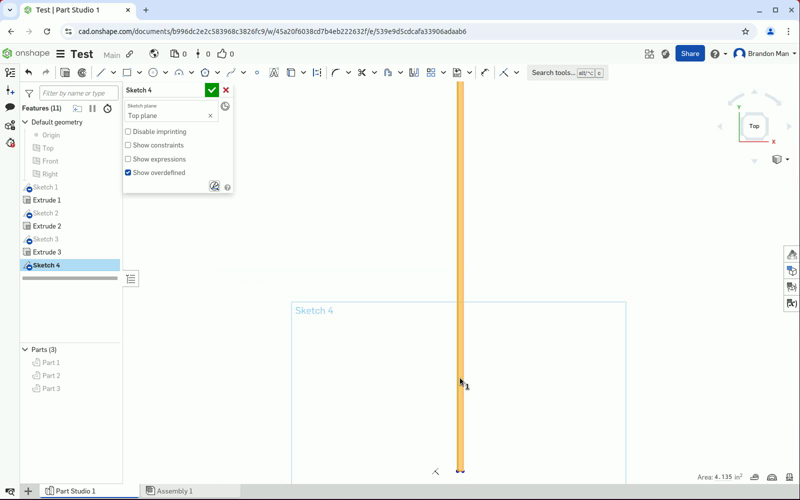
scroll(-6)
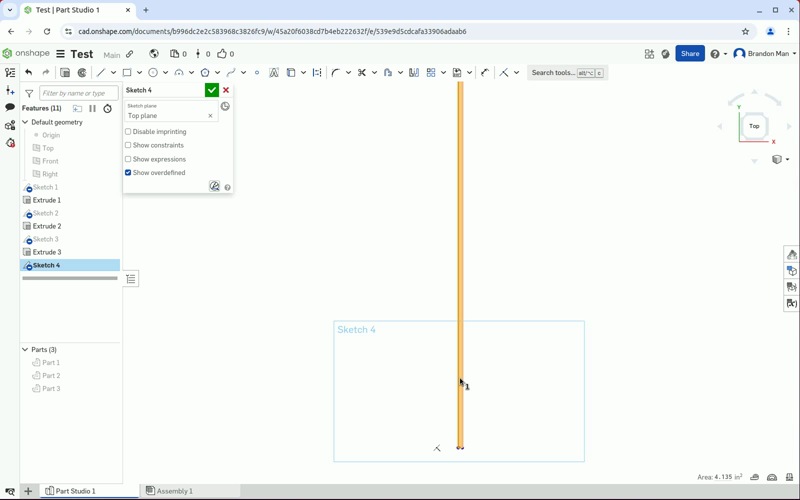
scroll(-6)
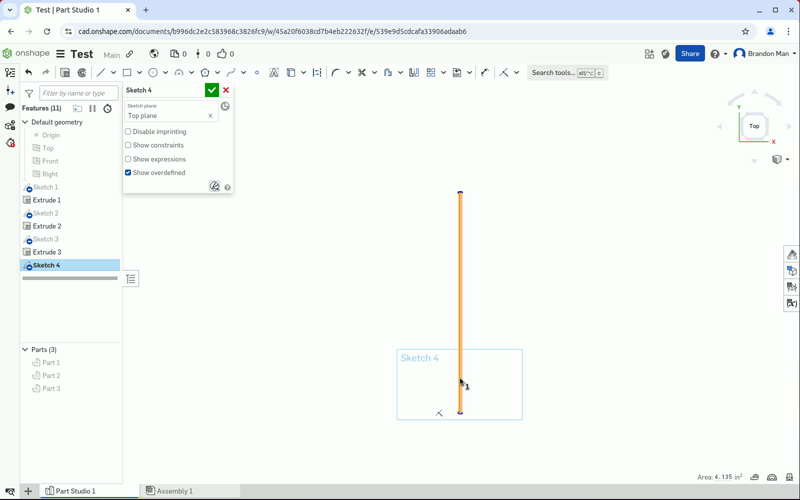
scroll(-6)
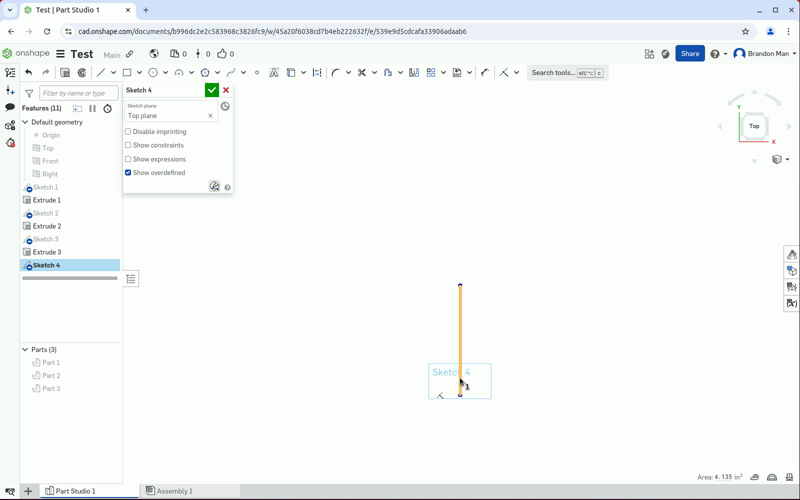
mouse_move(73, 352)
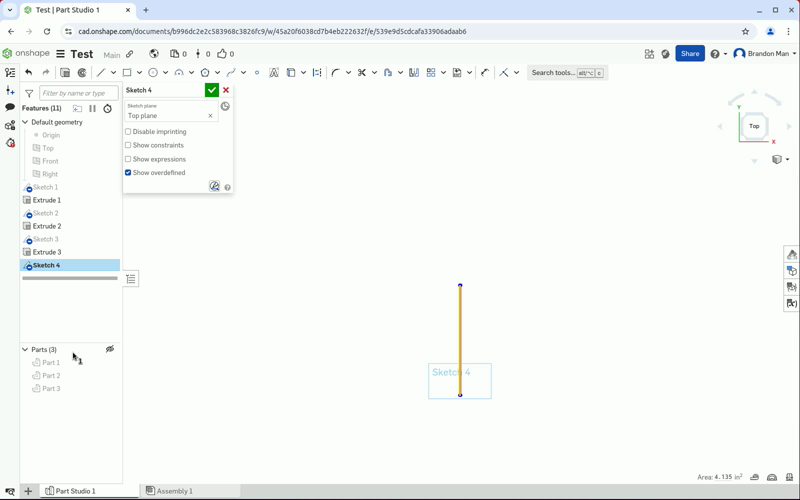
key(shift+y)
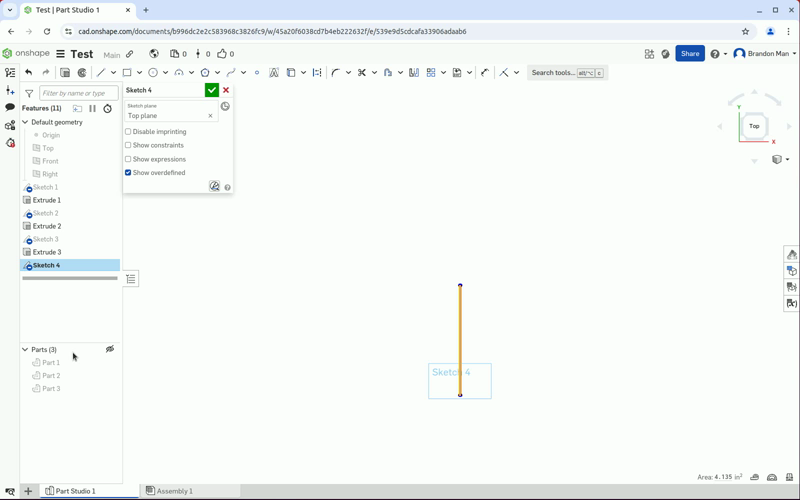
key(shift+e)
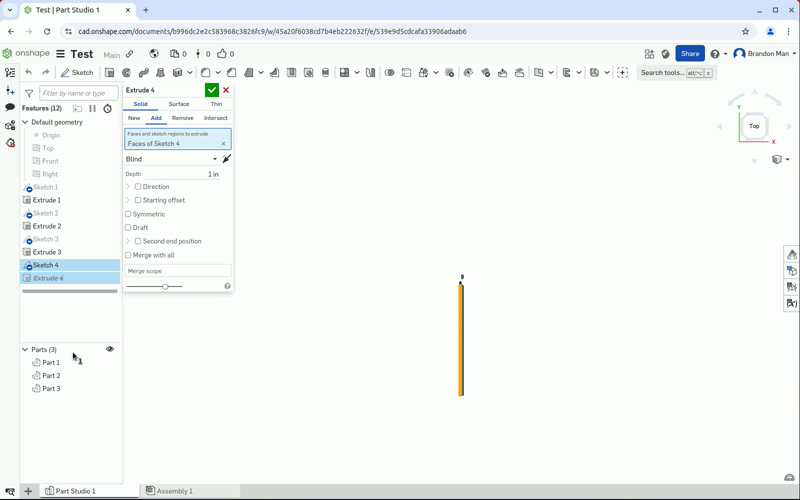
mouse_move(143, 106)
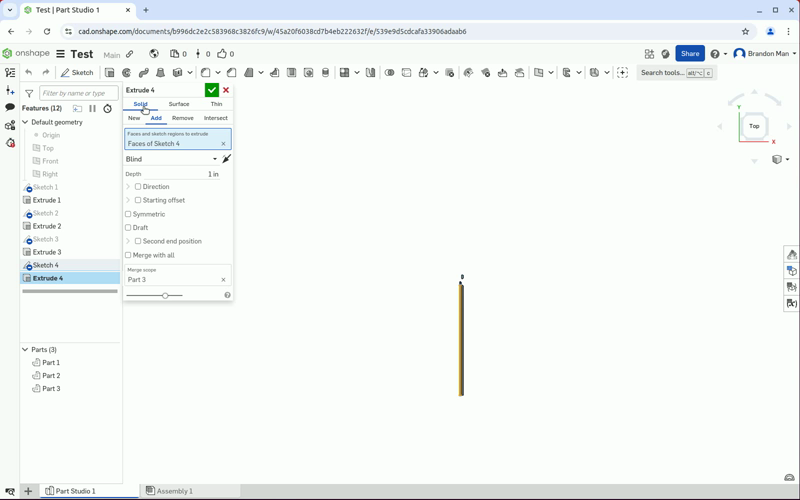
click(143, 106)
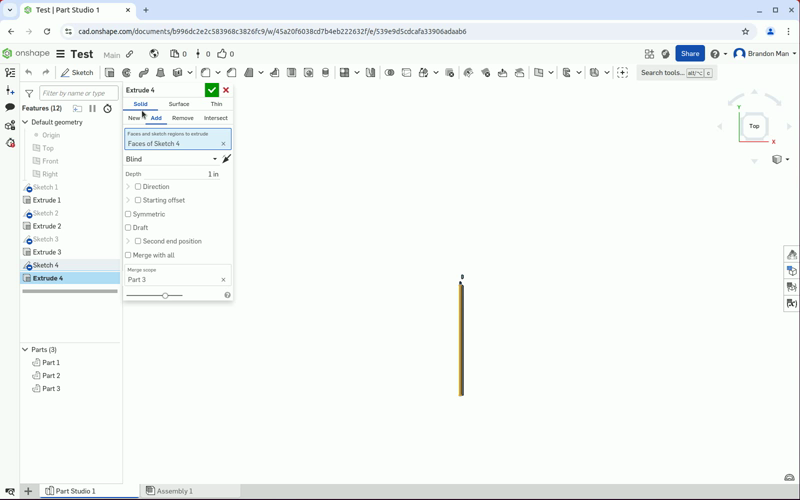
mouse_move(137, 120)
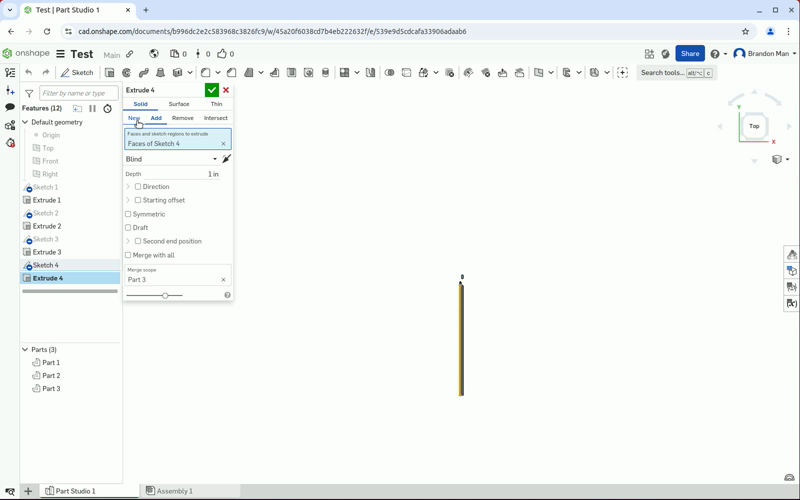
click(137, 120)
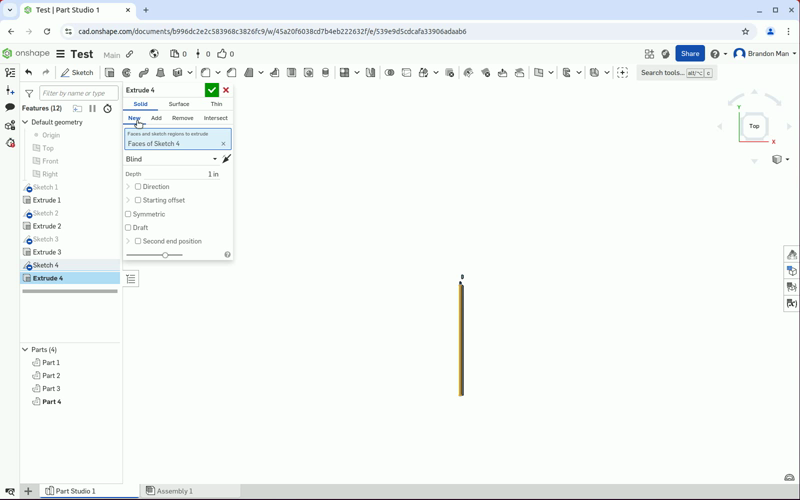
key(tab, 4)
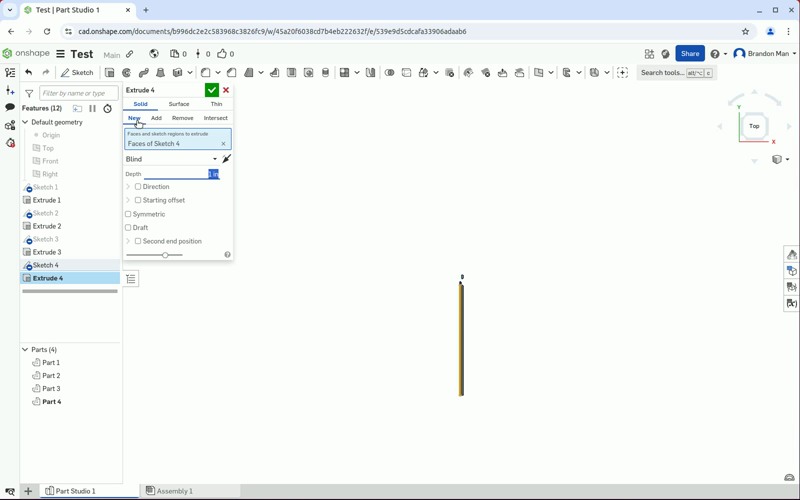
text(0.241)
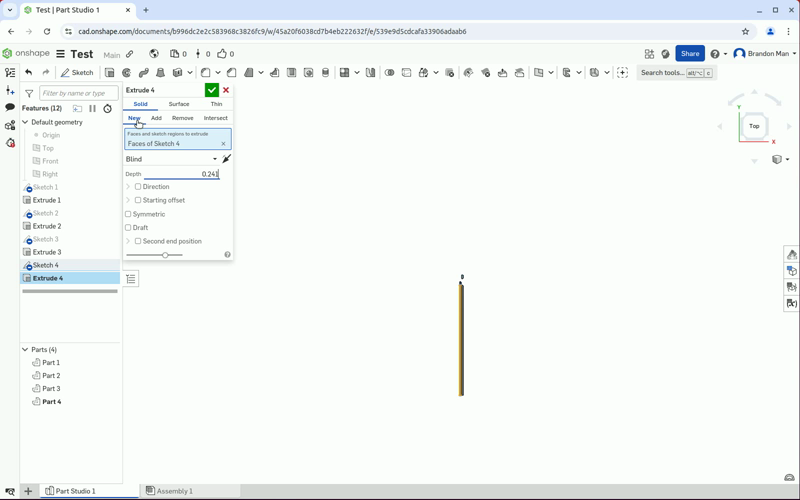
key(enter)
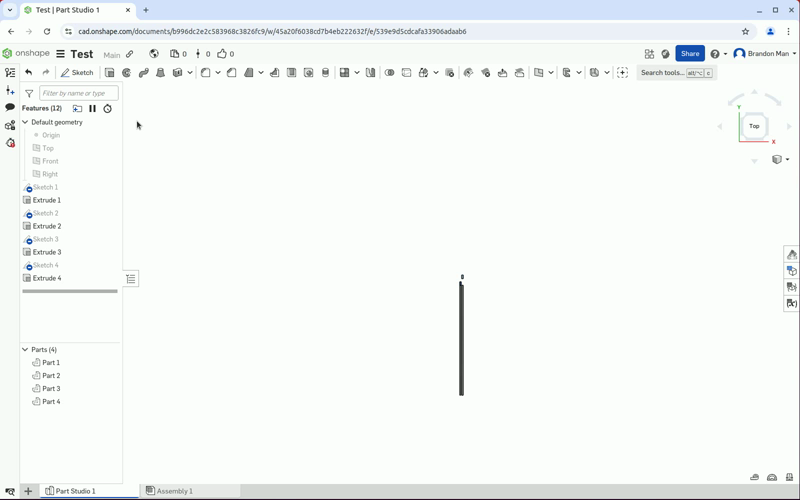
key(shift+h)
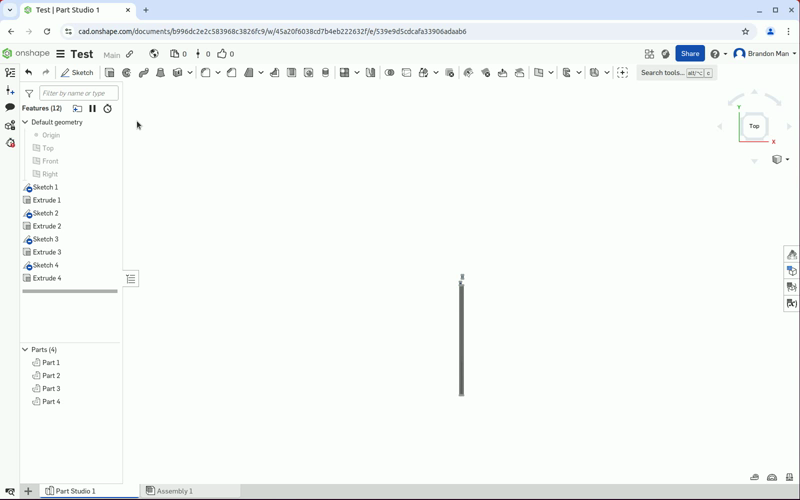
key(shift+h)
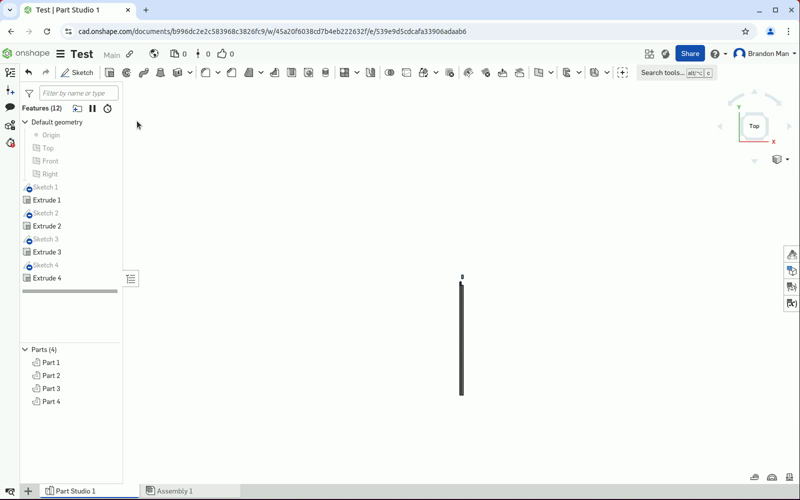
mouse_move(73, 189)
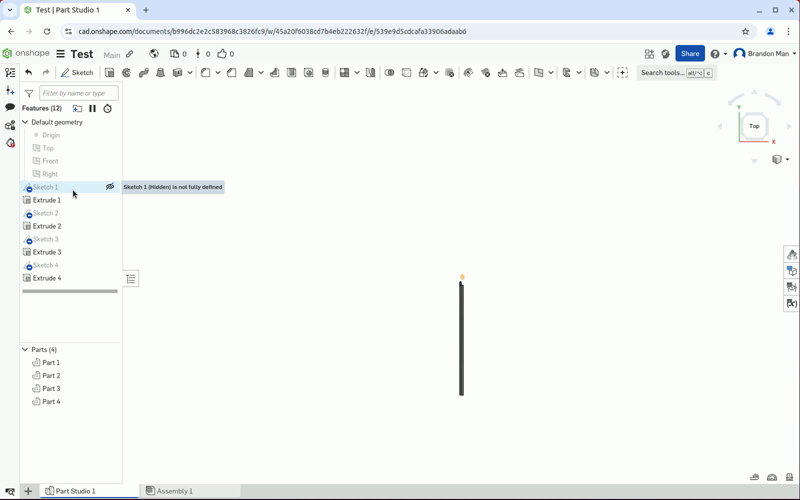
click(73, 189)
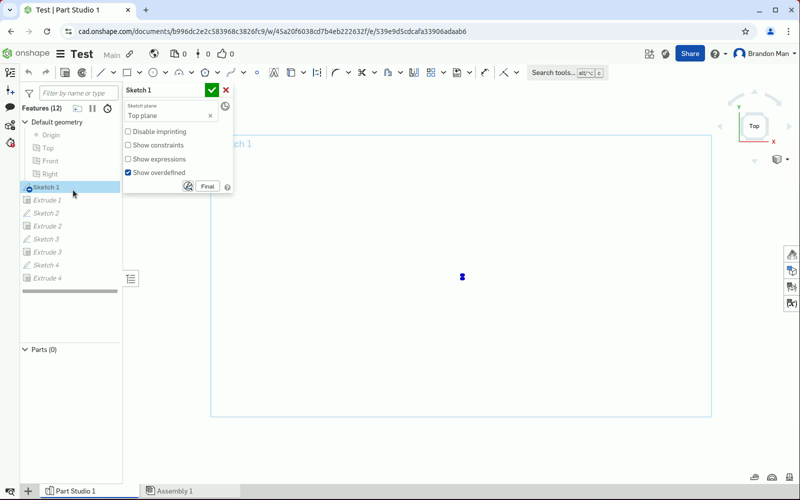
mouse_move(229, 92)
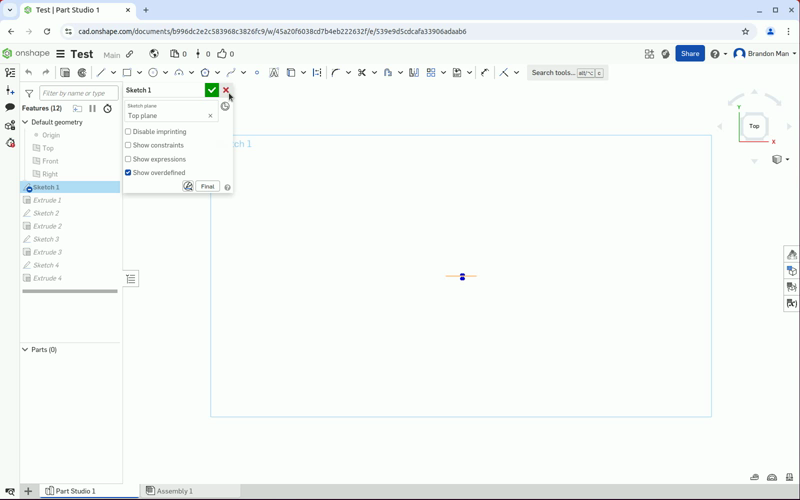
click(229, 92)
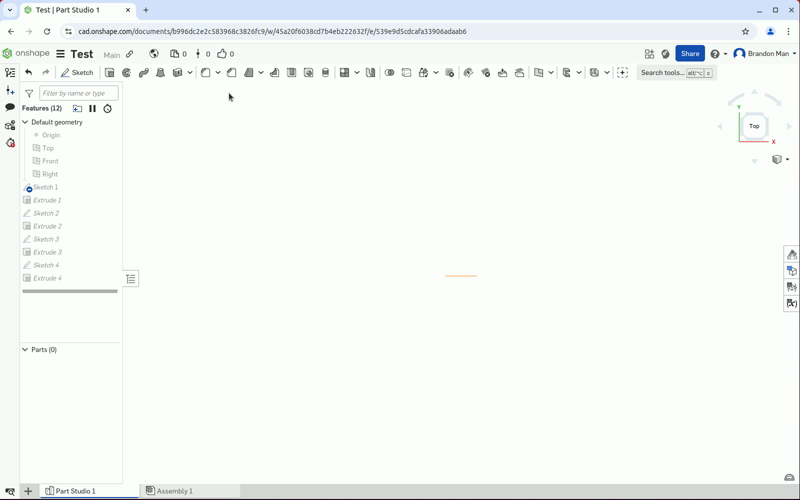
mouse_move(73, 352)
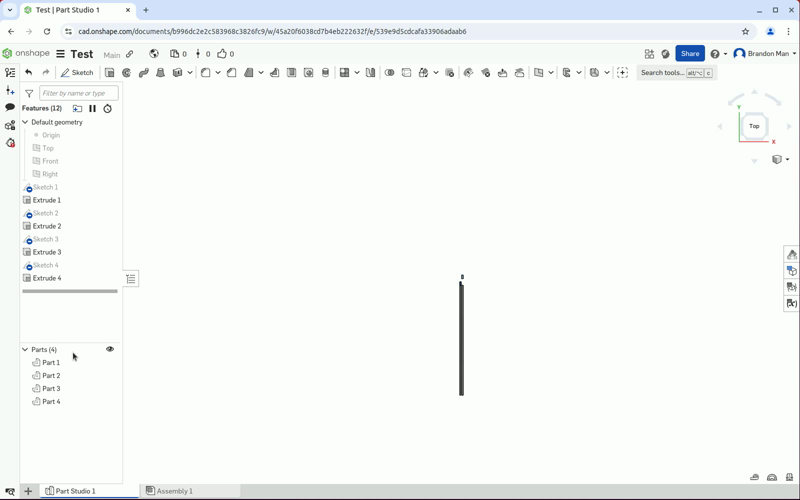
key(y)
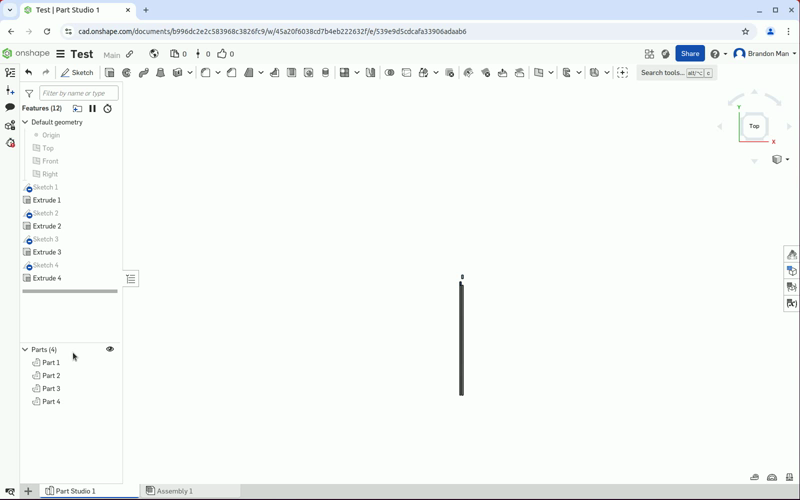
key(shift+p)
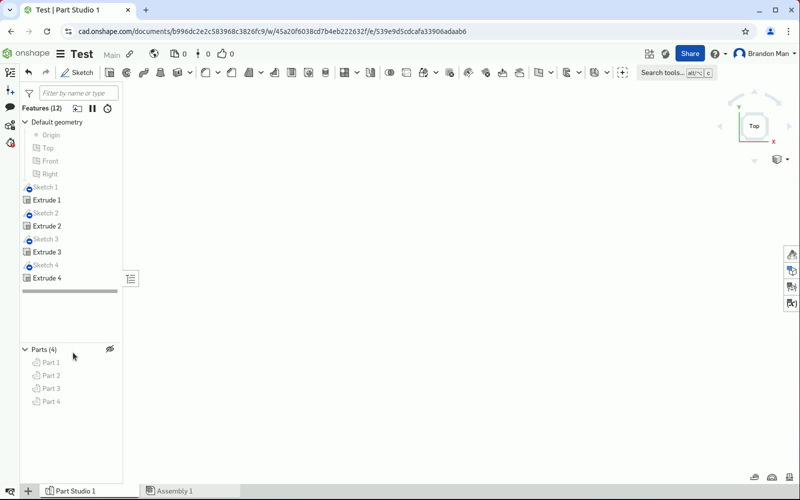
key(space)
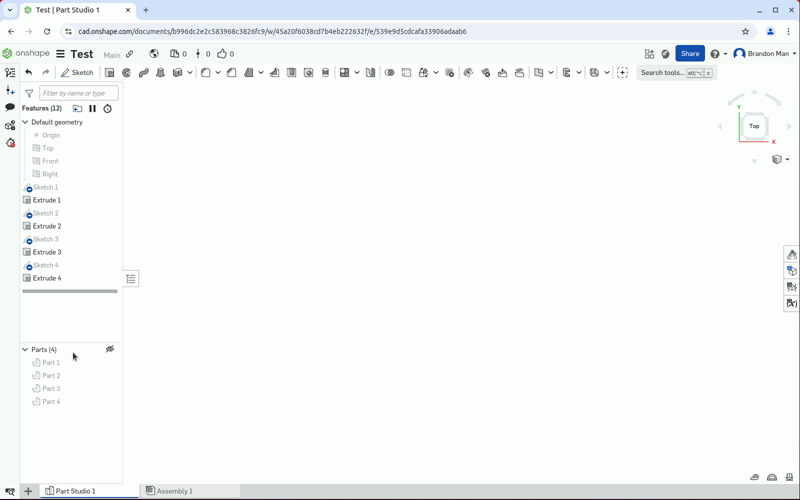
key_down(shift)
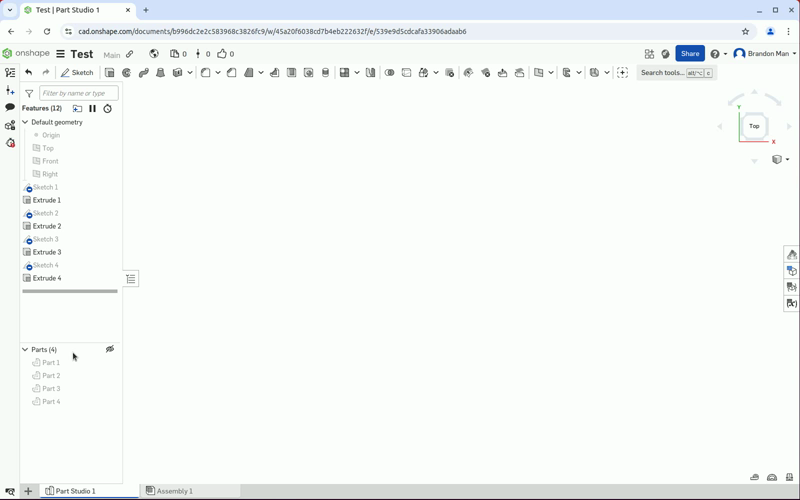
key(up)
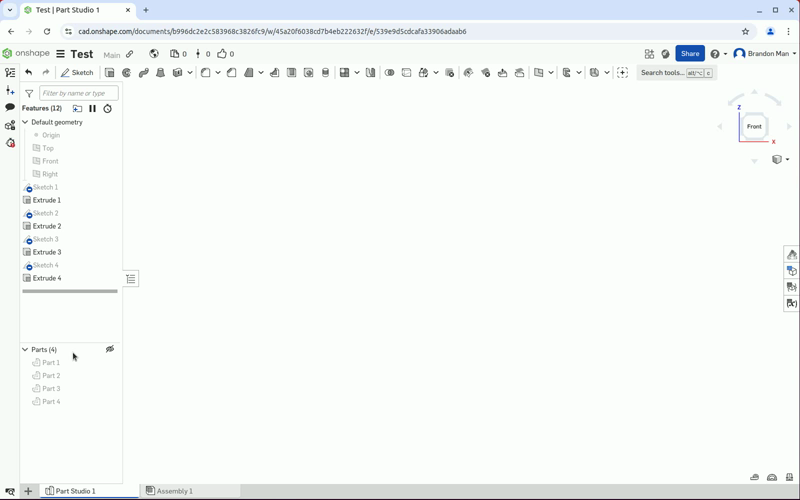
key_up(shift)
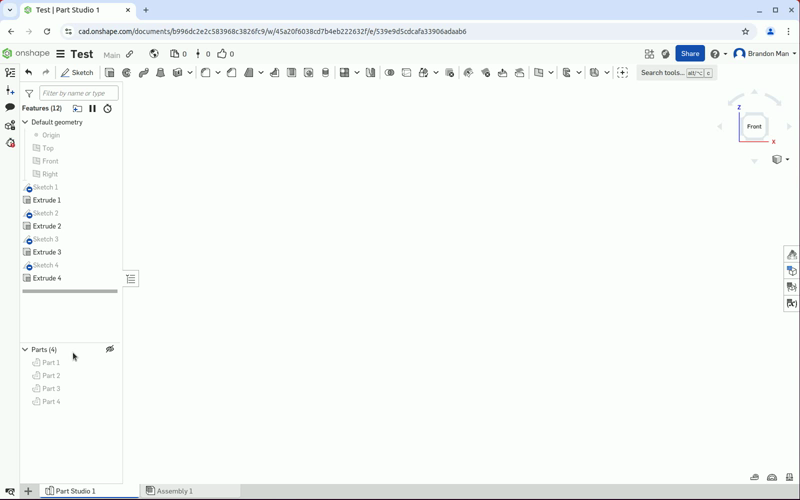
key(space)
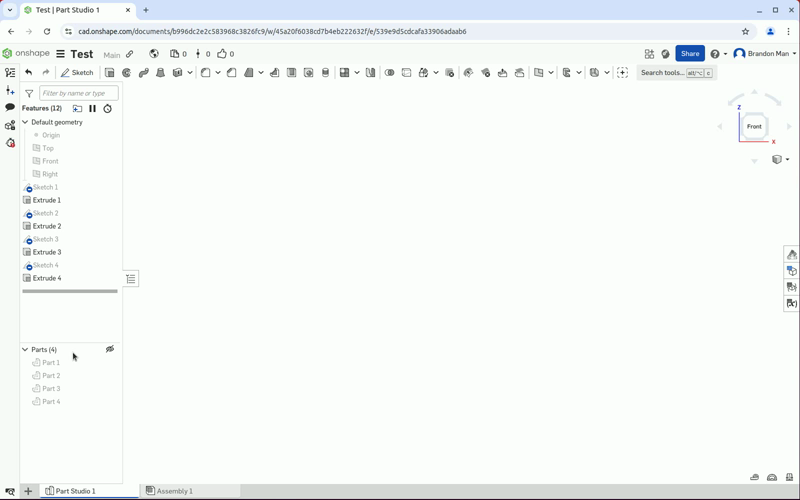
key_down(shift)
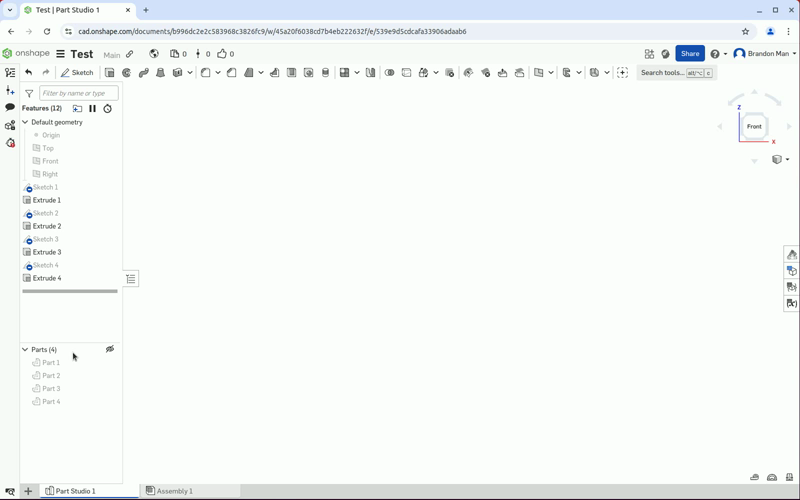
key(left)
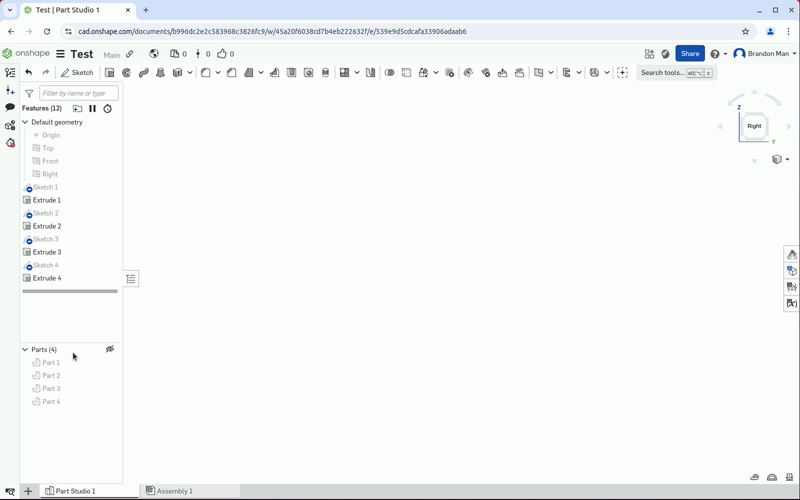
key_up(shift)
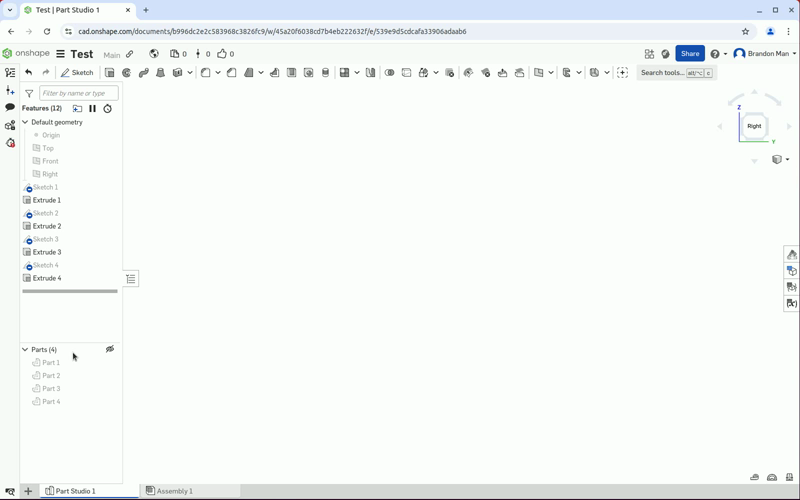
mouse_move(73, 352)
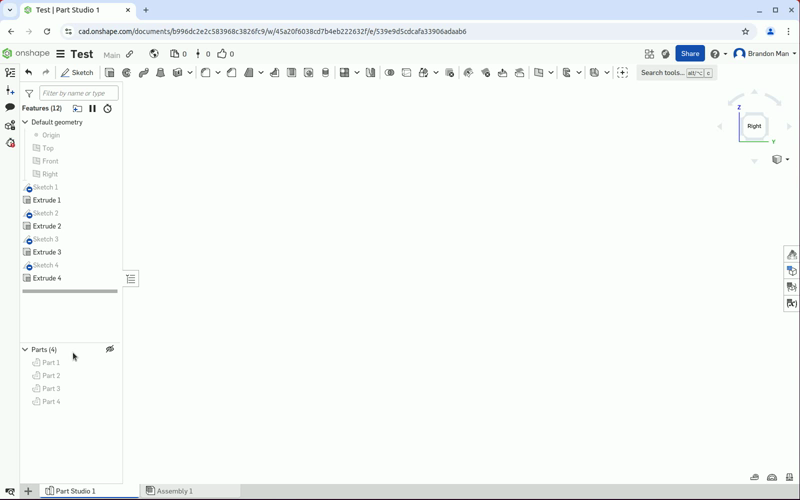
key(shift+y)
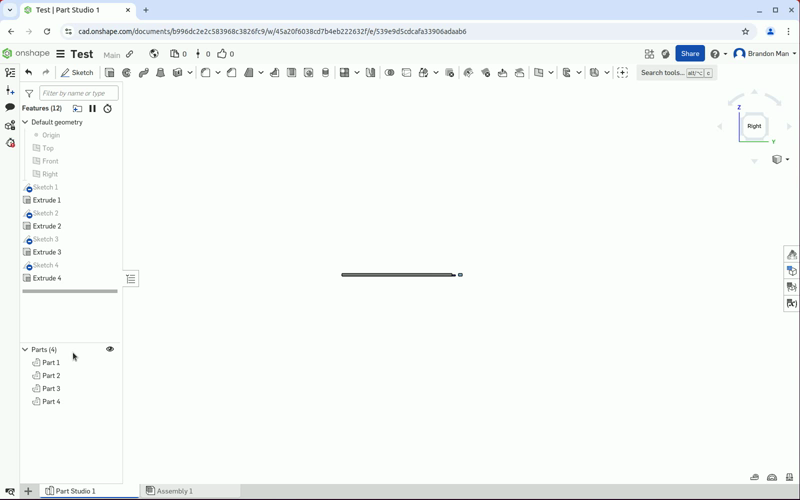
mouse_move(541, 75)
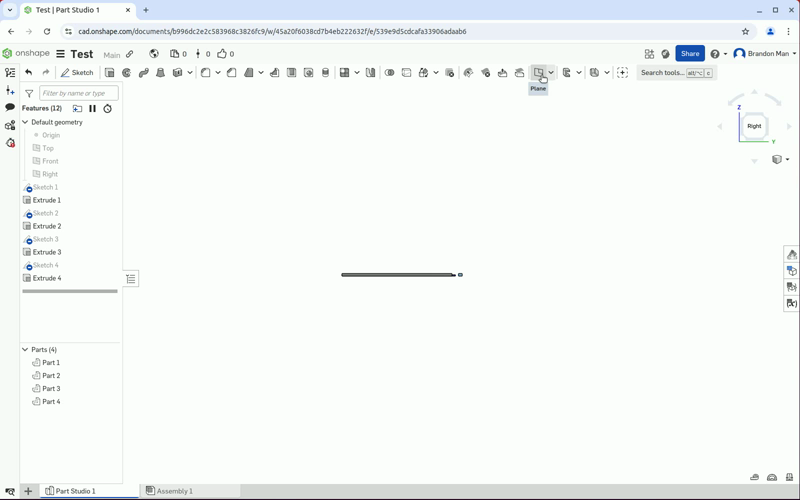
click(541, 75)
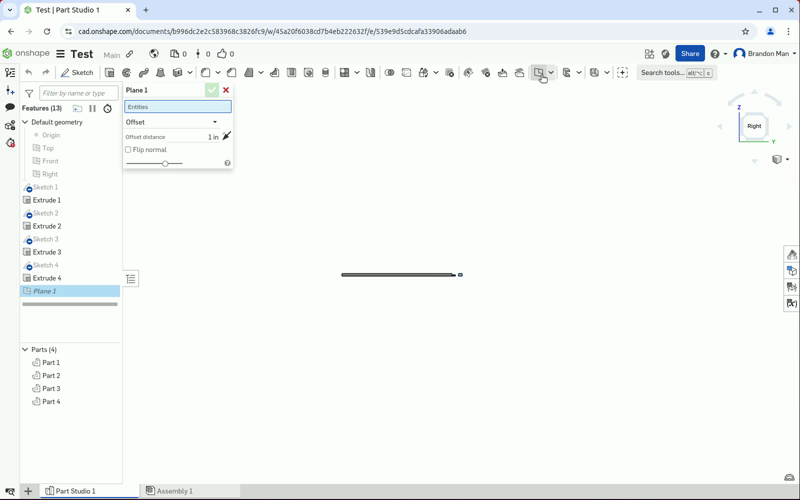
mouse_move(73, 176)
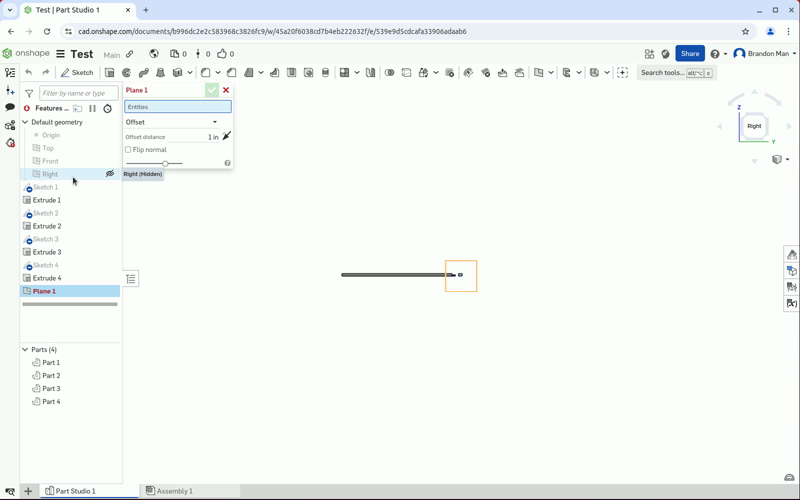
click(73, 176)
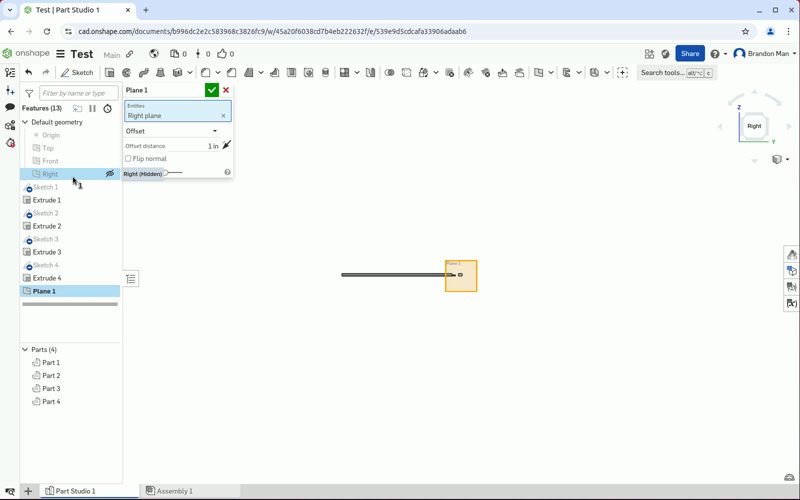
key(tab, 2)
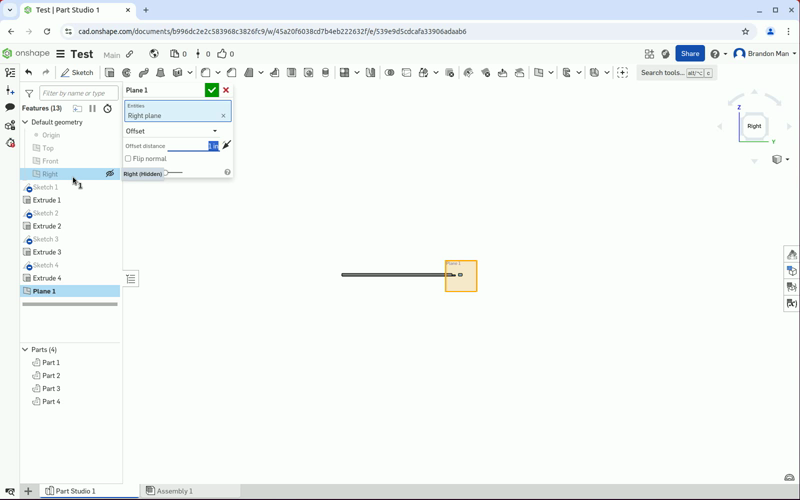
text(0.493)
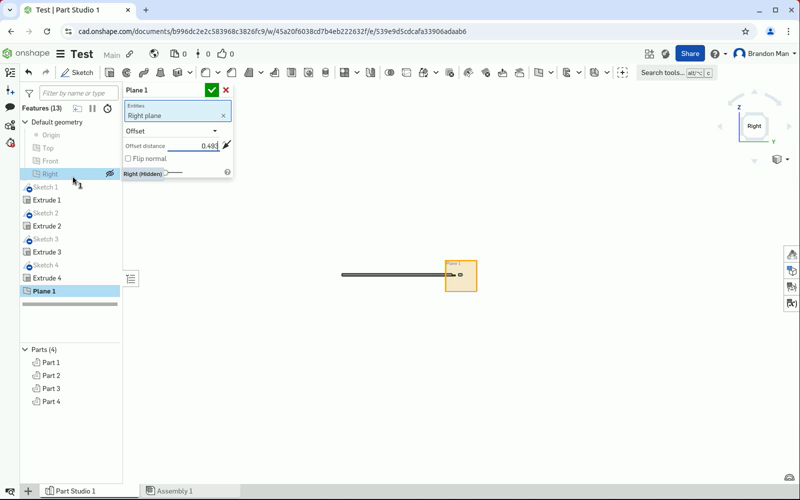
key(enter, 2)
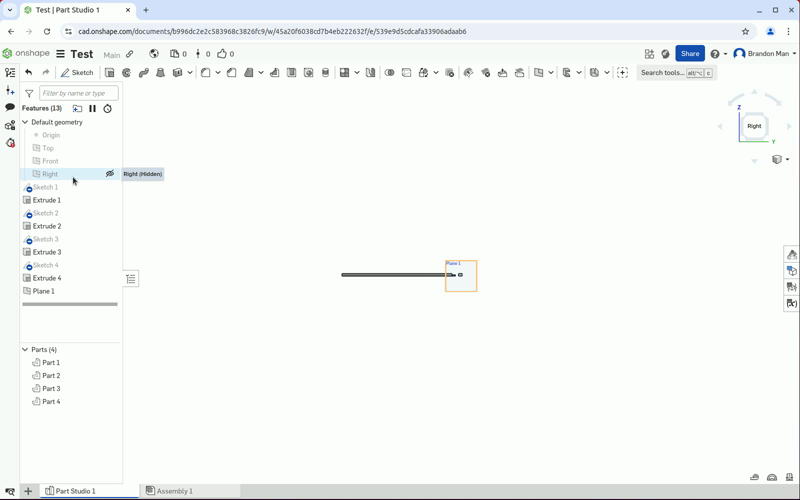
key(shift+s)
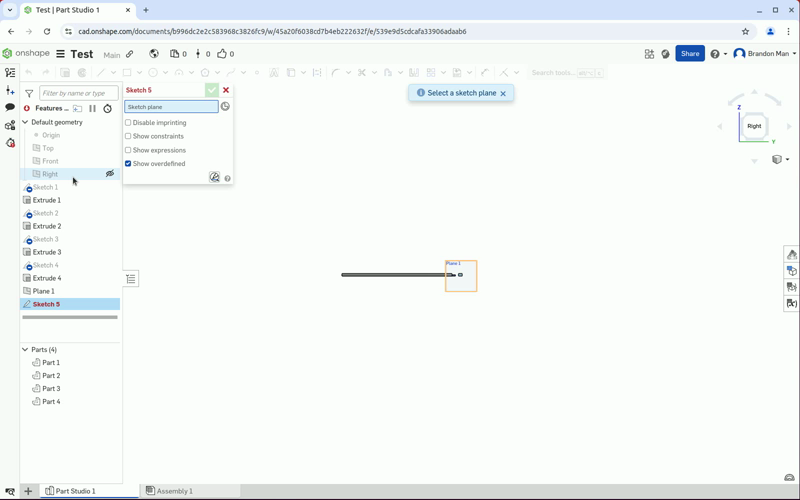
mouse_move(73, 293)
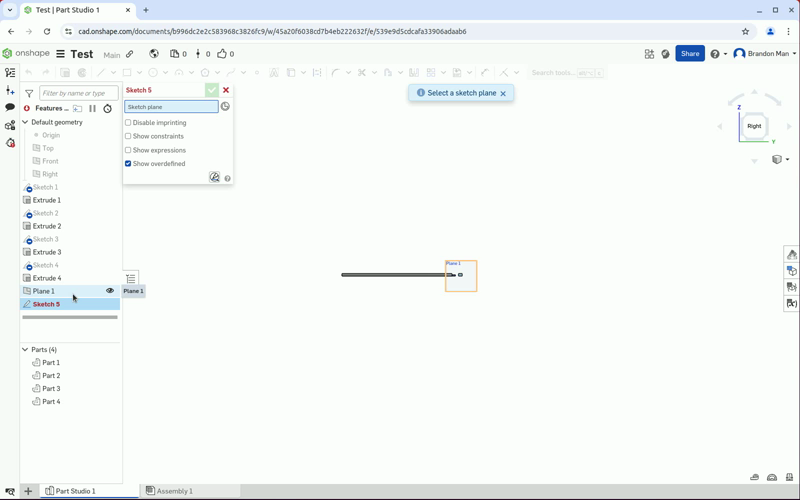
click(73, 293)
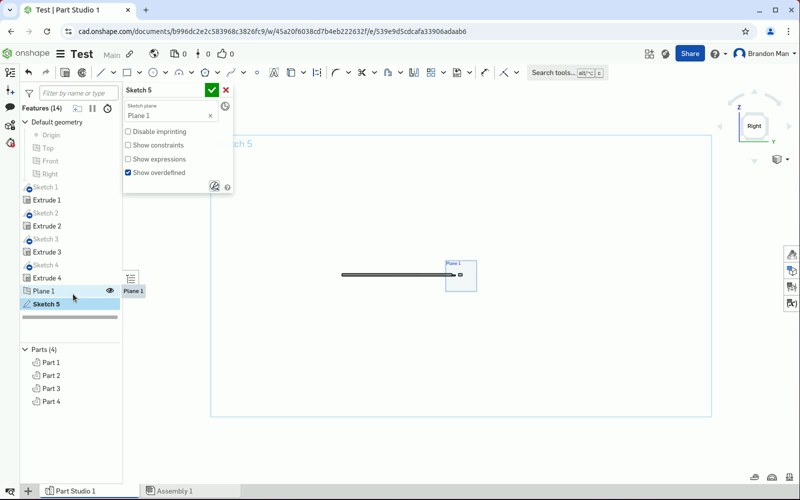
mouse_move(73, 352)
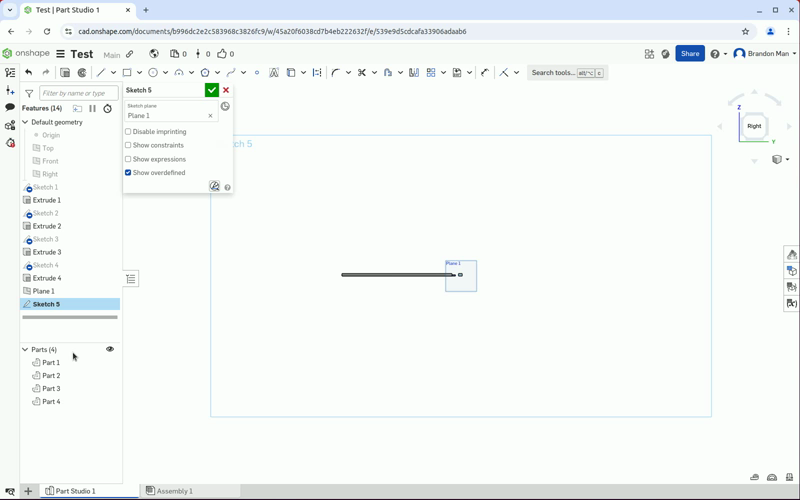
key(y)
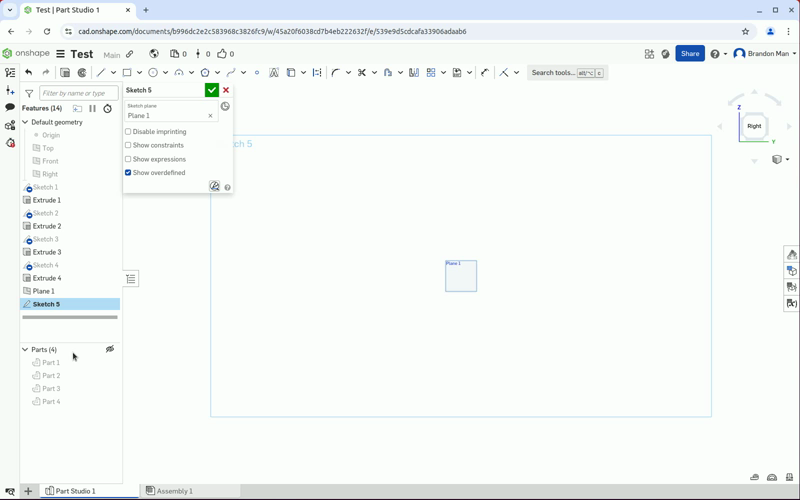
key(c)
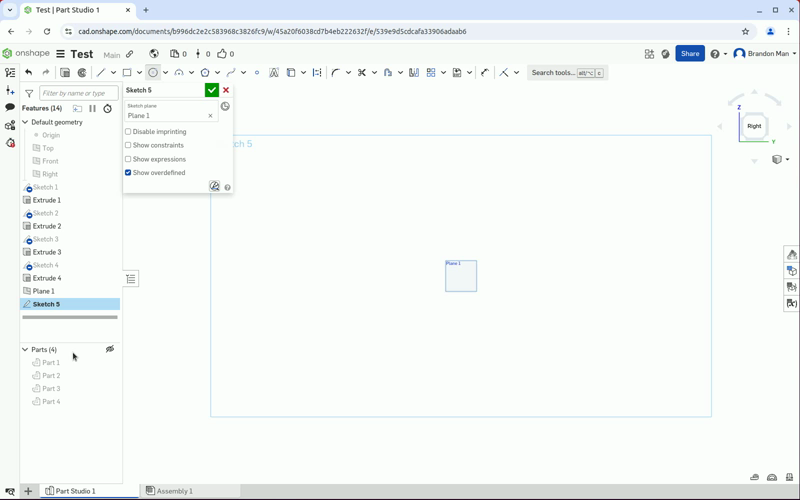
key_down(shift)
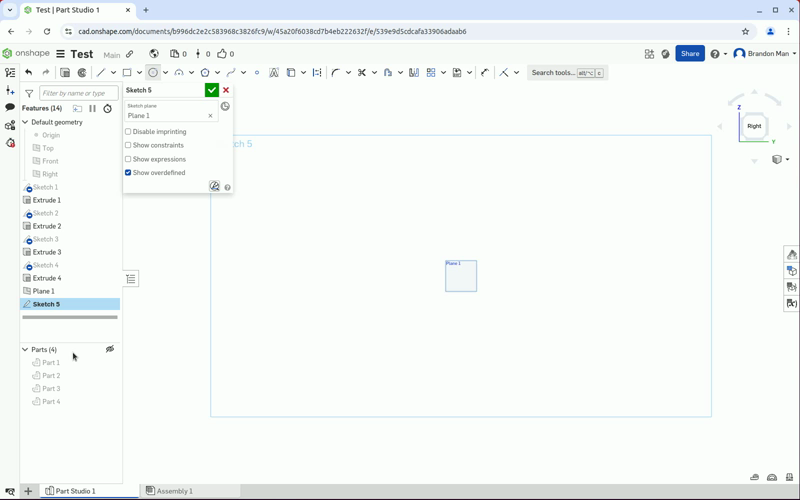
mouse_move(336, 281)
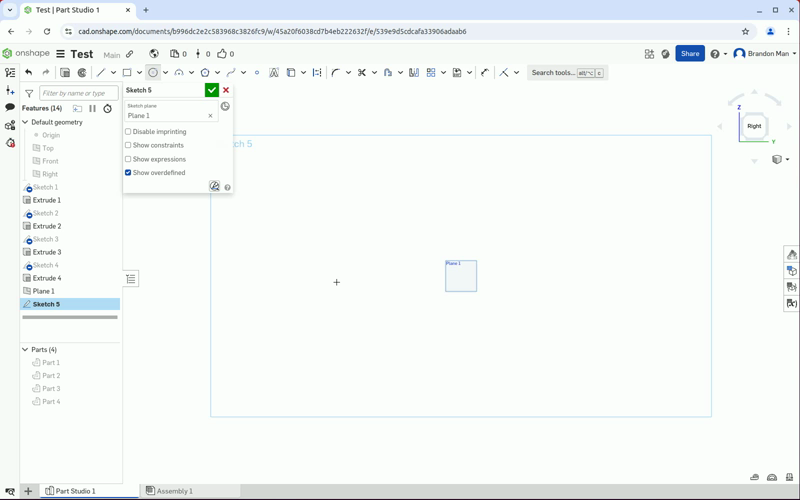
click(336, 281)
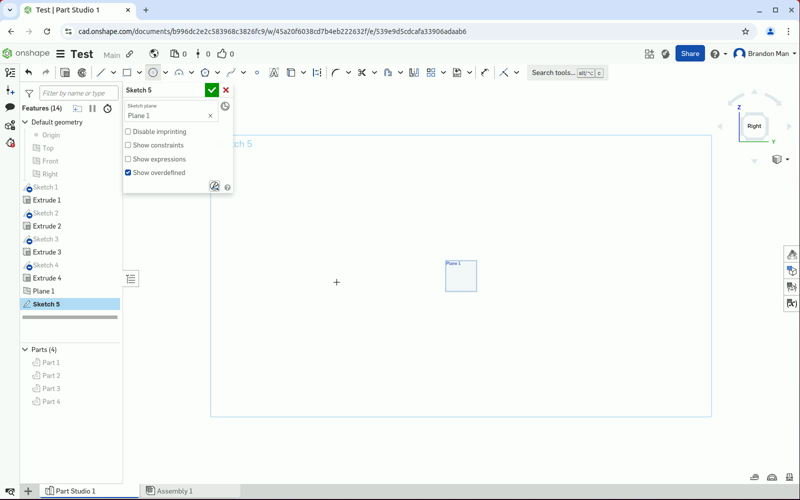
key_up(shift)
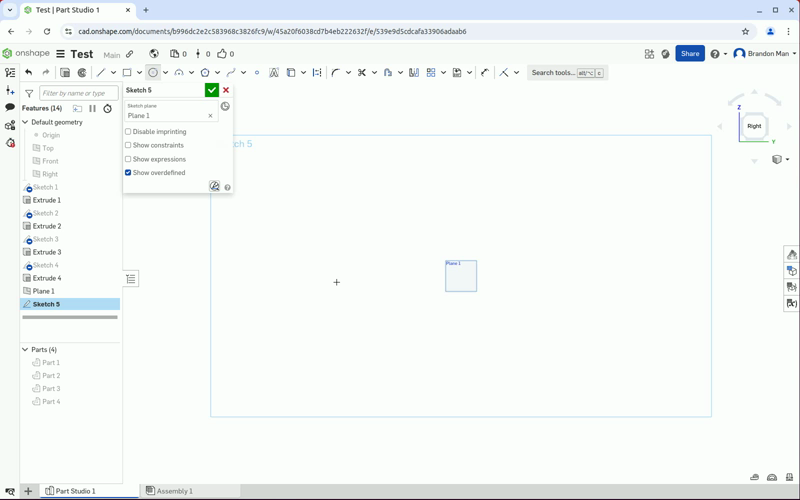
mouse_move(338, 281)
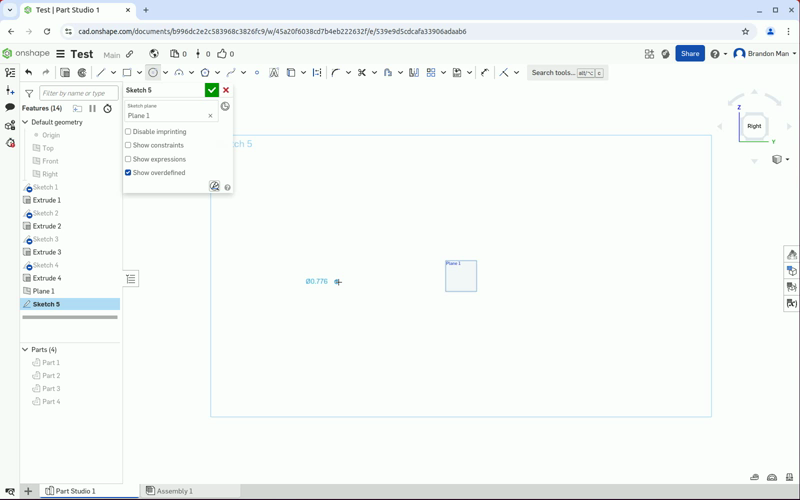
scroll(6)
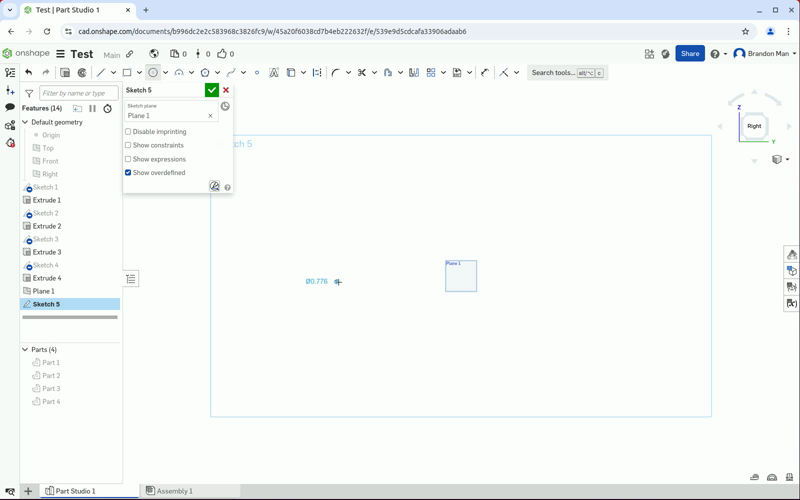
scroll(6)
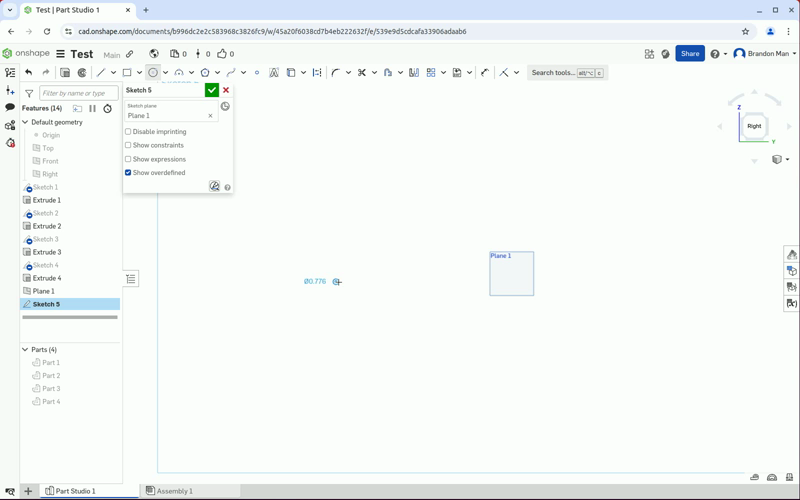
scroll(6)
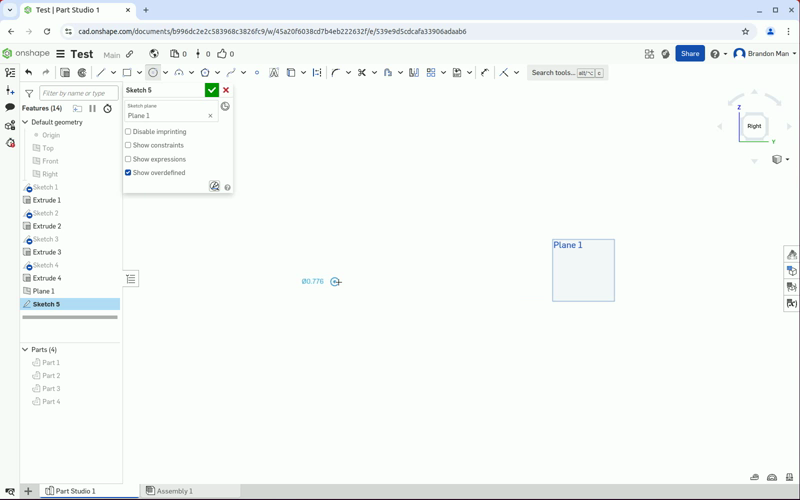
scroll(6)
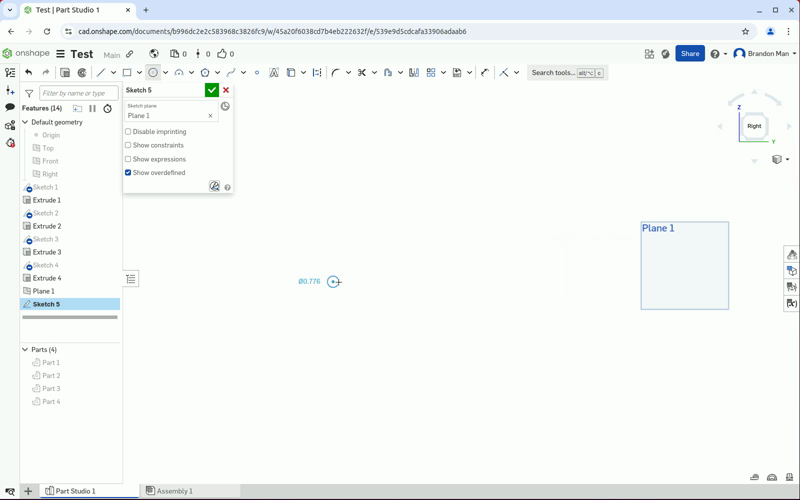
scroll(6)
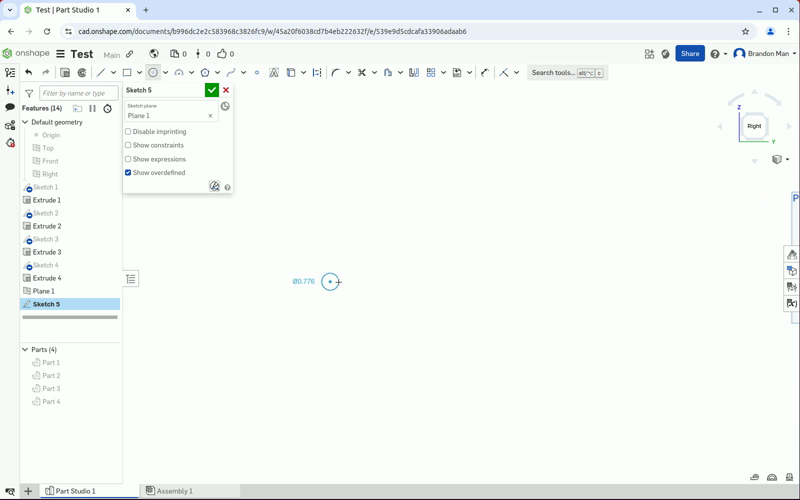
scroll(6)
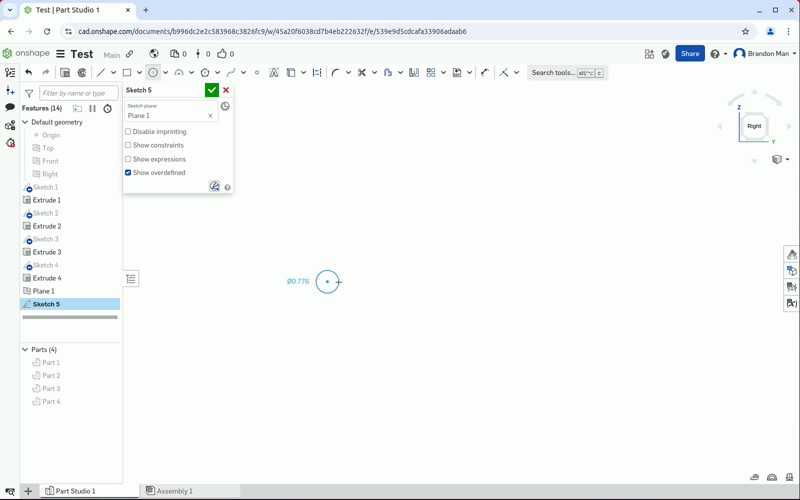
scroll(6)
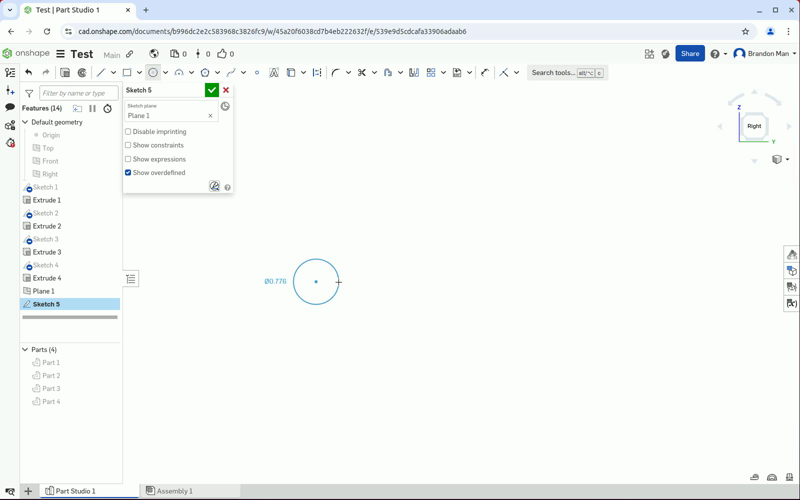
click(338, 281)
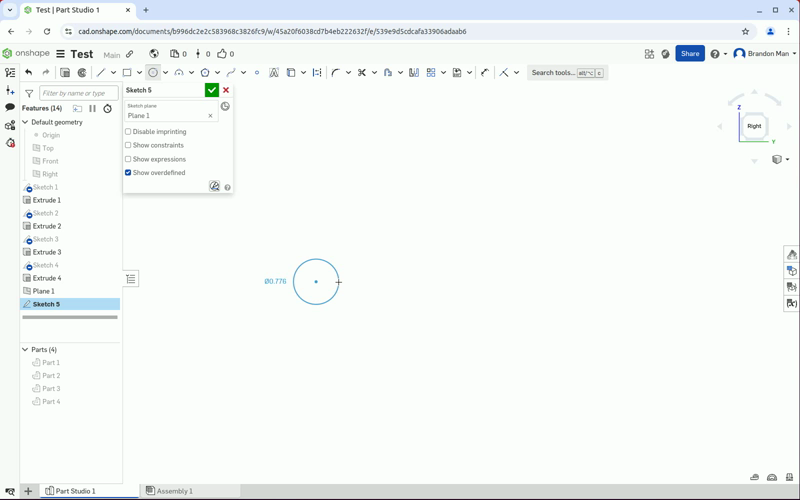
scroll(-6)
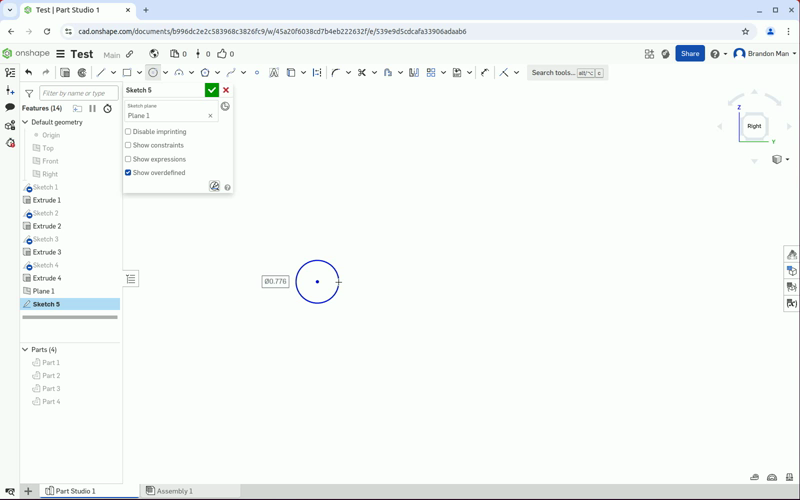
scroll(-6)
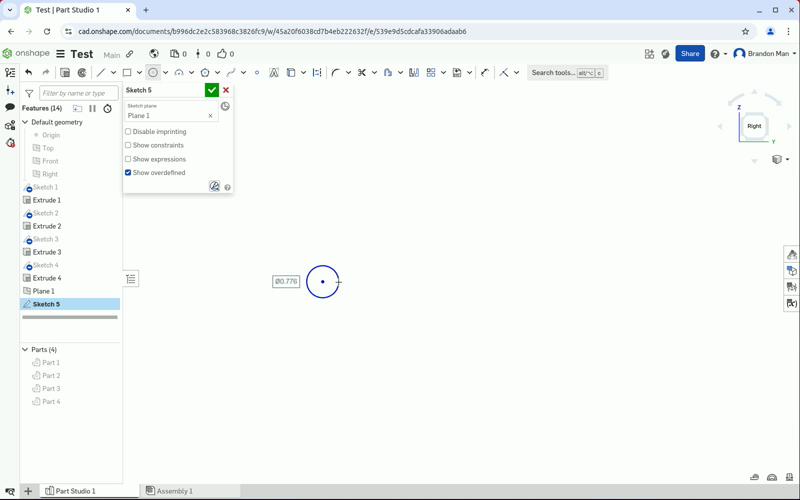
scroll(-6)
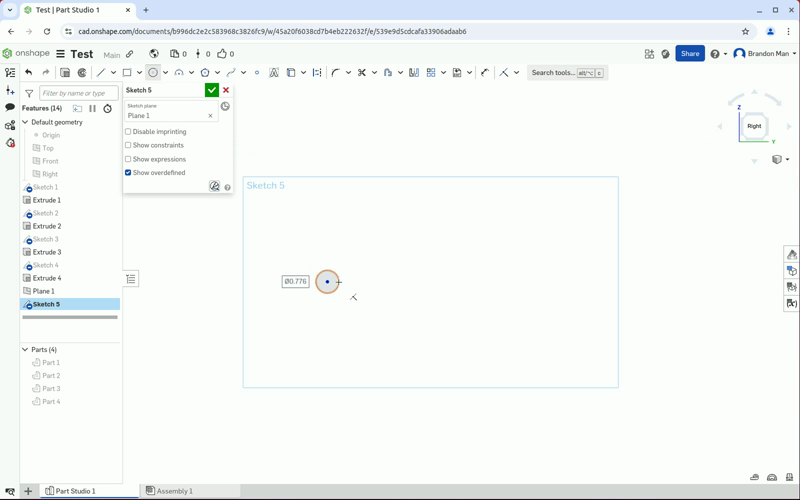
scroll(-6)
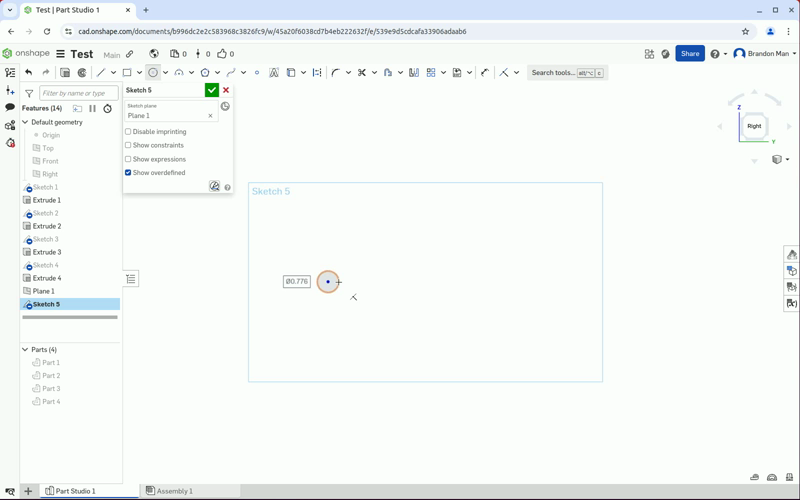
scroll(-6)
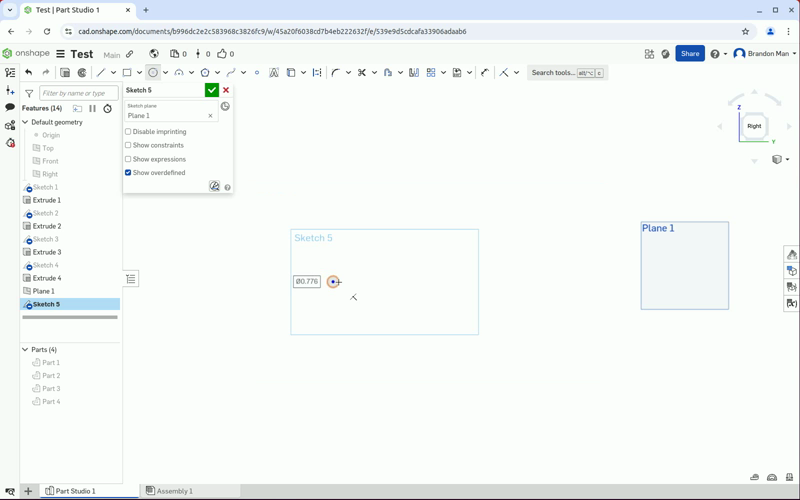
scroll(-6)
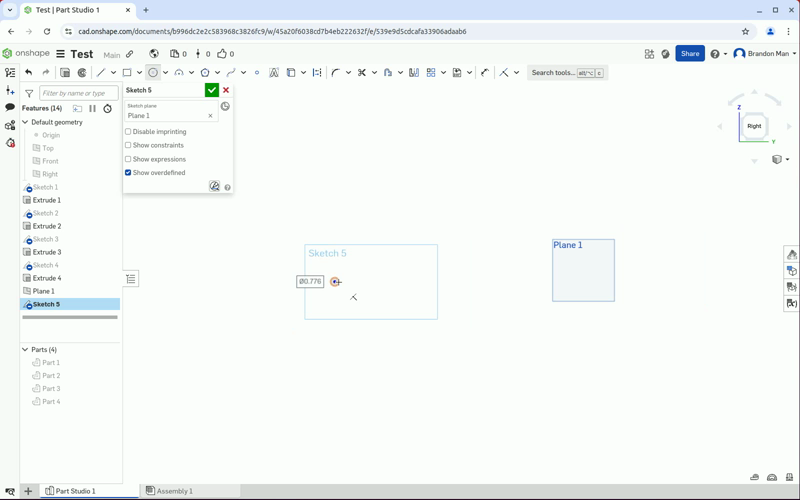
scroll(-6)
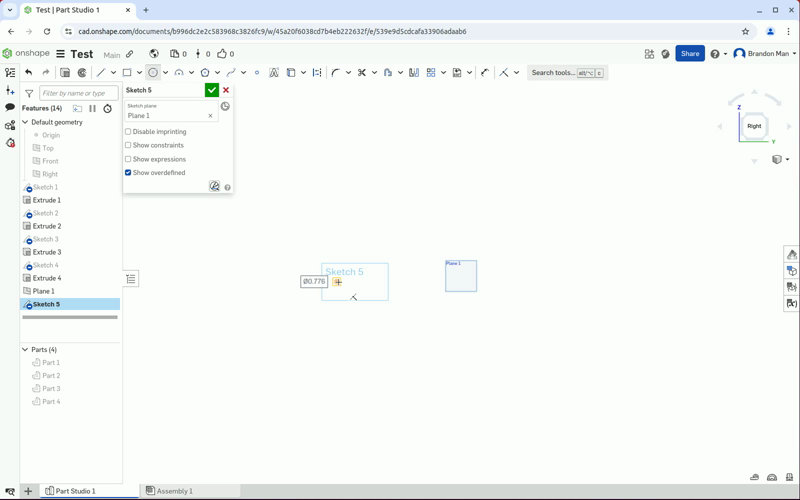
key(esc)
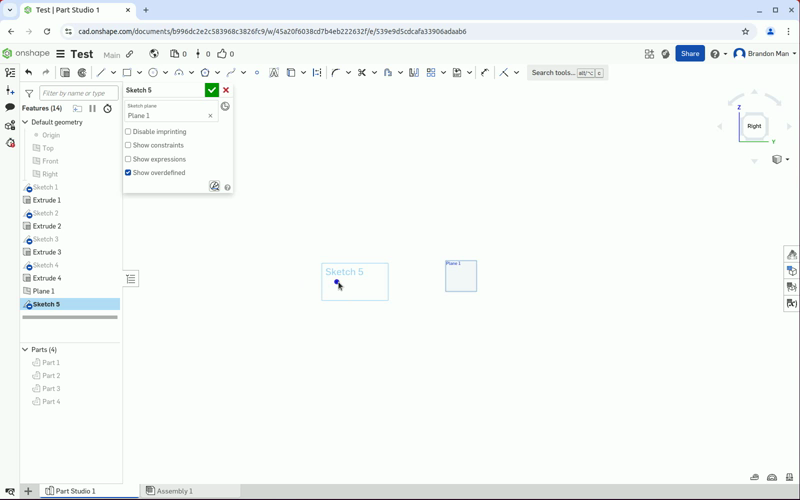
mouse_move(337, 281)
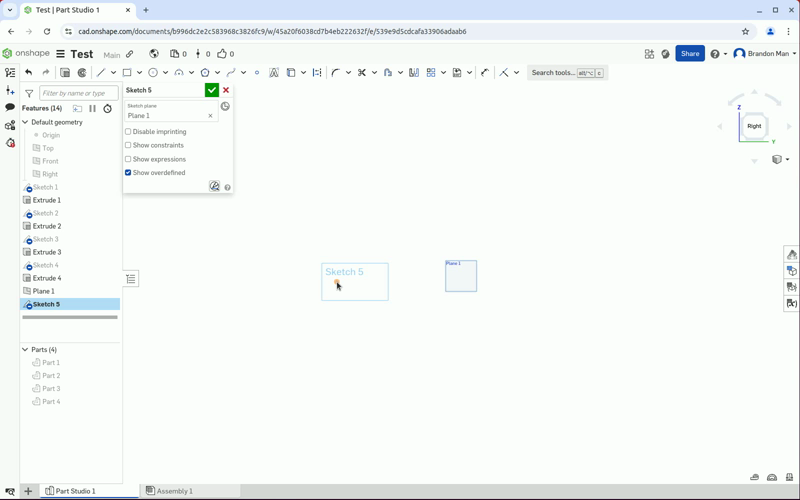
scroll(6)
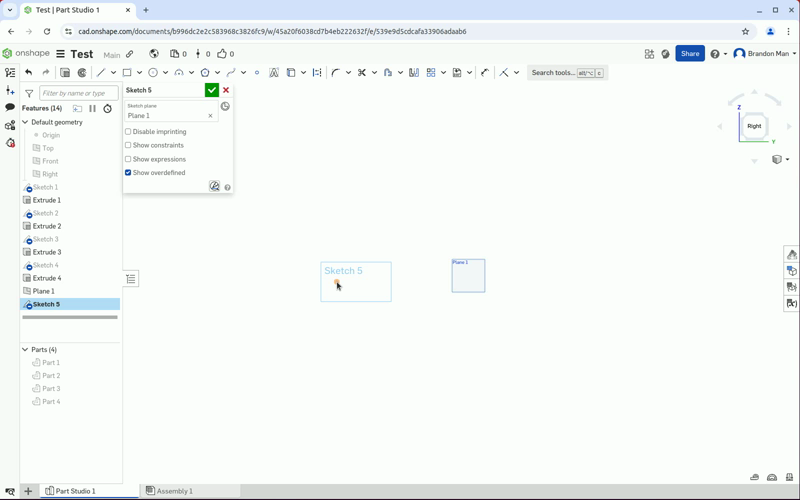
scroll(6)
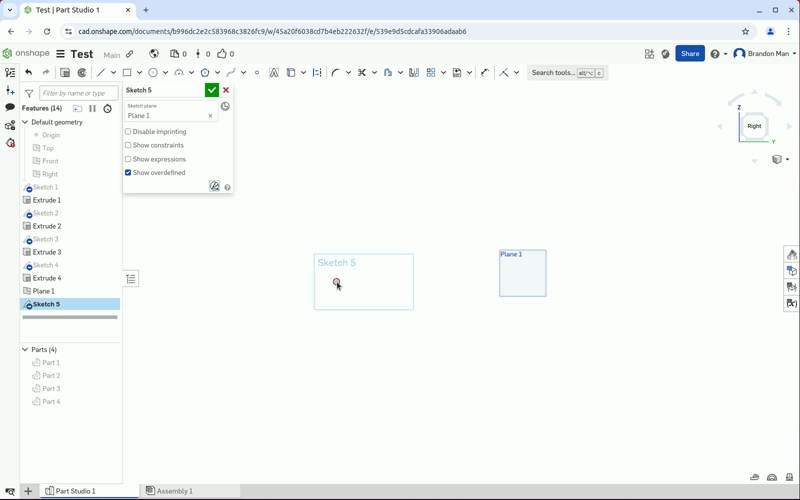
scroll(6)
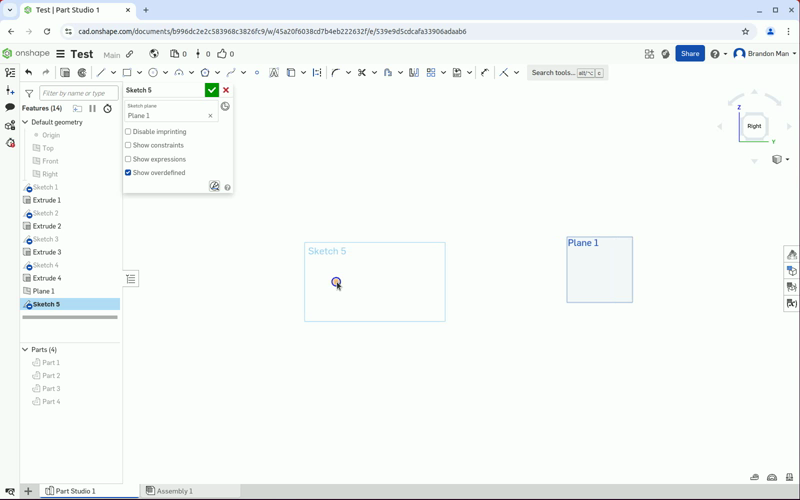
scroll(6)
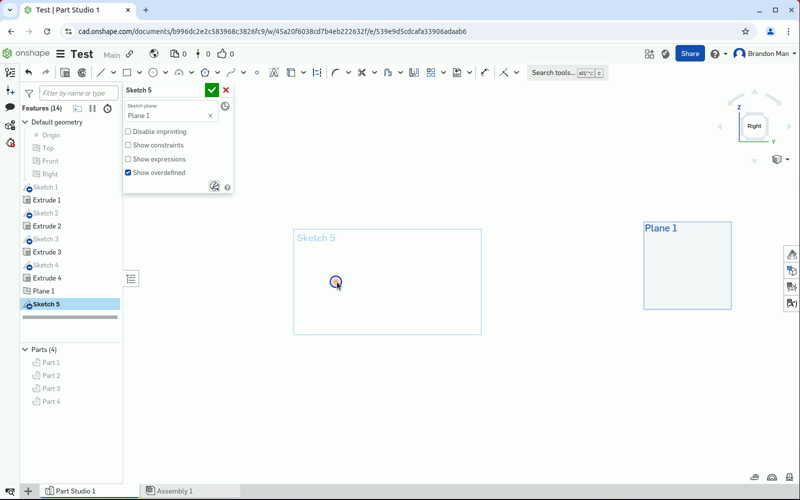
scroll(6)
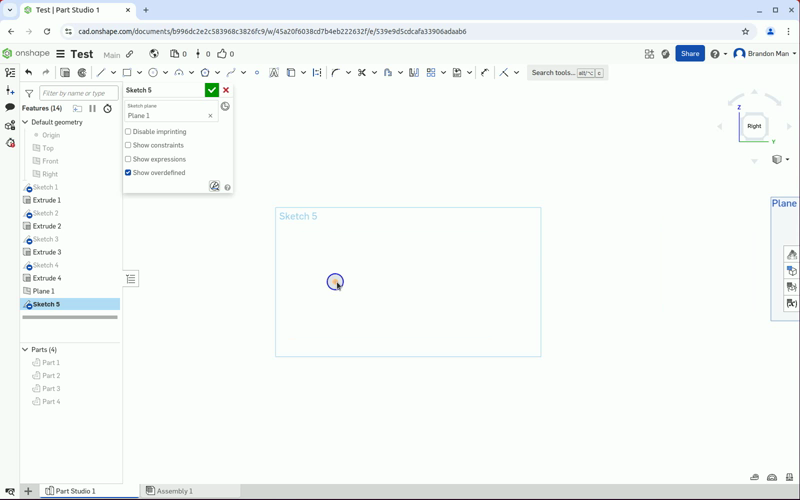
scroll(6)
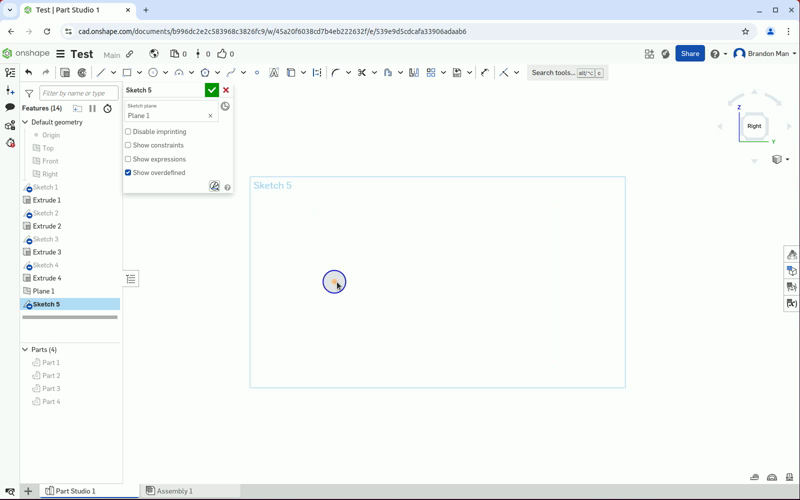
scroll(6)
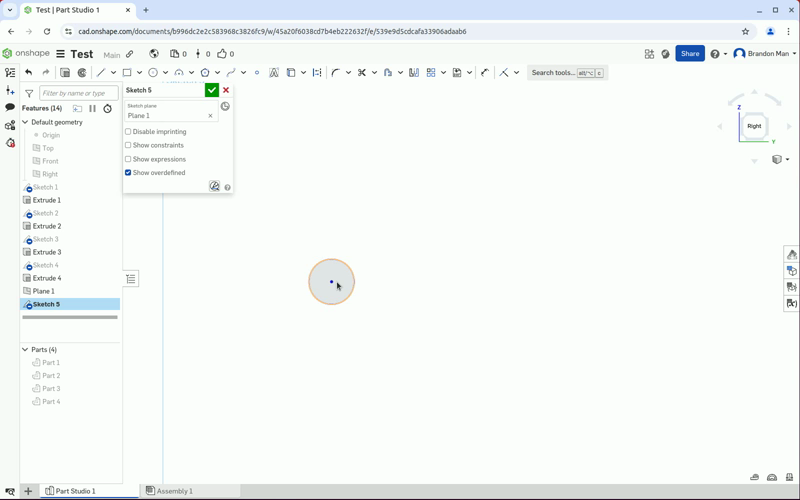
click(337, 281)
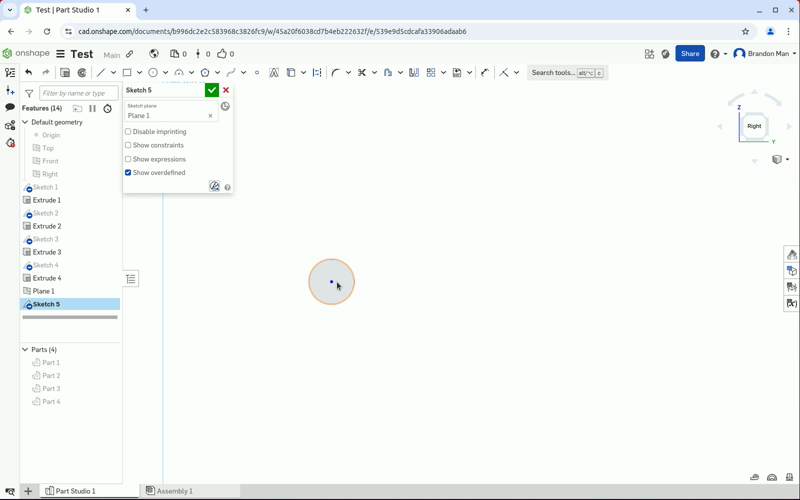
scroll(-6)
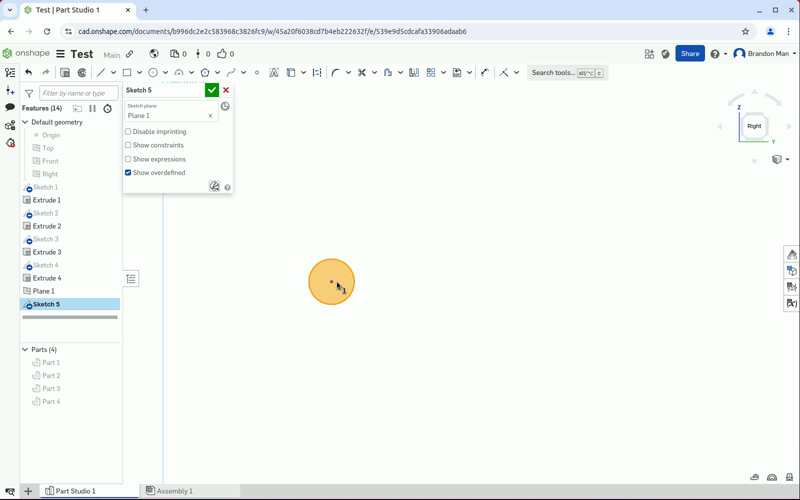
scroll(-6)
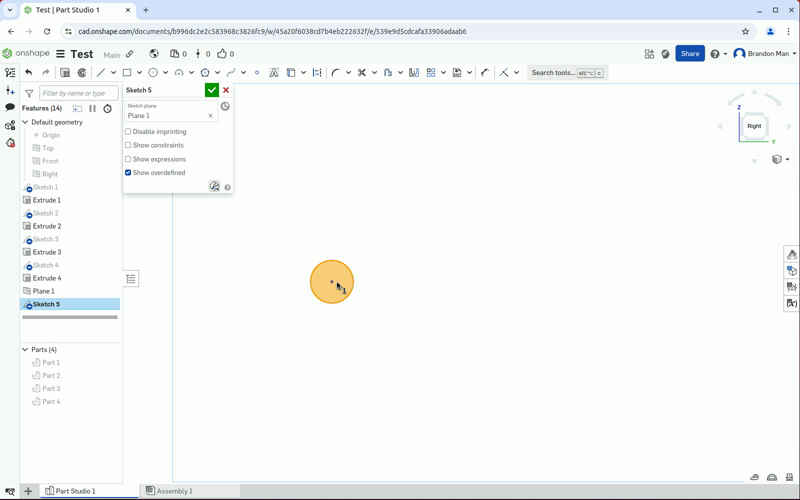
scroll(-6)
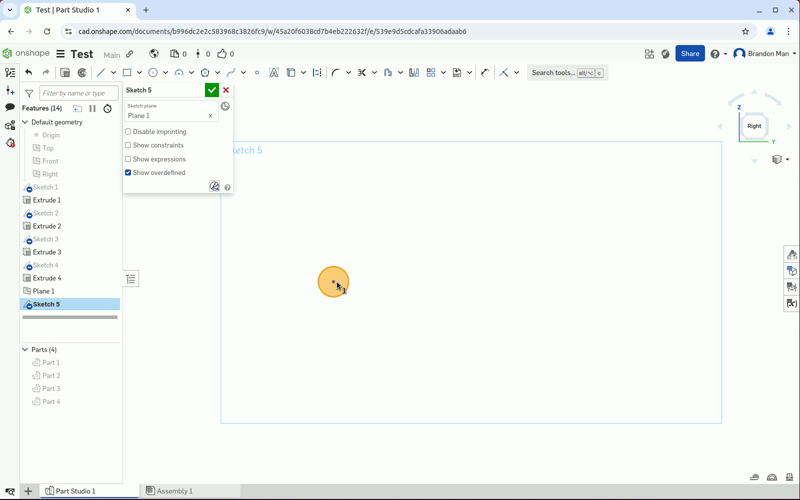
scroll(-6)
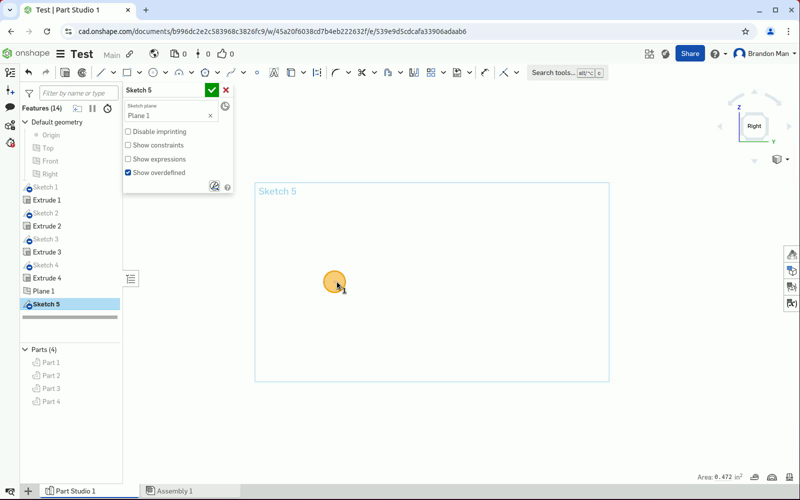
scroll(-6)
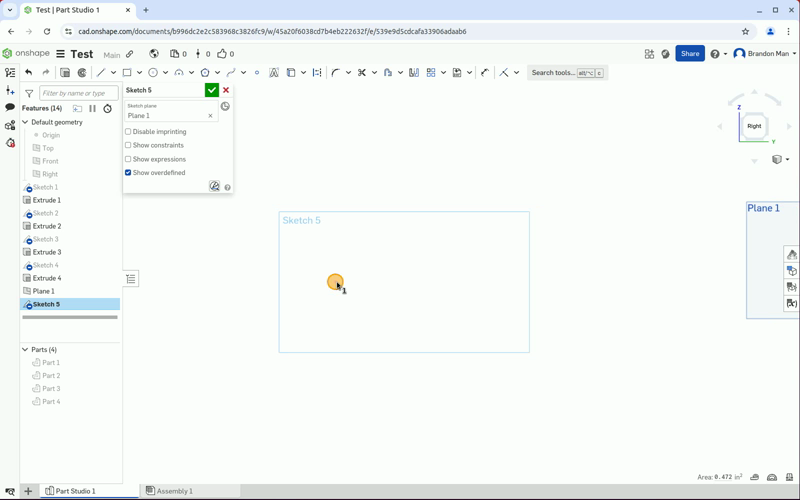
scroll(-6)
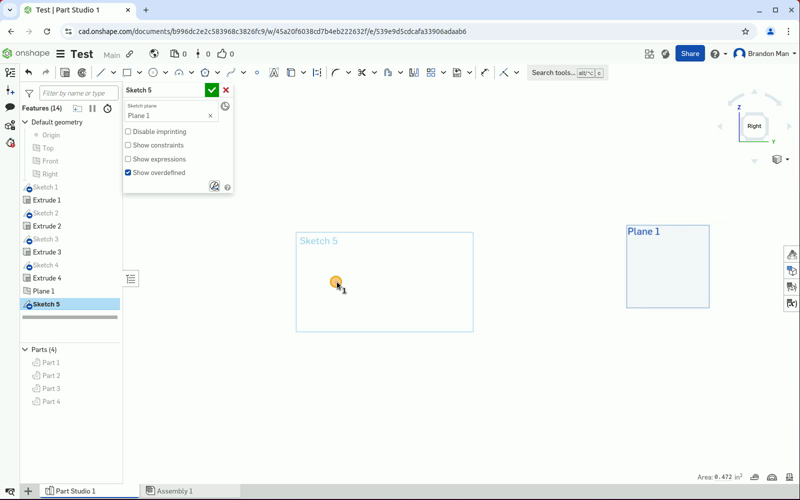
scroll(-6)
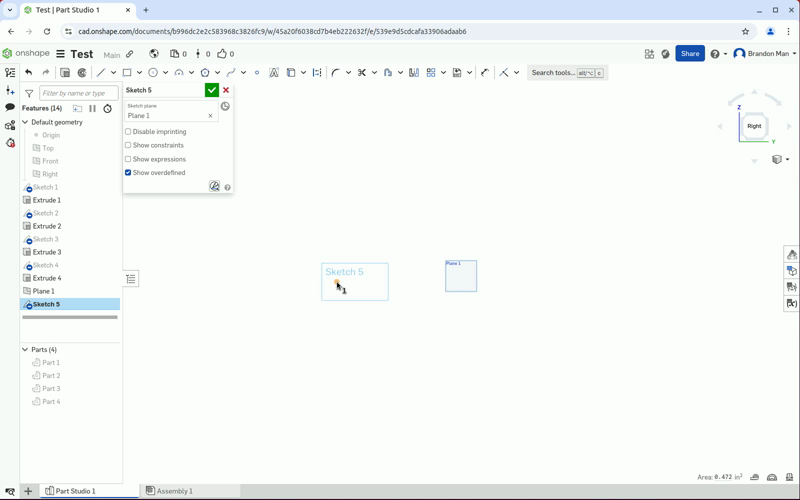
mouse_move(73, 352)
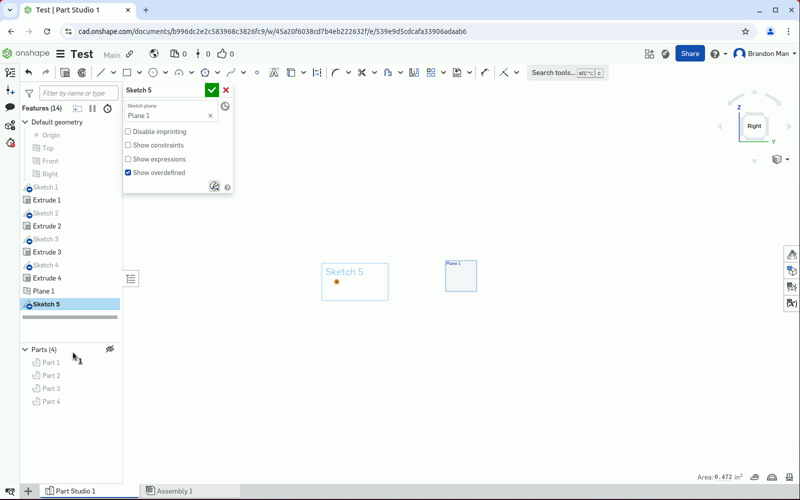
key(shift+y)
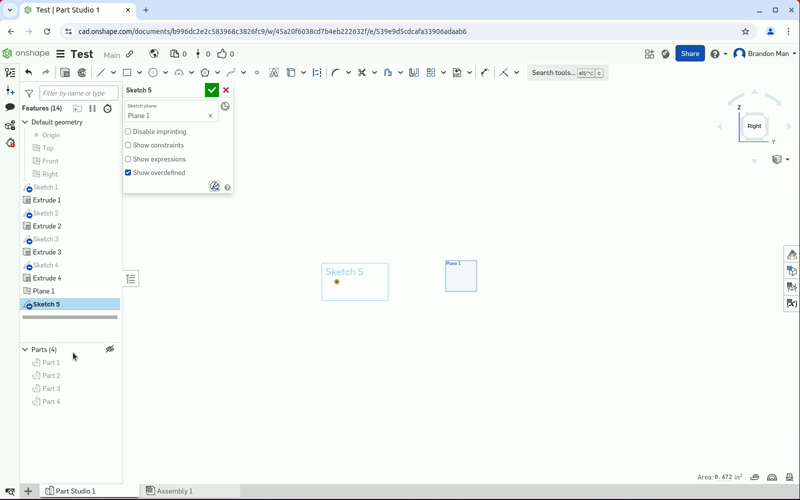
key(shift+e)
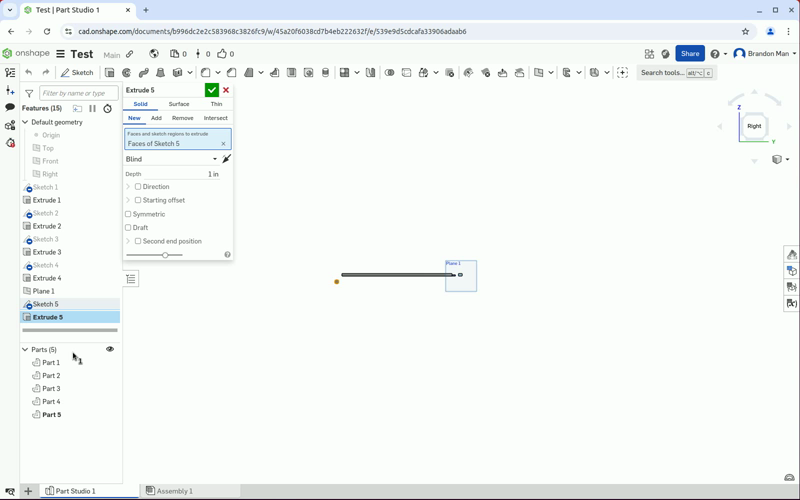
mouse_move(143, 106)
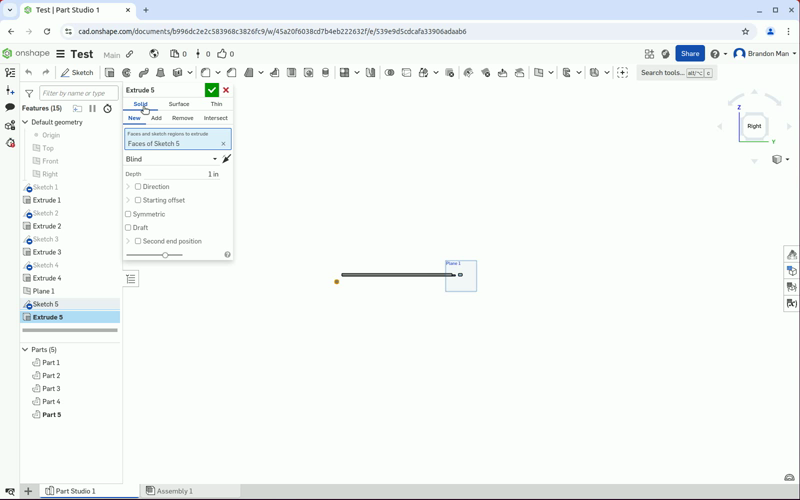
click(143, 106)
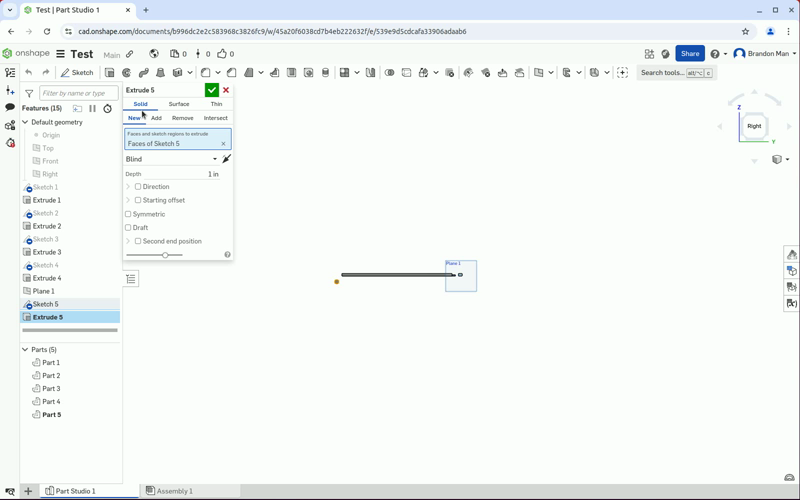
mouse_move(137, 120)
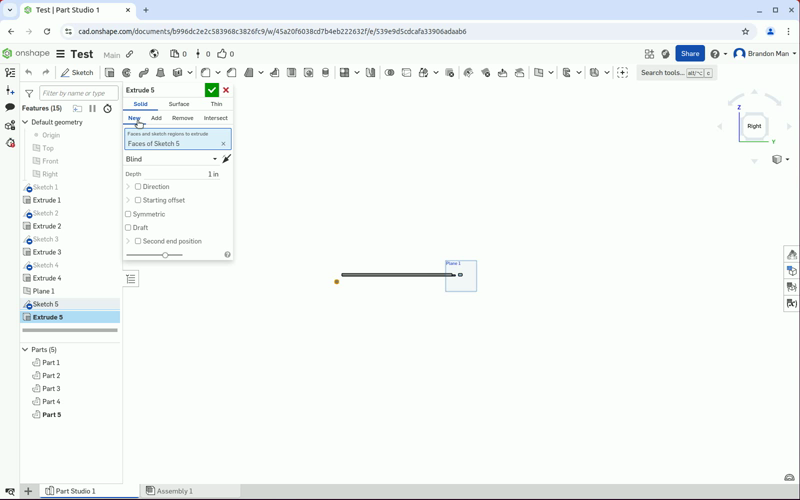
click(137, 120)
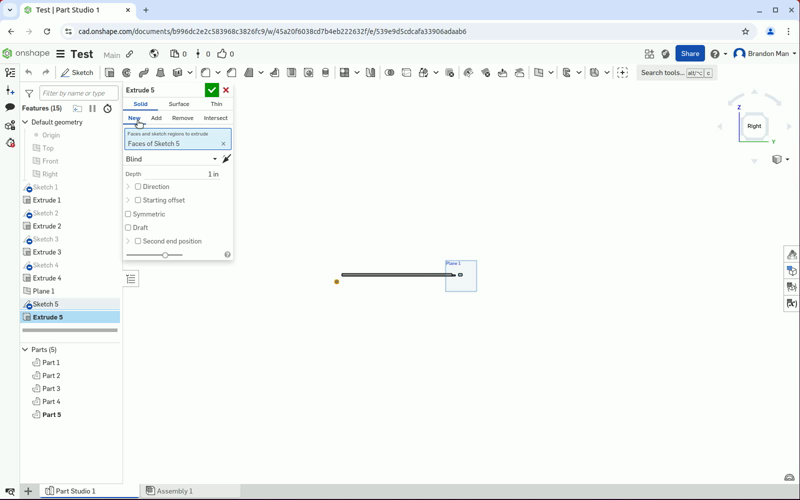
key(tab, 4)
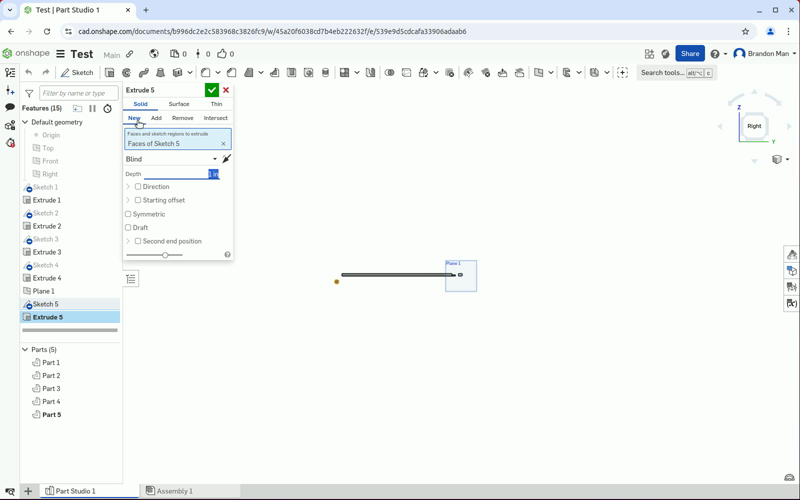
text(0.963)
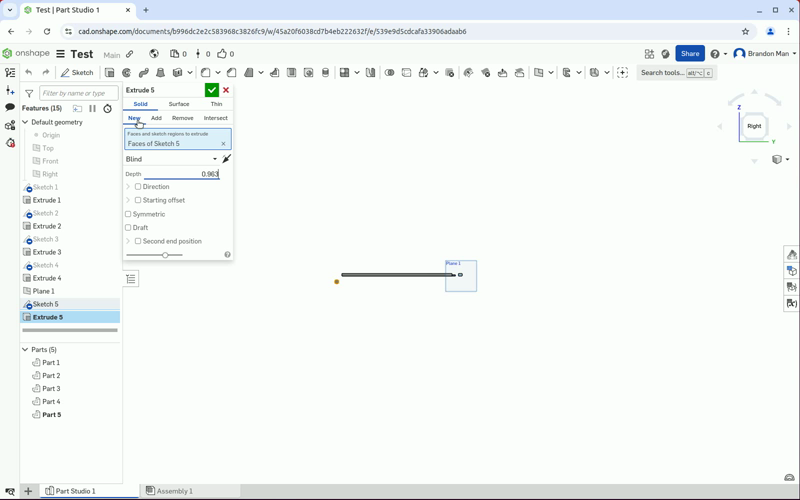
key(enter)
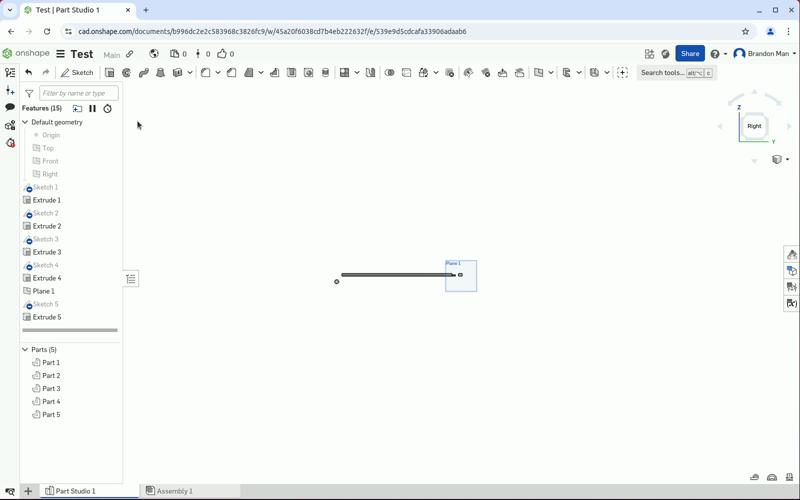
key(shift+h)
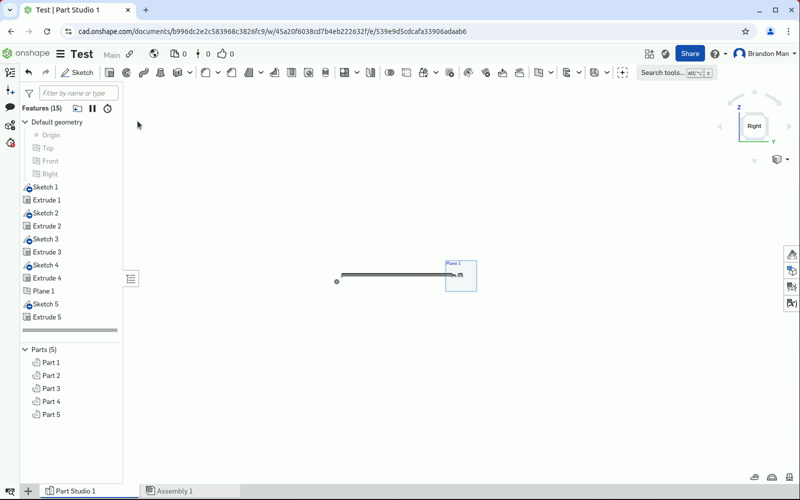
key(shift+h)
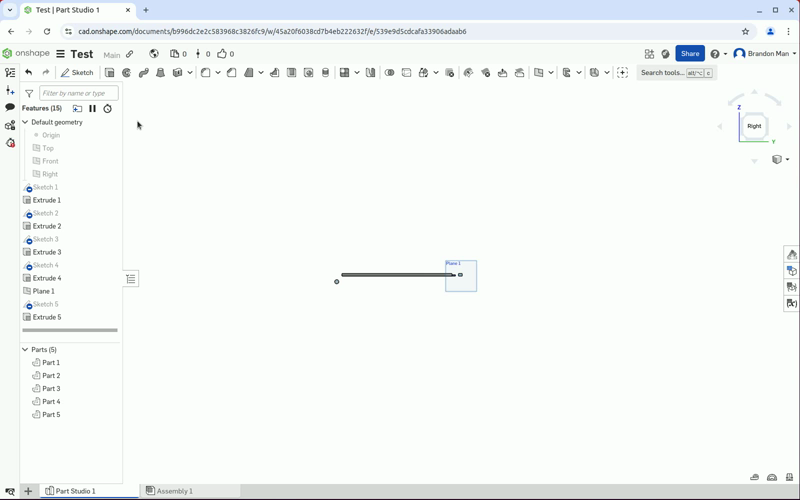
mouse_move(73, 189)
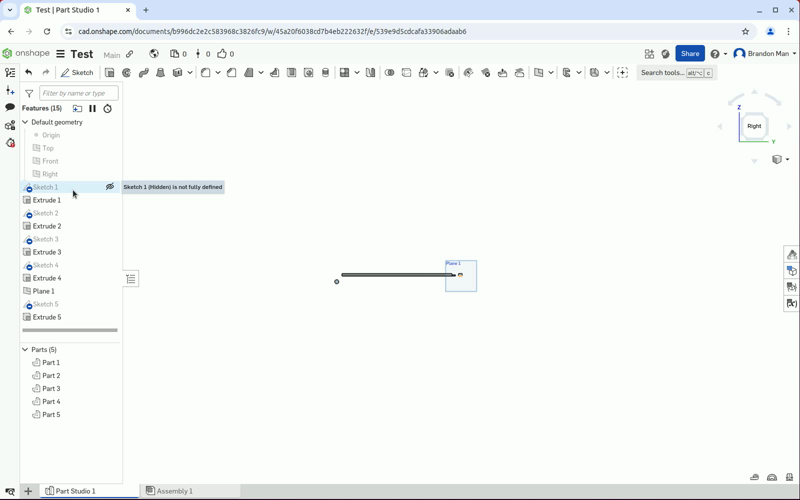
click(73, 189)
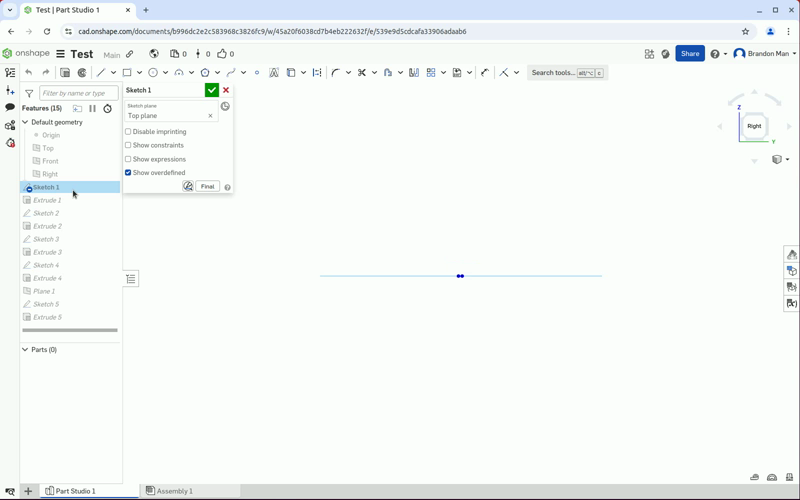
mouse_move(229, 92)
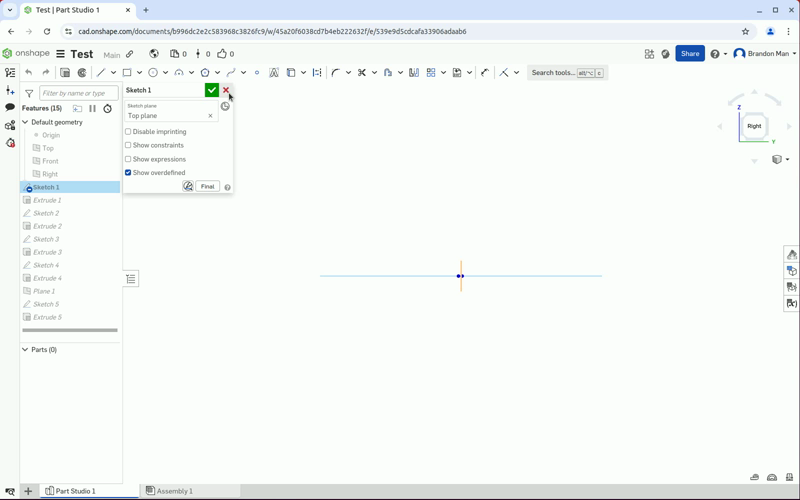
click(229, 92)
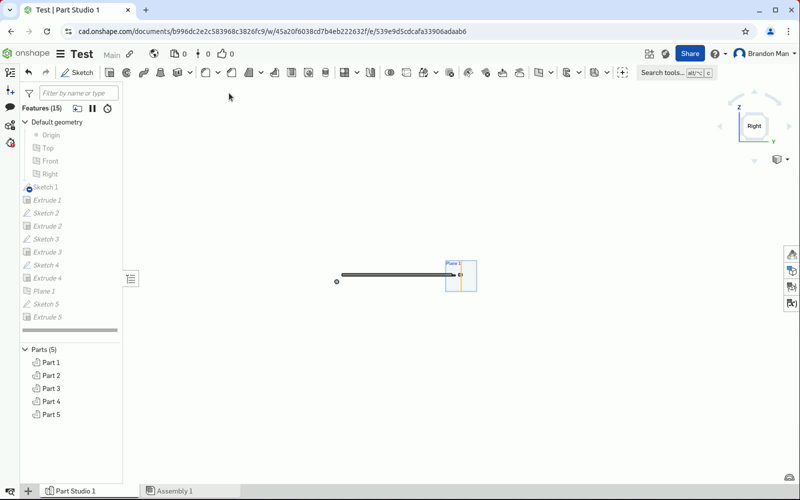
mouse_move(73, 352)
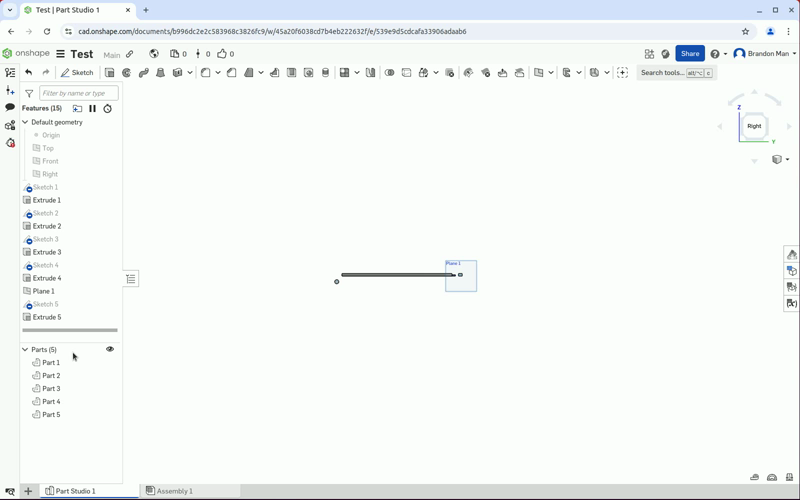
key(y)
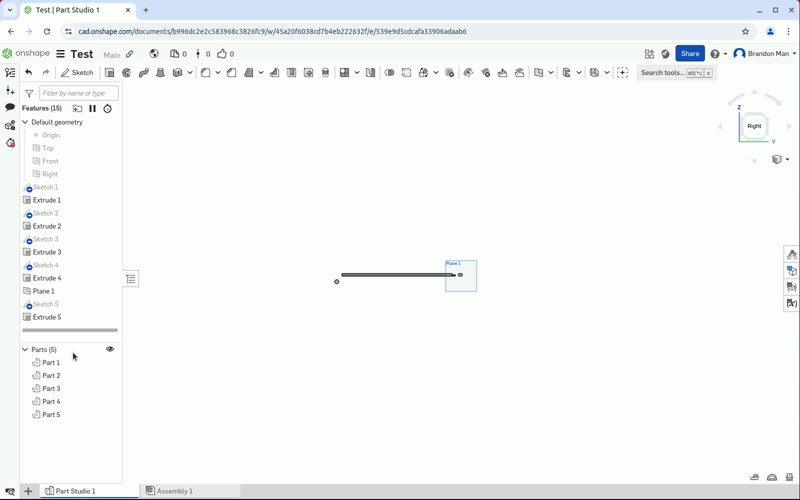
key(shift+p)
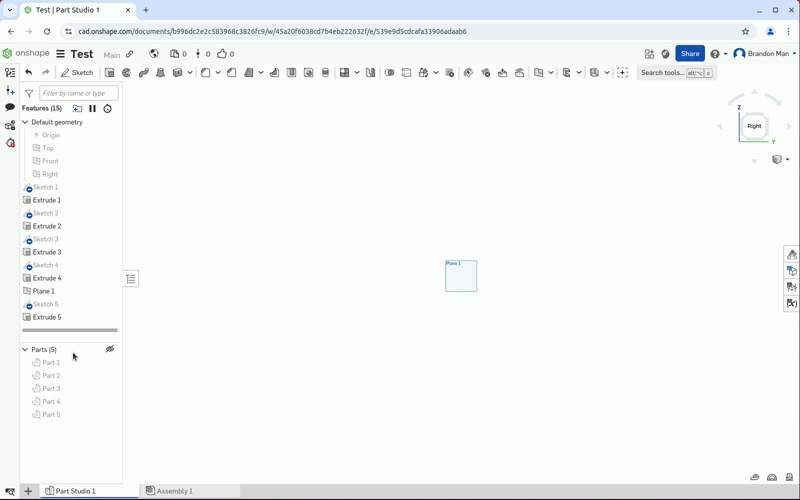
key(space)
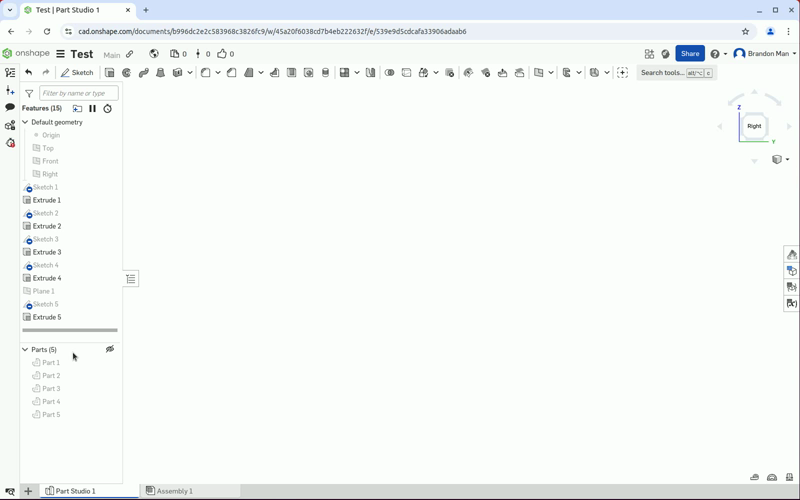
key_down(shift)
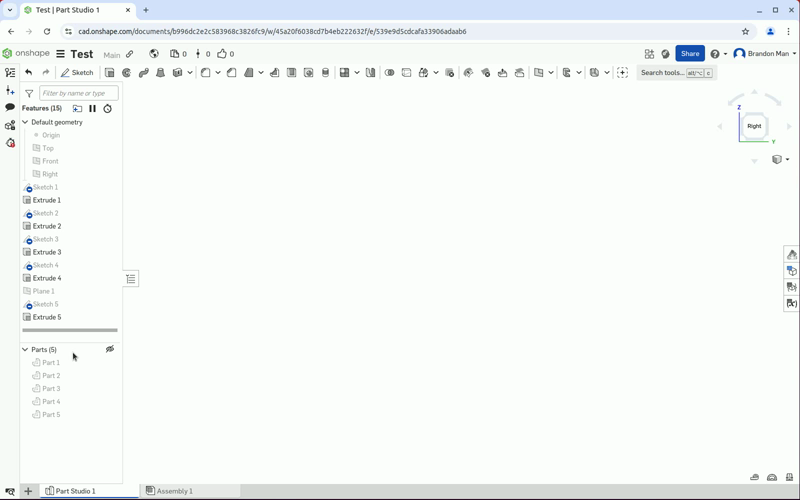
key(right)
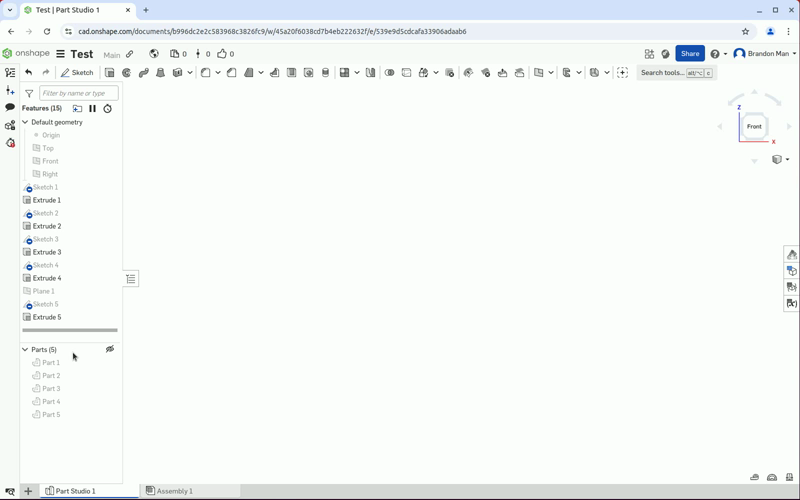
key_up(shift)
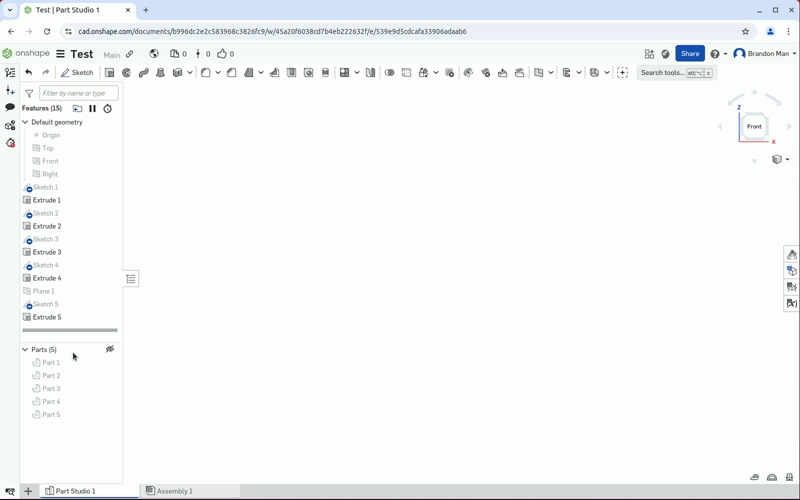
key(space)
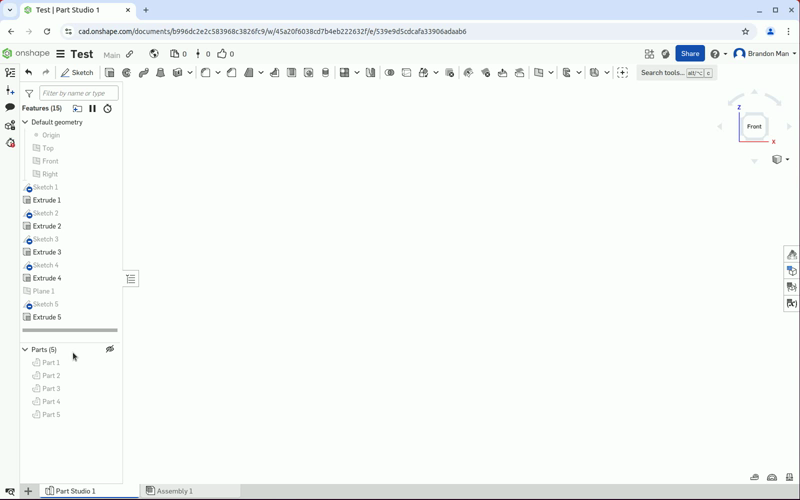
key_down(shift)
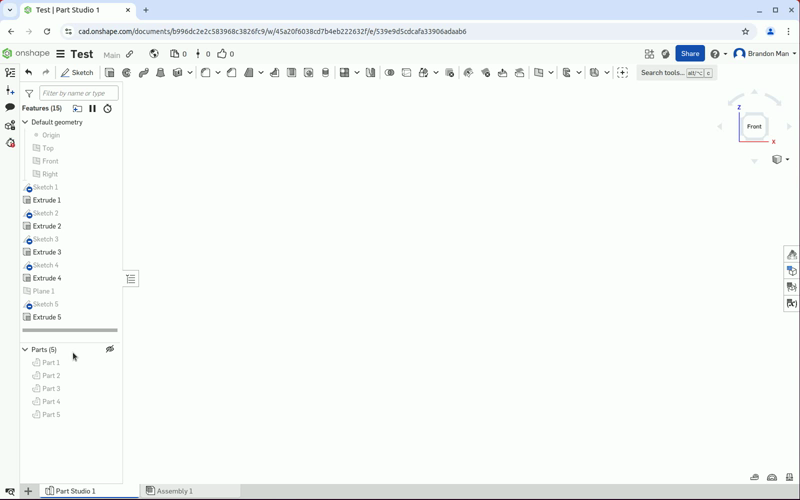
key(down)
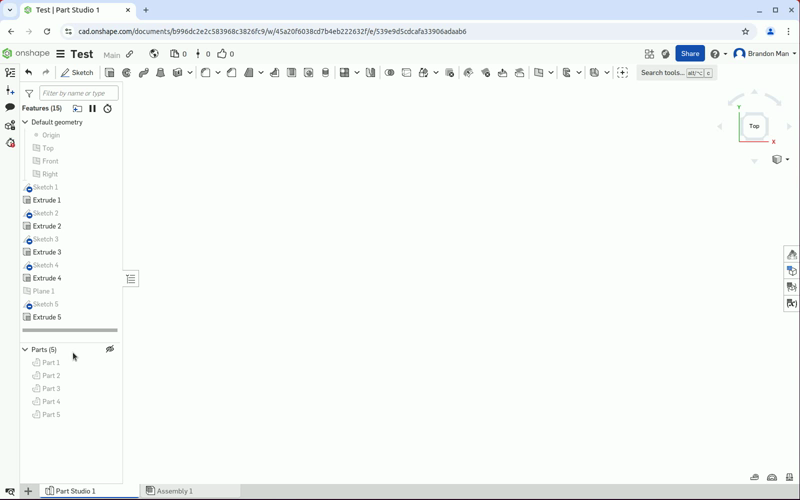
key_up(shift)
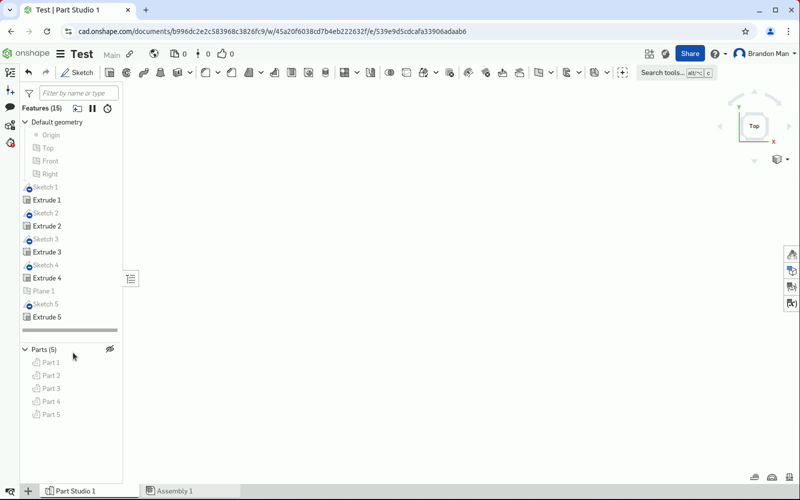
mouse_move(73, 352)
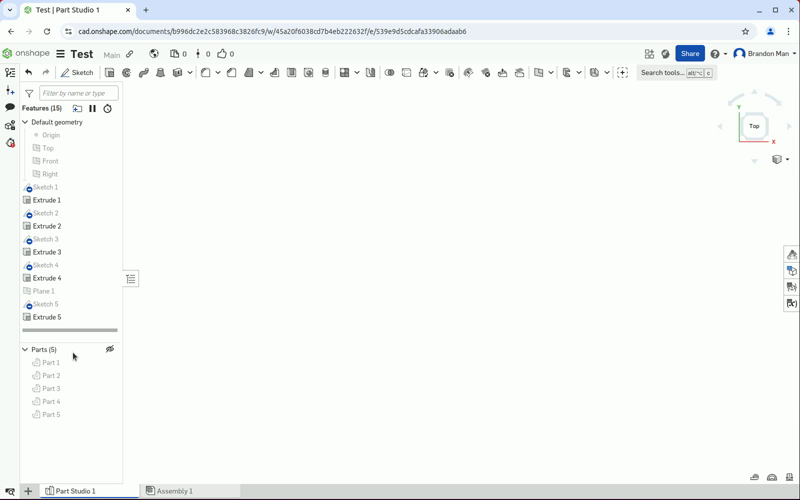
key(shift+y)
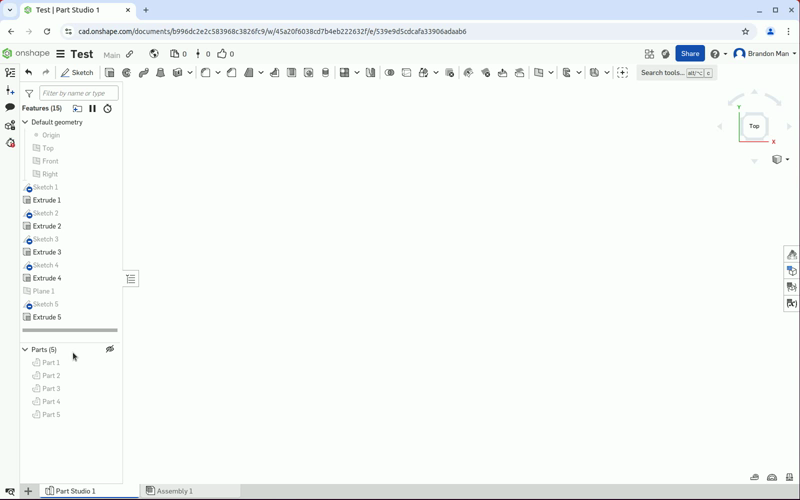
key(shift+s)
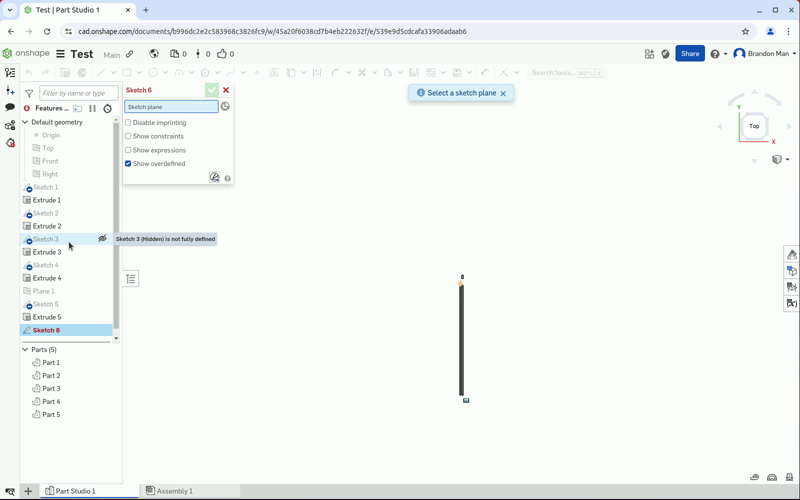
scroll(3)
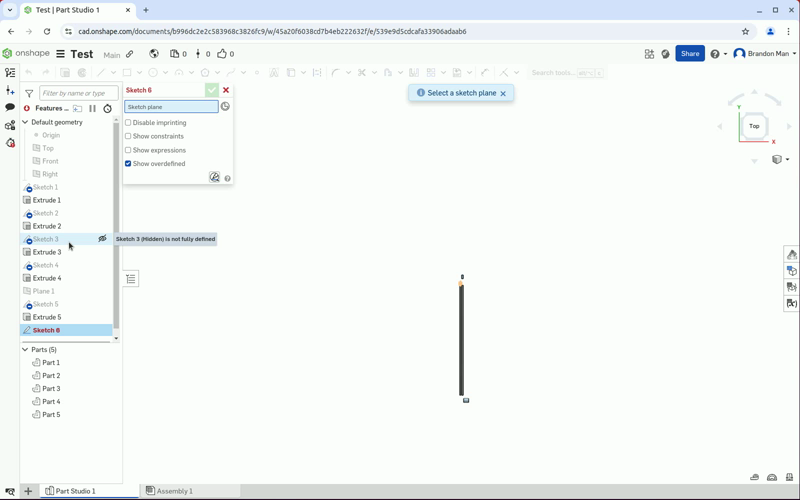
mouse_move(69, 150)
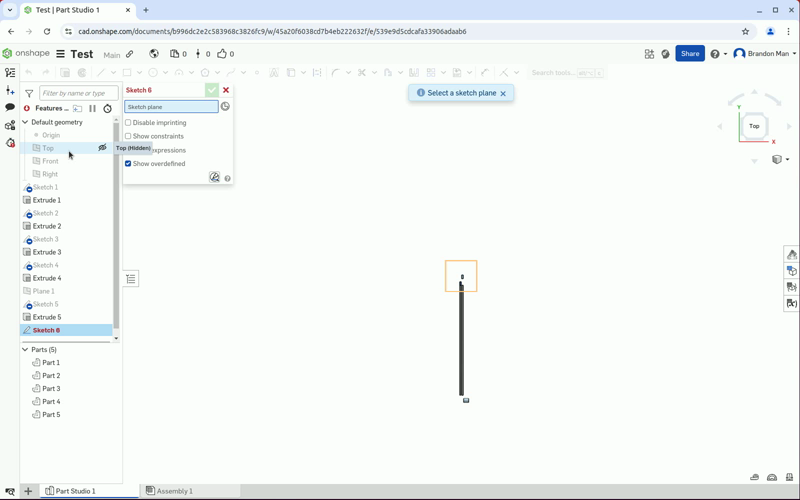
click(69, 150)
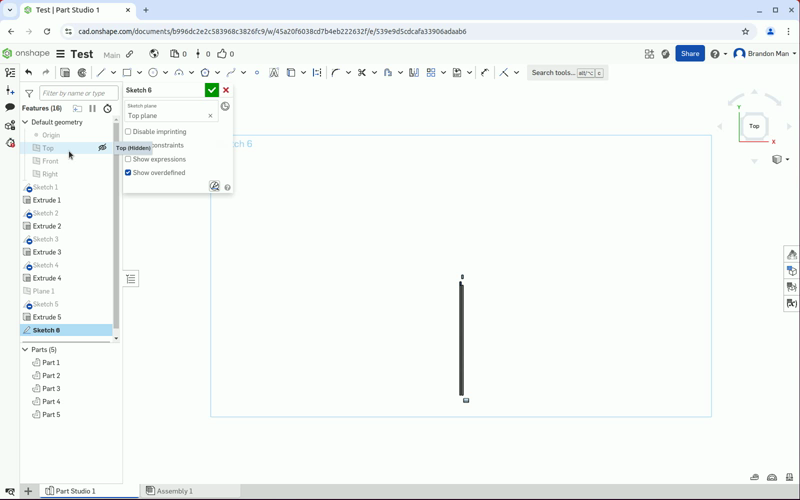
mouse_move(73, 352)
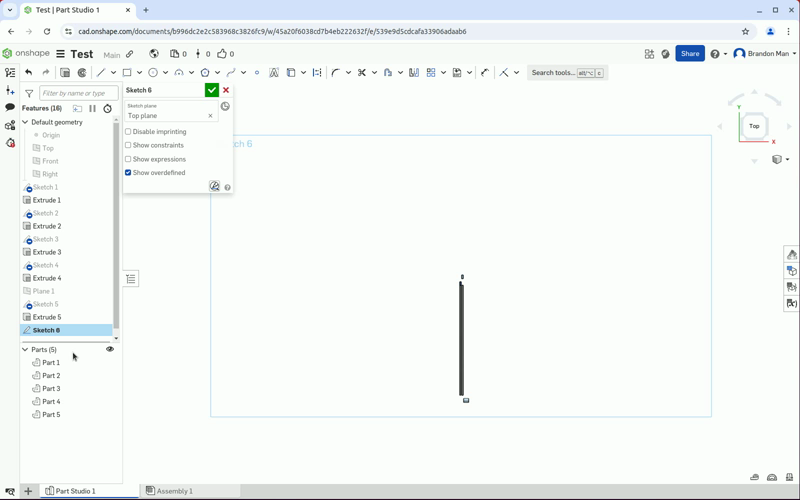
key(y)
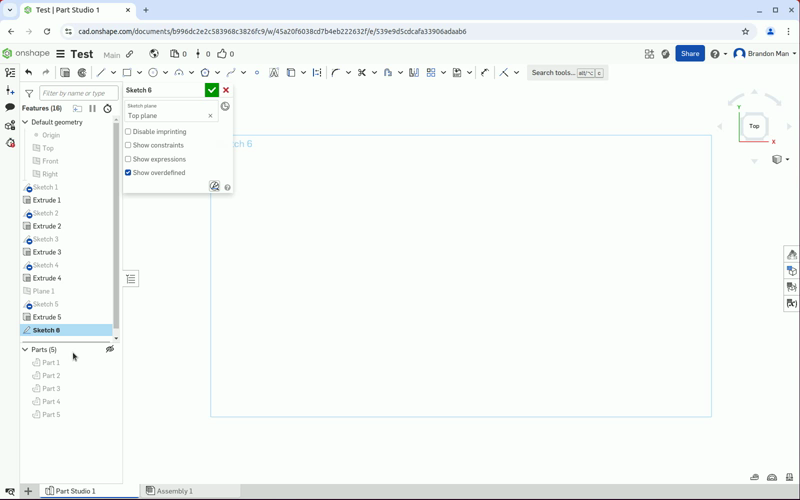
key(l)
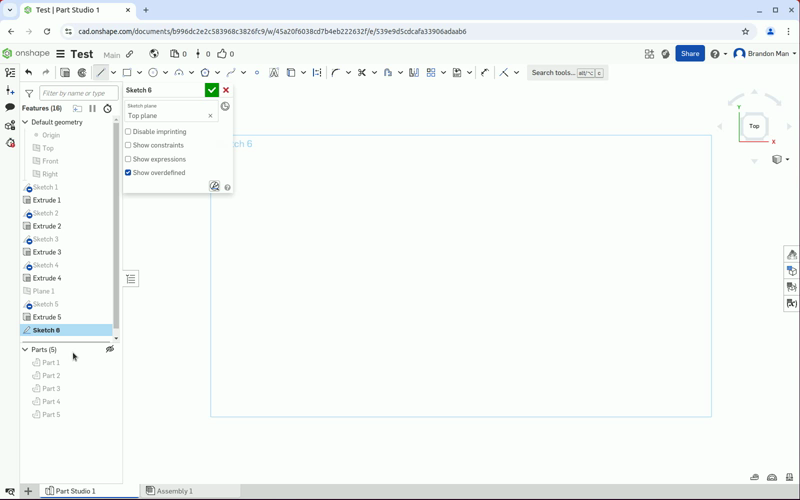
key_down(shift)
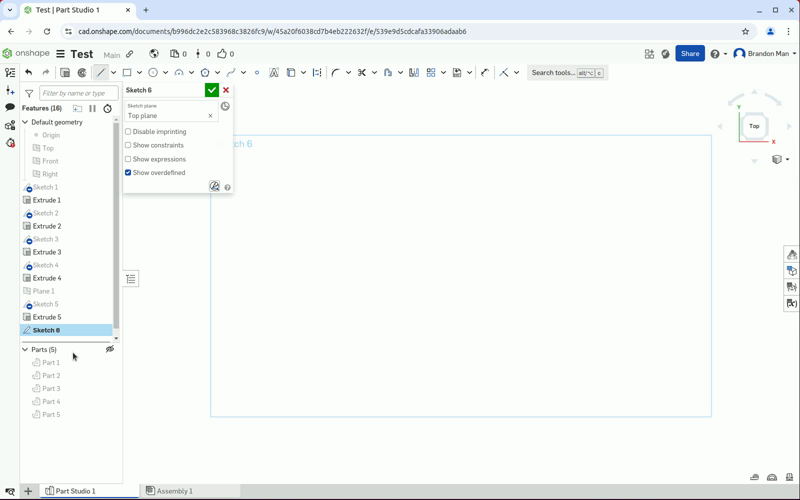
mouse_move(438, 259)
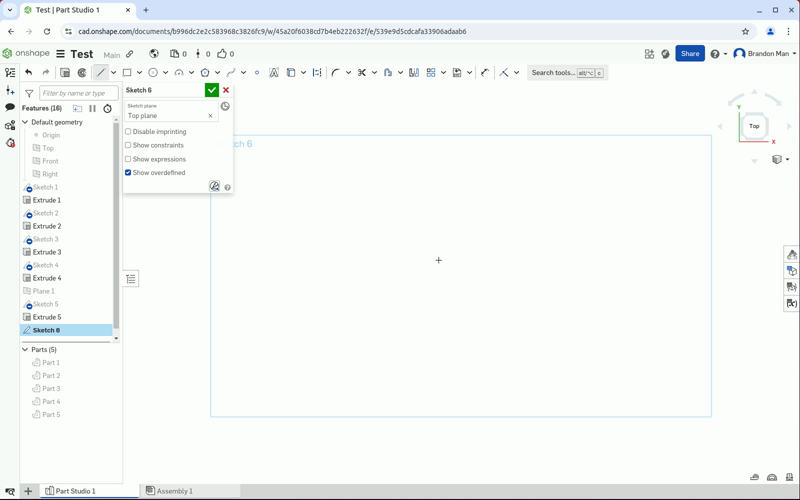
click(438, 259)
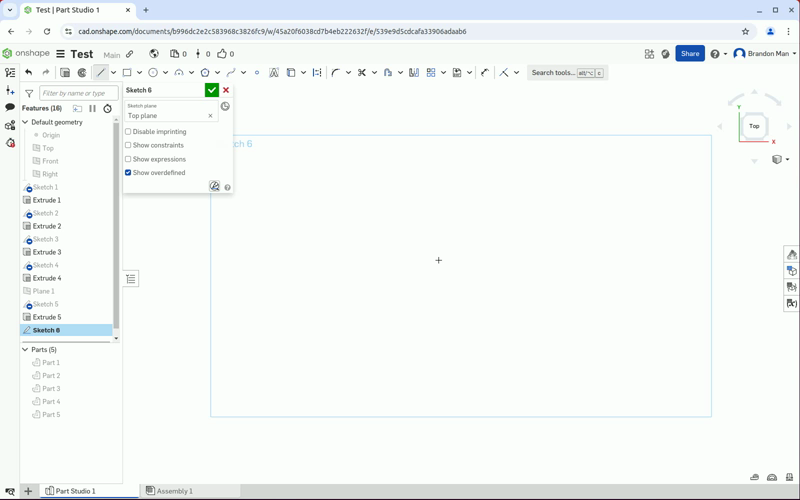
key_up(shift)
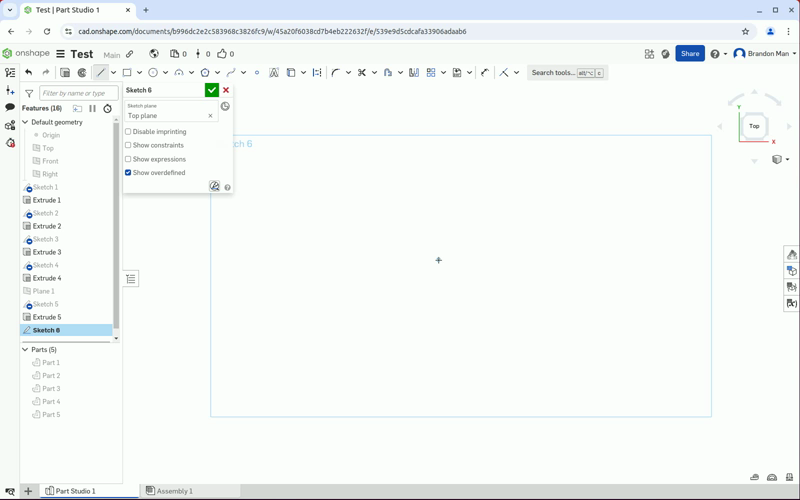
key_down(shift)
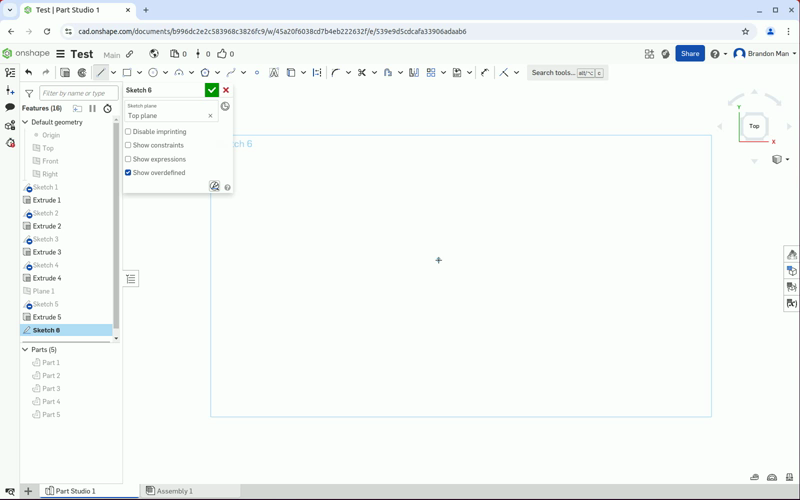
mouse_move(468, 259)
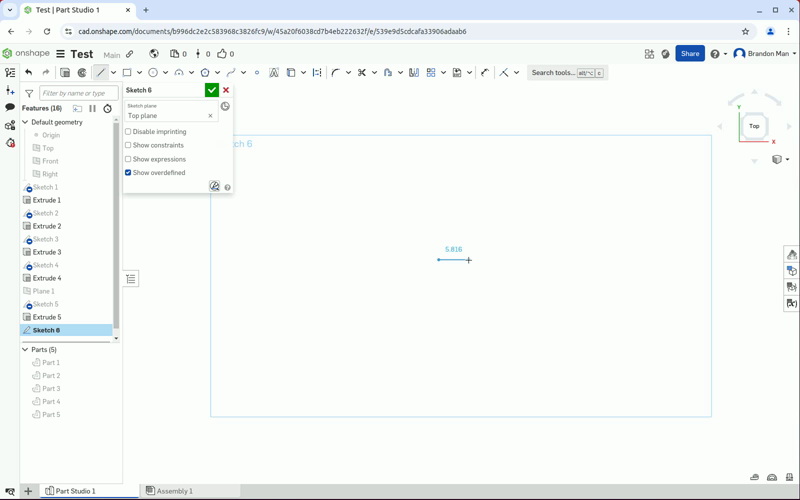
mouse_move(445, 259)
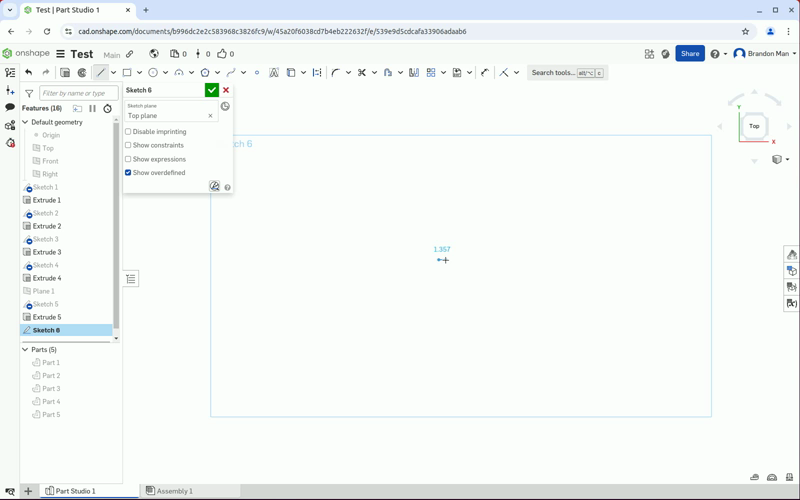
scroll(6)
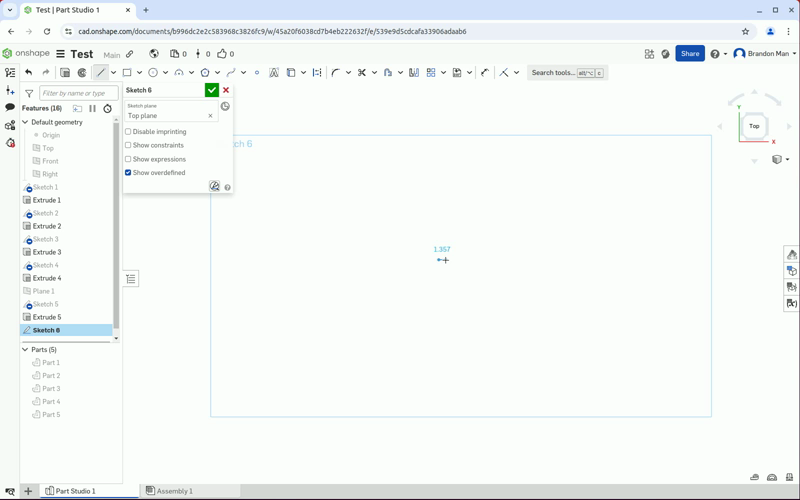
scroll(6)
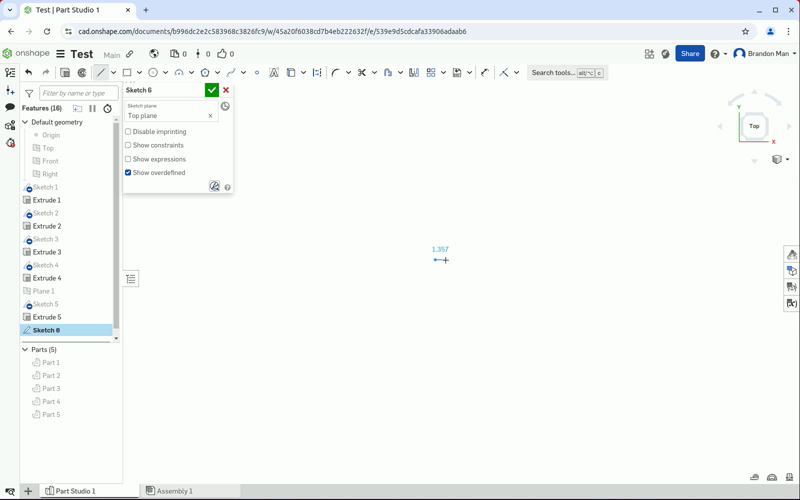
scroll(6)
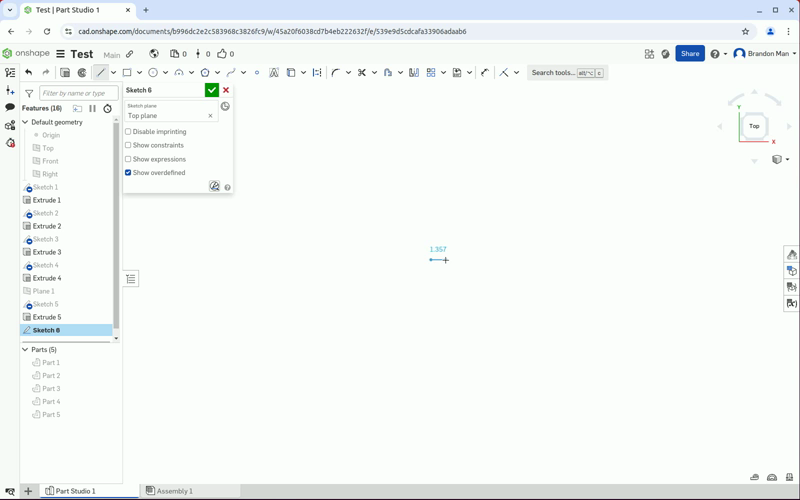
scroll(6)
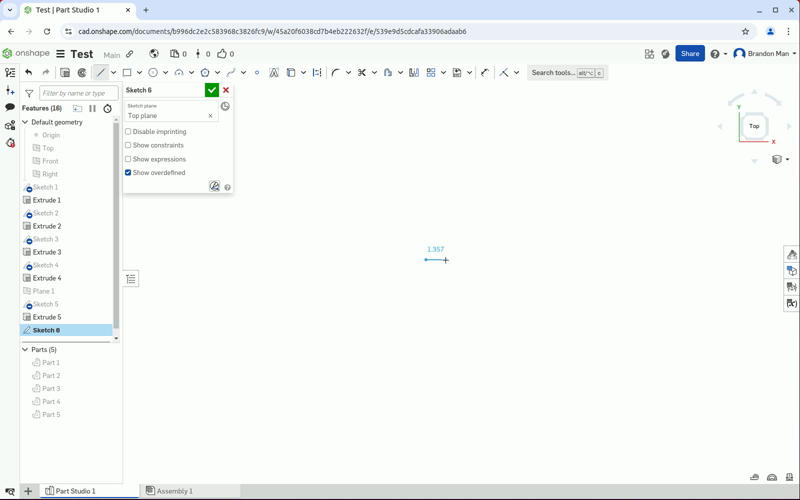
scroll(6)
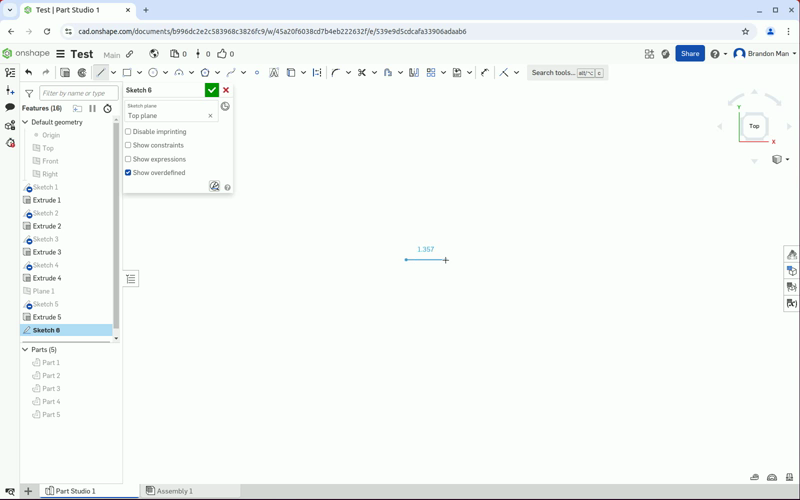
scroll(6)
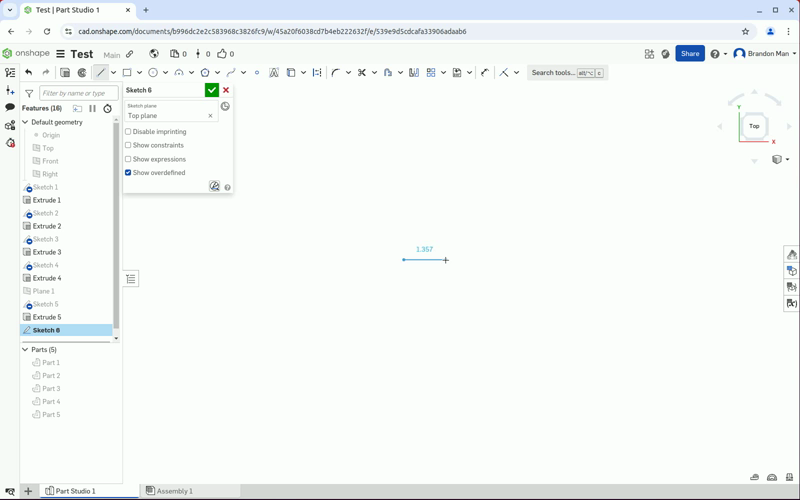
scroll(6)
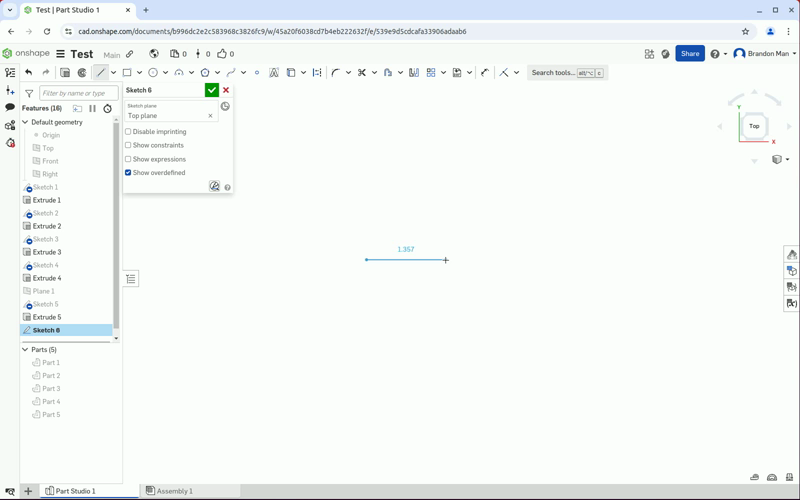
click(445, 259)
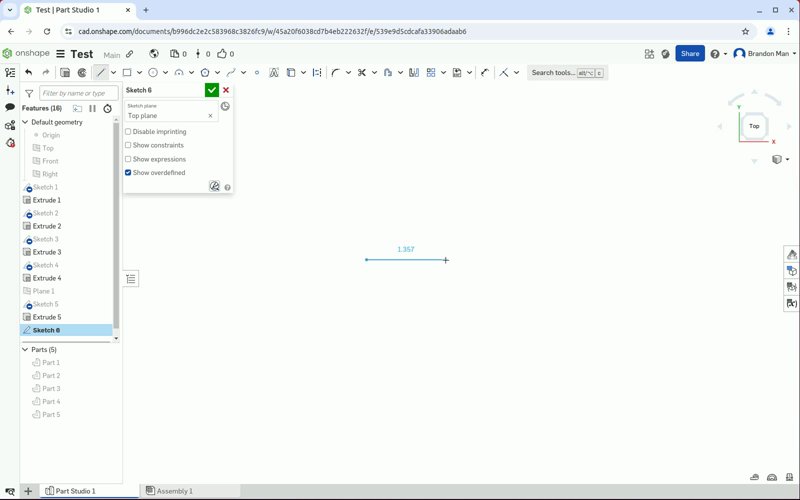
scroll(-6)
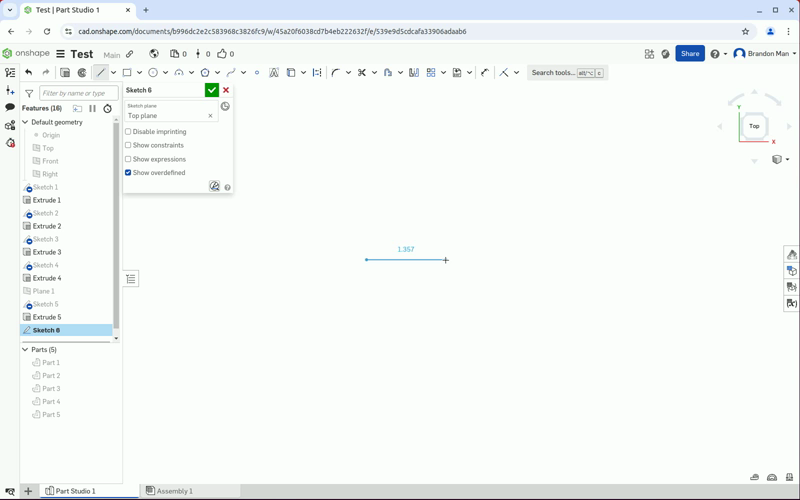
scroll(-6)
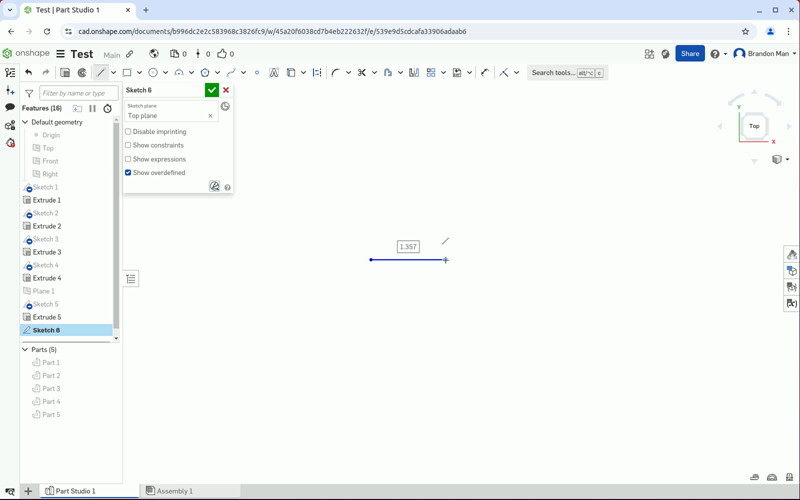
scroll(-6)
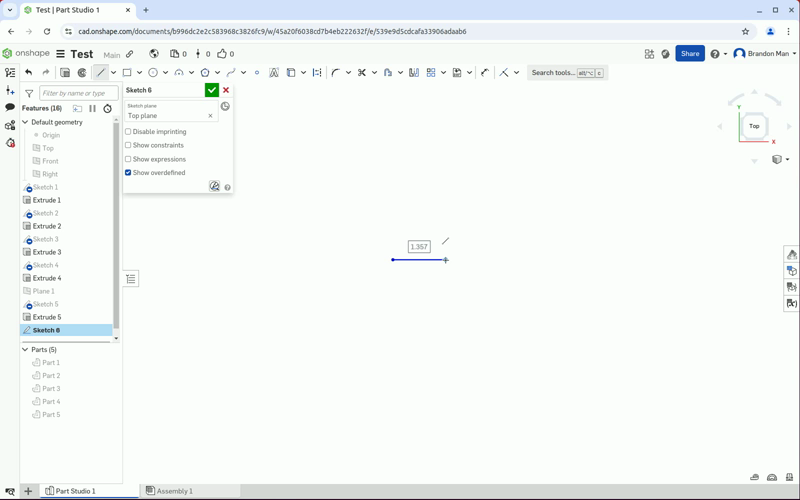
scroll(-6)
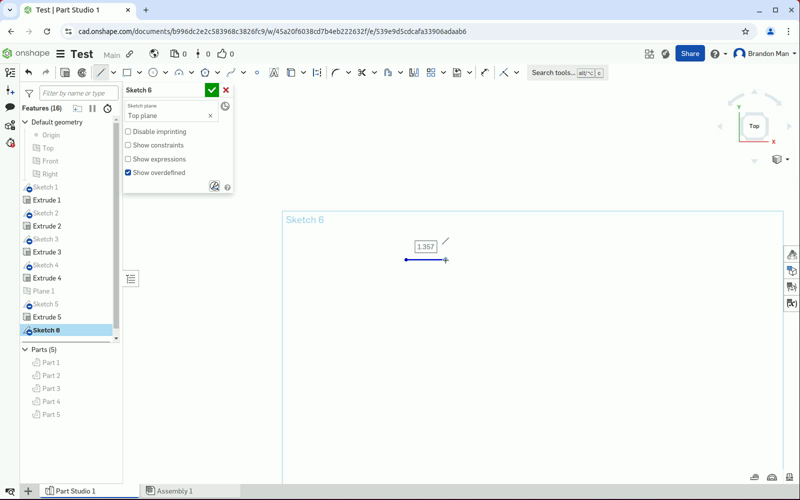
scroll(-6)
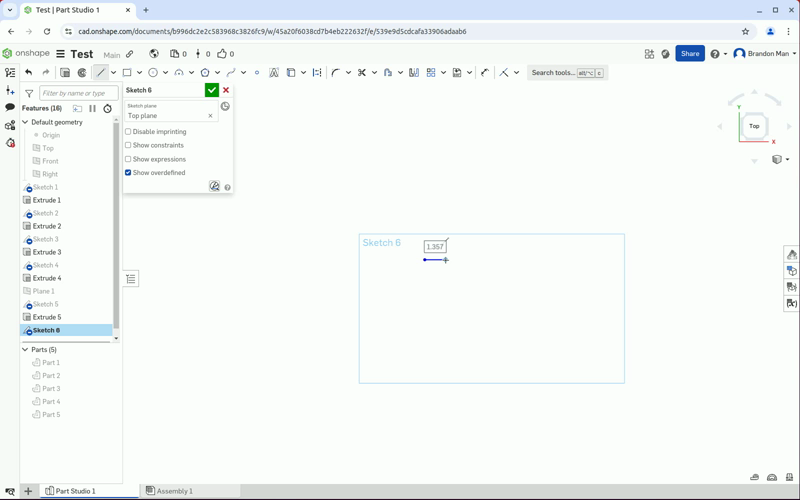
scroll(-6)
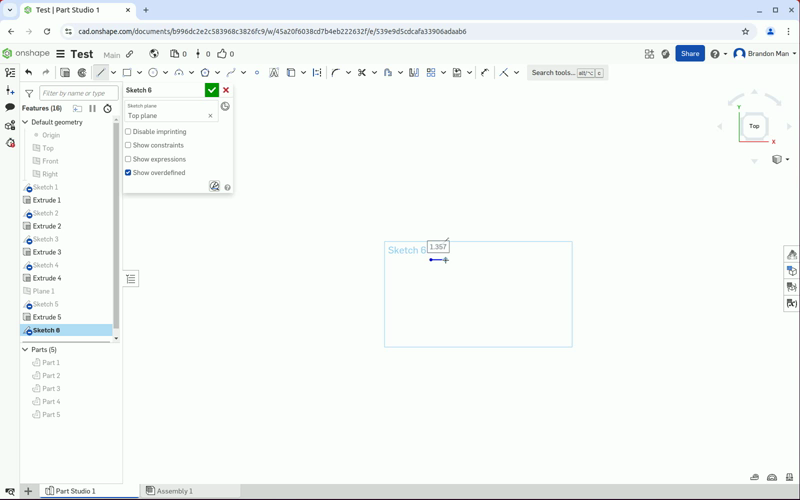
scroll(-6)
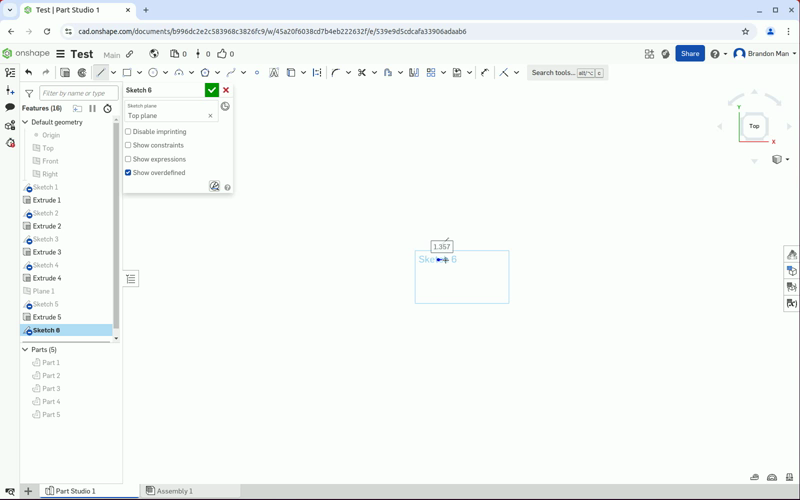
key_up(shift)
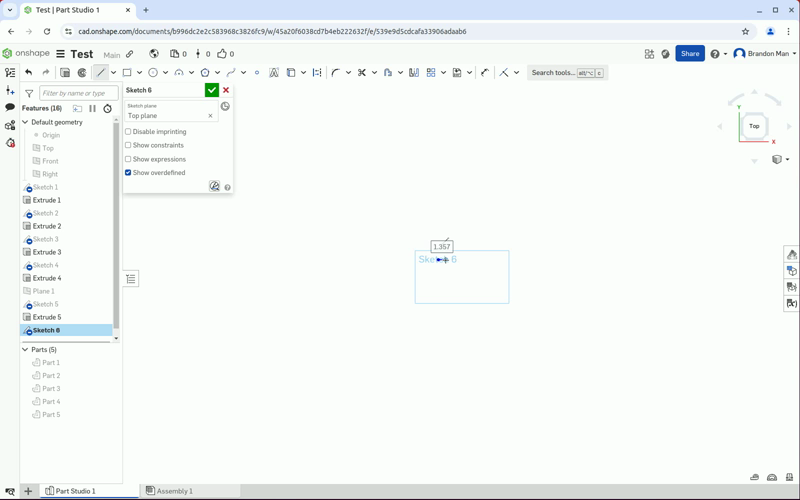
key_down(shift)
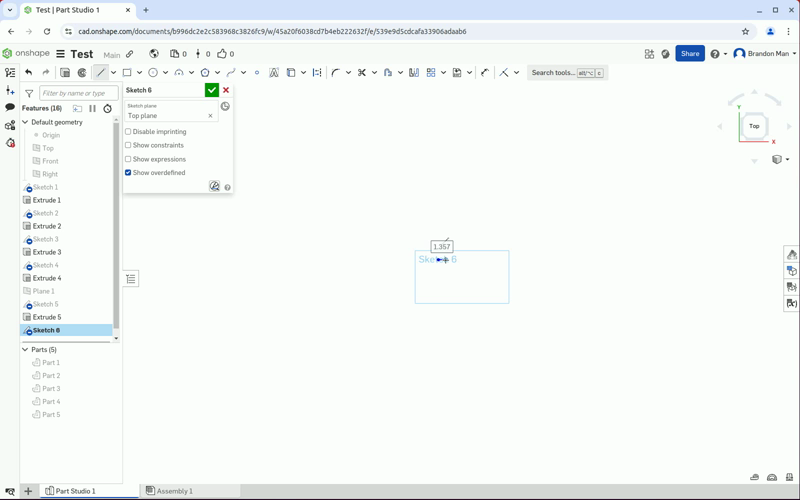
mouse_move(475, 259)
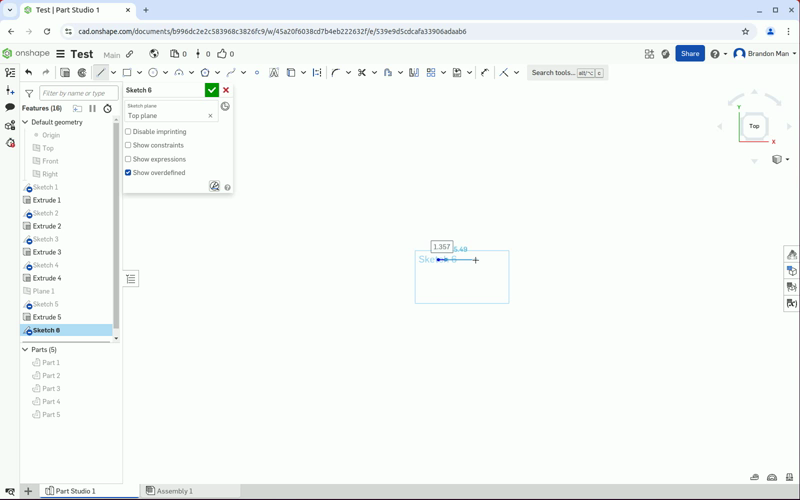
mouse_move(445, 252)
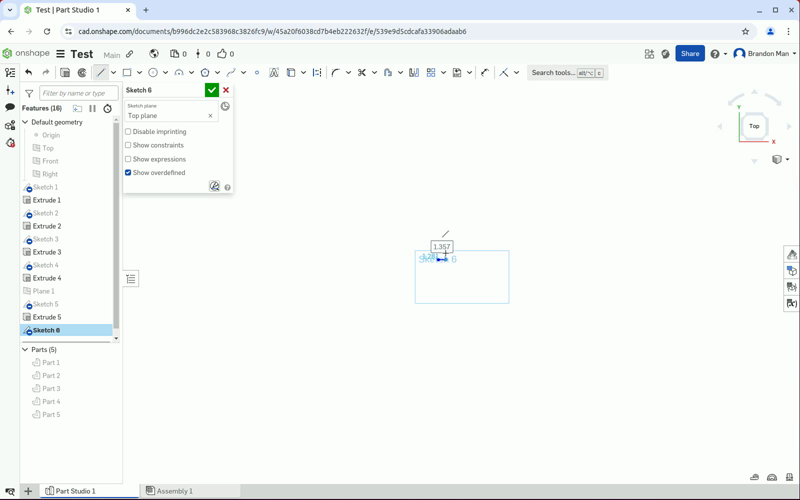
scroll(6)
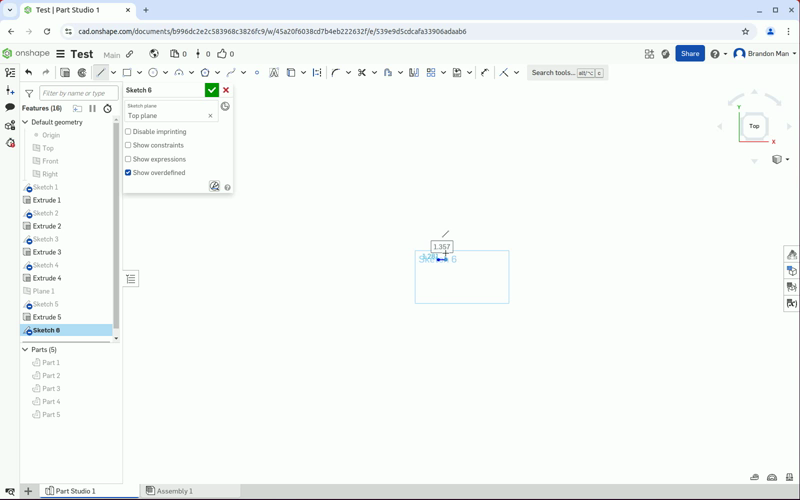
scroll(6)
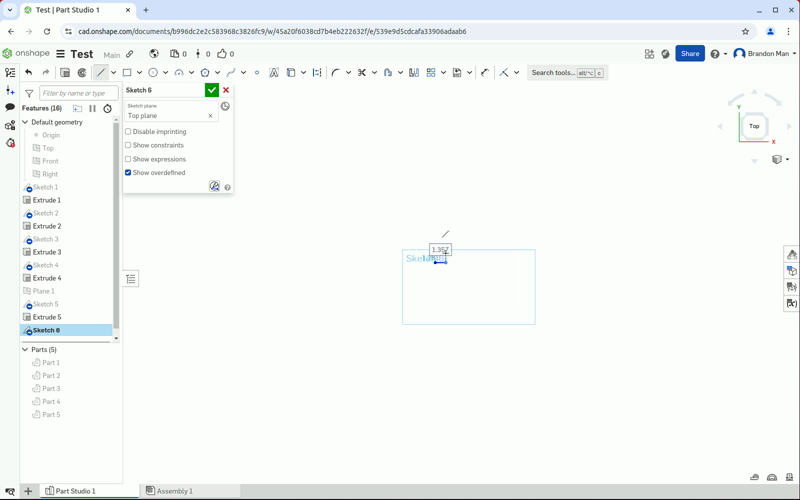
scroll(6)
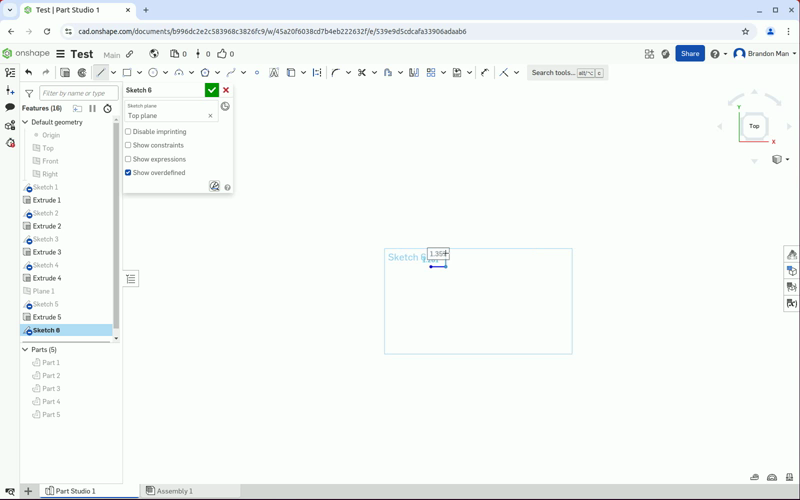
scroll(6)
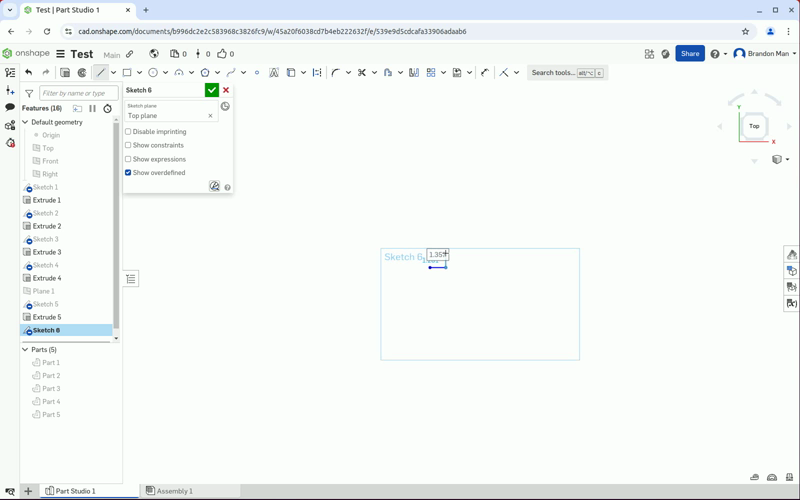
scroll(6)
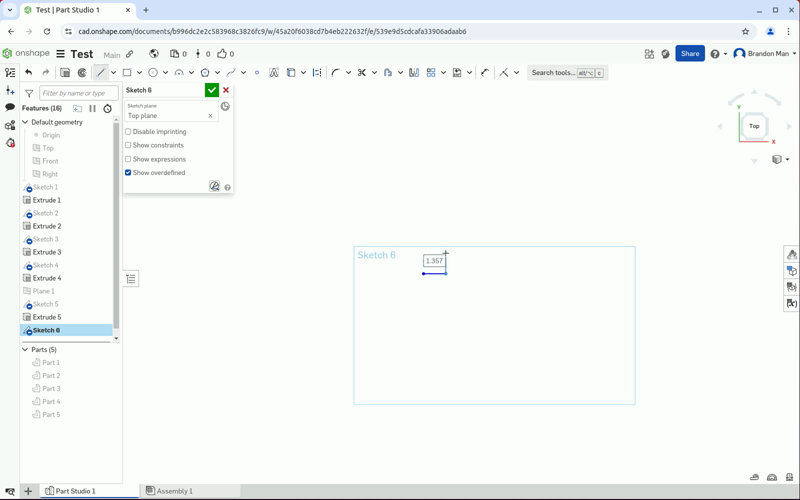
scroll(6)
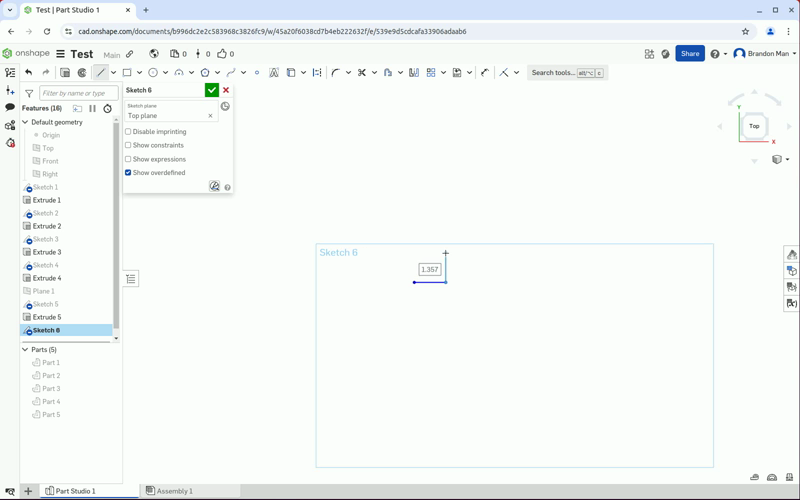
scroll(6)
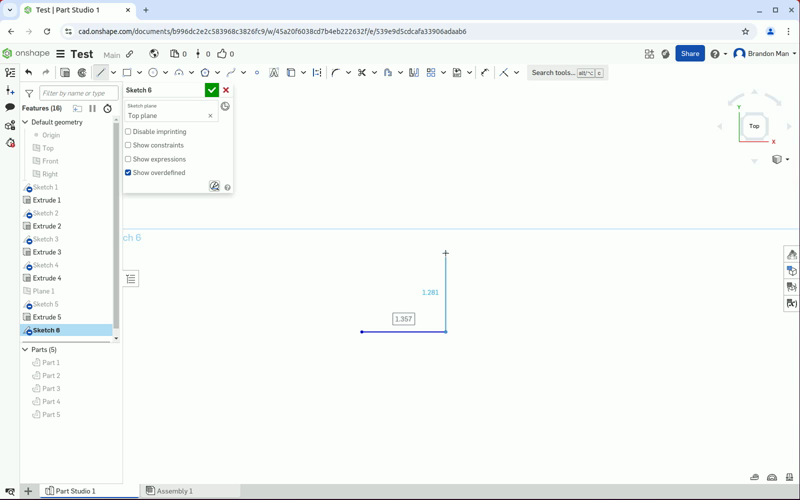
click(445, 252)
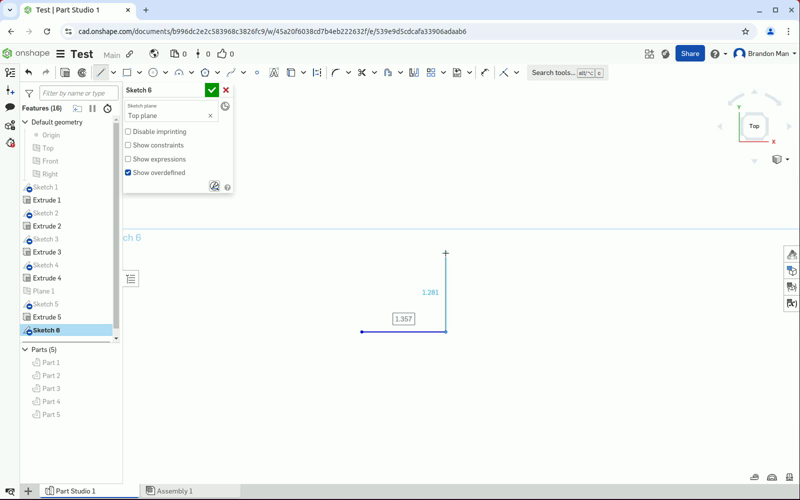
scroll(-6)
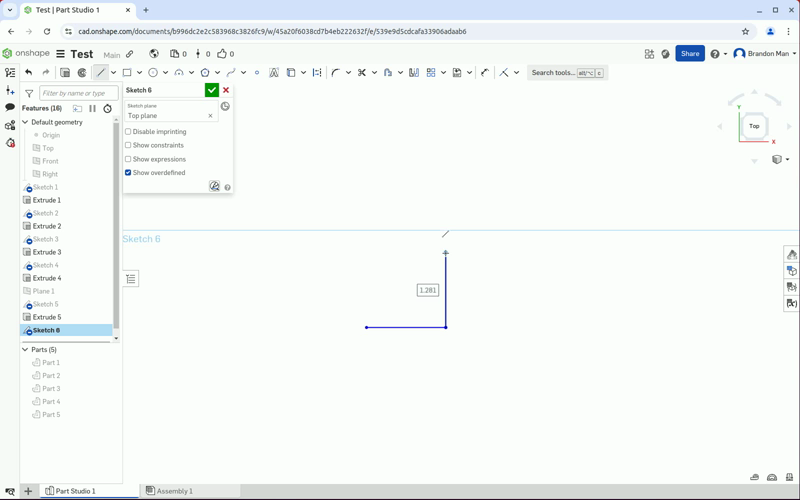
scroll(-6)
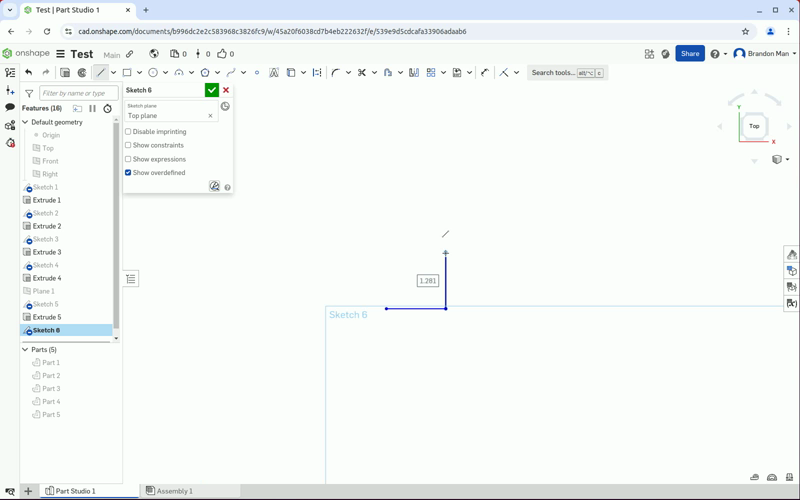
scroll(-6)
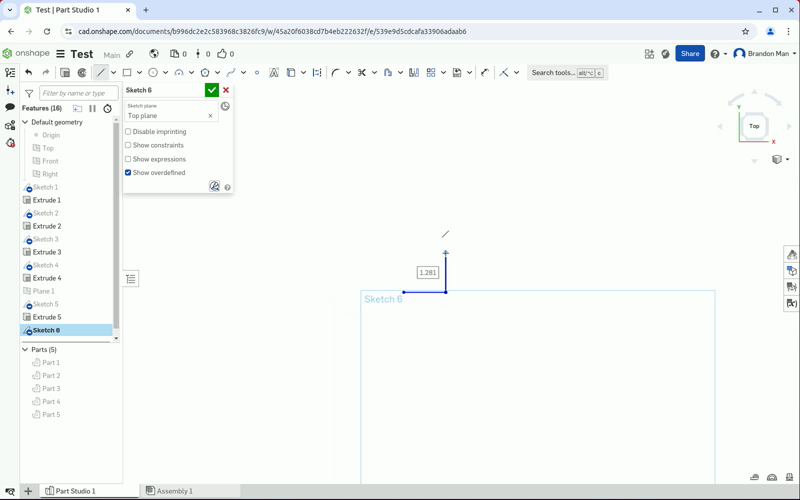
scroll(-6)
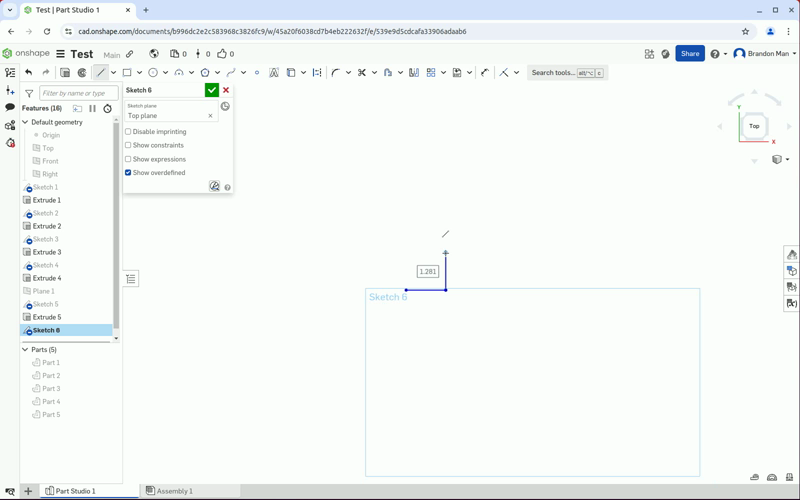
scroll(-6)
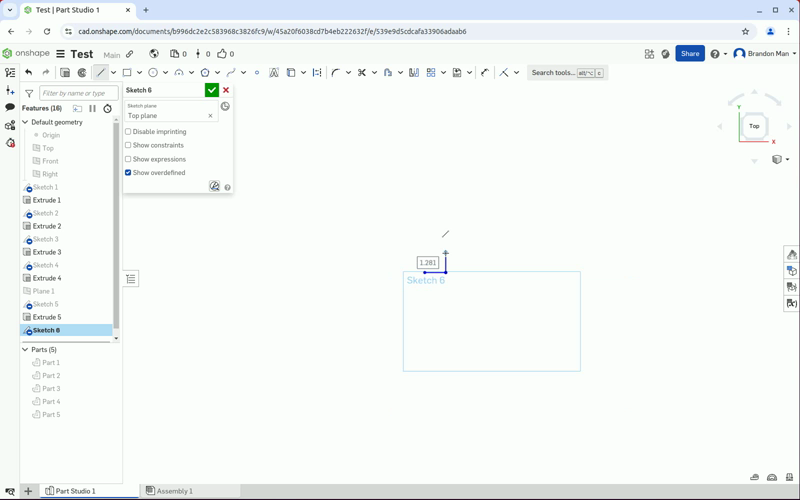
scroll(-6)
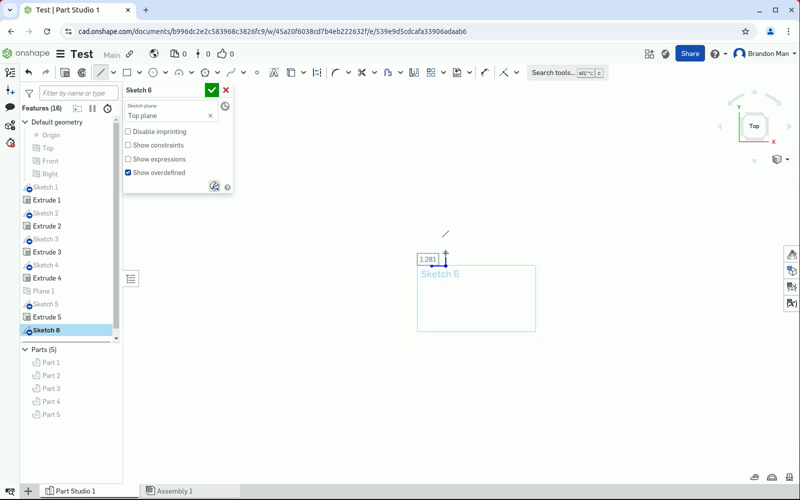
scroll(-6)
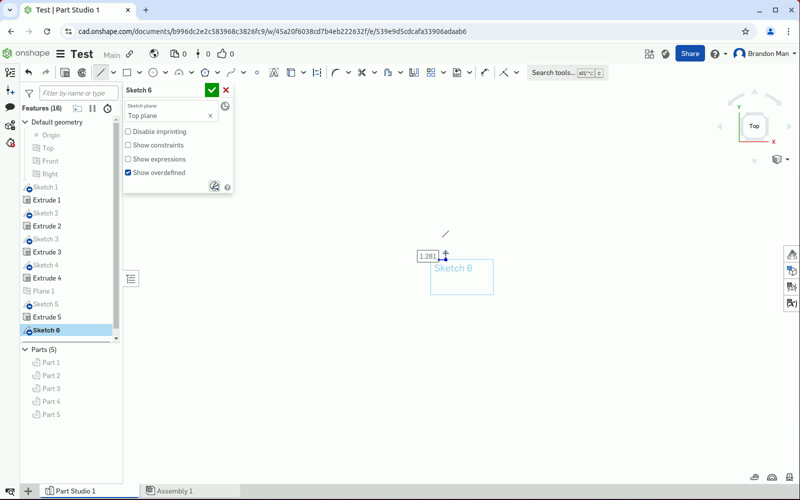
key_up(shift)
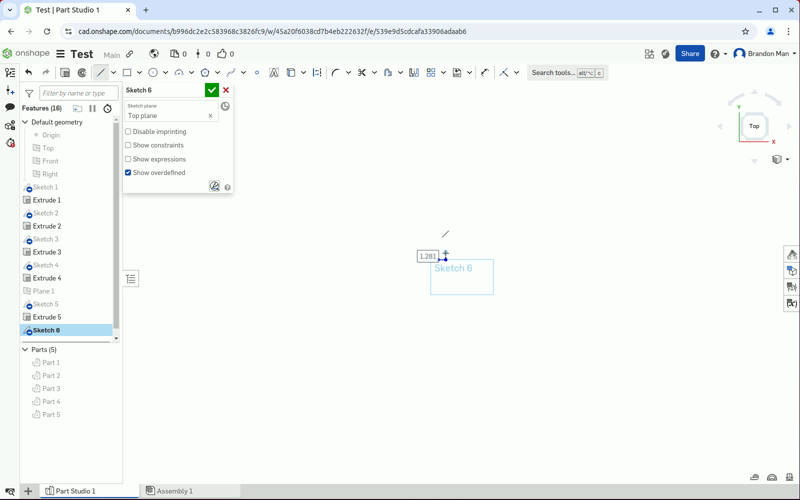
key_down(shift)
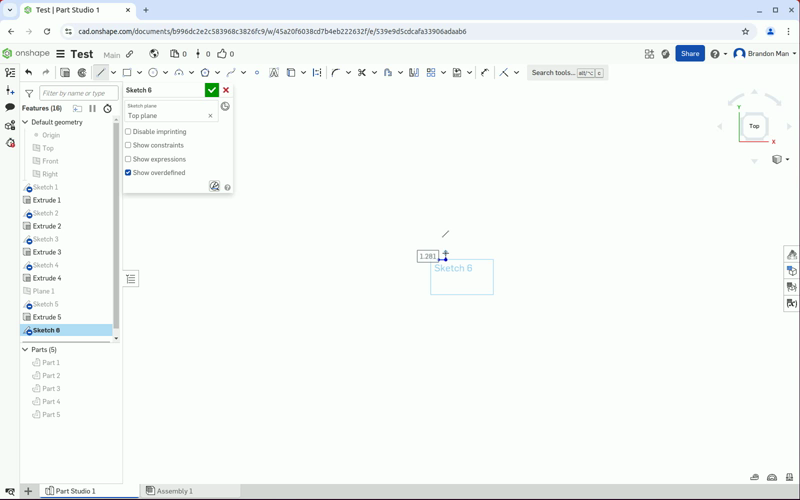
mouse_move(475, 252)
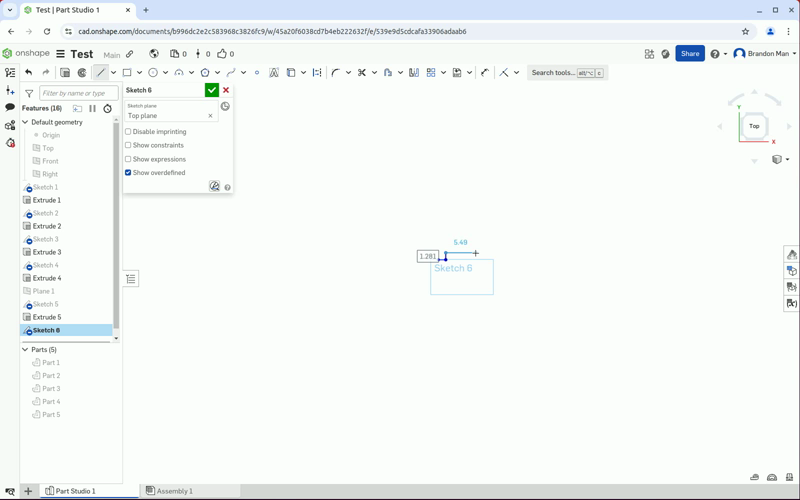
mouse_move(438, 252)
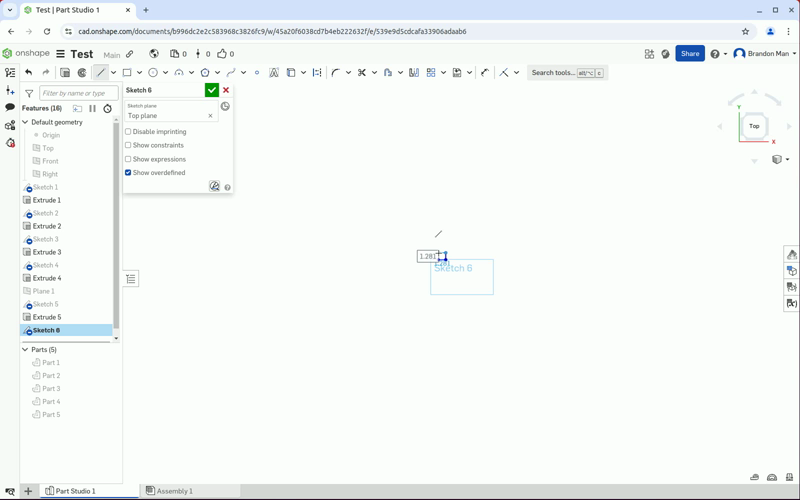
scroll(6)
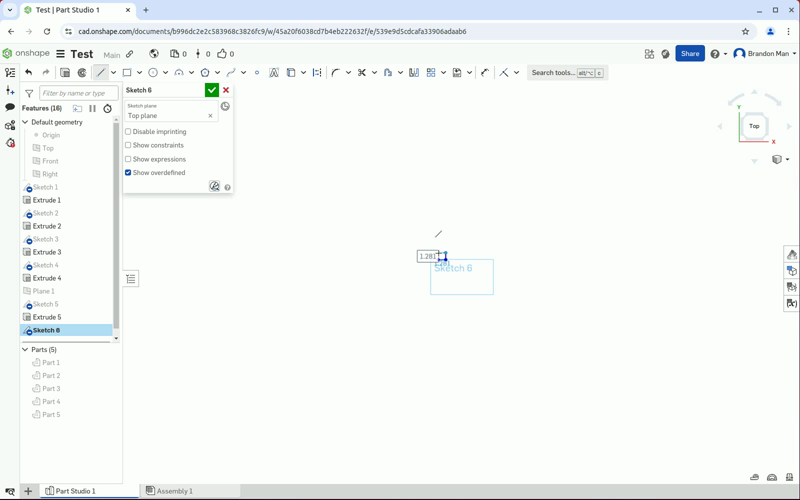
scroll(6)
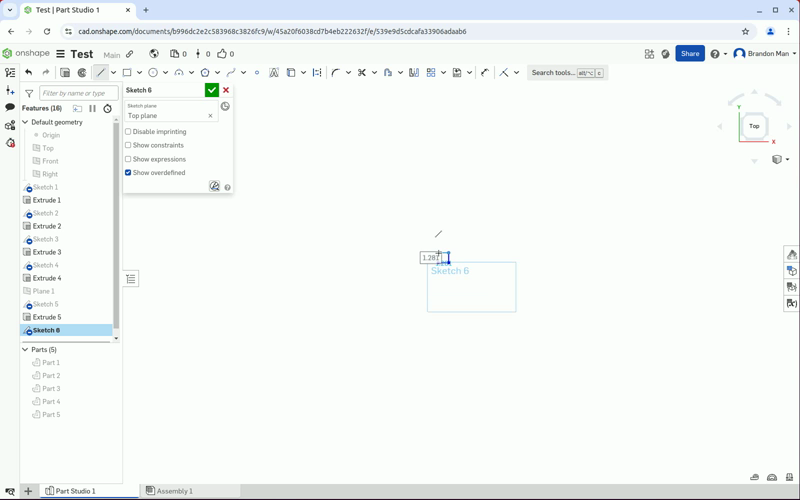
scroll(6)
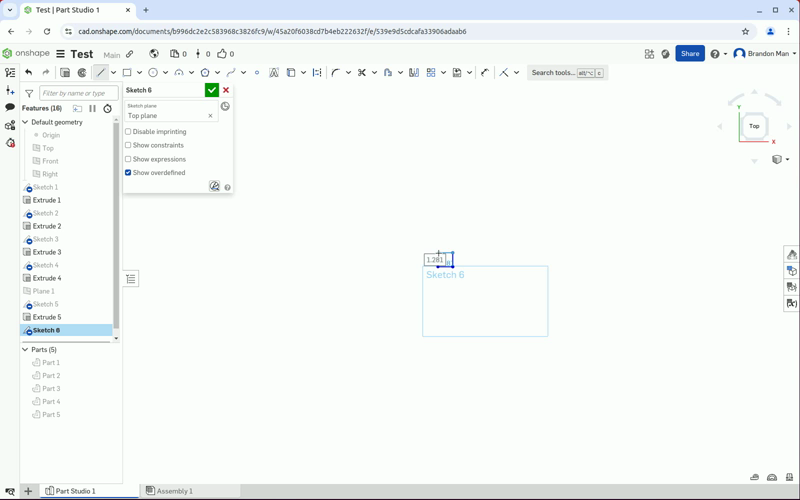
scroll(6)
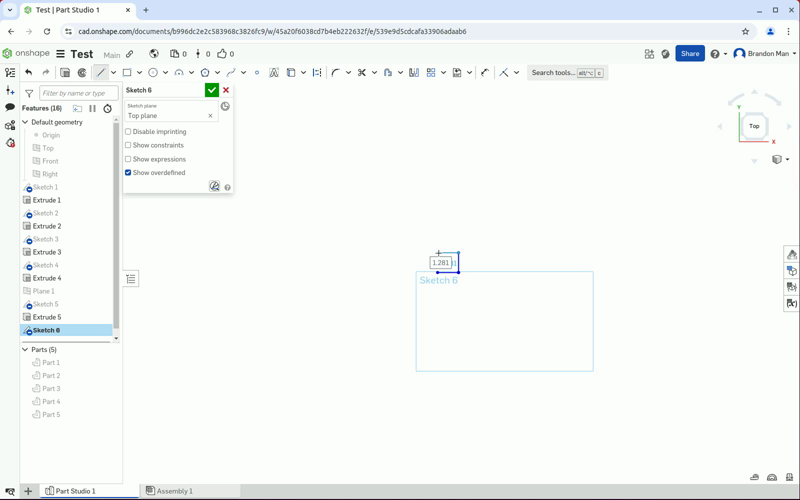
scroll(6)
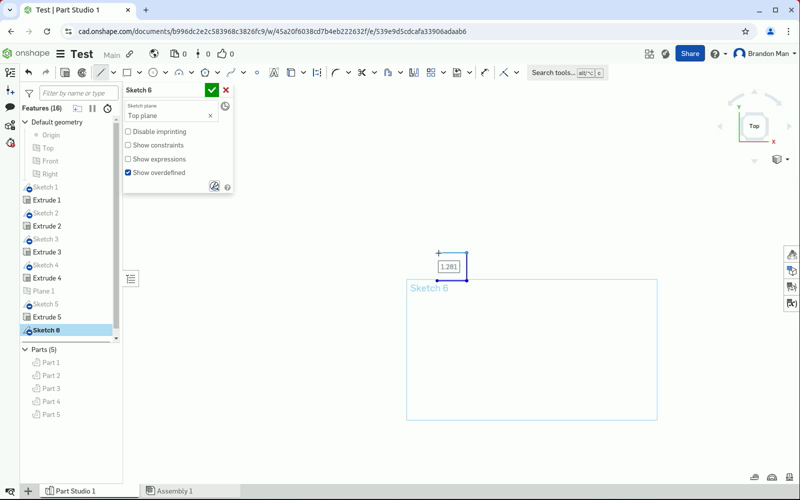
scroll(6)
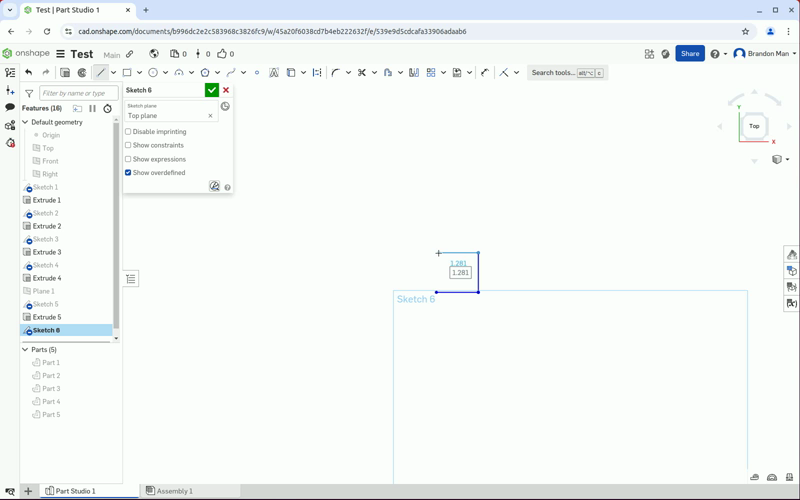
scroll(6)
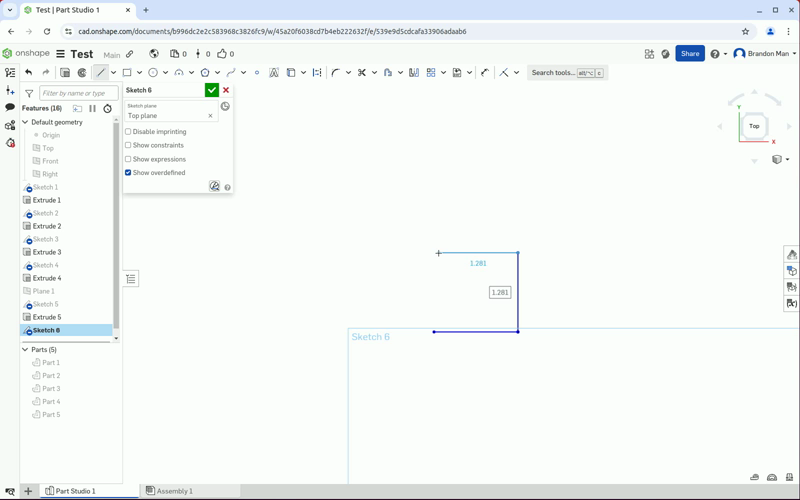
click(438, 252)
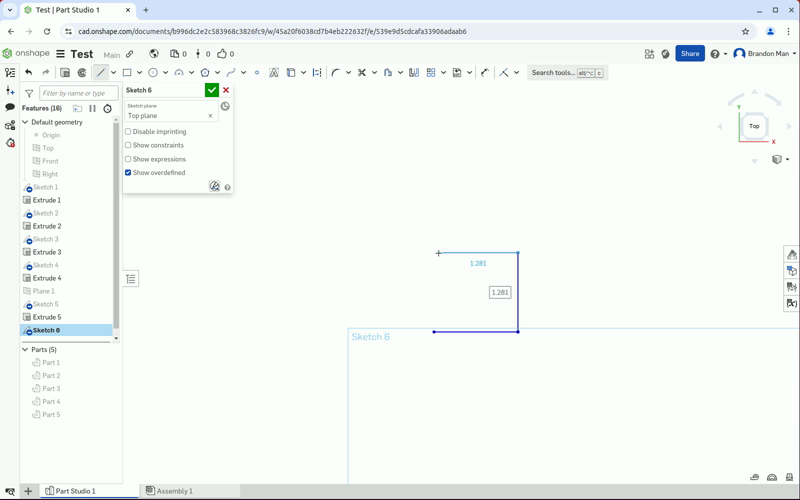
scroll(-6)
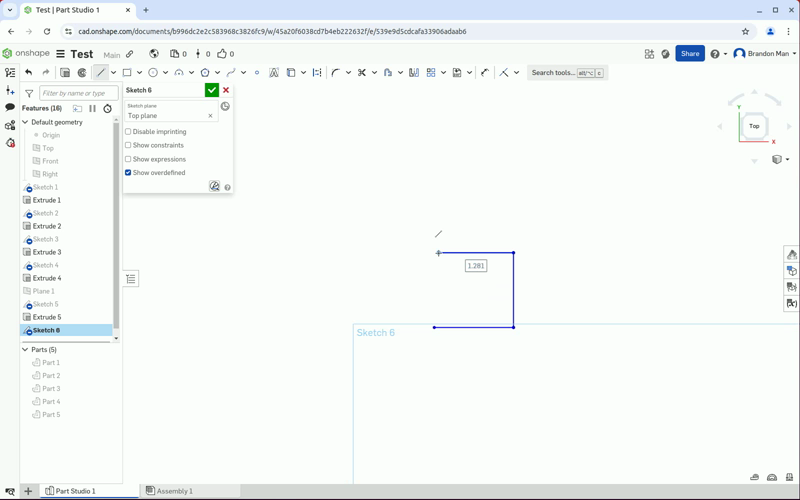
scroll(-6)
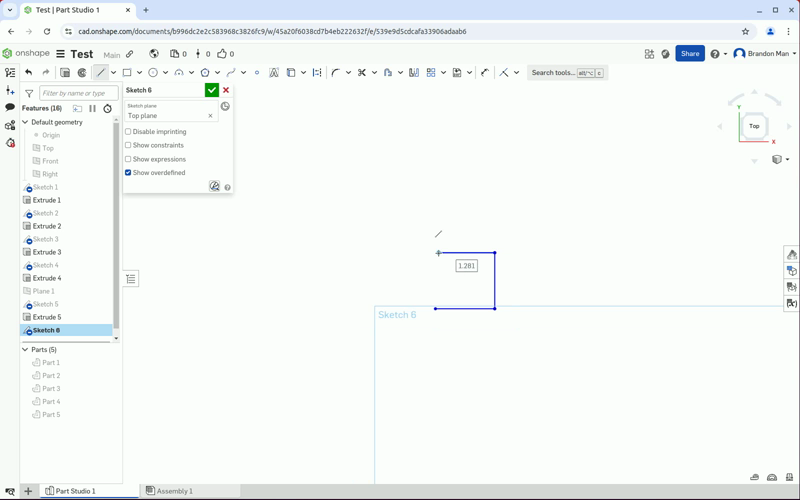
scroll(-6)
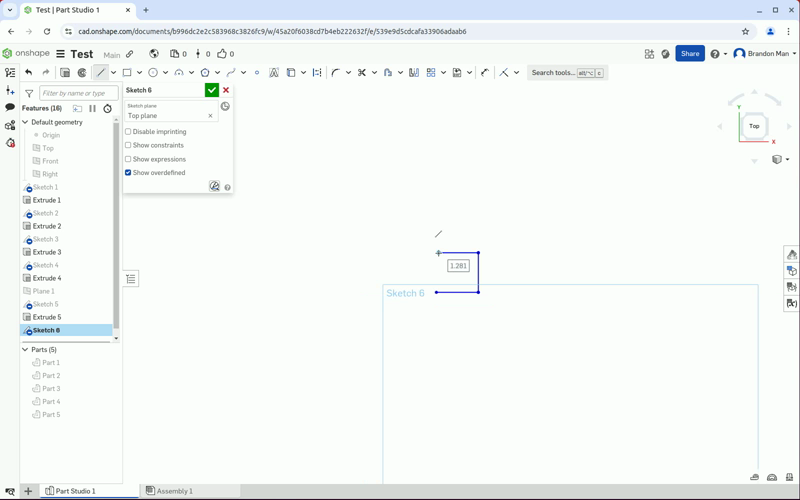
scroll(-6)
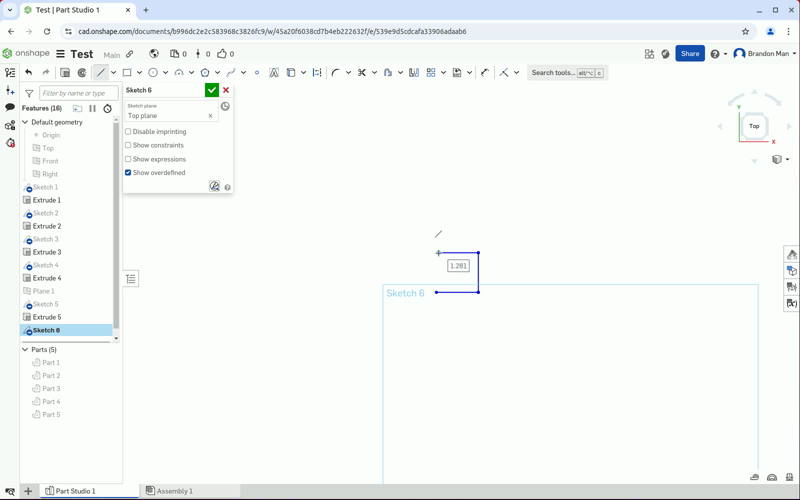
scroll(-6)
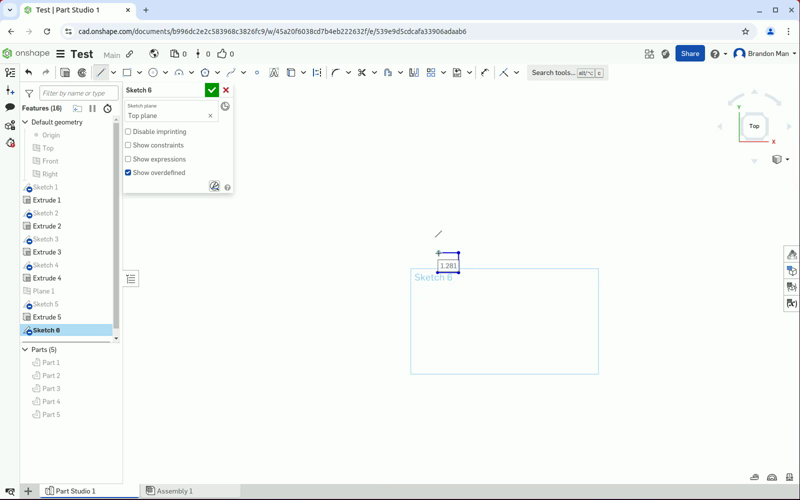
scroll(-6)
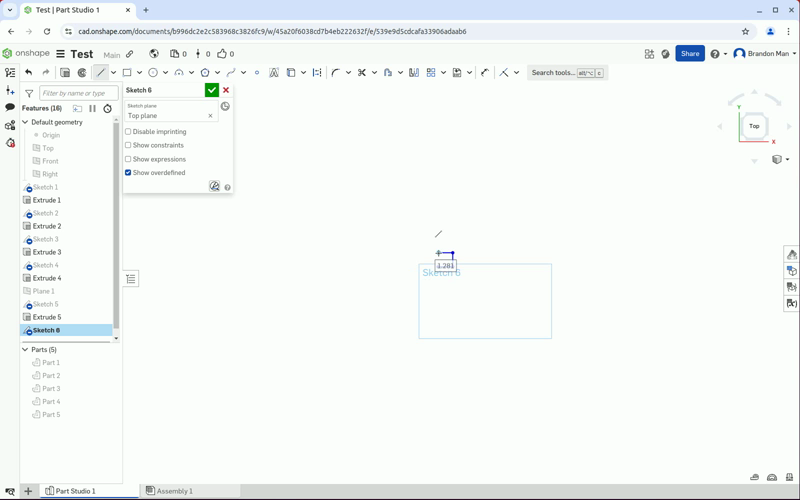
scroll(-6)
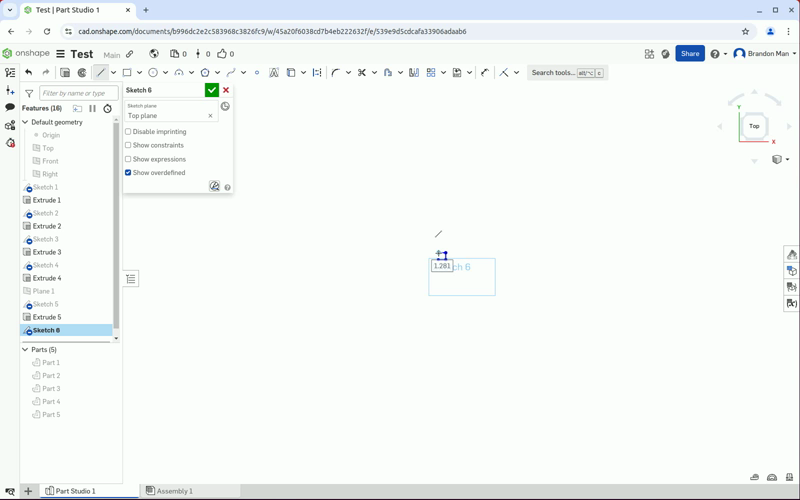
key_up(shift)
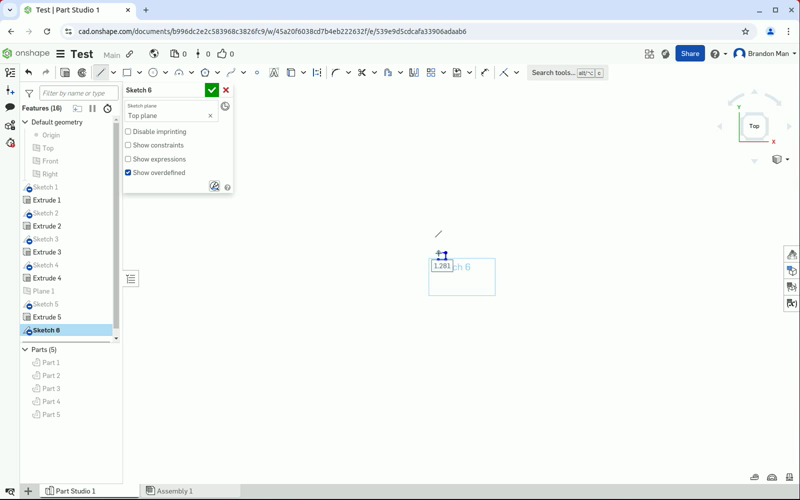
mouse_move(468, 252)
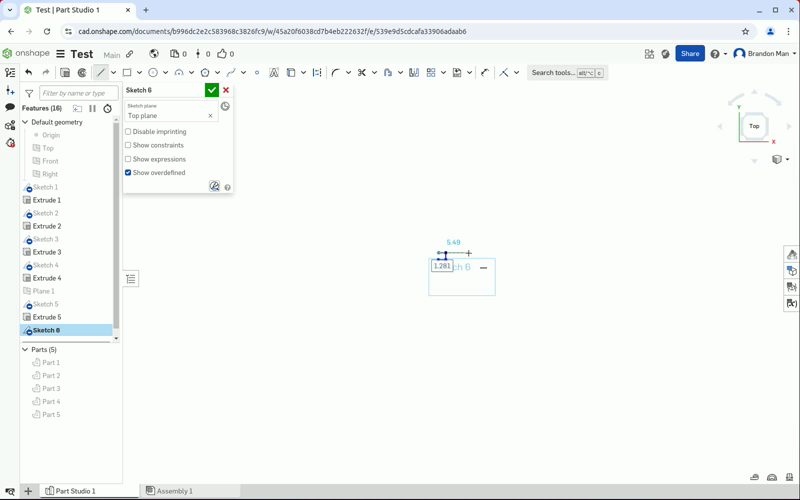
key_down(shift)
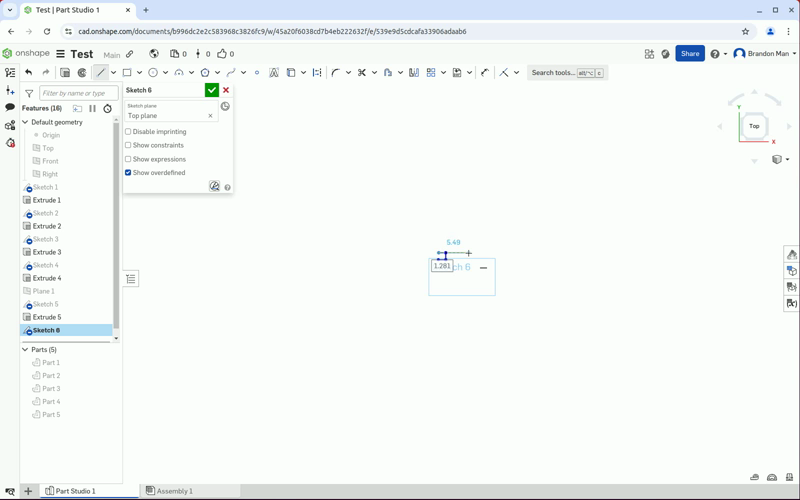
mouse_move(438, 259)
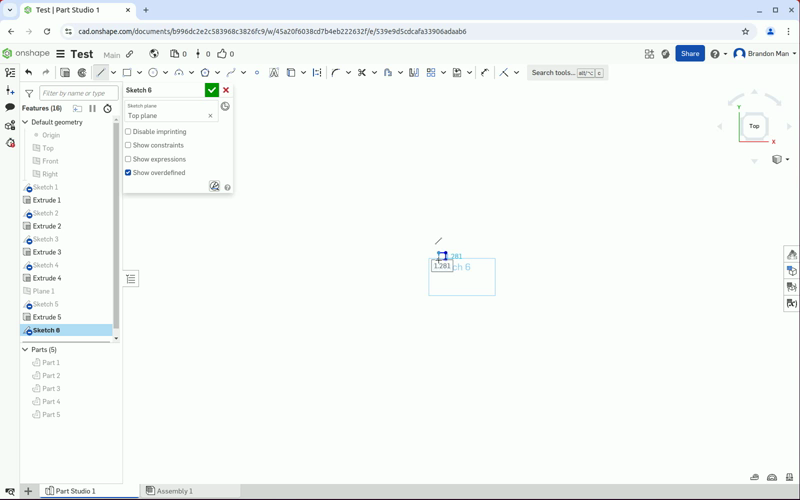
scroll(6)
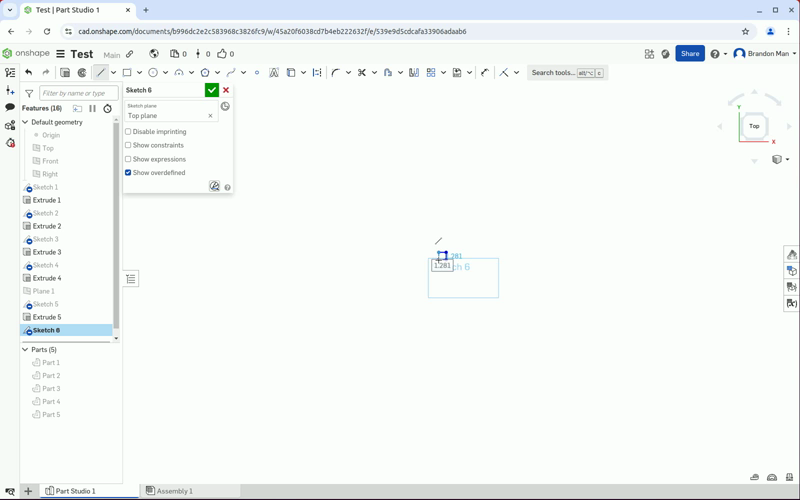
scroll(6)
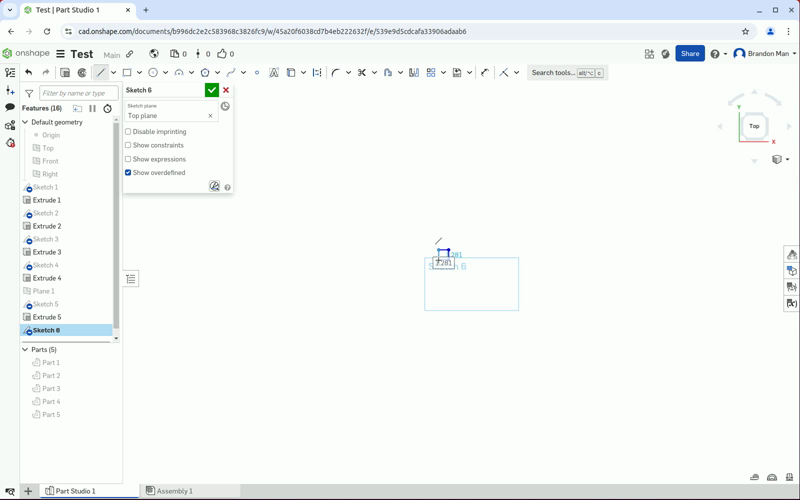
scroll(6)
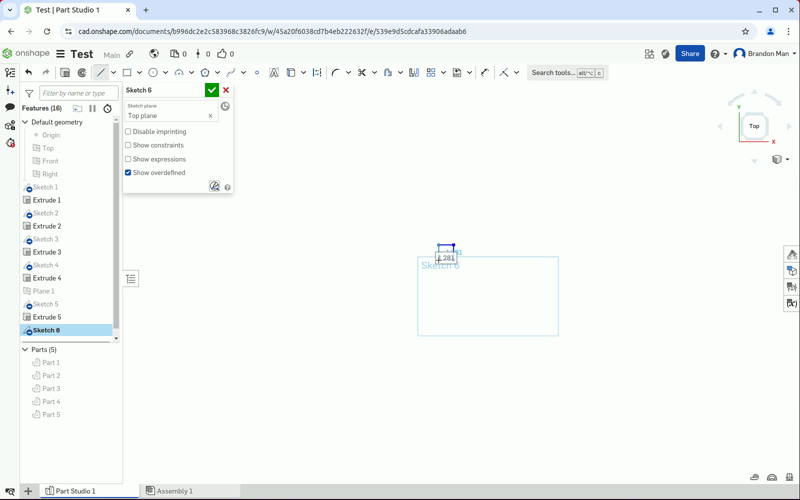
scroll(6)
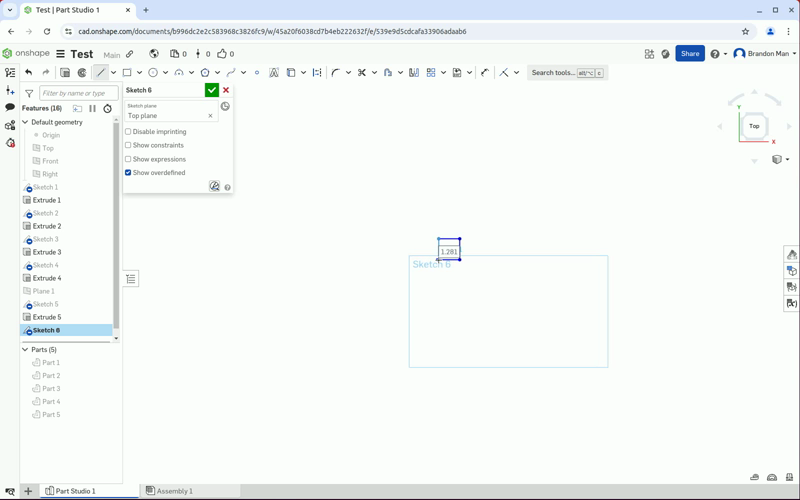
scroll(6)
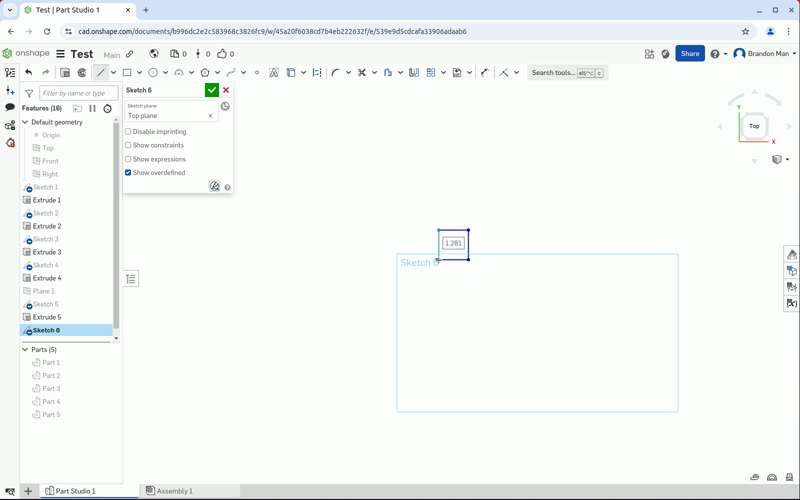
scroll(6)
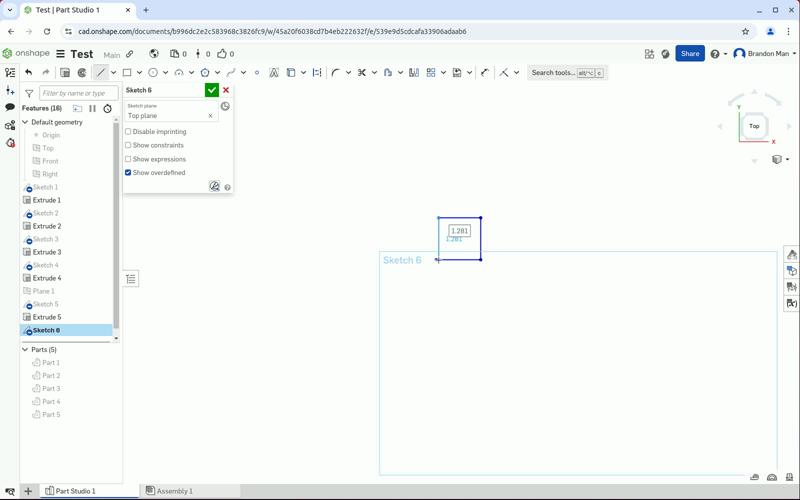
scroll(6)
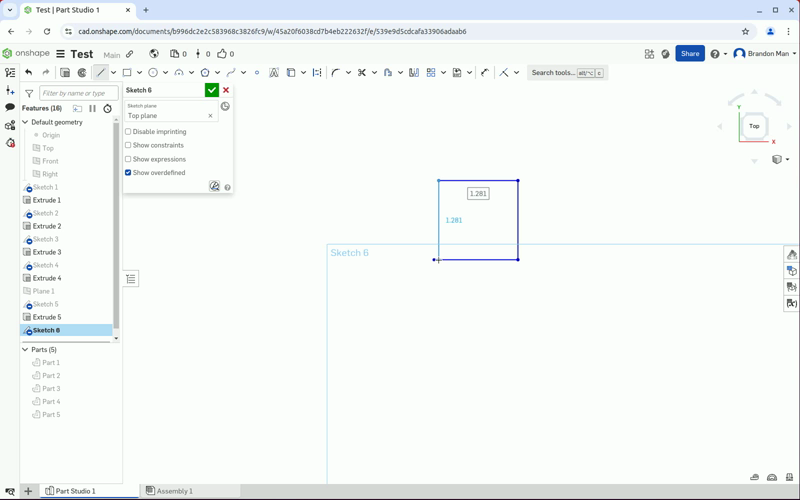
key_up(shift)
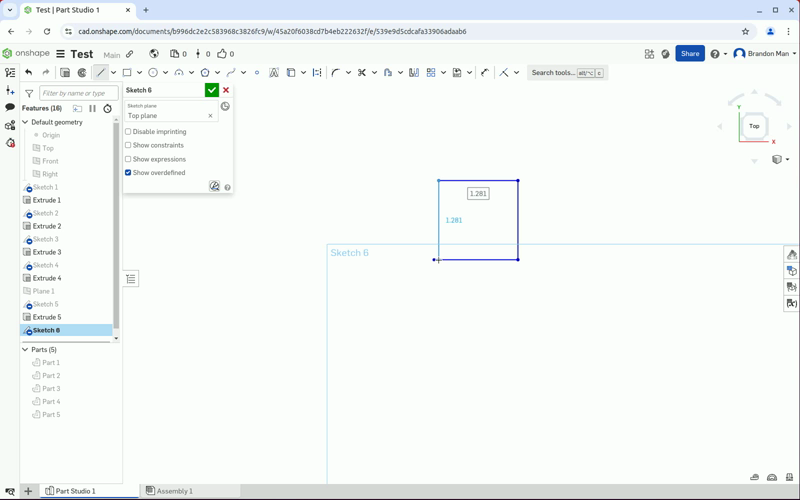
click(438, 259)
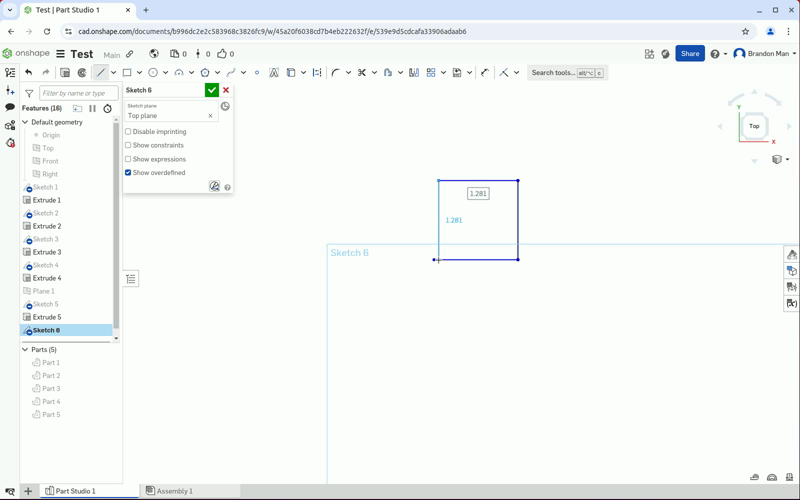
scroll(-6)
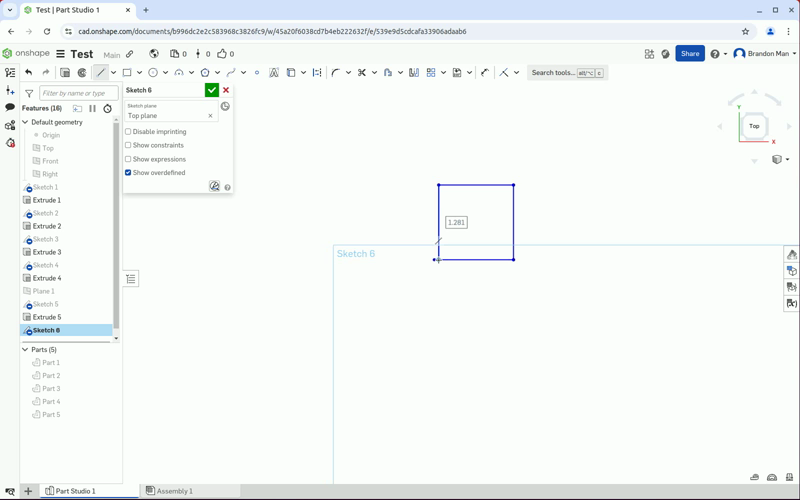
scroll(-6)
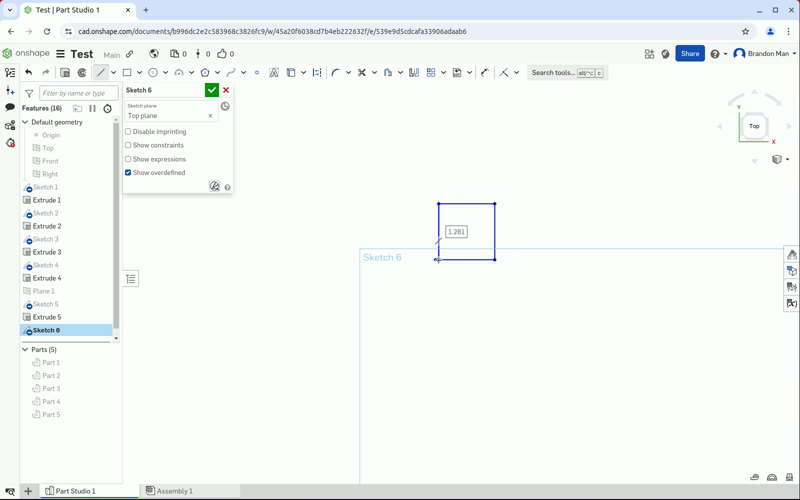
scroll(-6)
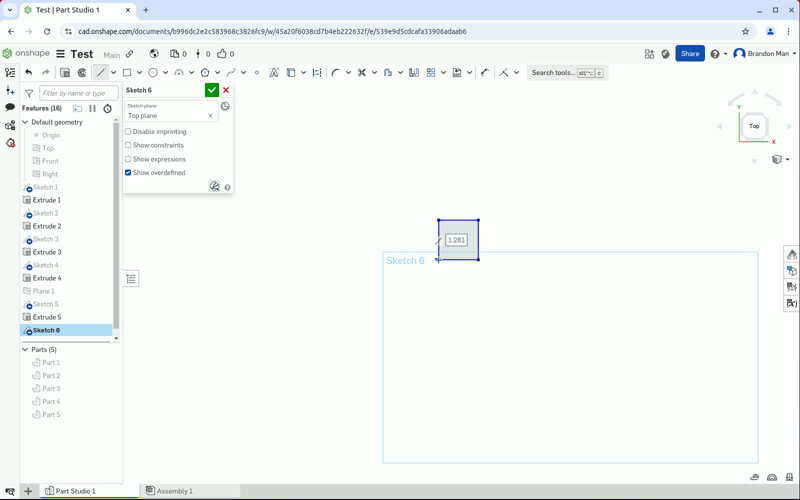
scroll(-6)
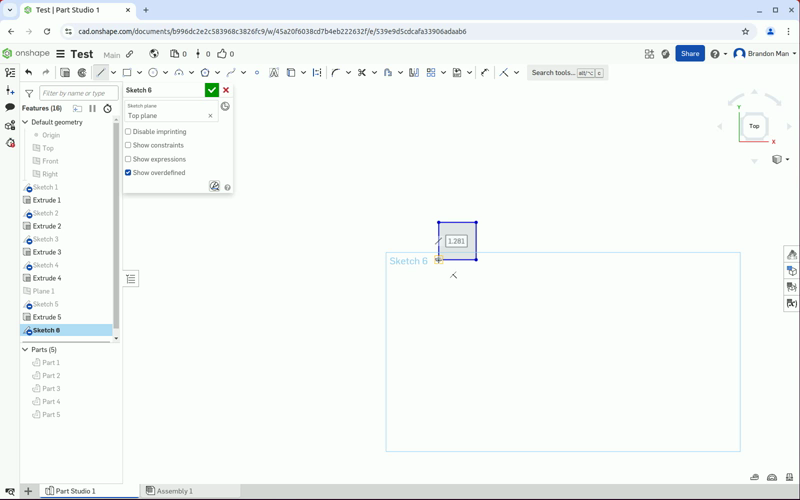
scroll(-6)
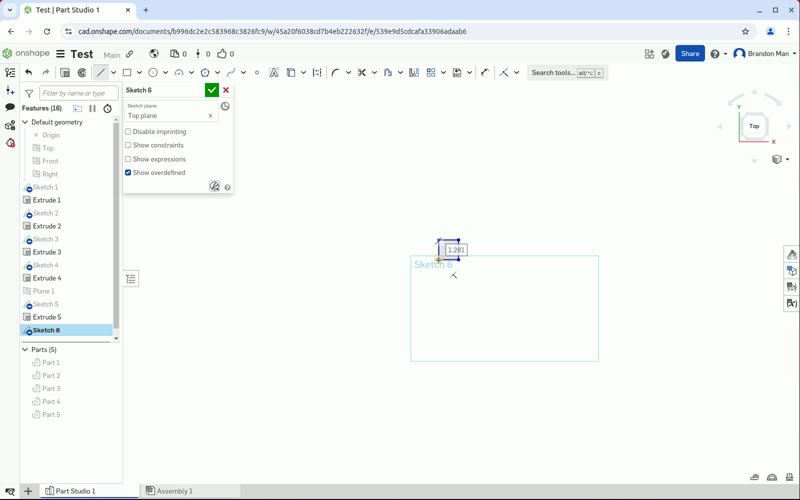
scroll(-6)
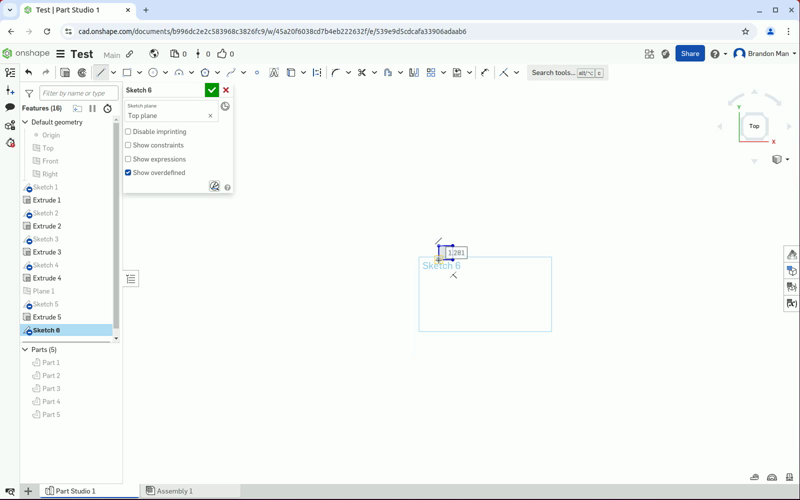
scroll(-6)
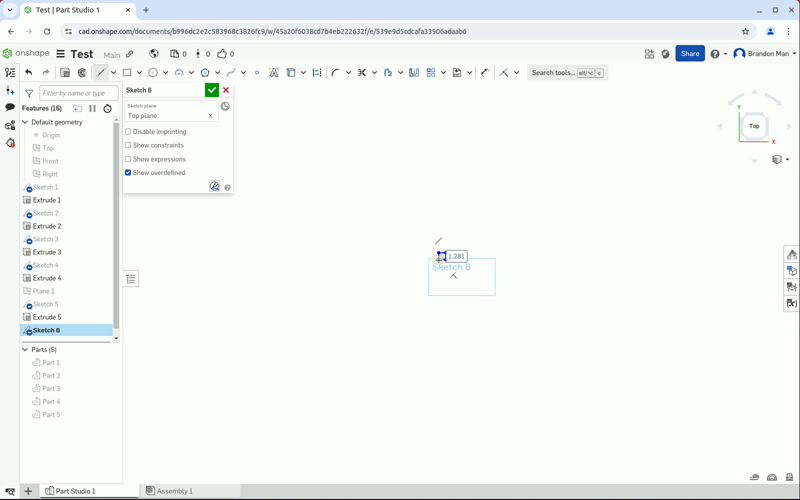
key(esc)
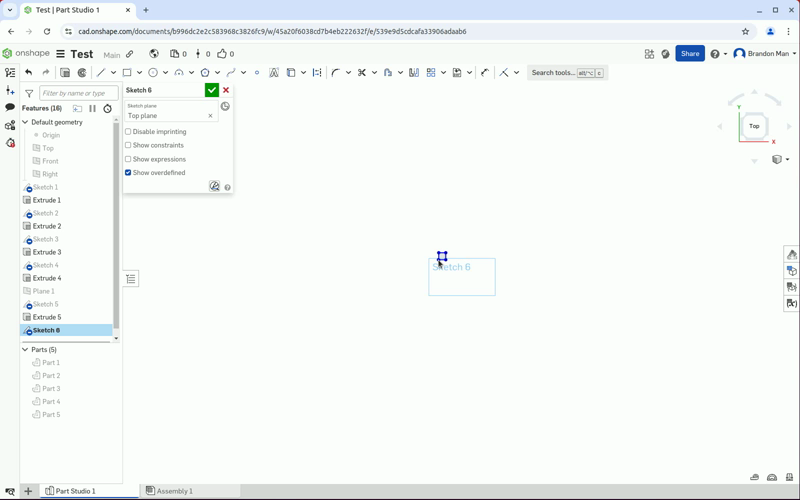
mouse_move(441, 256)
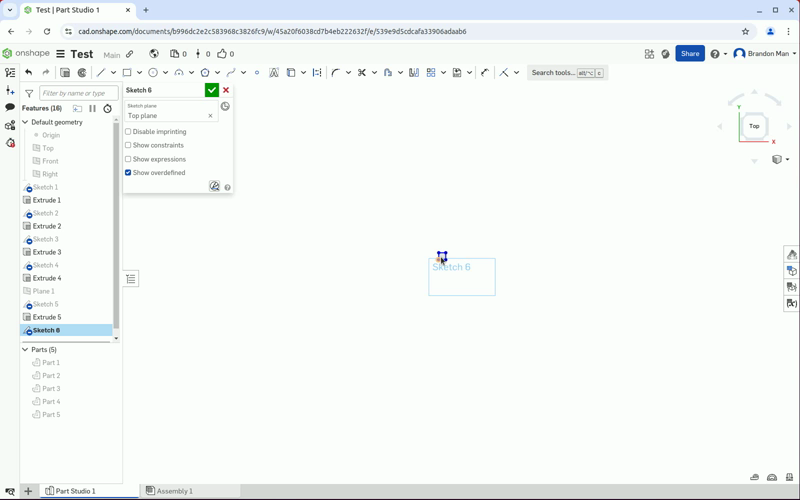
scroll(6)
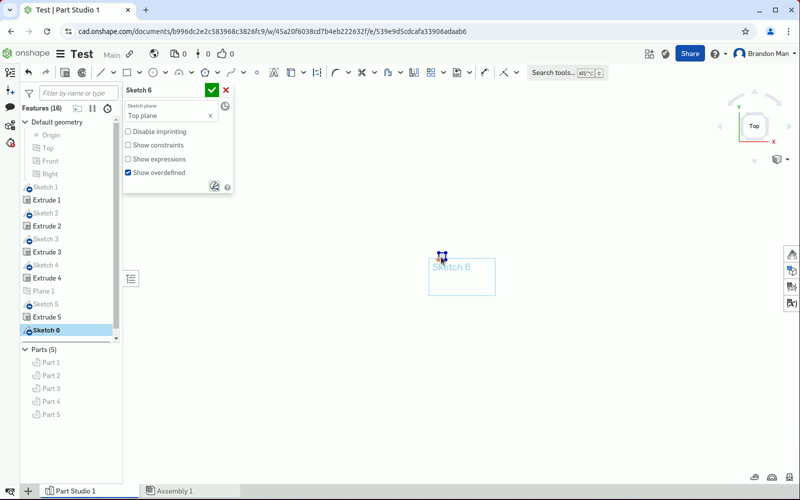
scroll(6)
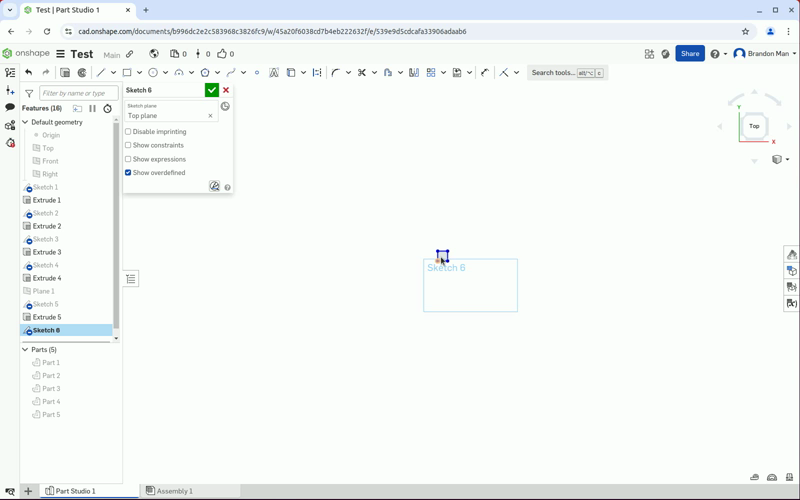
scroll(6)
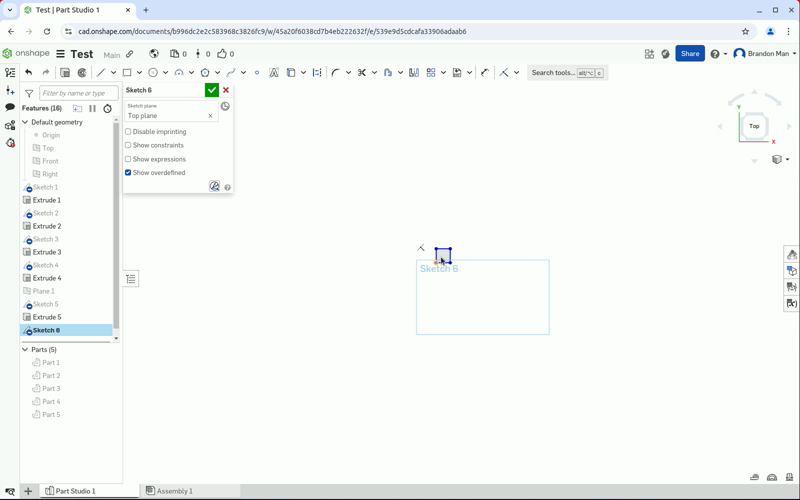
scroll(6)
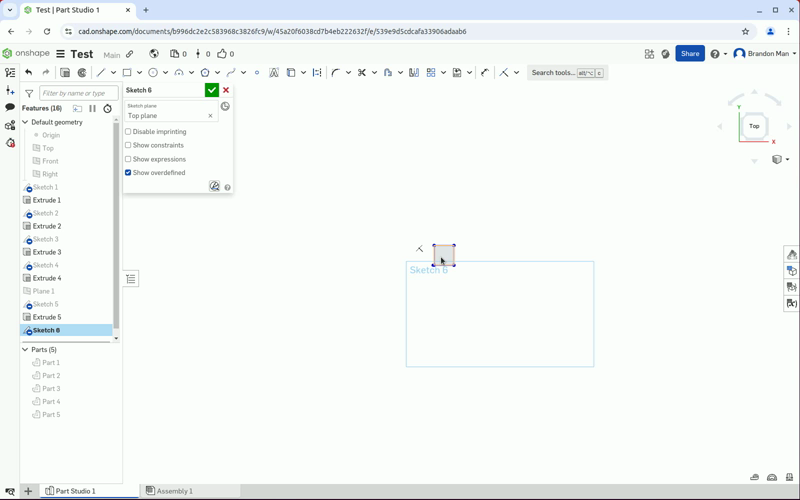
scroll(6)
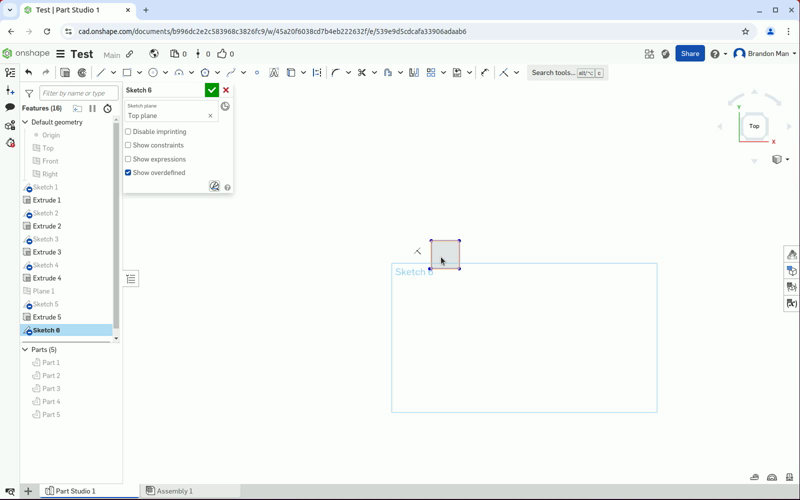
scroll(6)
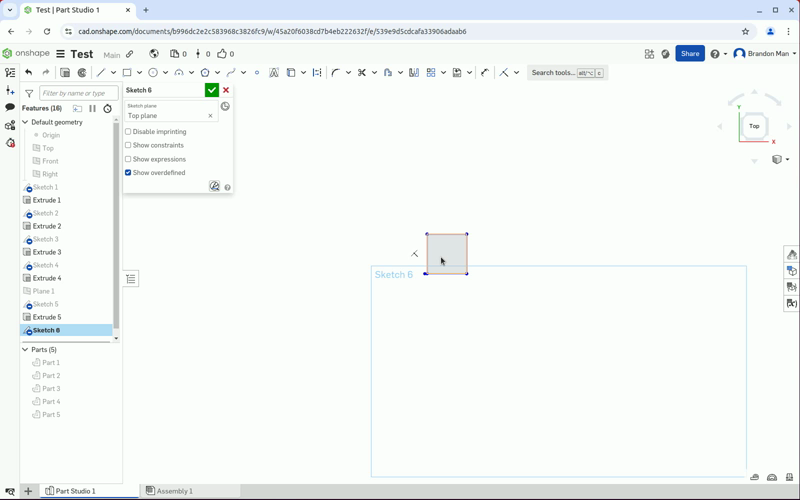
scroll(6)
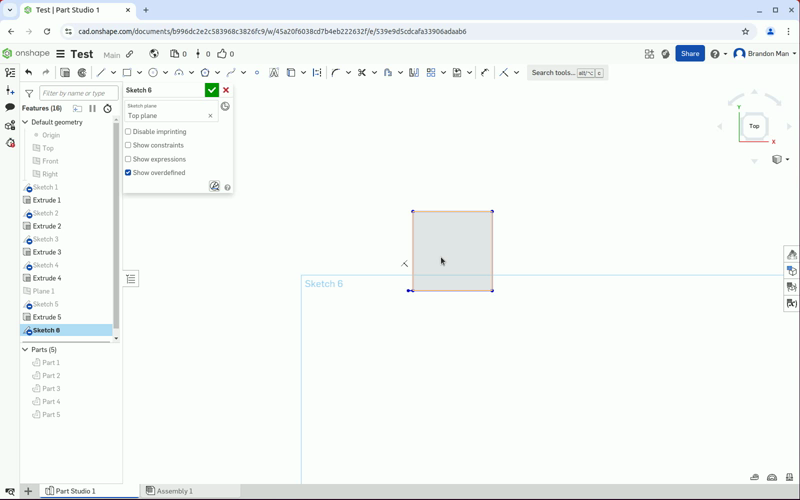
click(441, 256)
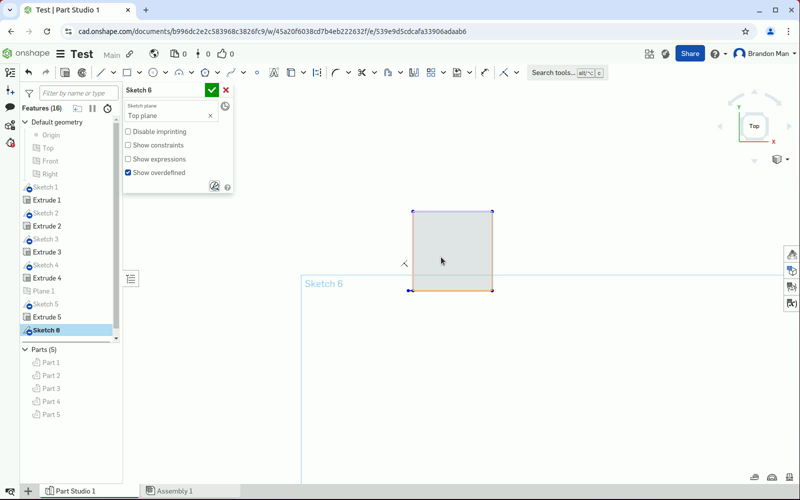
scroll(-6)
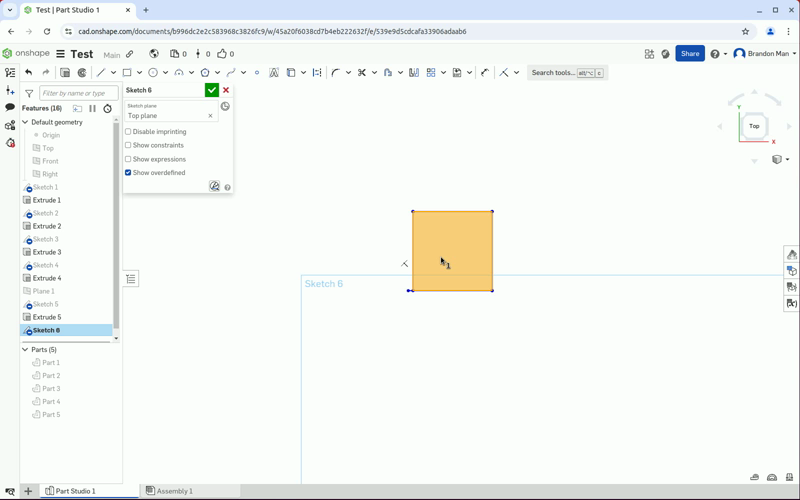
scroll(-6)
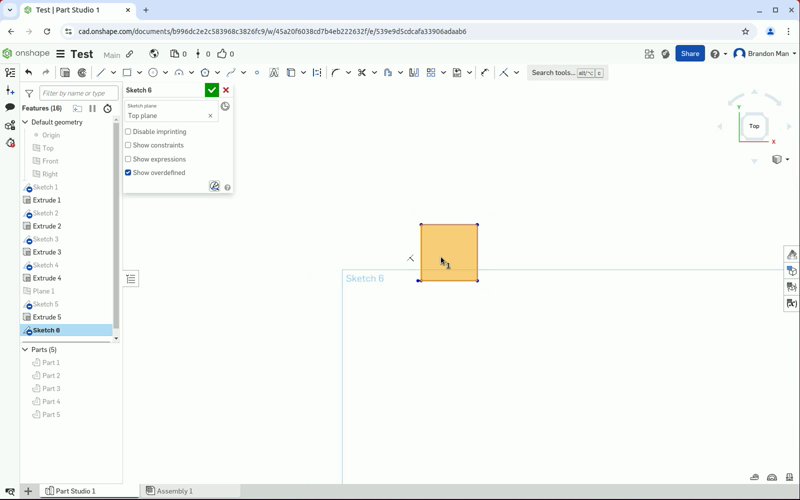
scroll(-6)
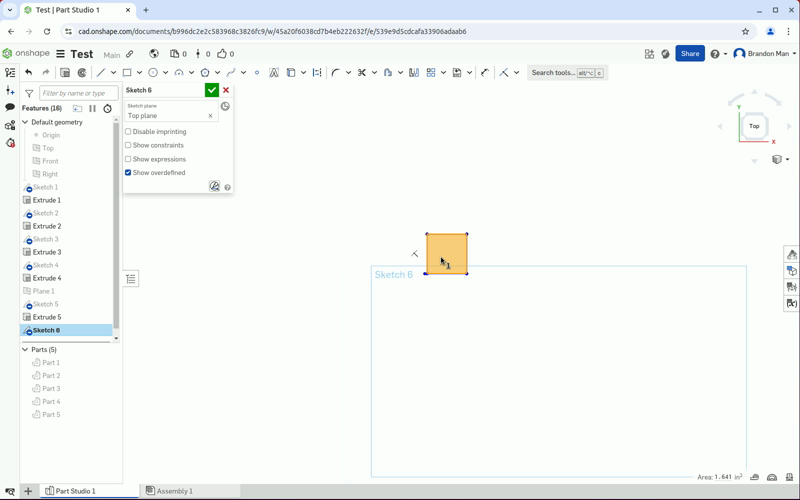
scroll(-6)
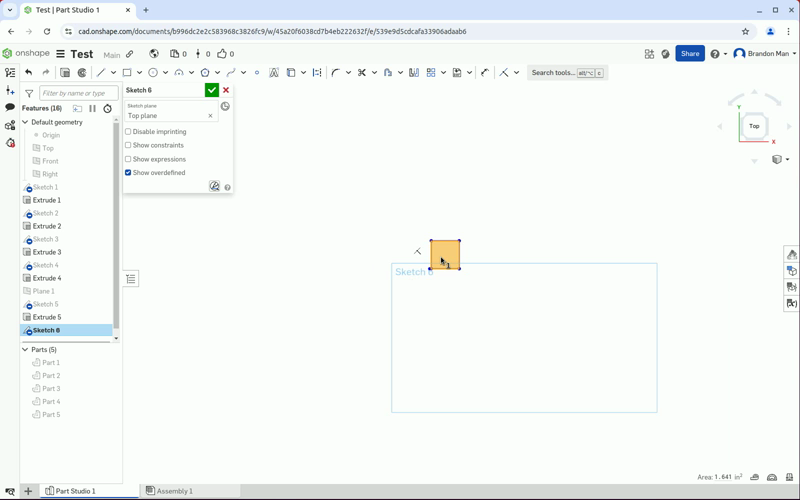
scroll(-6)
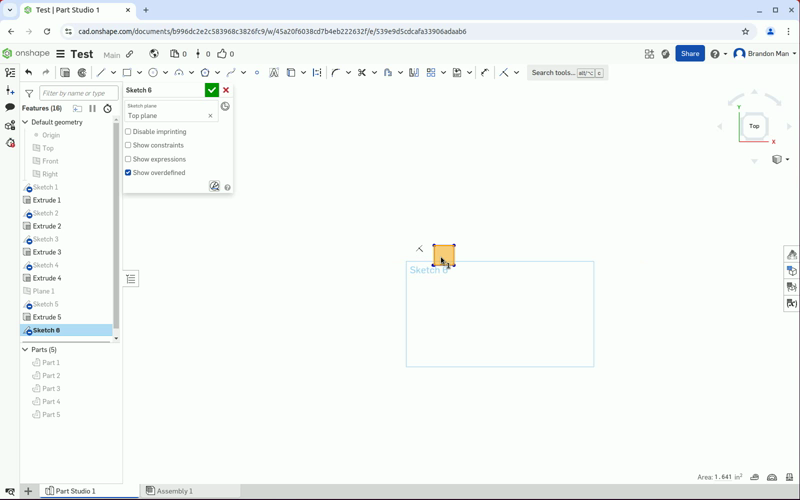
scroll(-6)
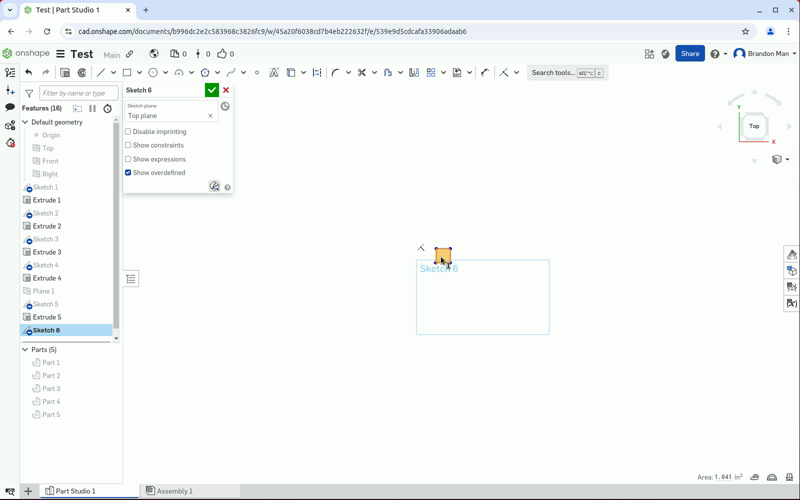
scroll(-6)
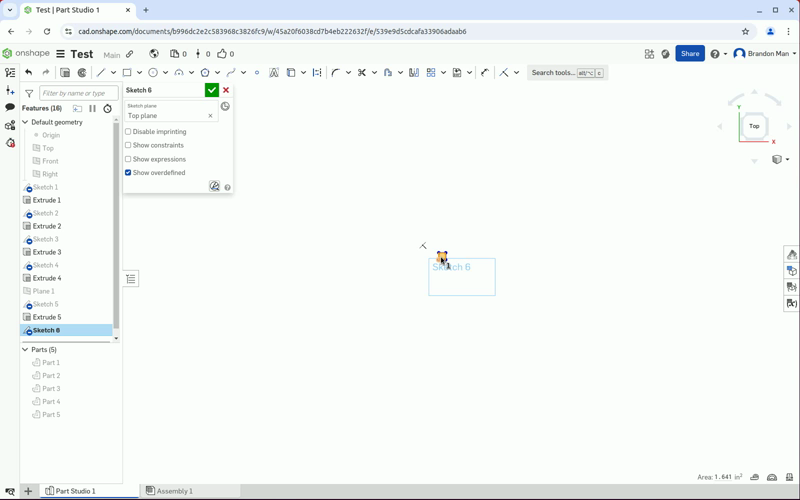
mouse_move(73, 352)
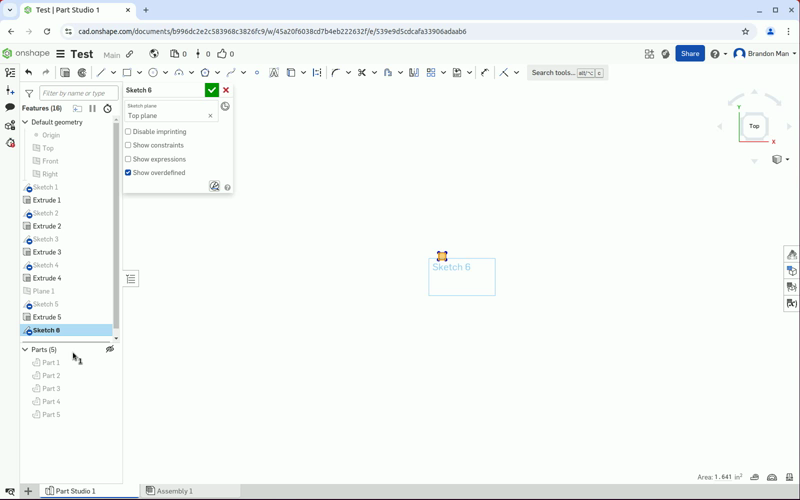
key(shift+y)
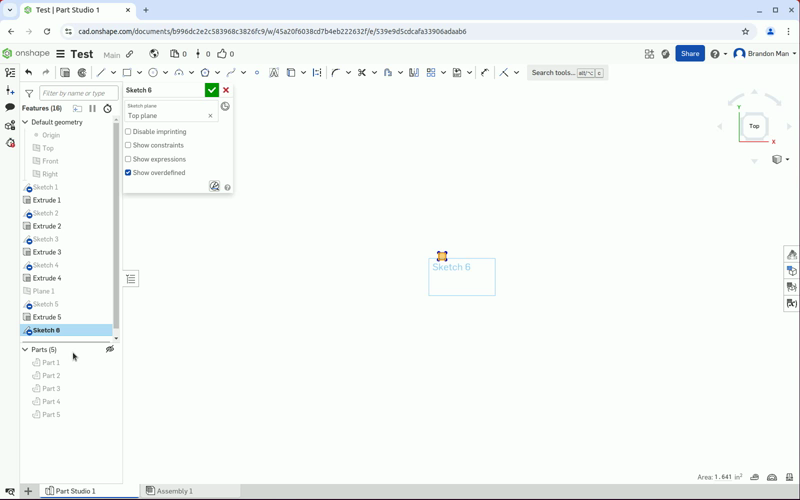
key(shift+e)
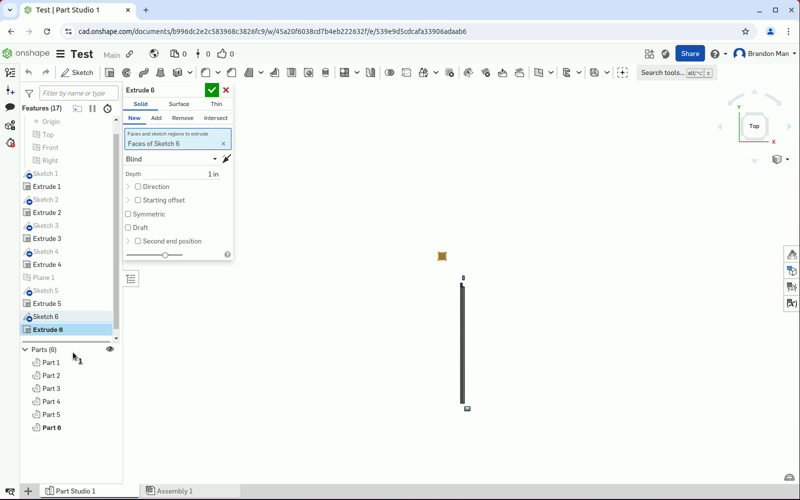
mouse_move(143, 106)
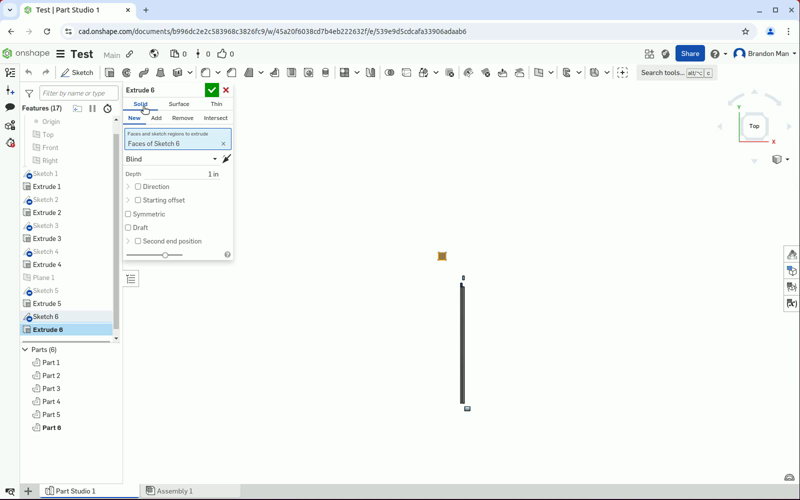
click(143, 106)
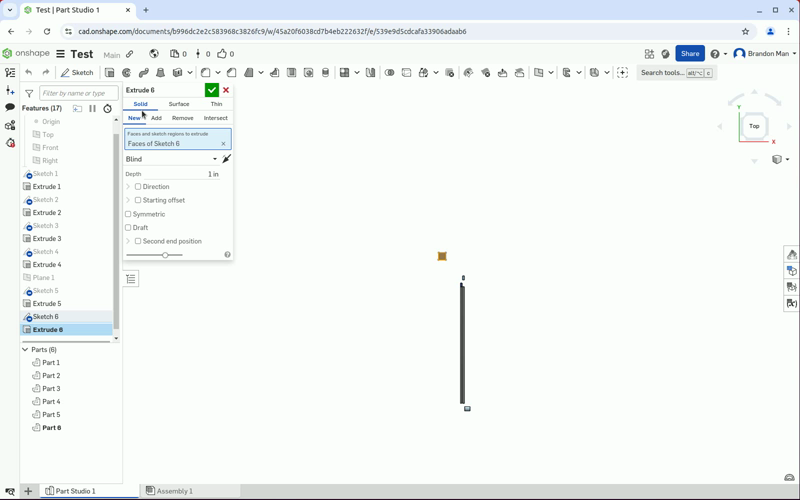
mouse_move(137, 120)
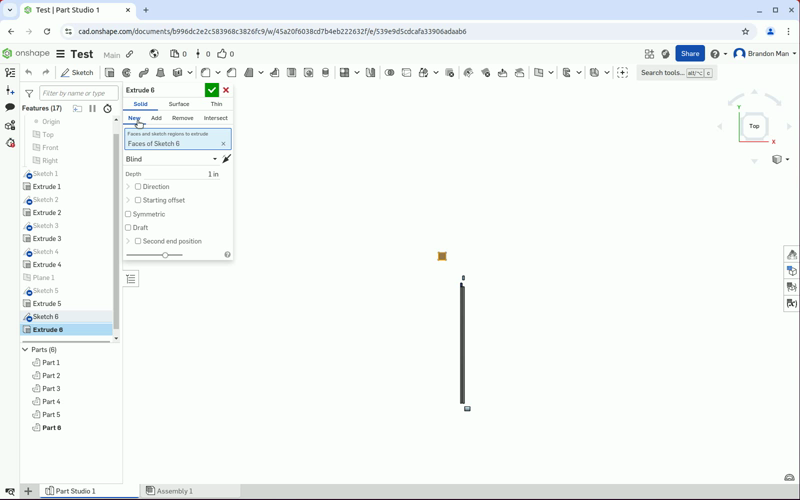
click(137, 120)
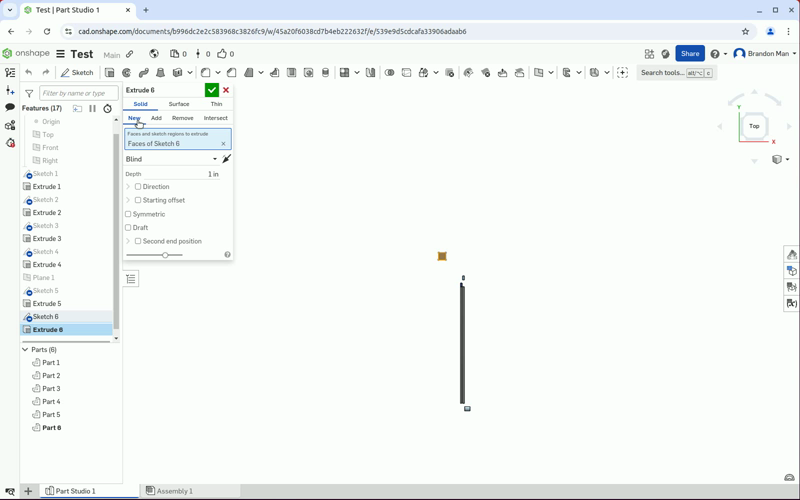
key(tab, 4)
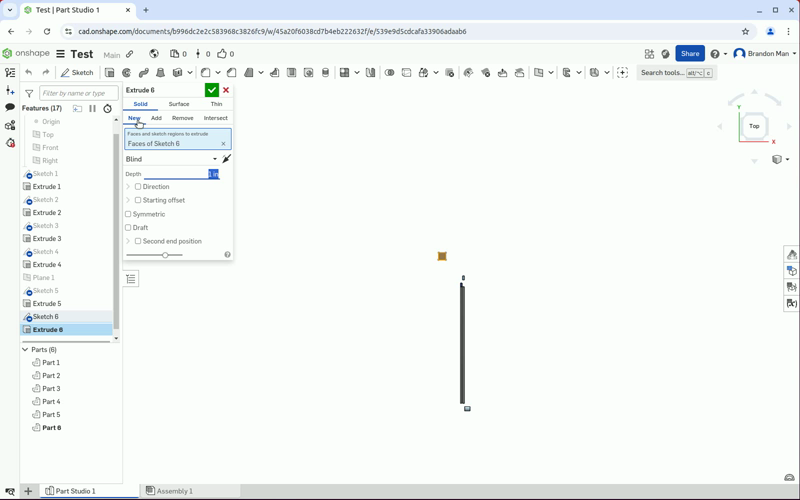
text(-0.241)
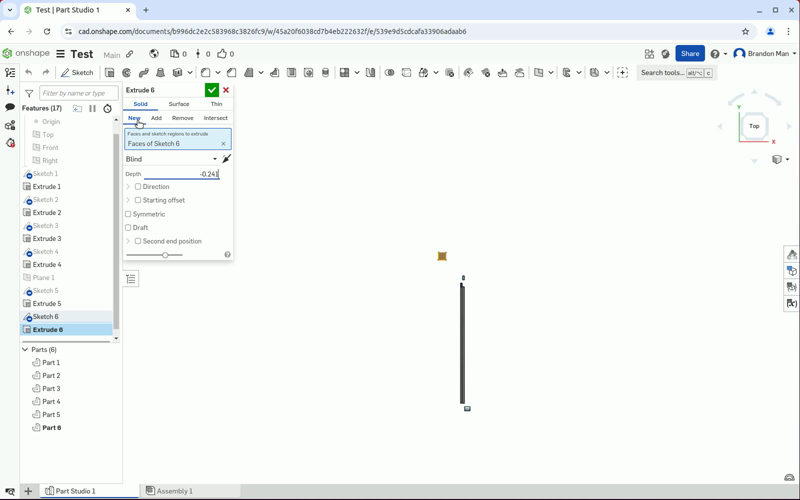
key(enter)
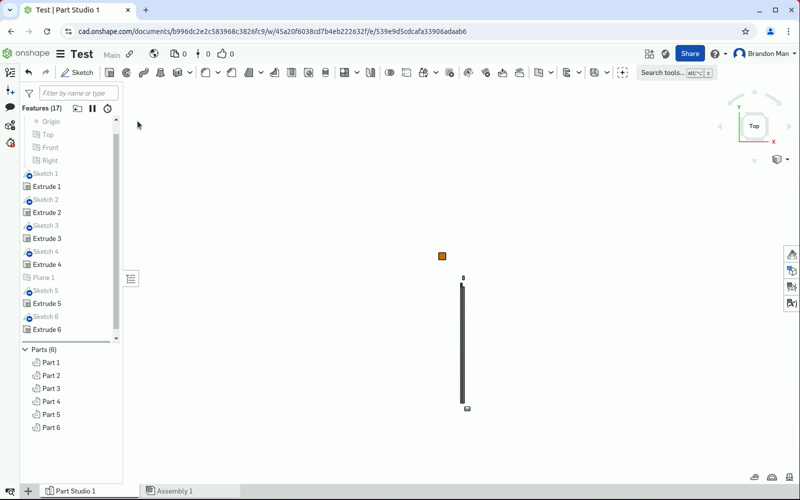
key(shift+h)
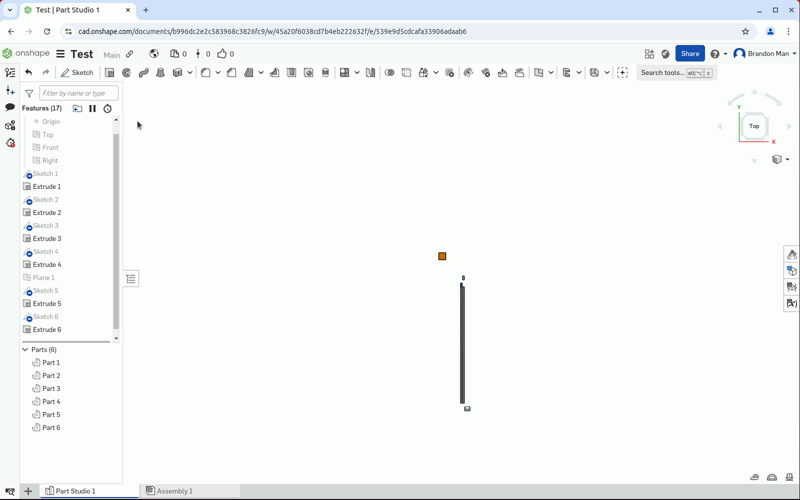
key(shift+h)
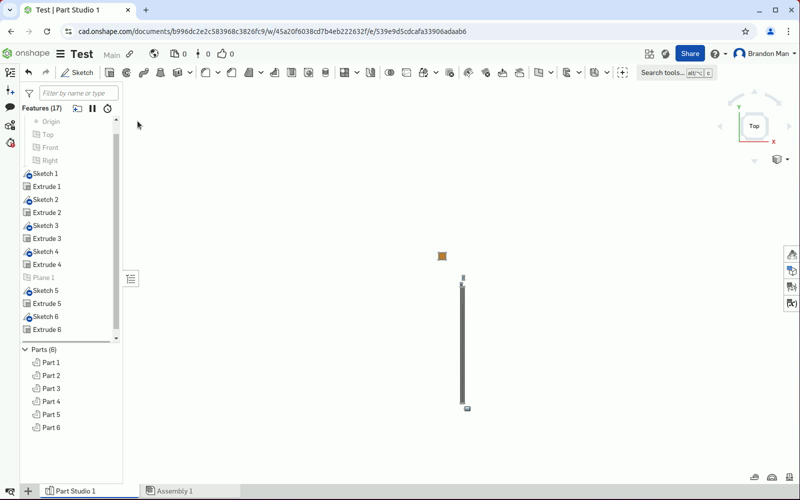
key(shift+7)
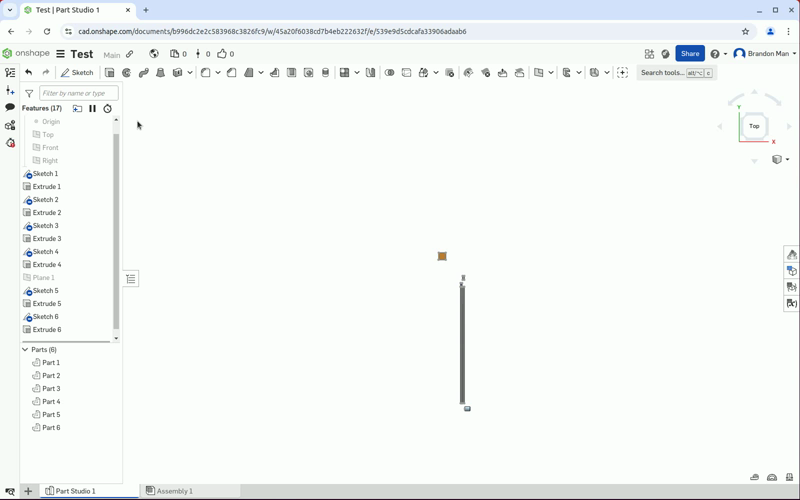
key(up, 3)
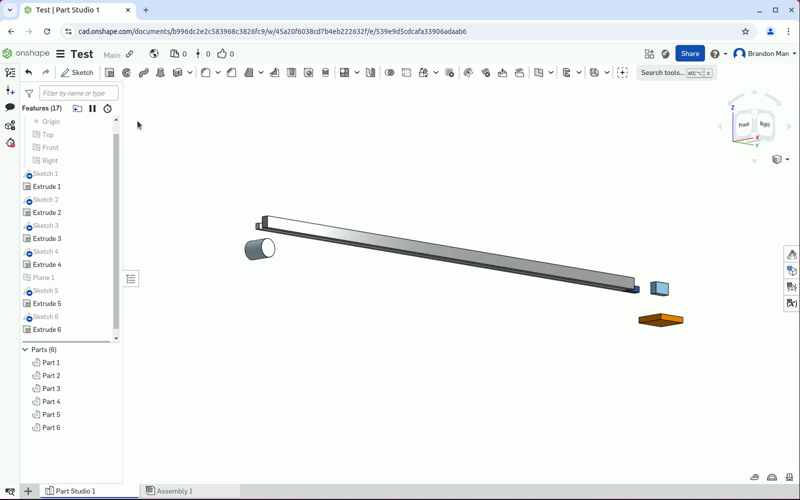
key(left, 3)
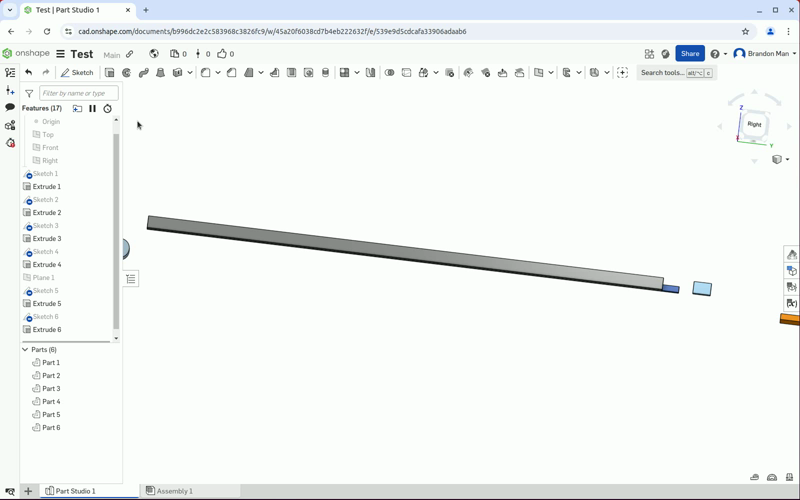
key(right, 3)
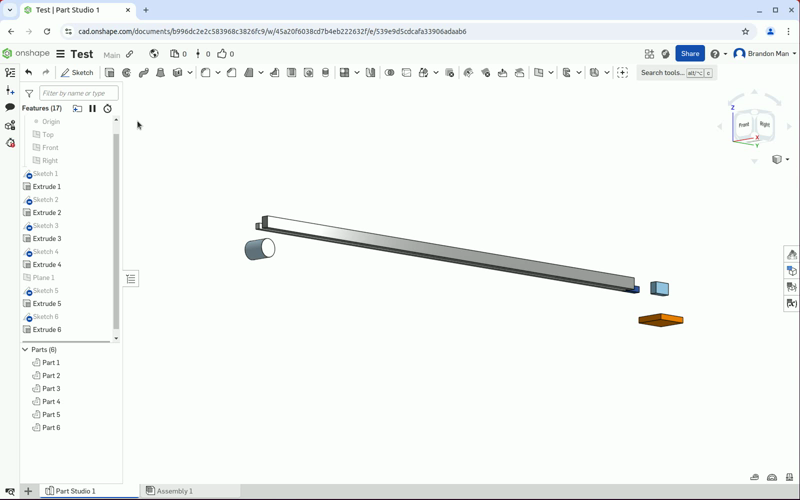
key(down, 3)
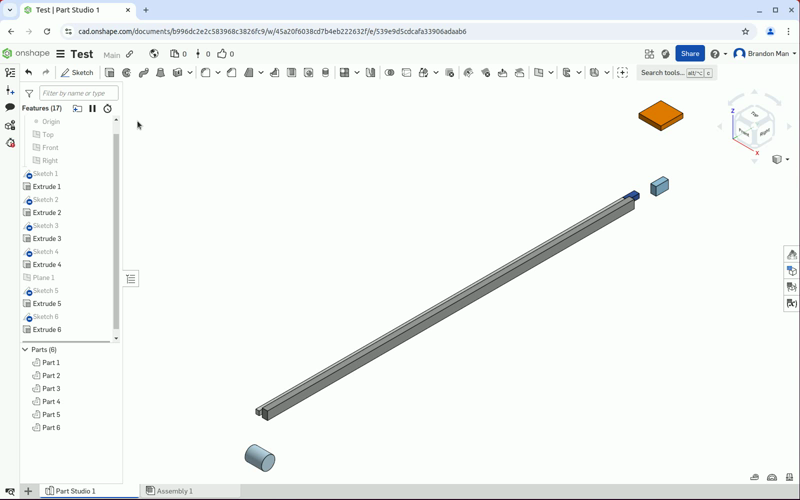
mouse_move(69, 176)
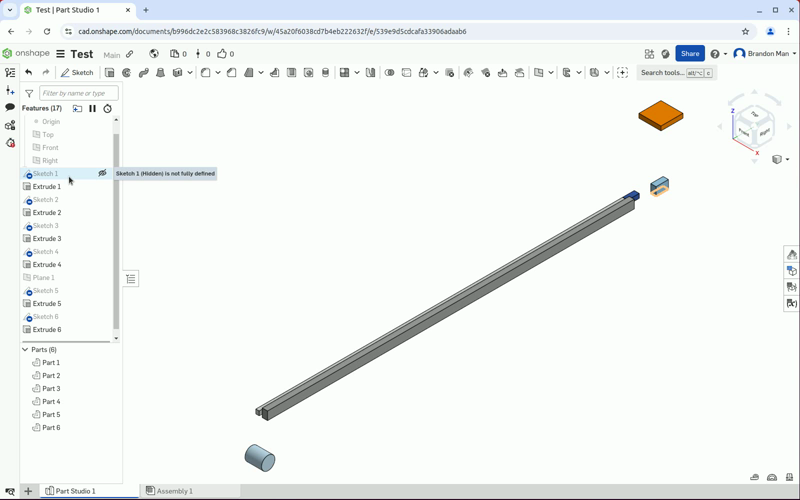
click(69, 176)